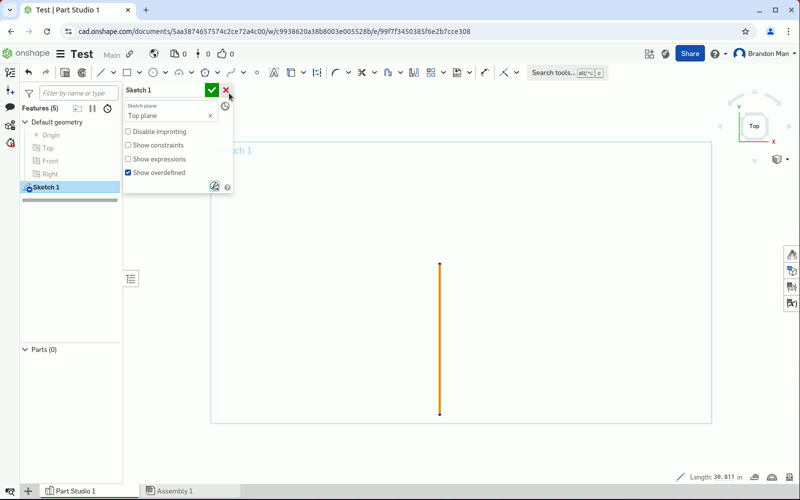
key(shift+h)
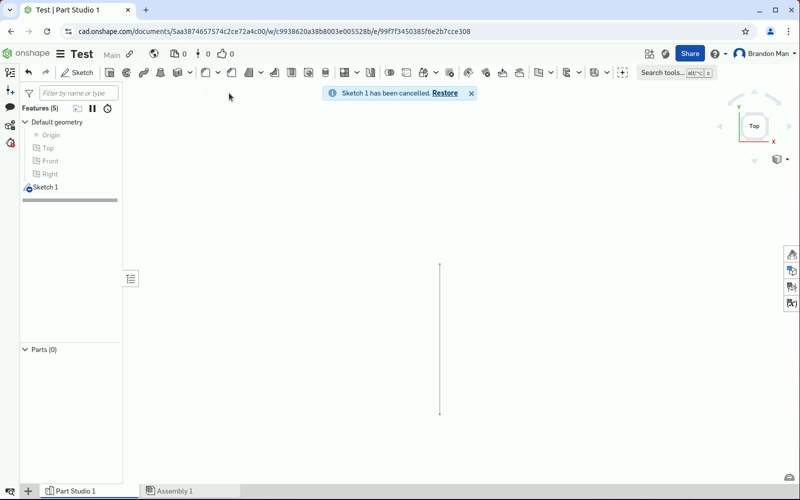
key(shift+s)
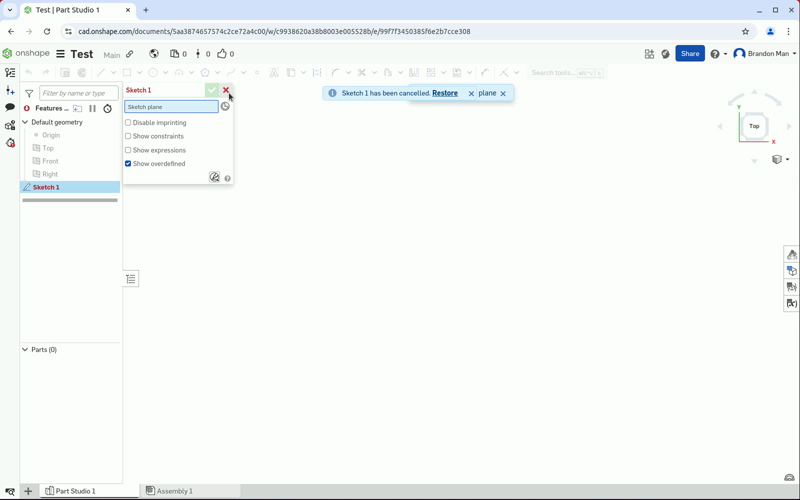
mouse_move(73, 150)
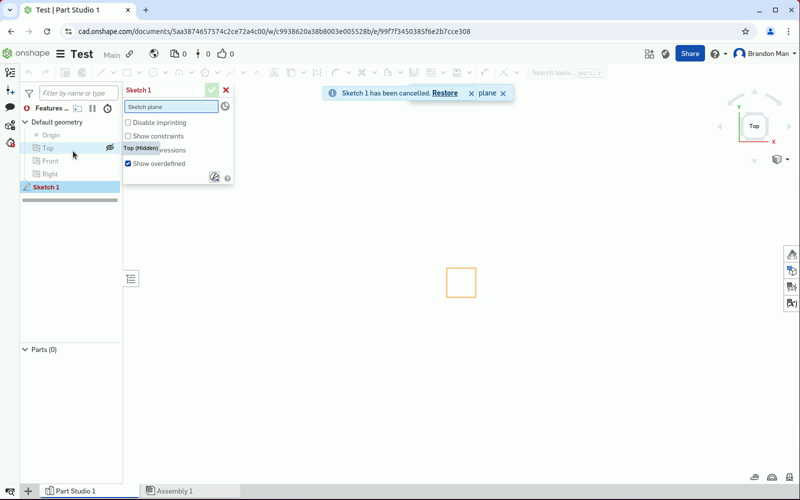
click(73, 150)
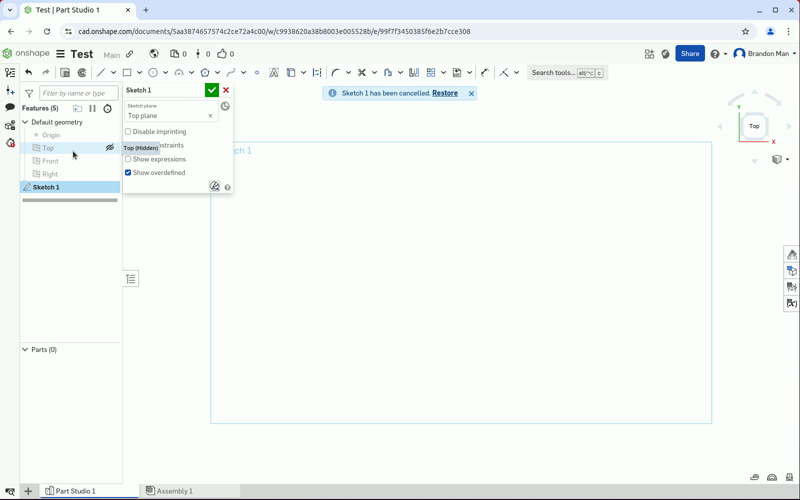
mouse_move(73, 352)
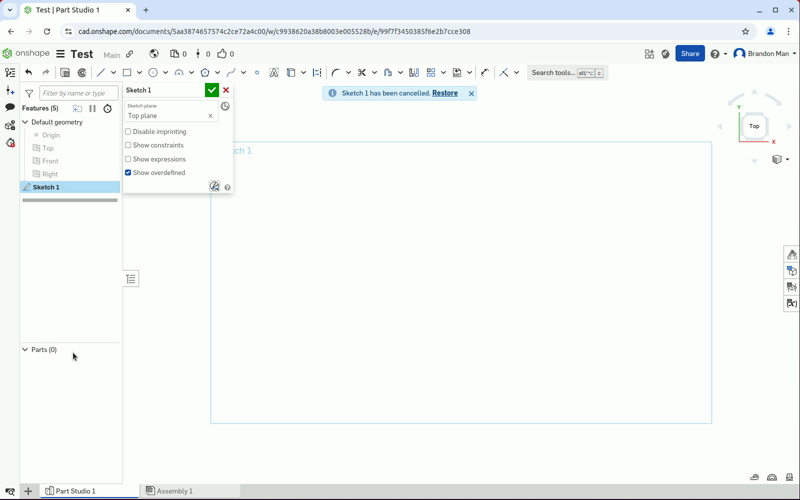
key(y)
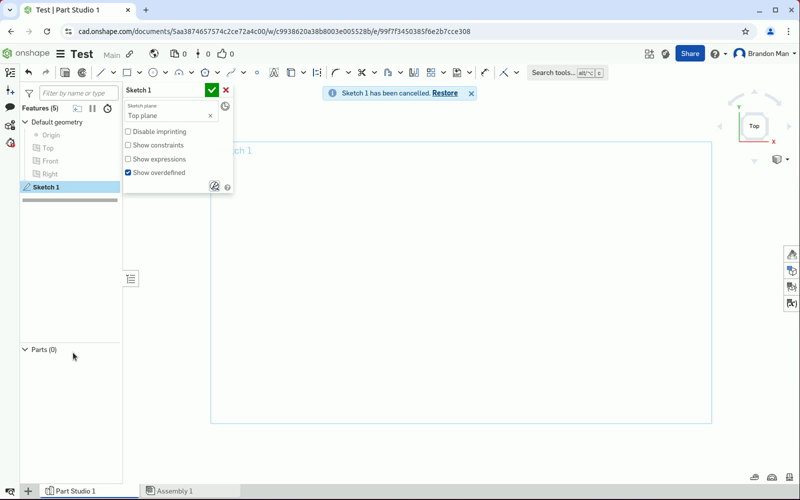
key(l)
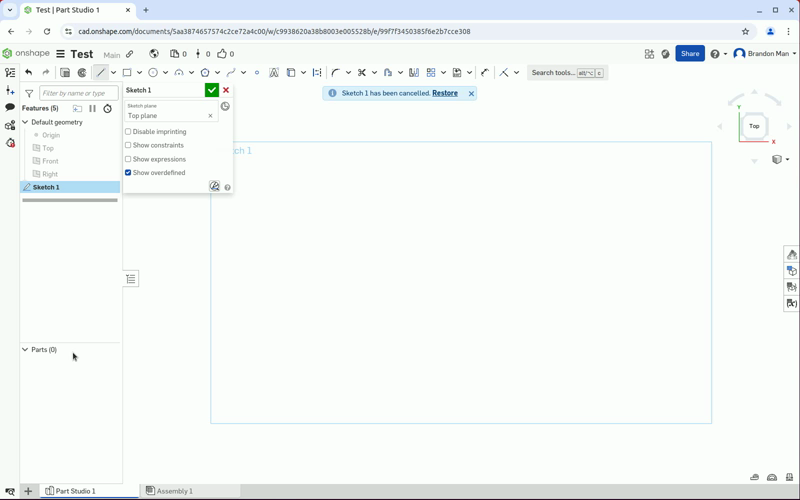
key_down(shift)
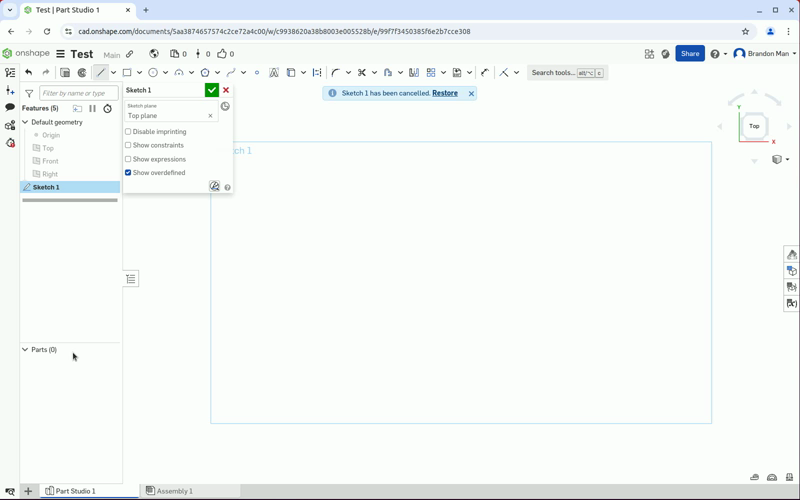
mouse_move(426, 334)
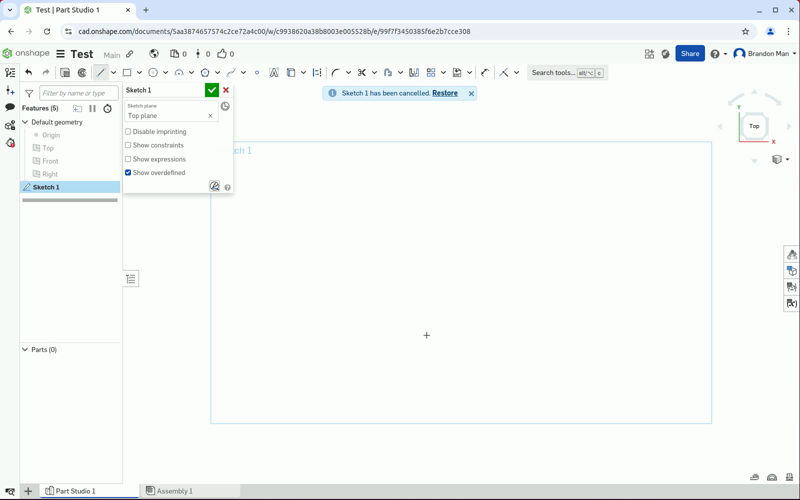
click(426, 334)
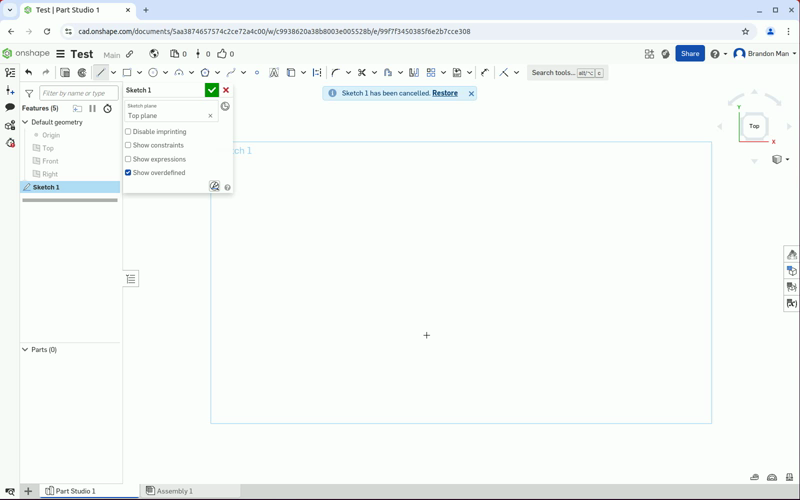
key_up(shift)
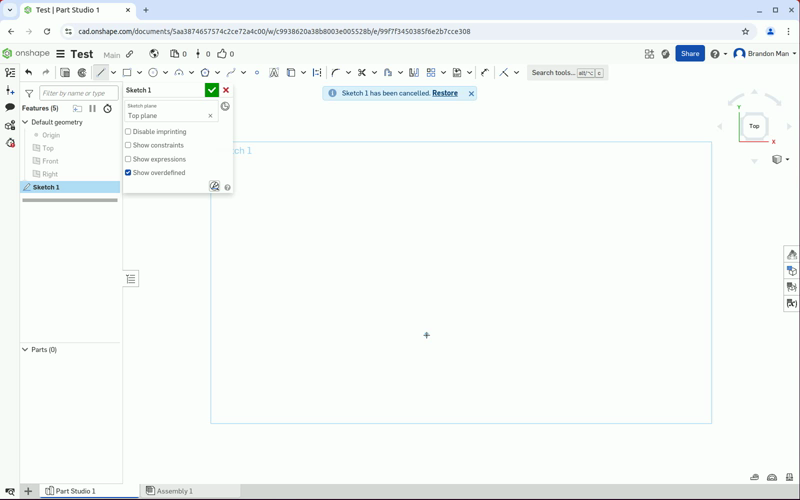
key_down(shift)
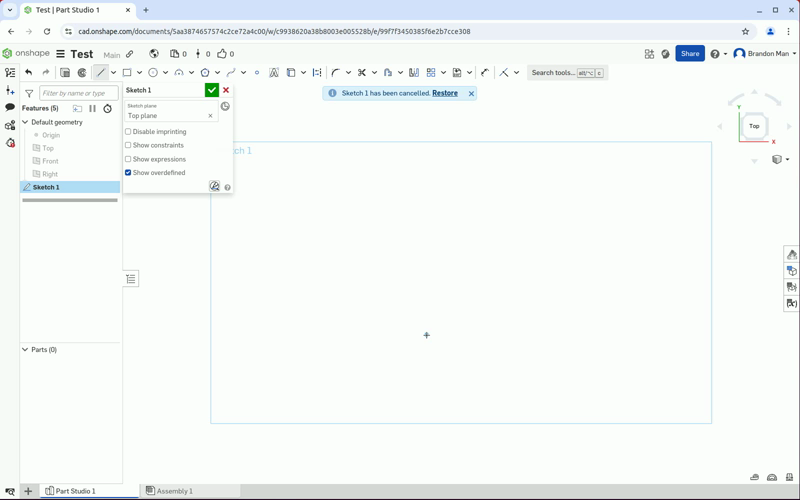
mouse_move(456, 334)
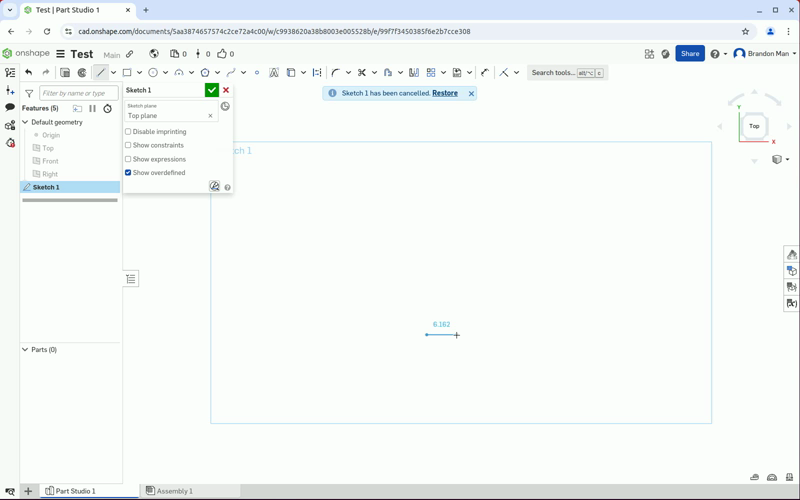
mouse_move(450, 334)
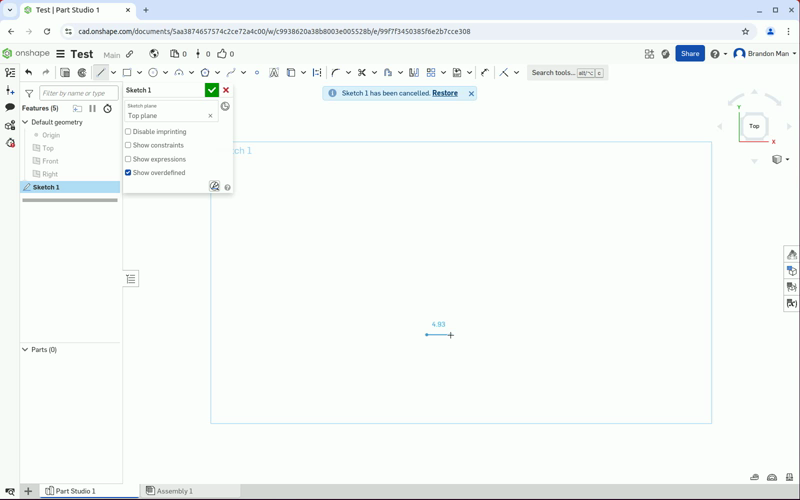
click(450, 334)
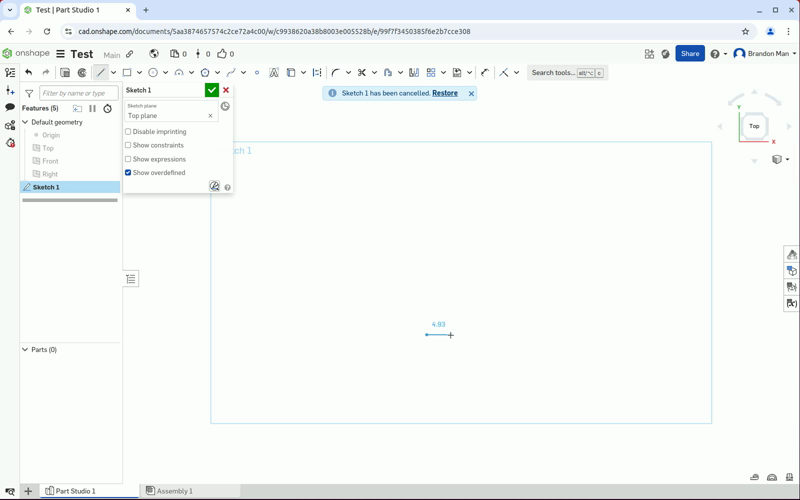
key_up(shift)
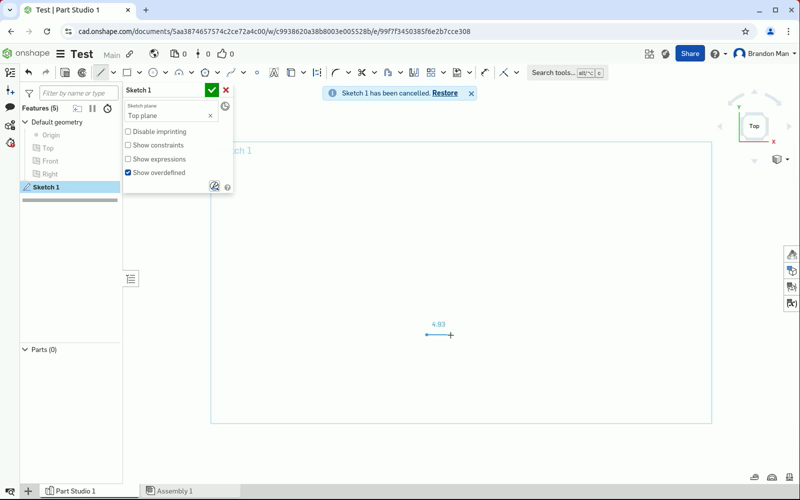
key_down(shift)
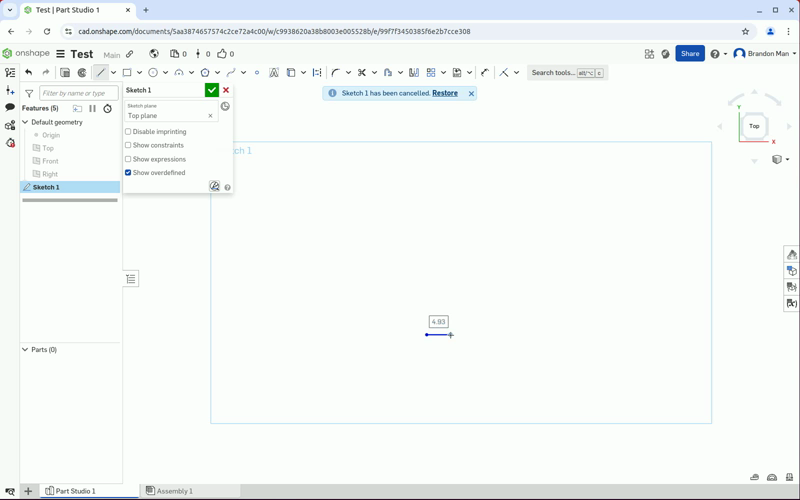
mouse_move(480, 334)
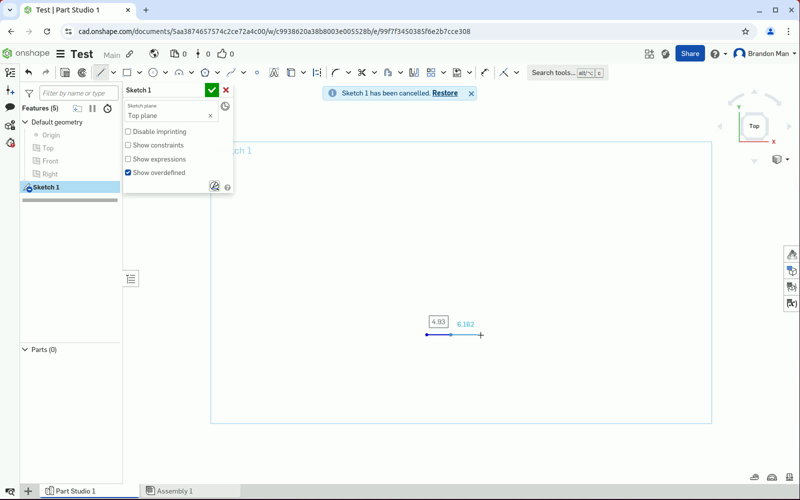
mouse_move(450, 282)
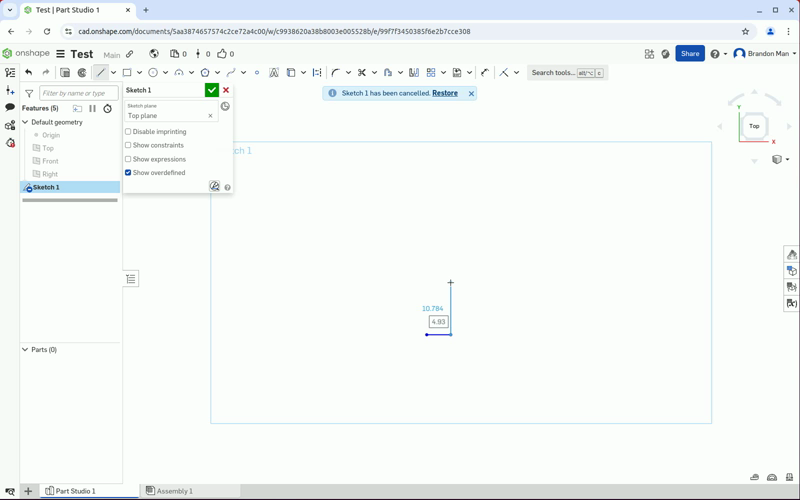
click(450, 282)
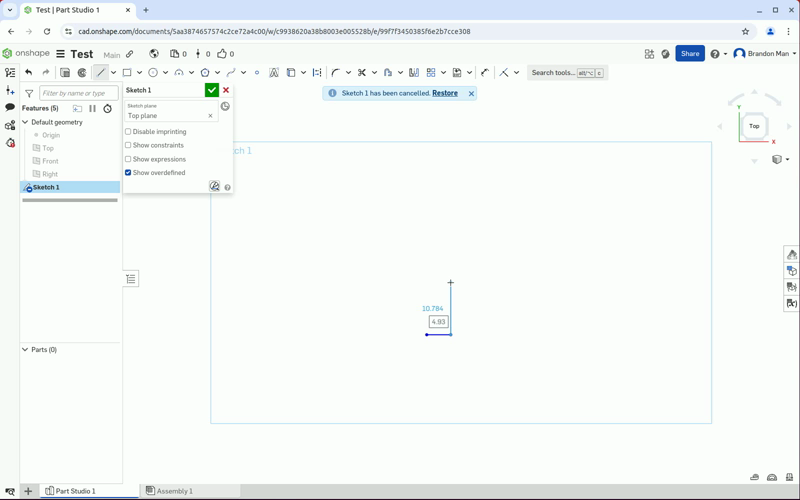
key_up(shift)
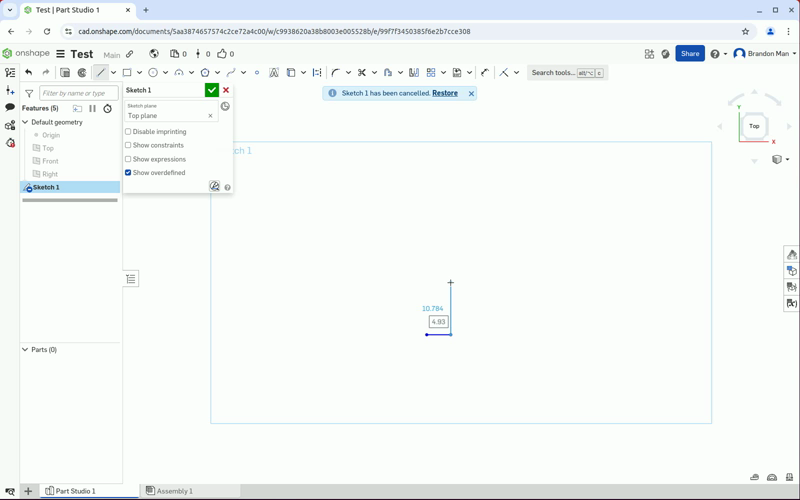
key_down(shift)
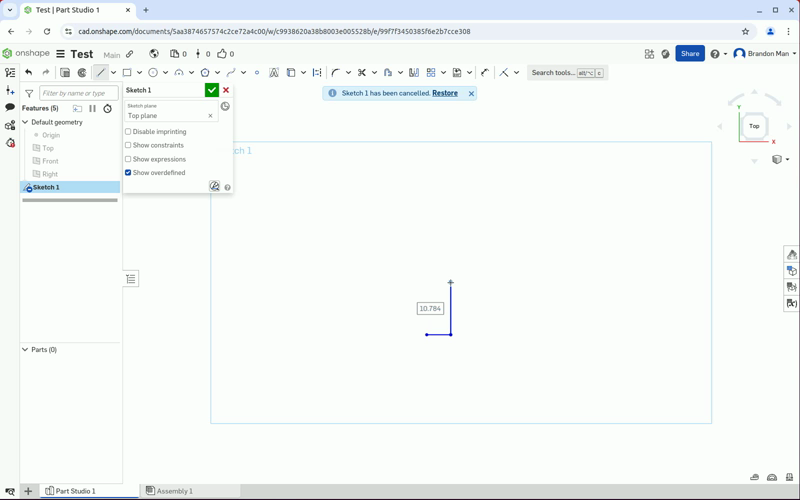
mouse_move(480, 282)
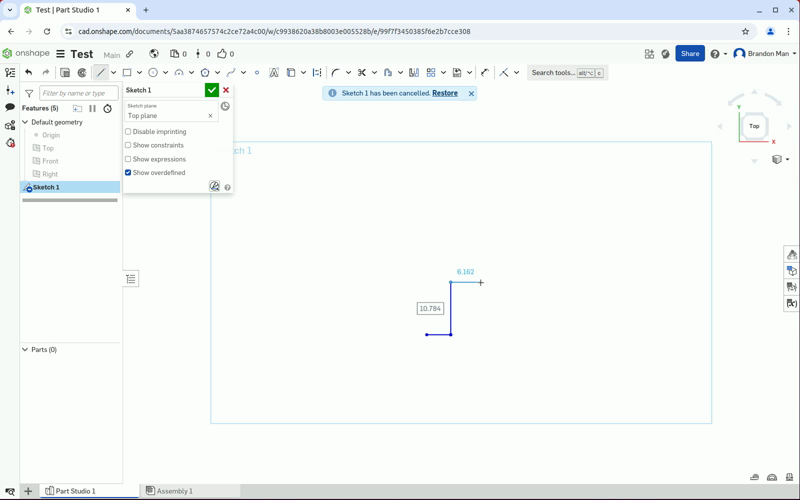
mouse_move(450, 274)
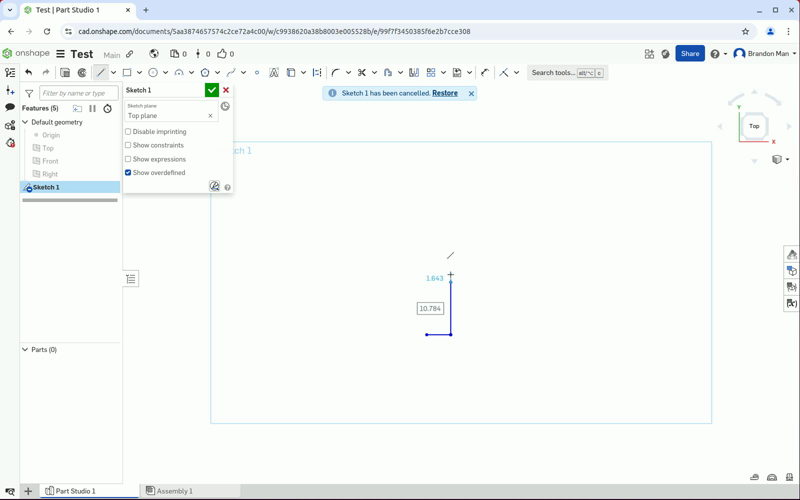
click(450, 274)
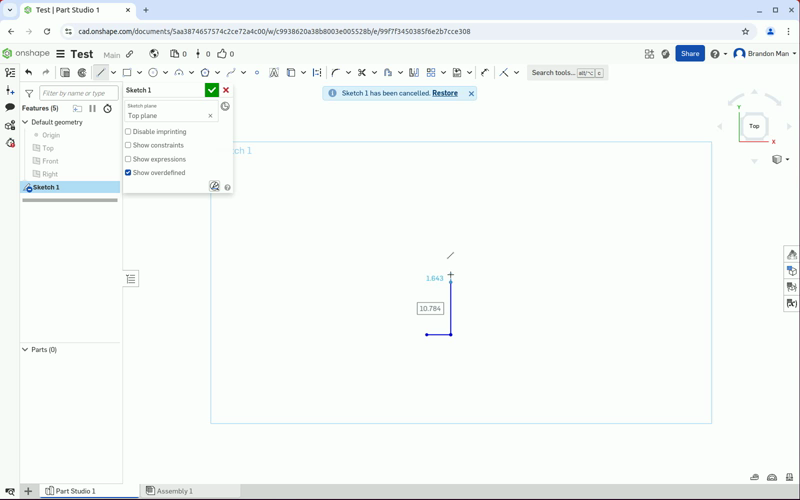
key_up(shift)
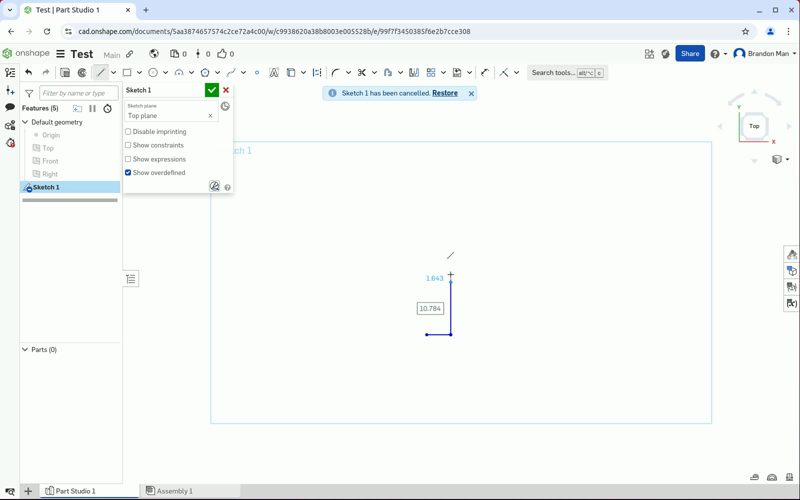
key_down(shift)
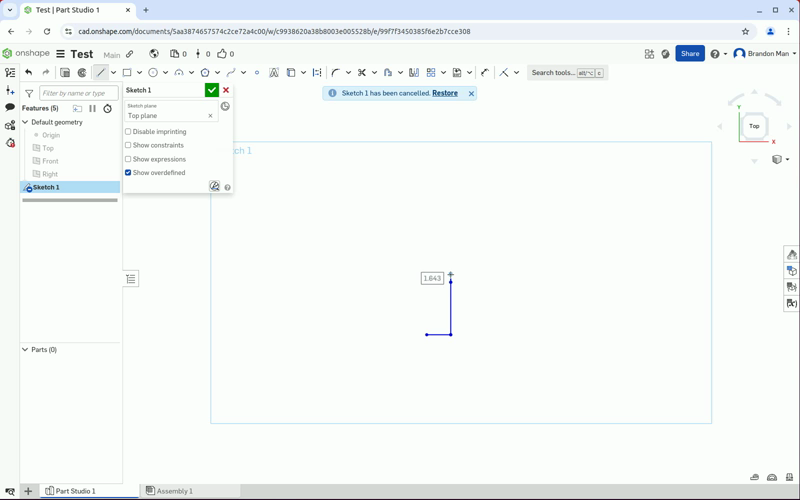
mouse_move(480, 274)
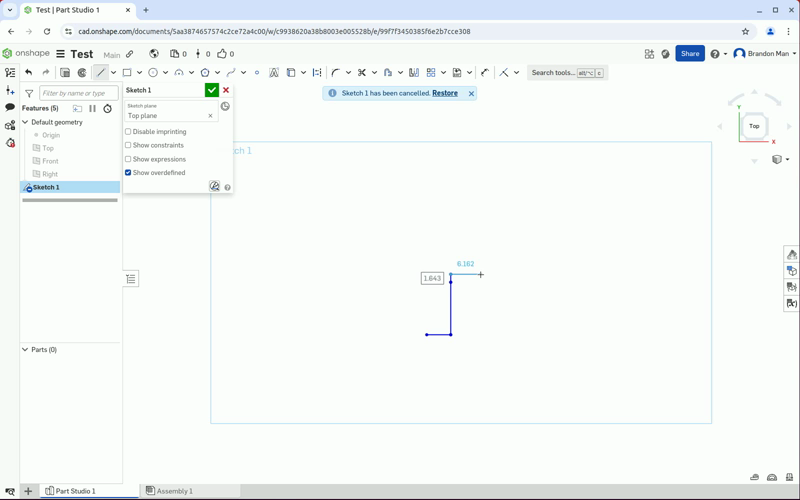
mouse_move(426, 274)
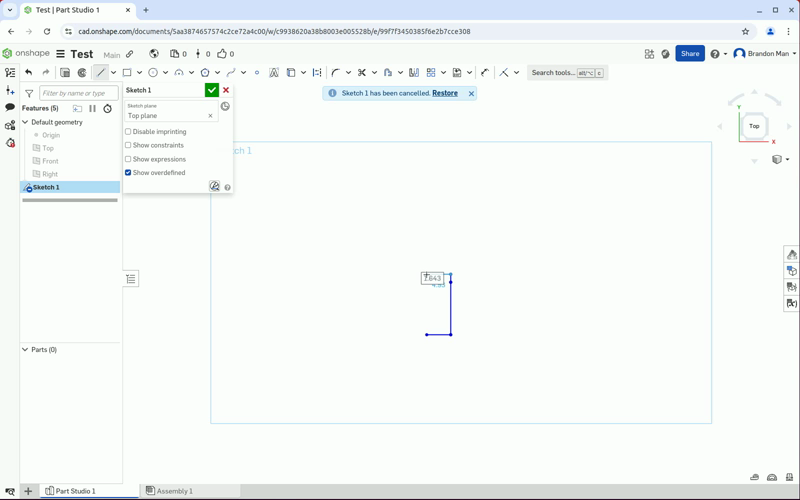
click(426, 274)
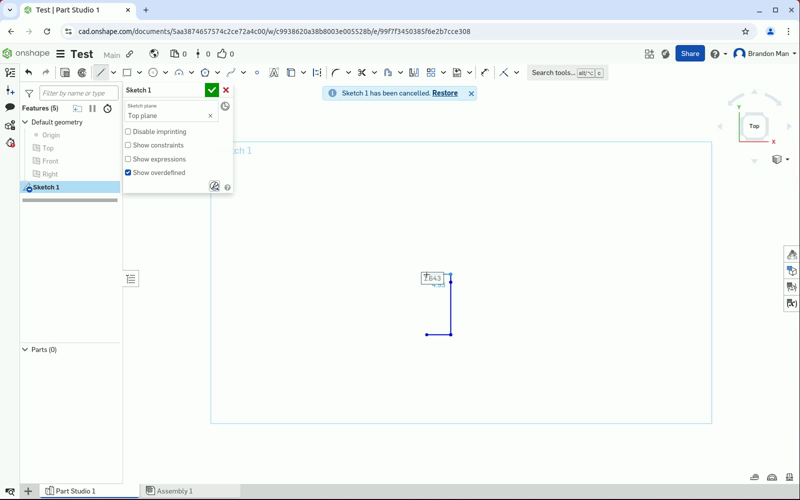
key_up(shift)
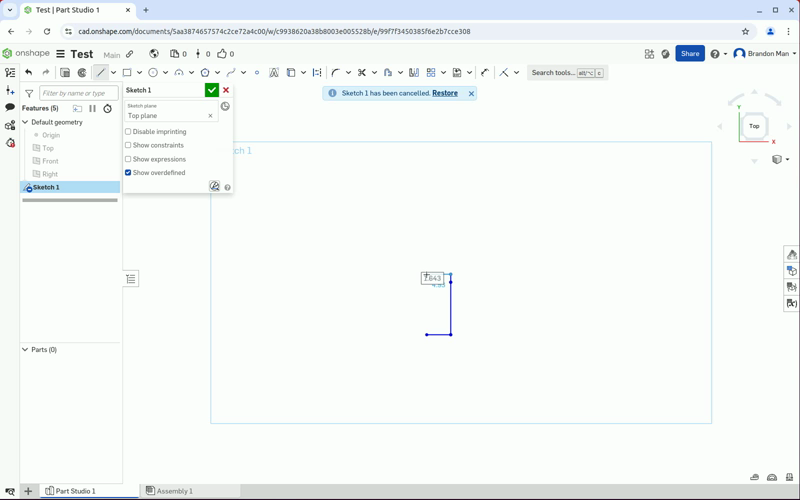
key_down(shift)
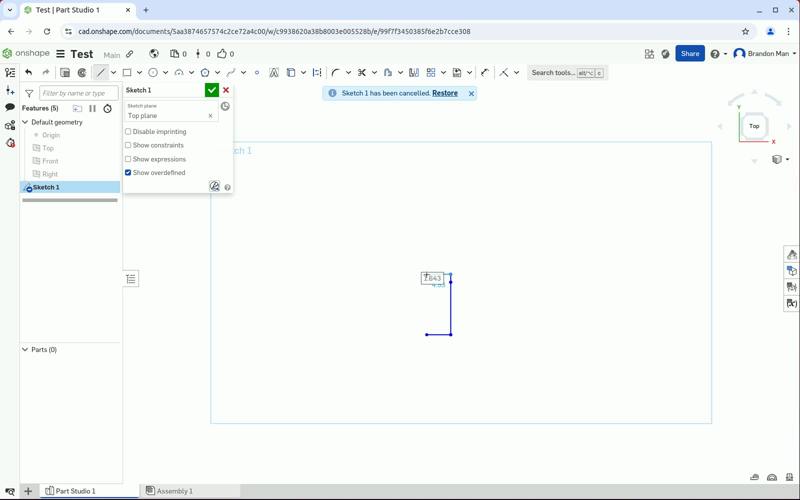
mouse_move(426, 334)
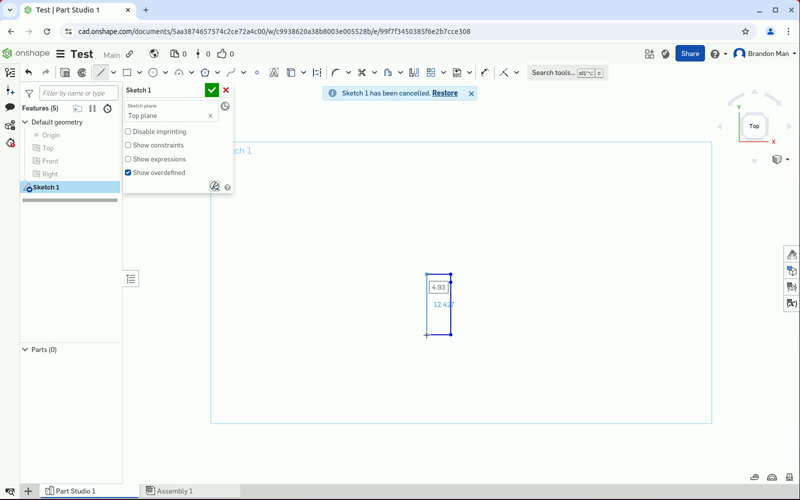
key_up(shift)
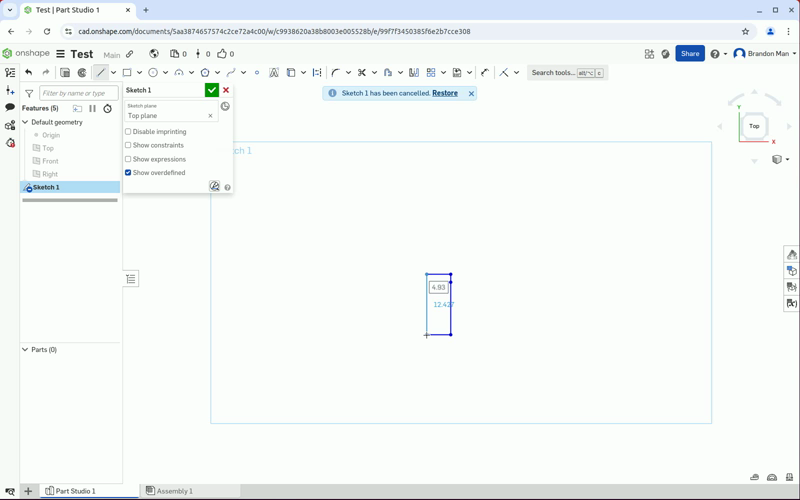
click(426, 334)
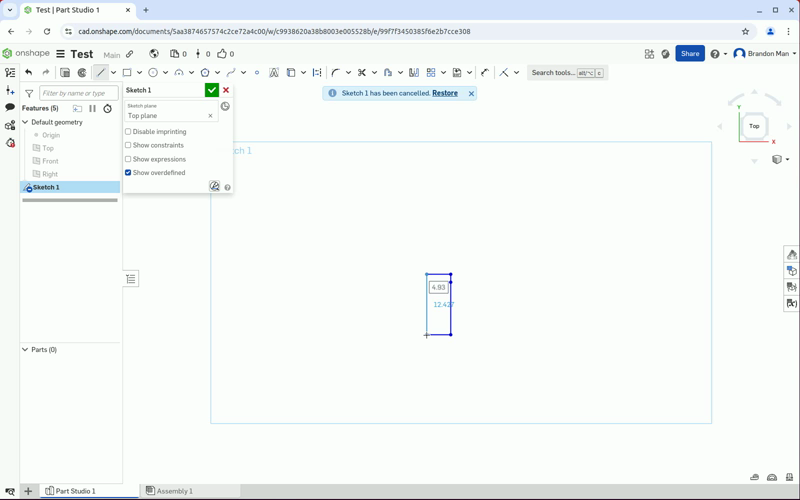
key(esc)
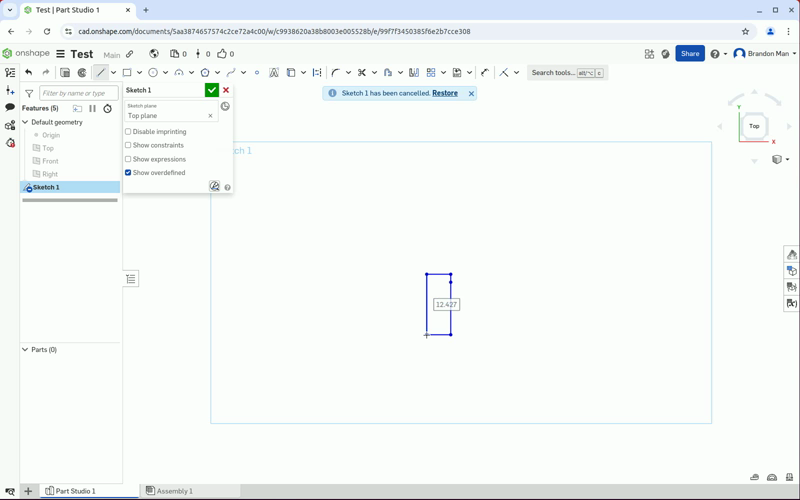
mouse_move(428, 287)
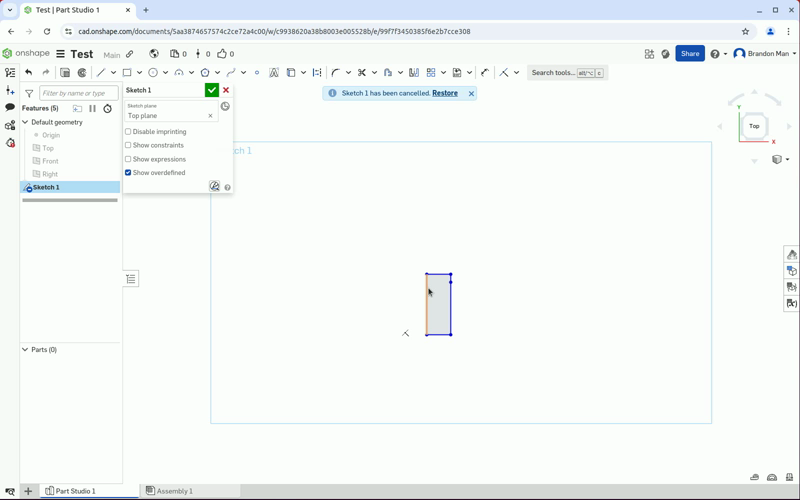
scroll(6)
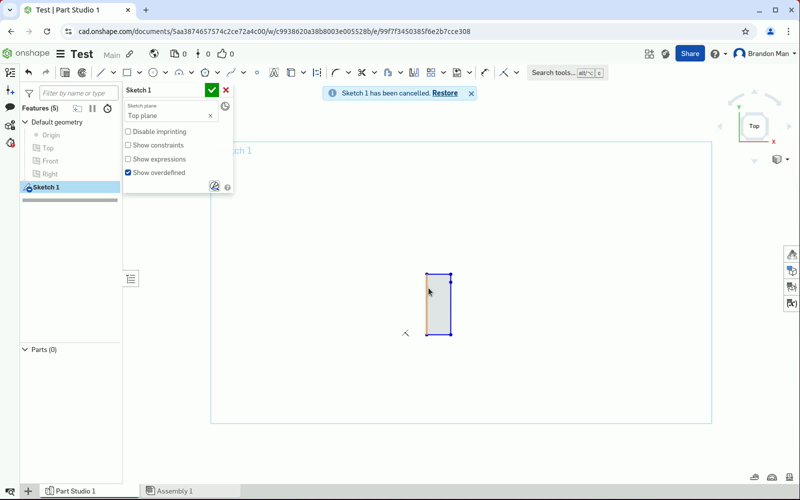
scroll(6)
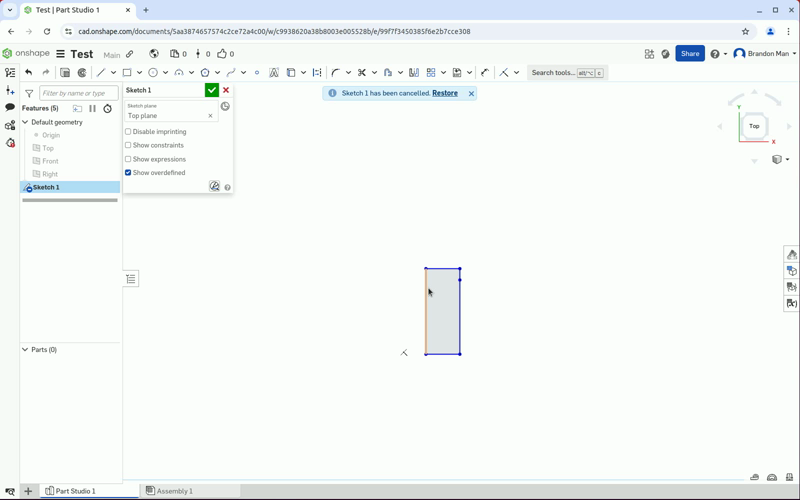
scroll(6)
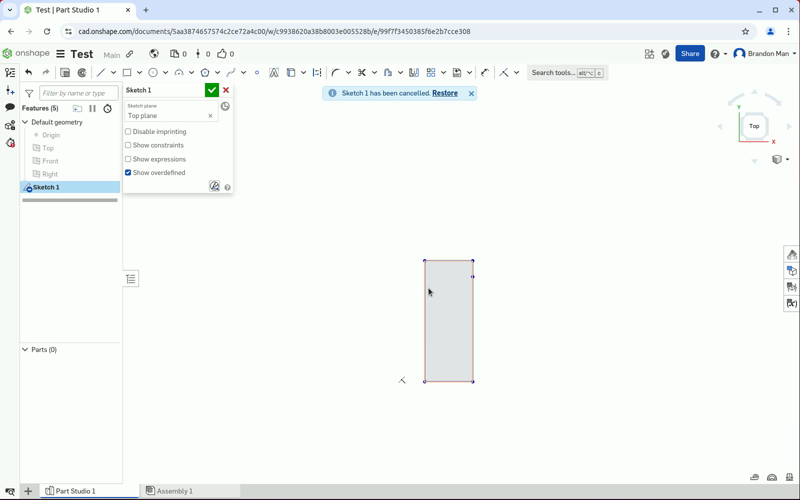
scroll(6)
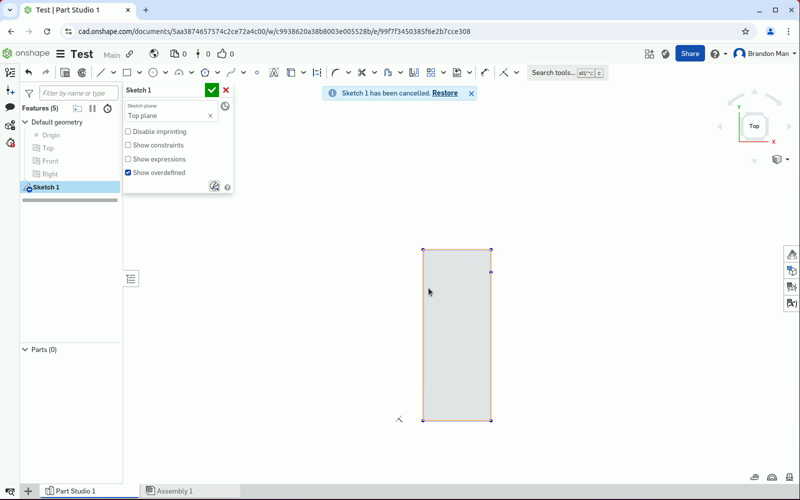
scroll(6)
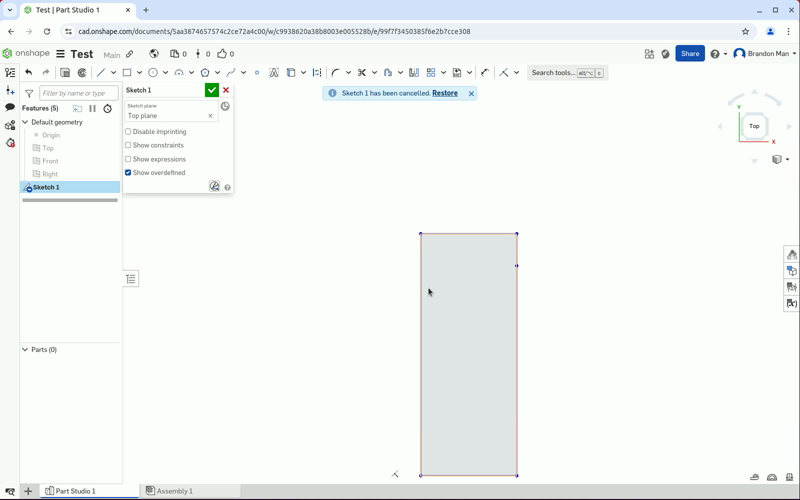
scroll(6)
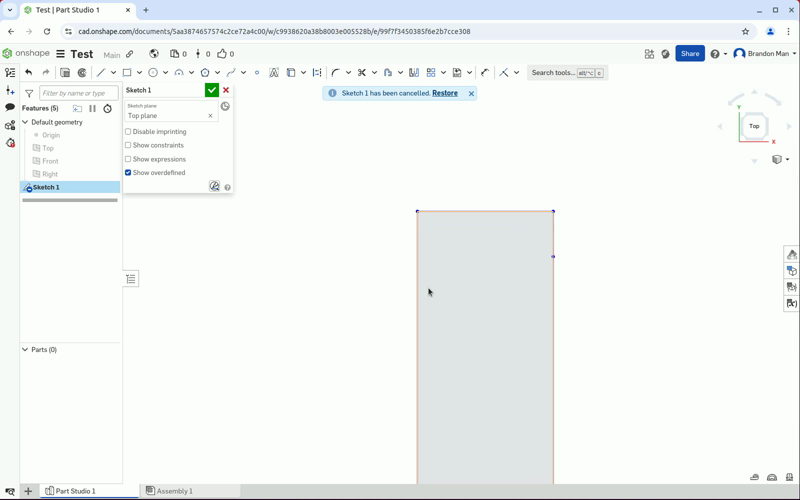
scroll(6)
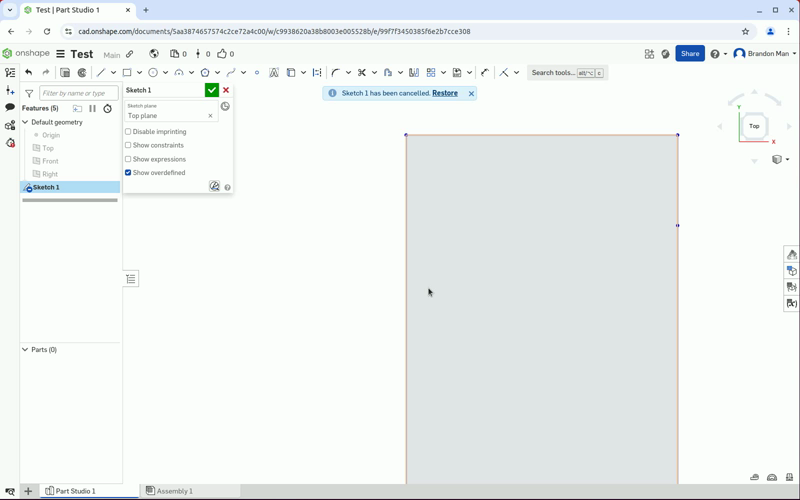
click(428, 287)
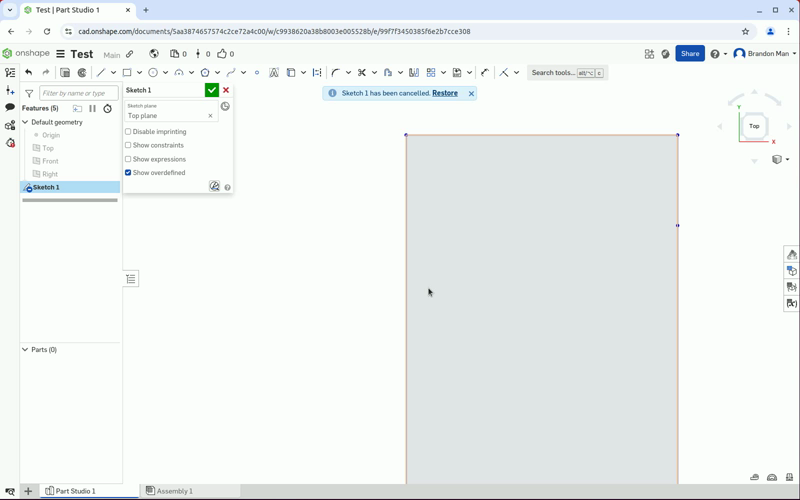
scroll(-6)
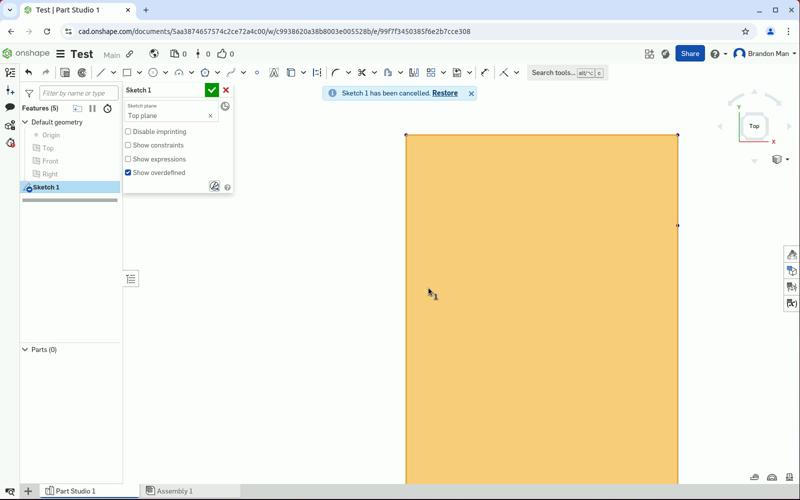
scroll(-6)
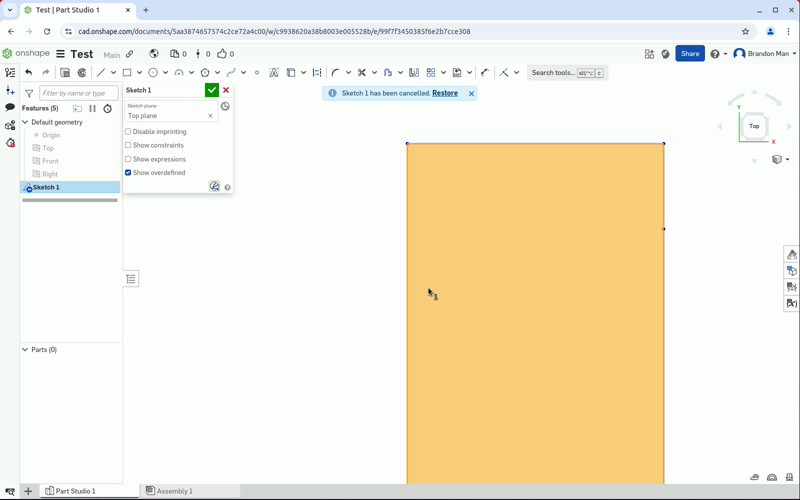
scroll(-6)
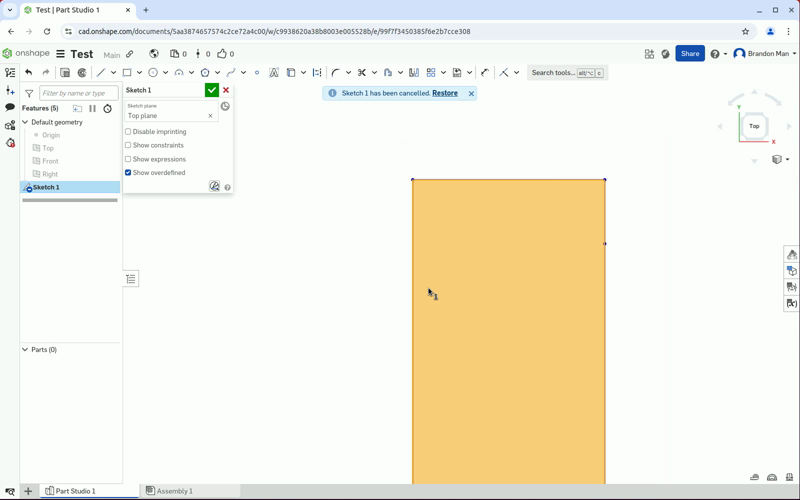
scroll(-6)
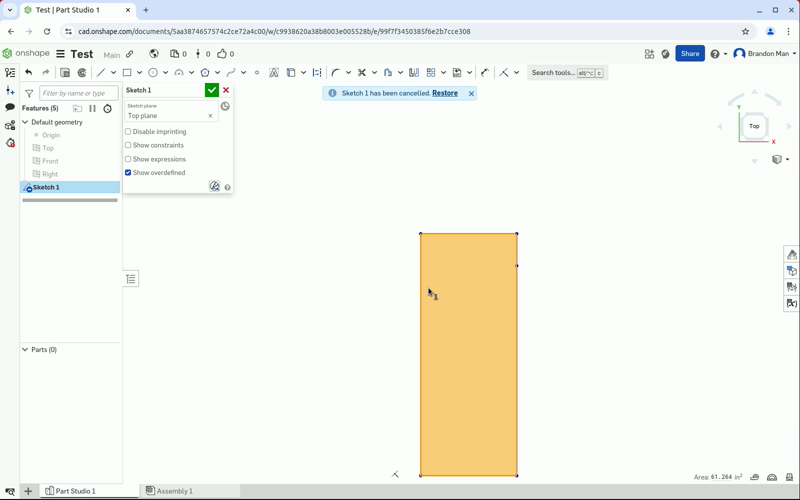
scroll(-6)
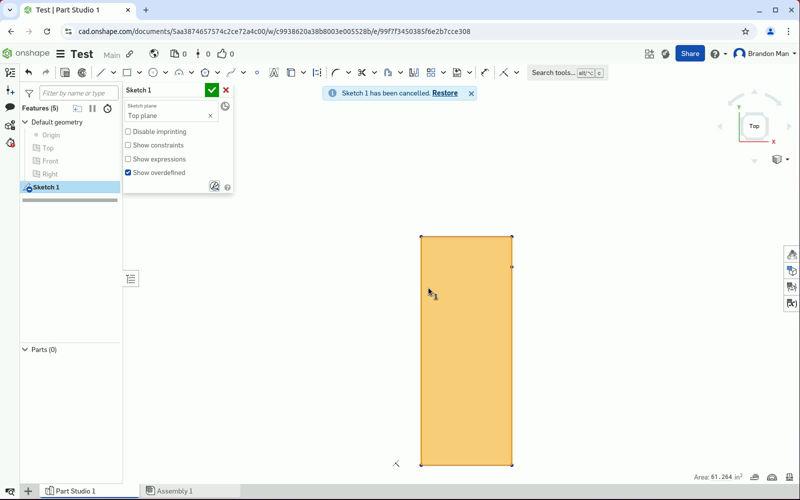
scroll(-6)
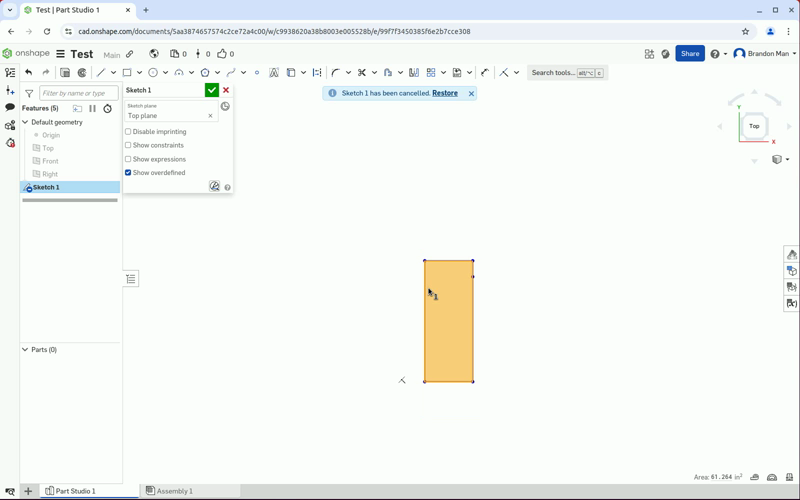
scroll(-6)
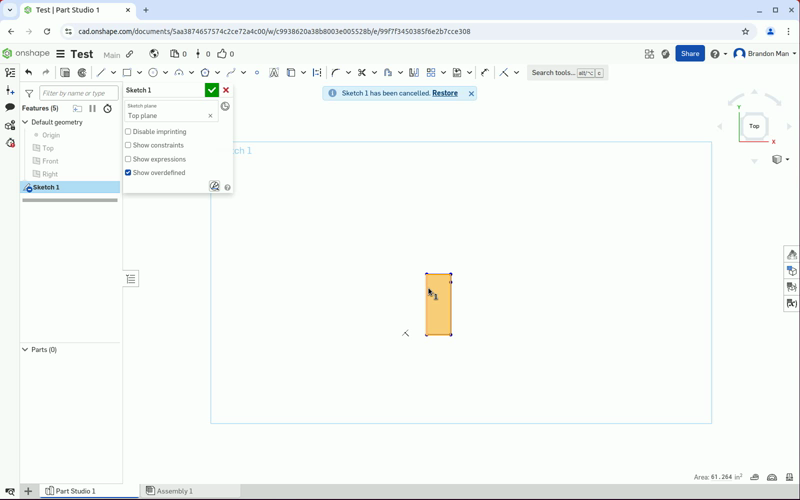
mouse_move(73, 352)
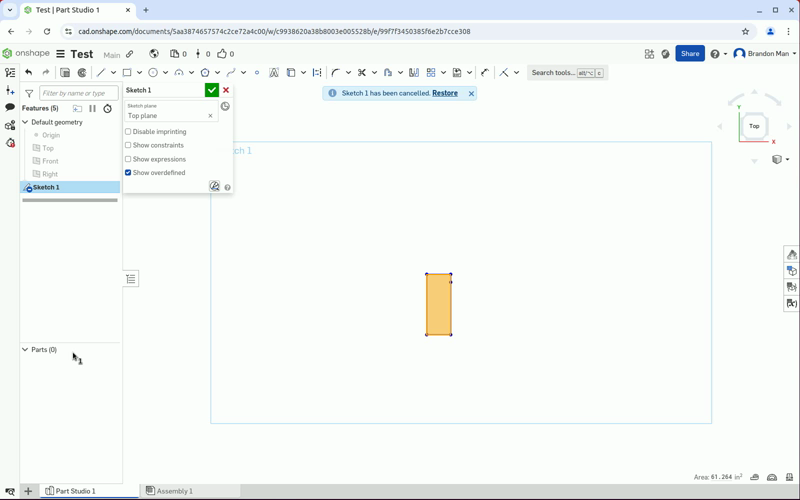
key(shift+y)
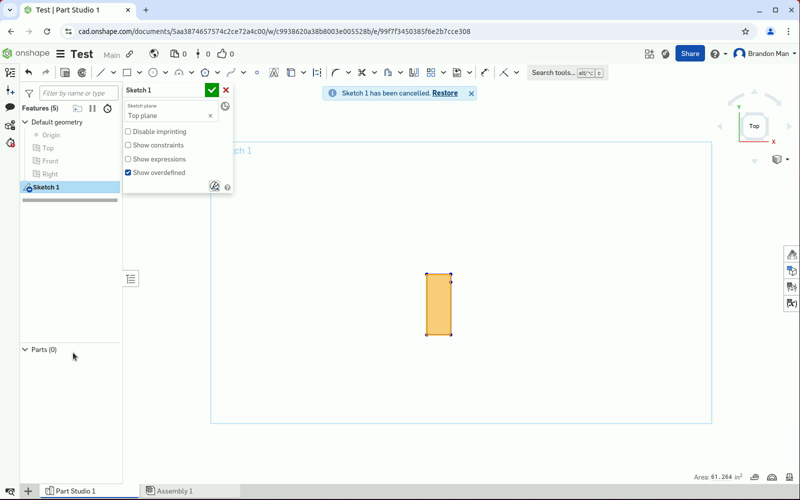
key(shift+e)
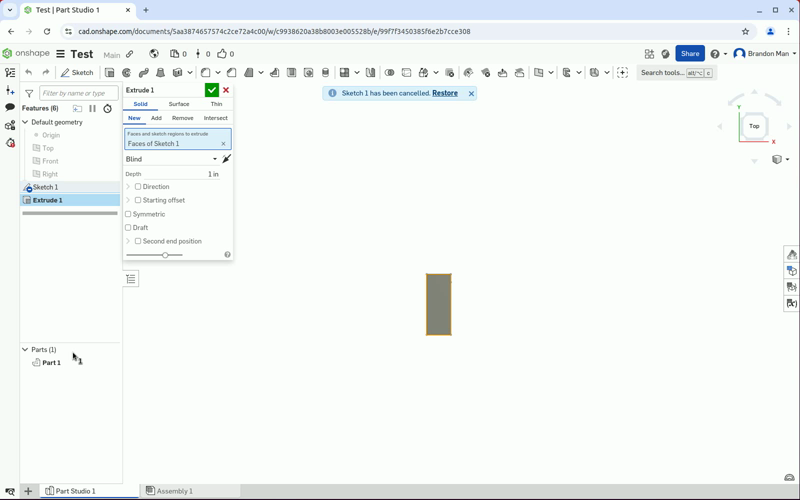
mouse_move(143, 106)
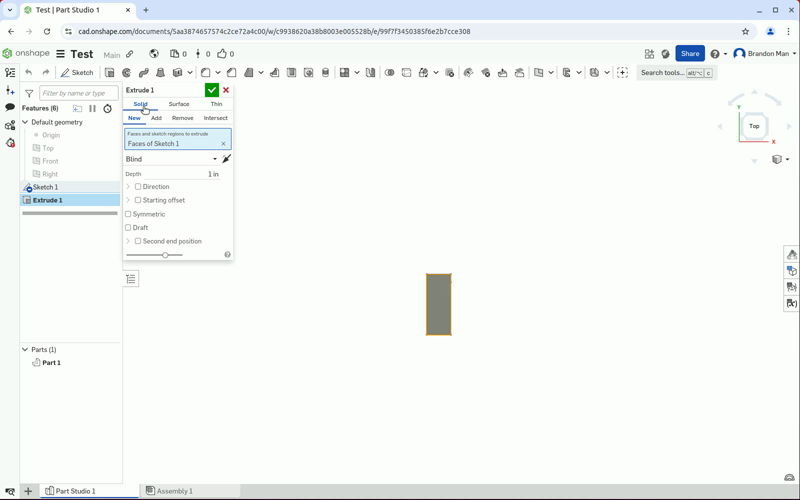
click(143, 106)
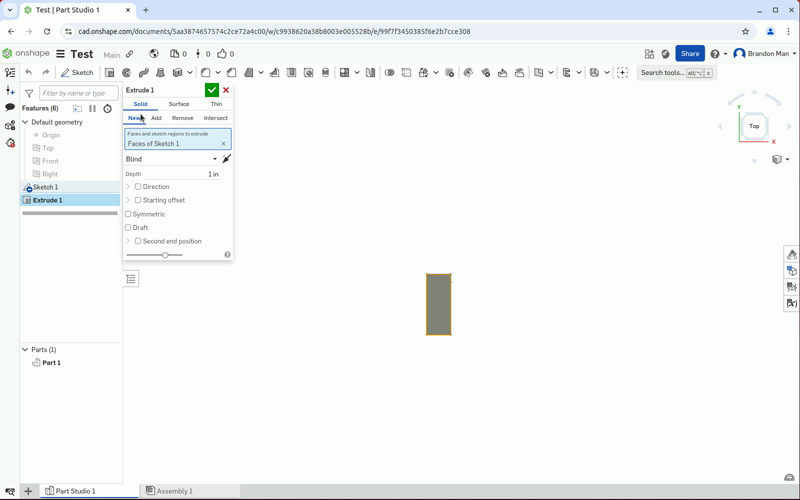
mouse_move(137, 120)
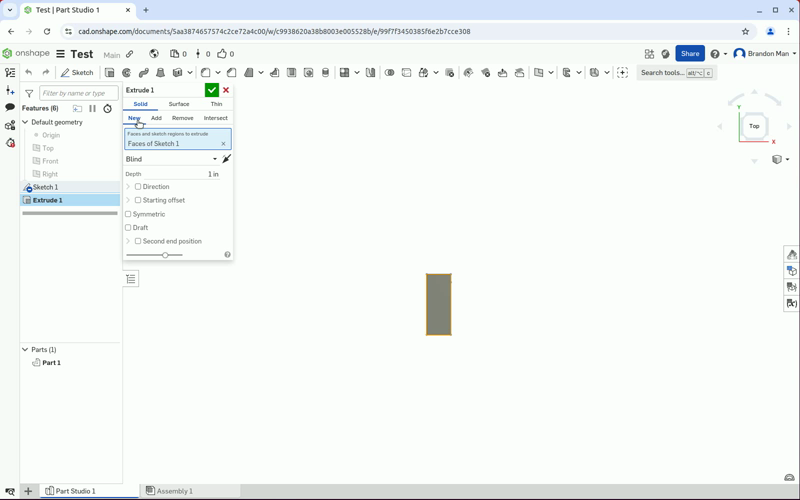
click(137, 120)
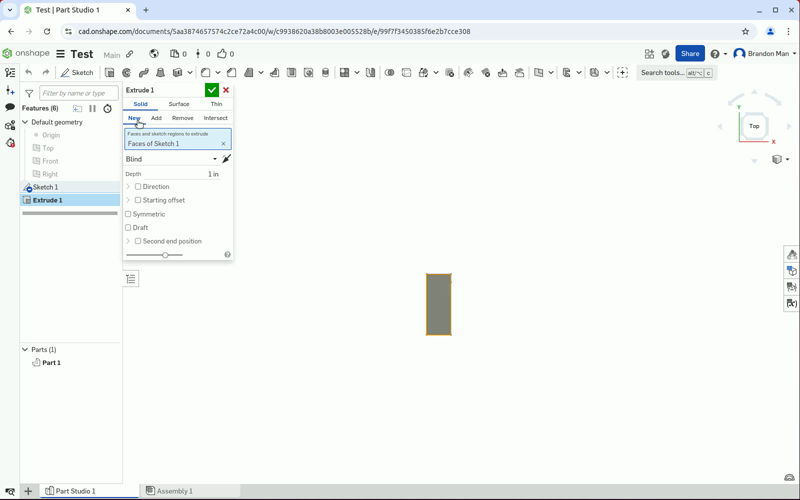
key(tab, 4)
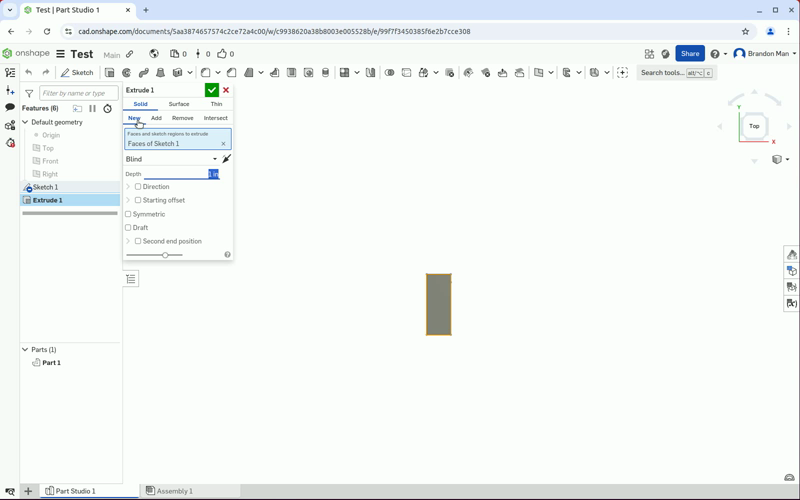
text(0.722)
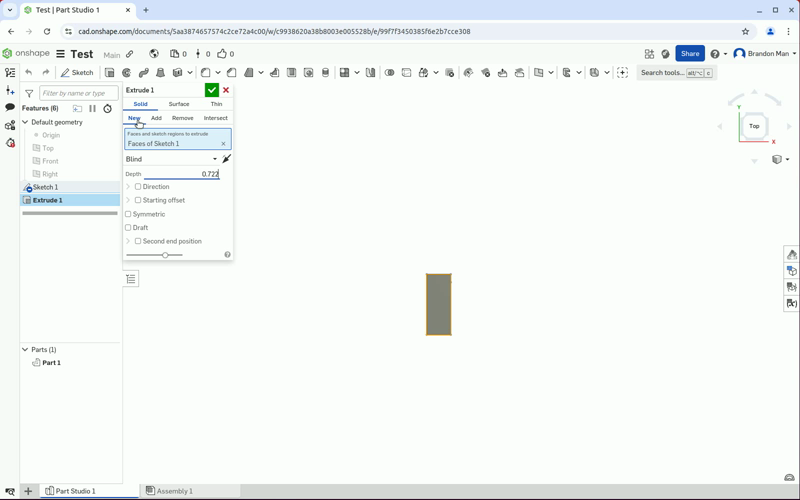
key(enter)
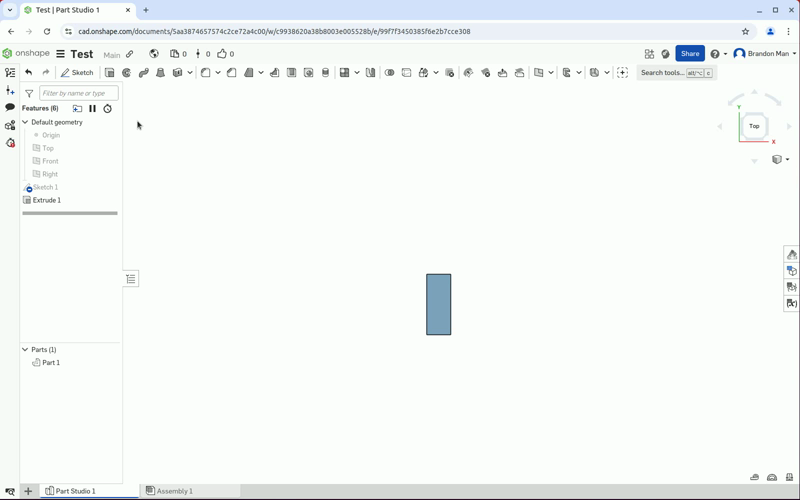
key(shift+h)
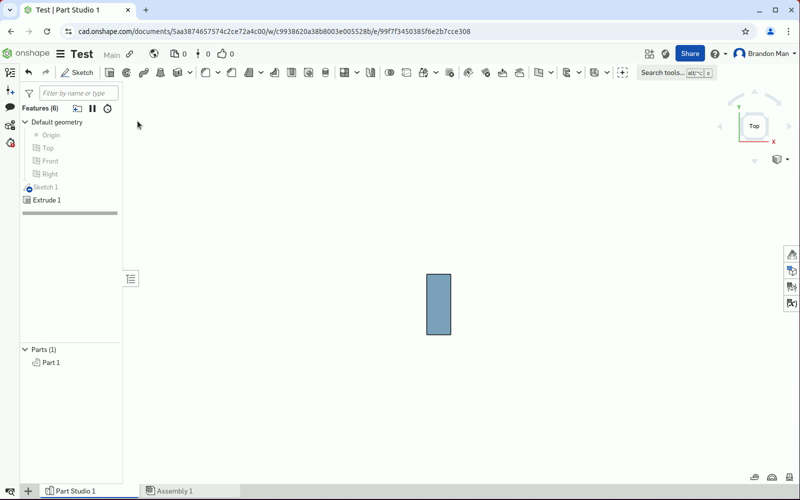
key(shift+h)
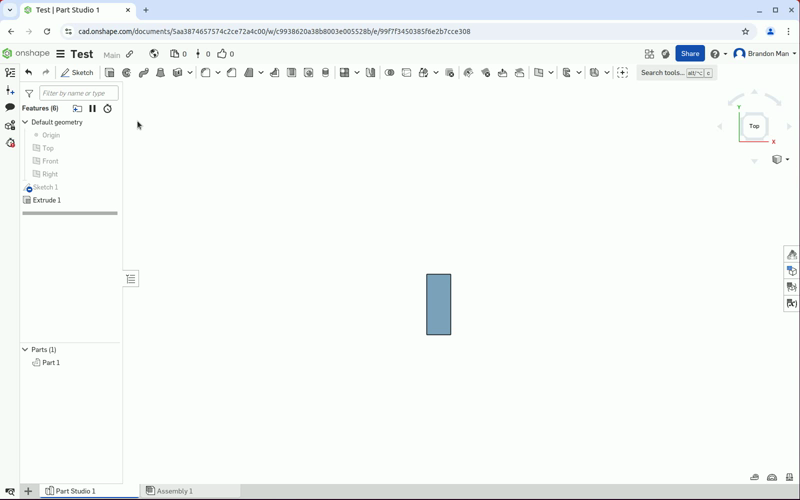
mouse_move(73, 189)
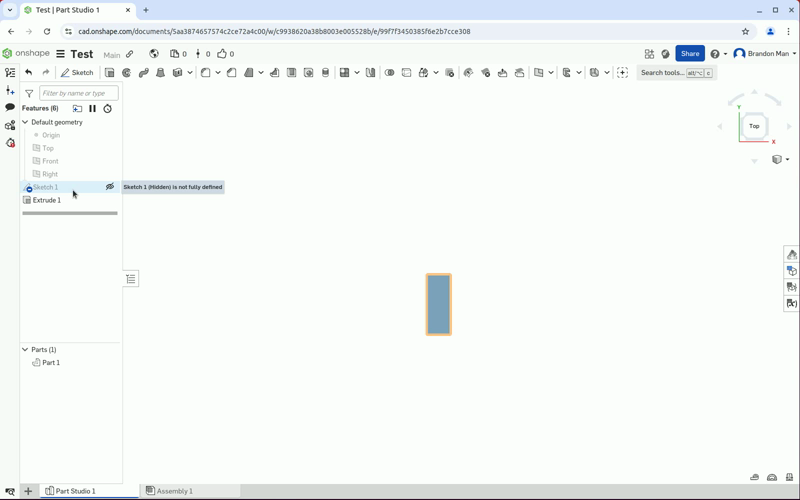
click(73, 189)
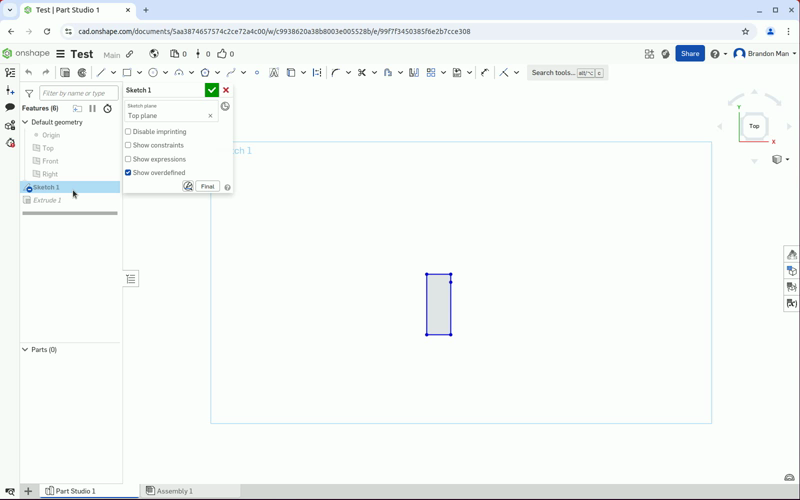
mouse_move(229, 92)
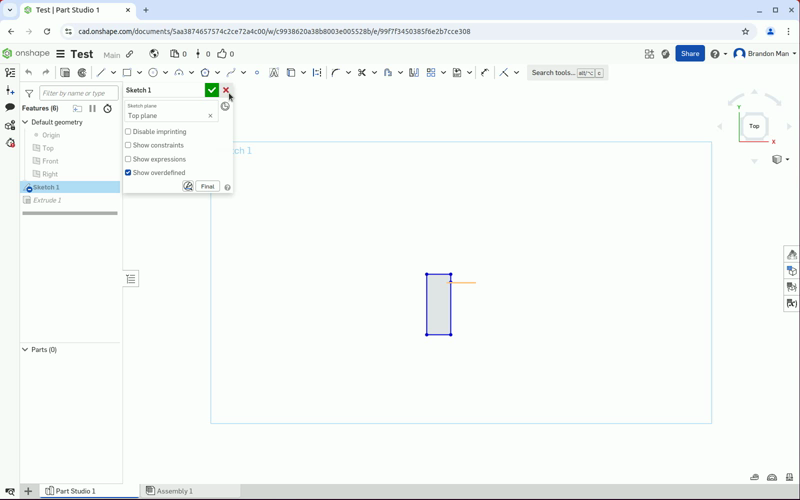
click(229, 92)
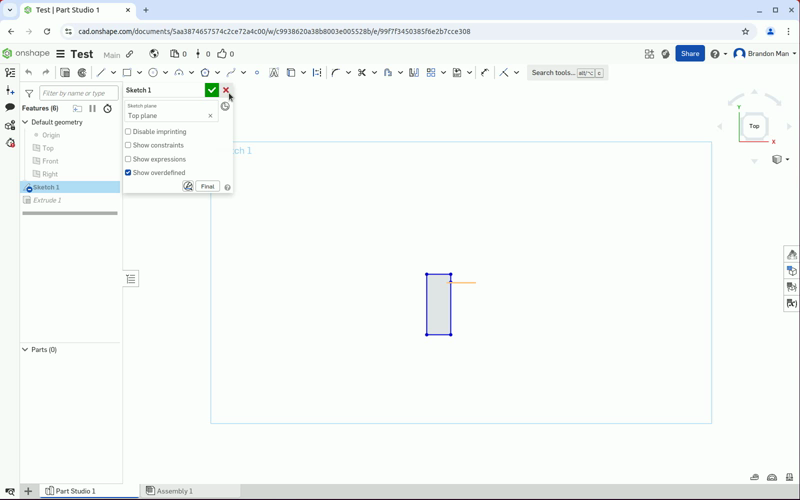
key(shift+s)
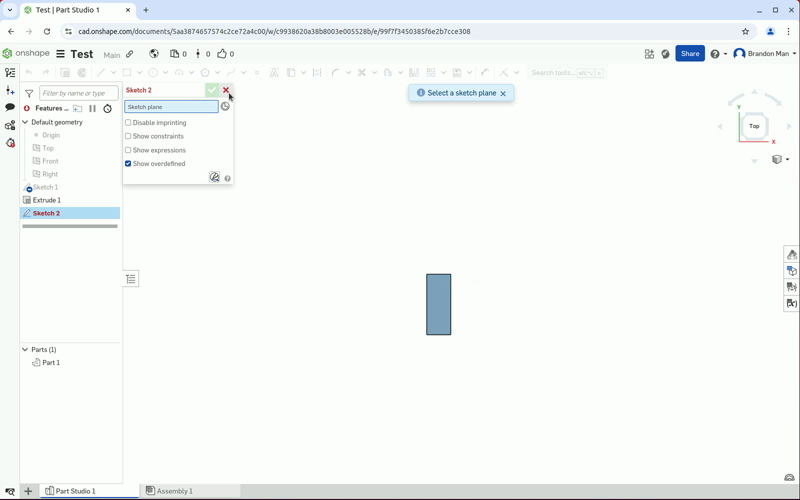
mouse_move(73, 150)
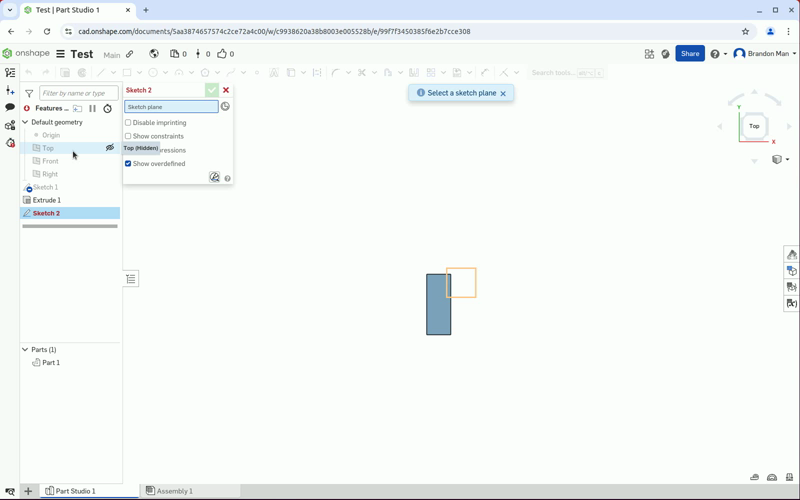
click(73, 150)
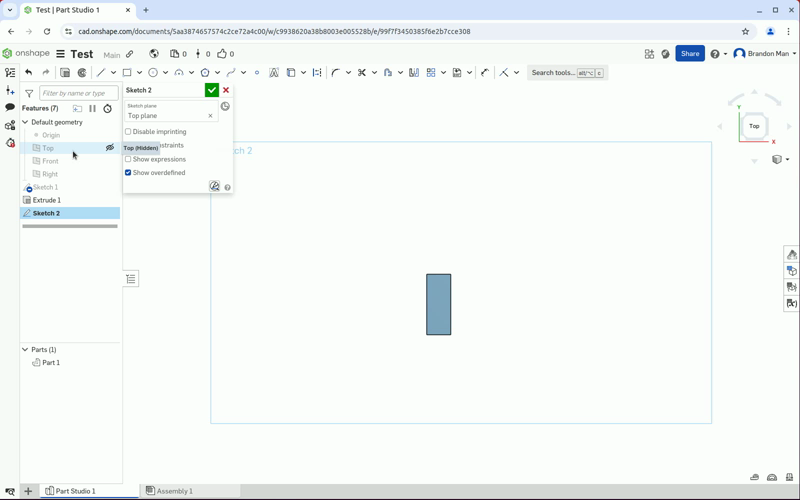
mouse_move(73, 352)
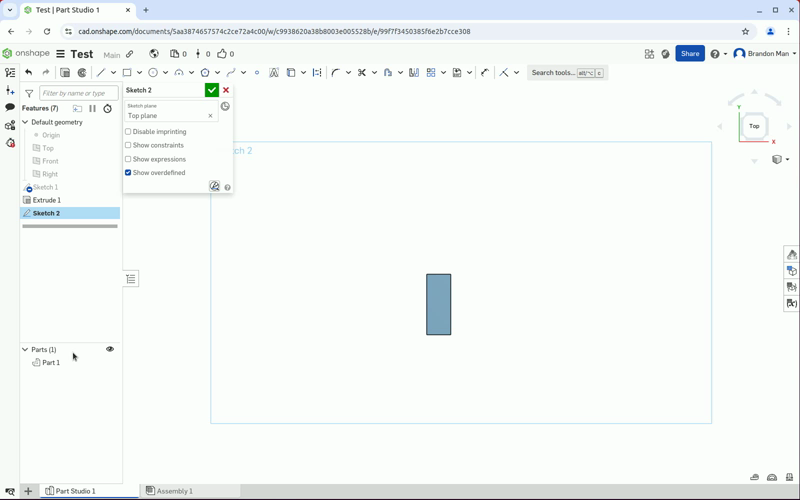
key(y)
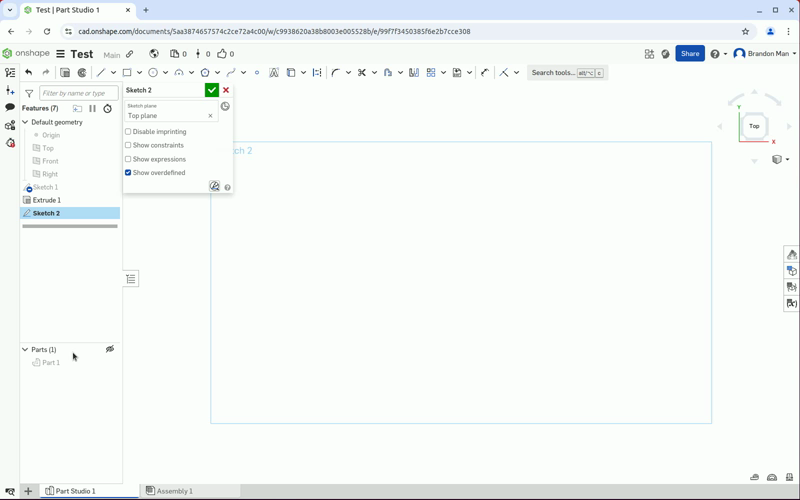
key(l)
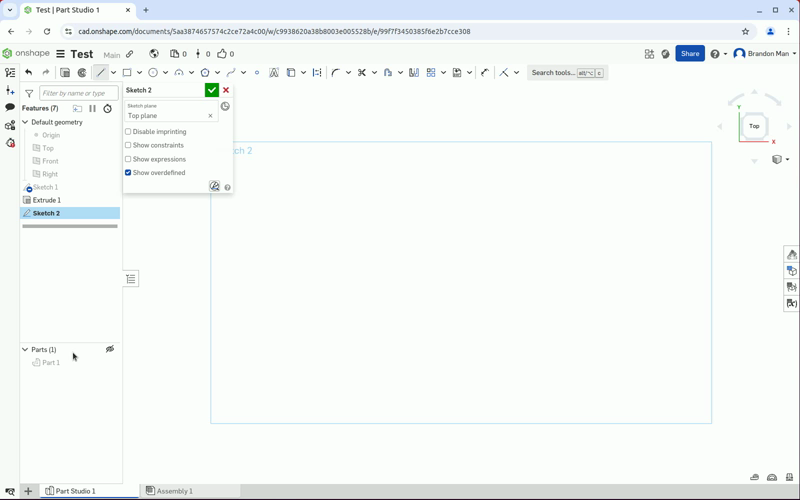
key_down(shift)
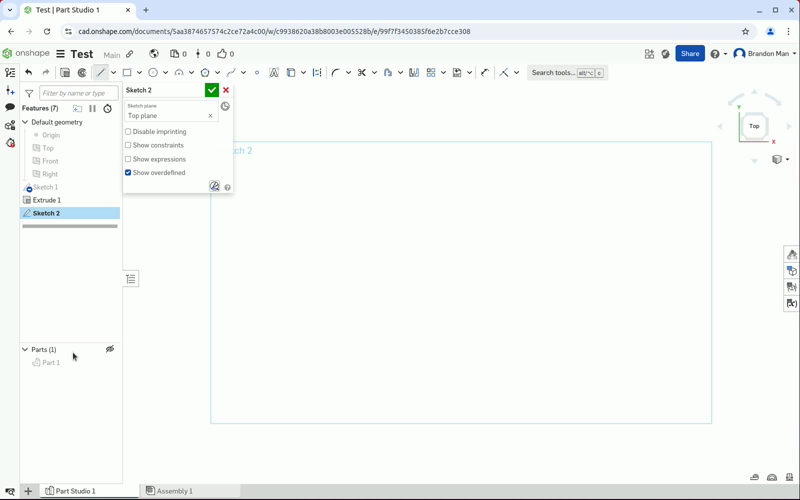
mouse_move(458, 273)
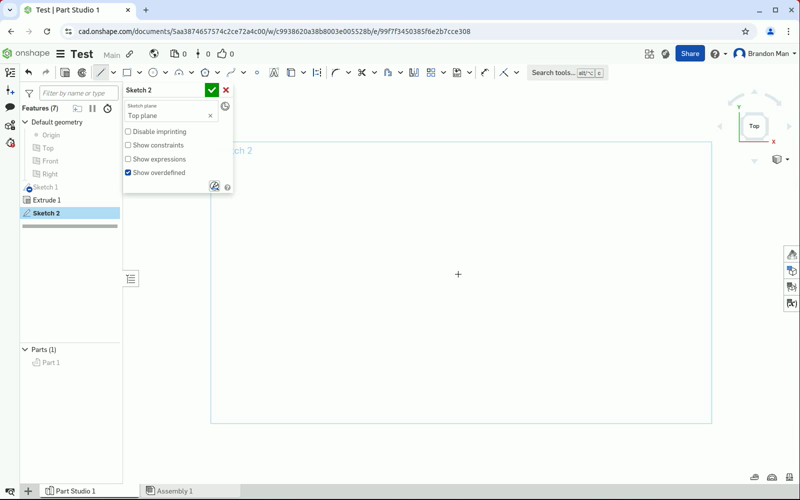
click(458, 273)
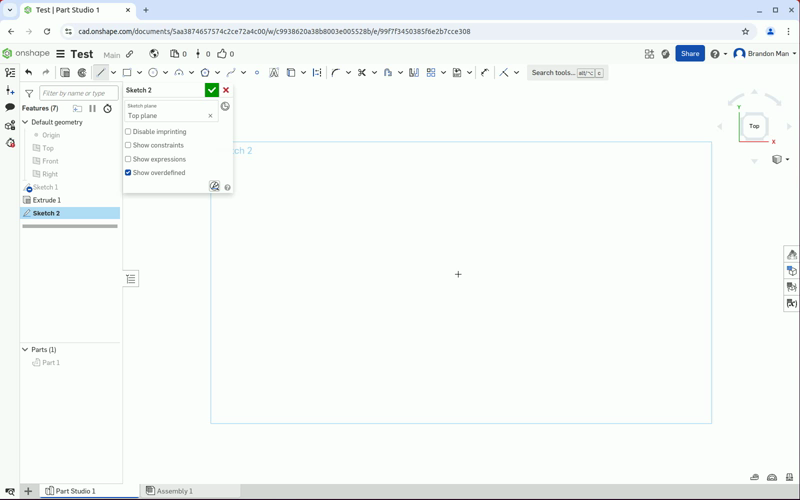
key_up(shift)
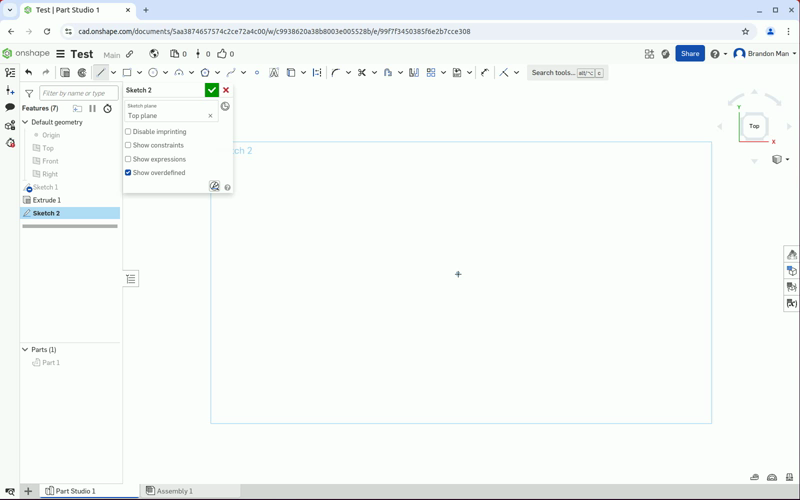
key_down(shift)
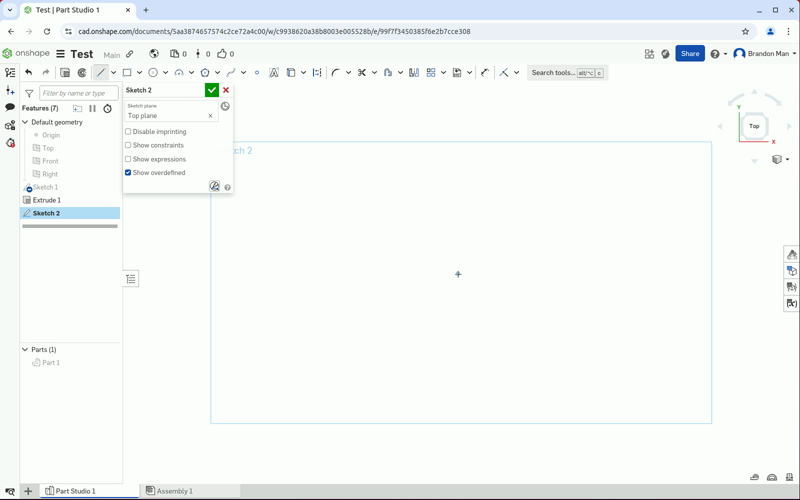
mouse_move(488, 273)
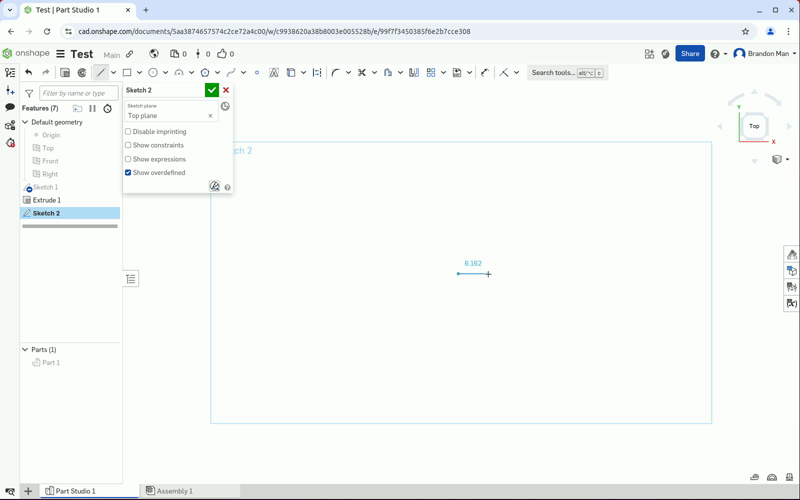
mouse_move(485, 273)
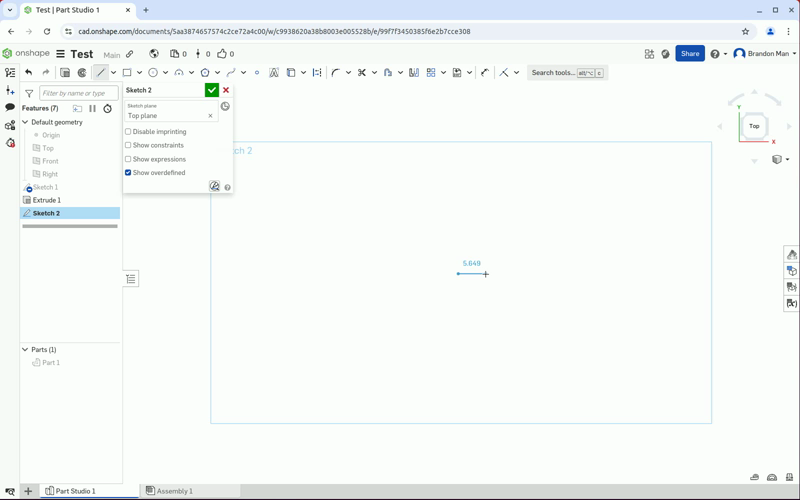
click(485, 273)
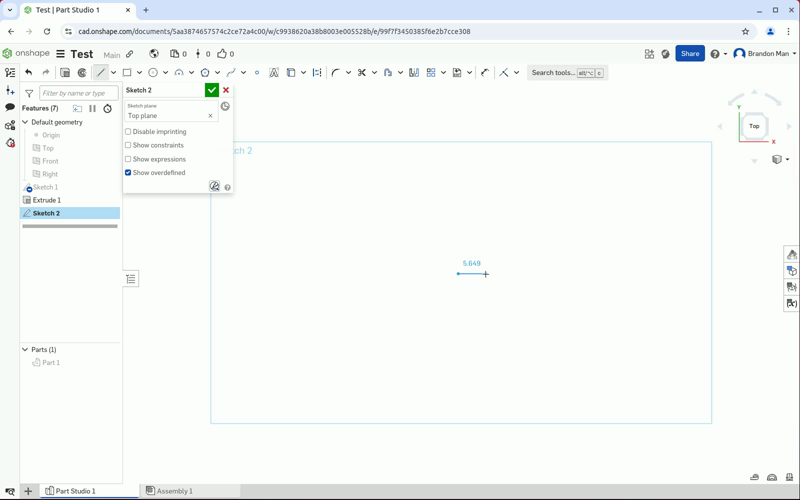
key_up(shift)
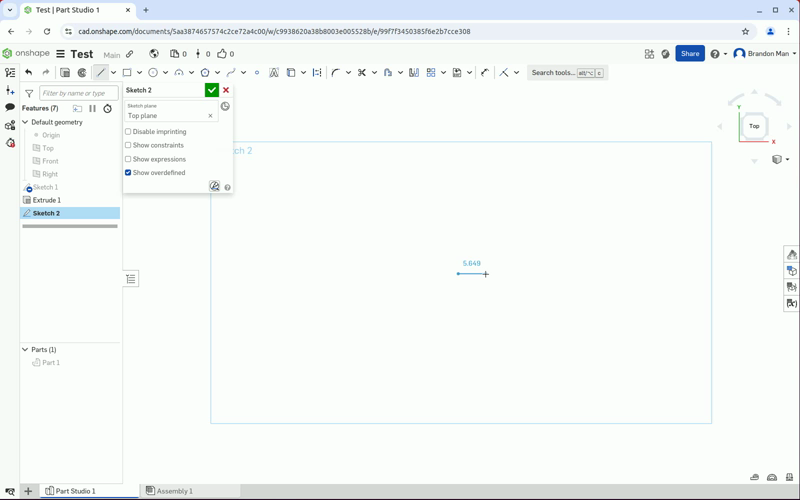
key_down(shift)
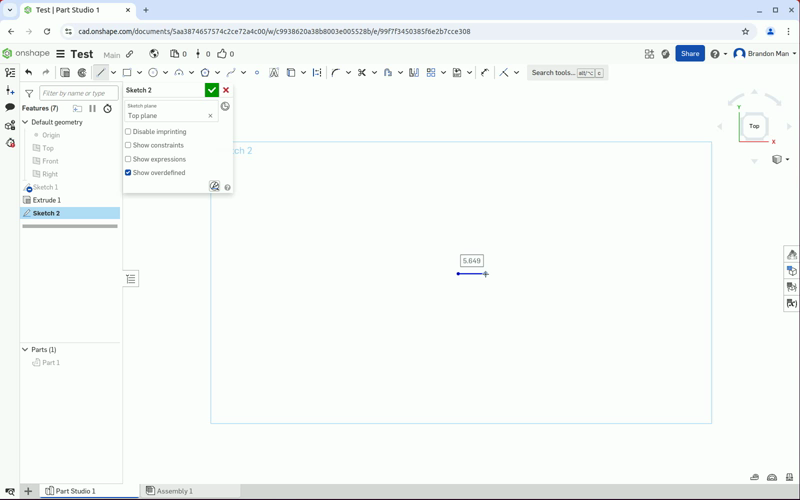
mouse_move(515, 273)
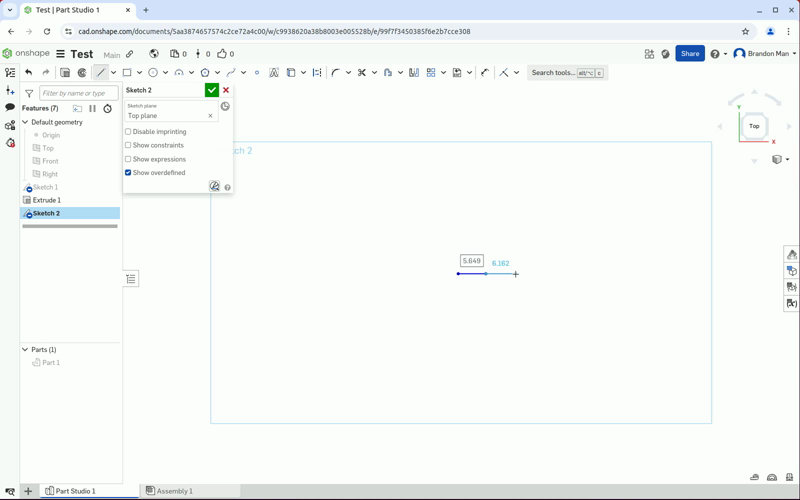
mouse_move(485, 225)
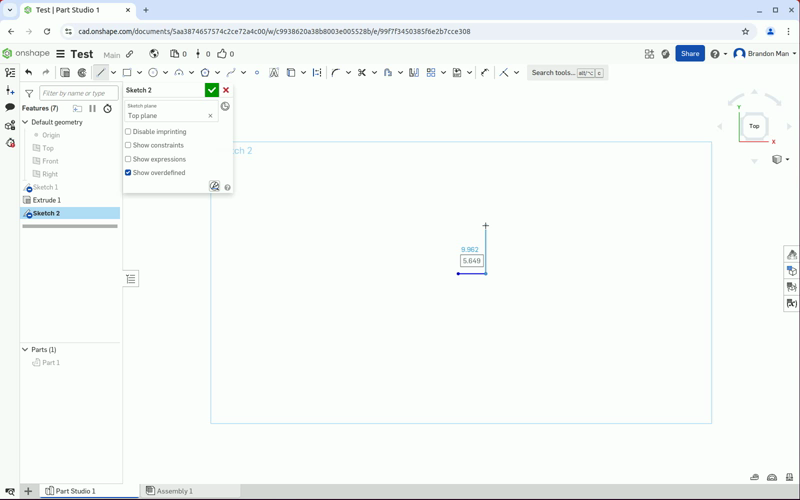
click(485, 225)
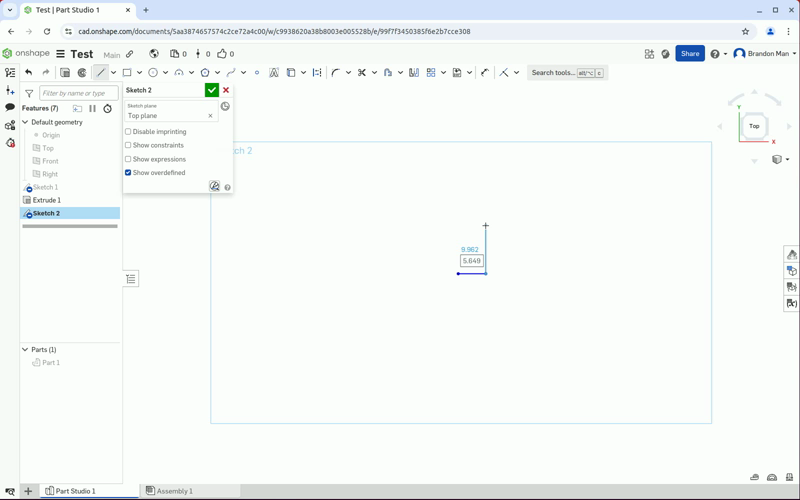
key_up(shift)
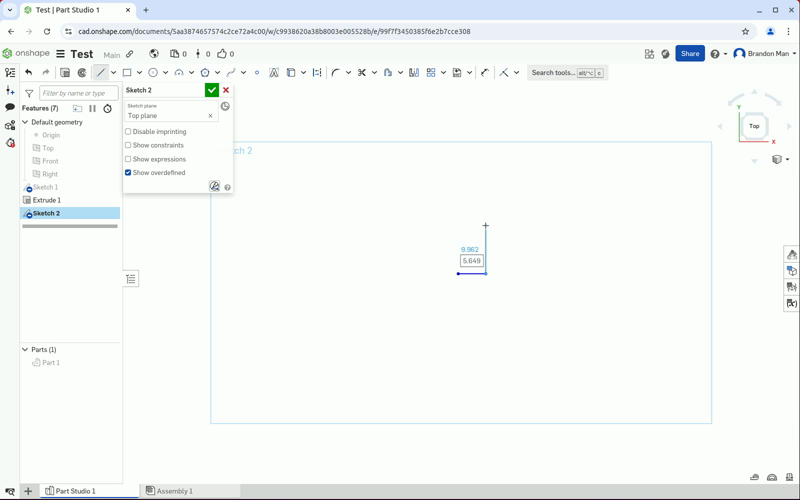
key_down(shift)
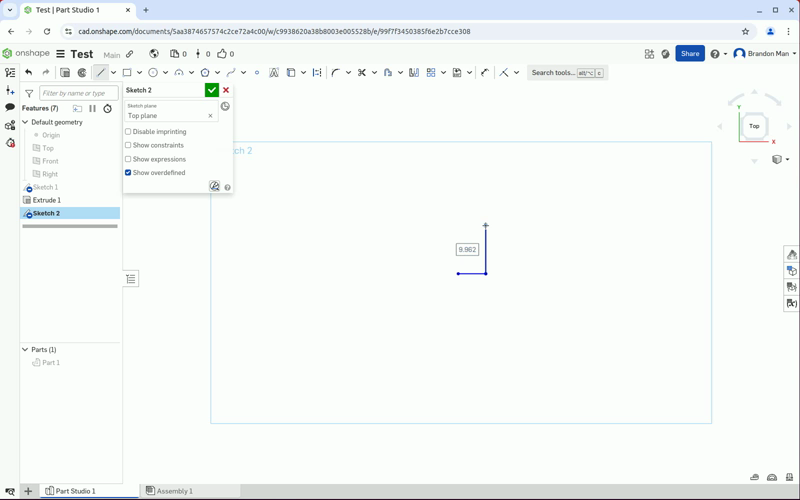
mouse_move(515, 225)
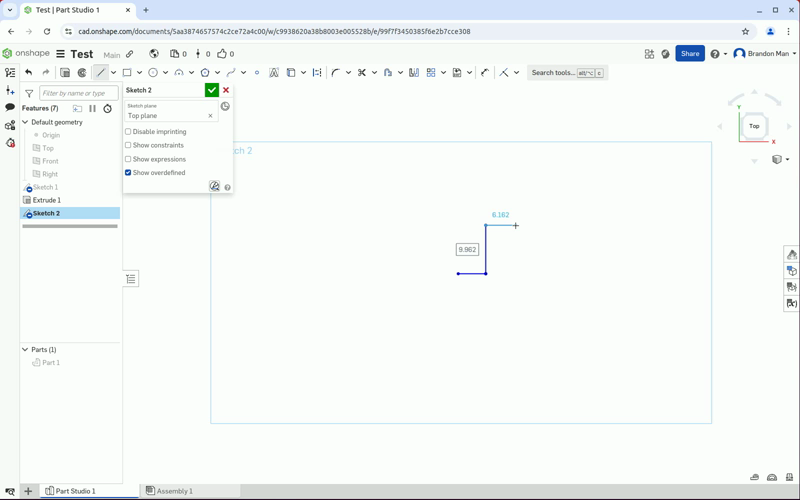
mouse_move(458, 225)
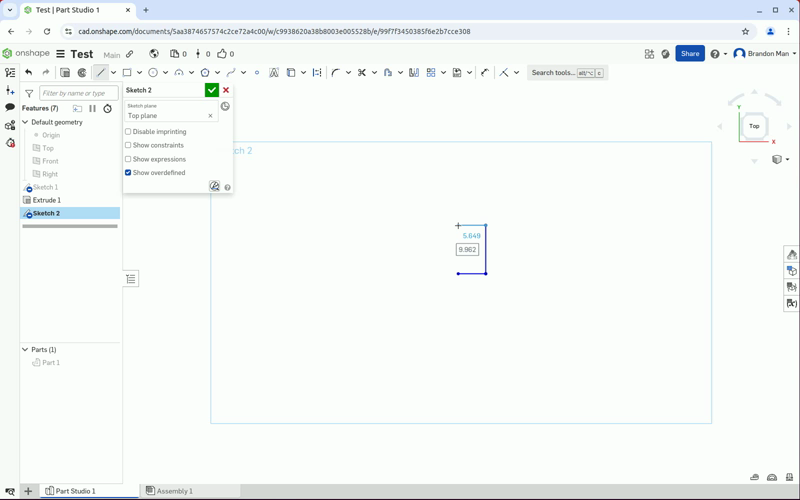
click(458, 225)
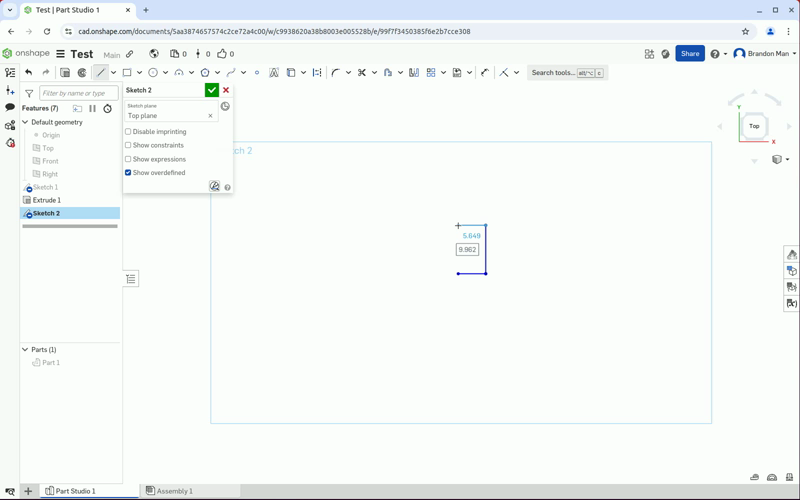
key_up(shift)
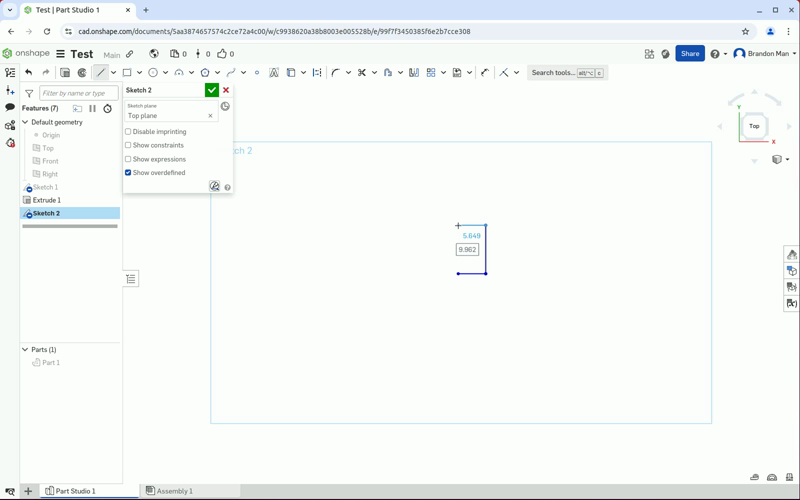
mouse_move(488, 225)
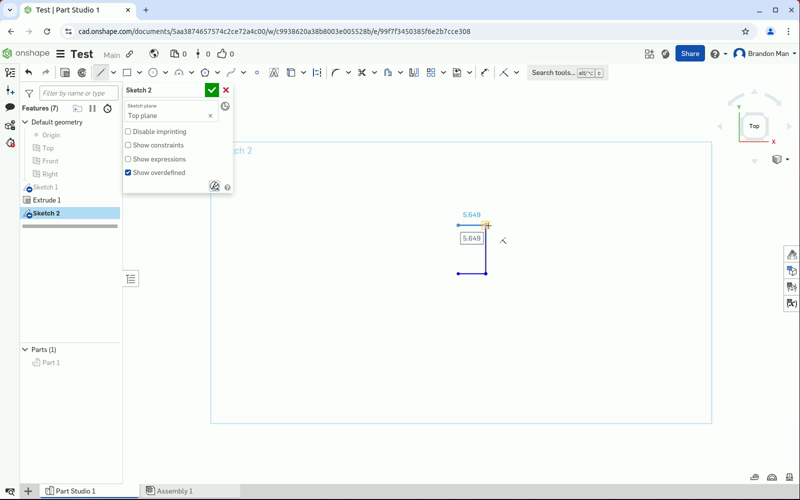
key_down(shift)
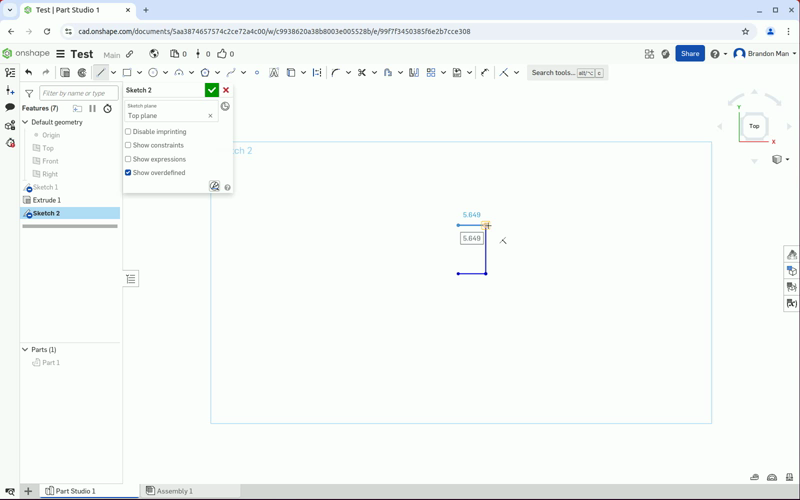
mouse_move(458, 273)
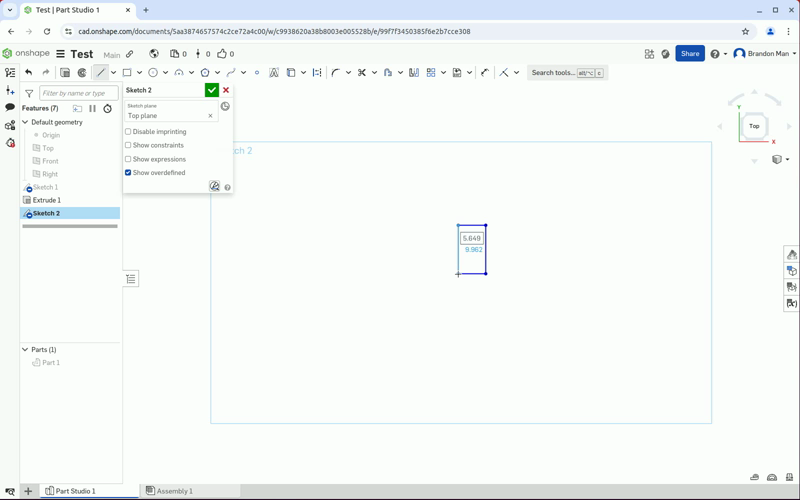
key_up(shift)
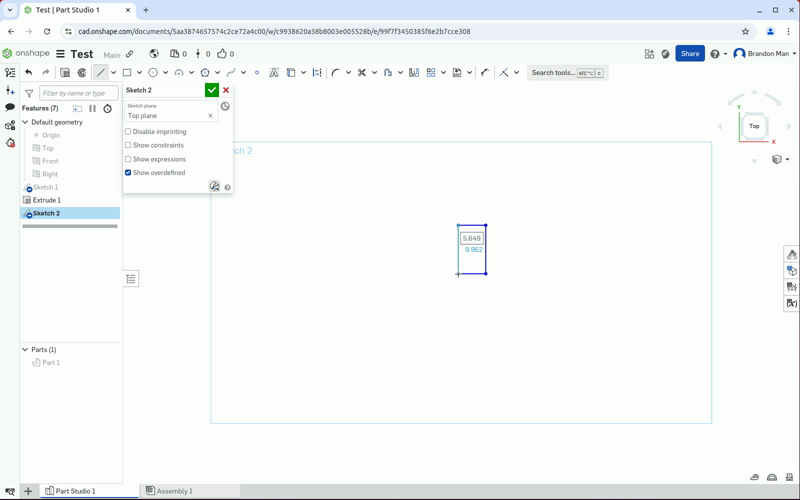
click(458, 273)
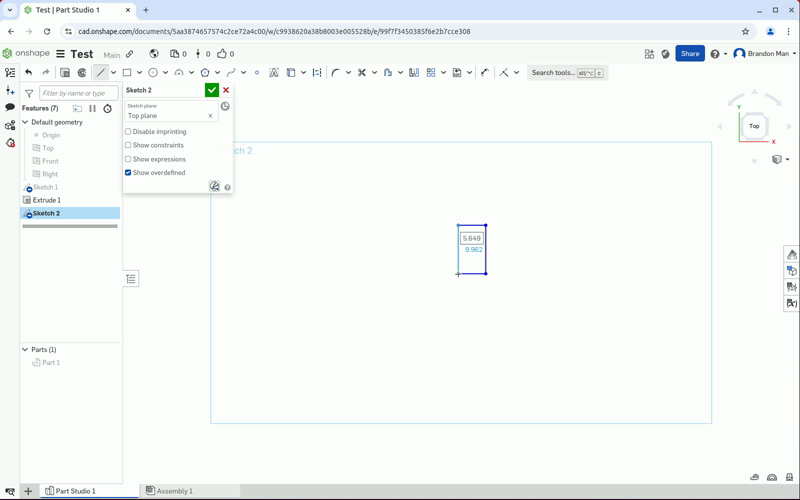
key(esc)
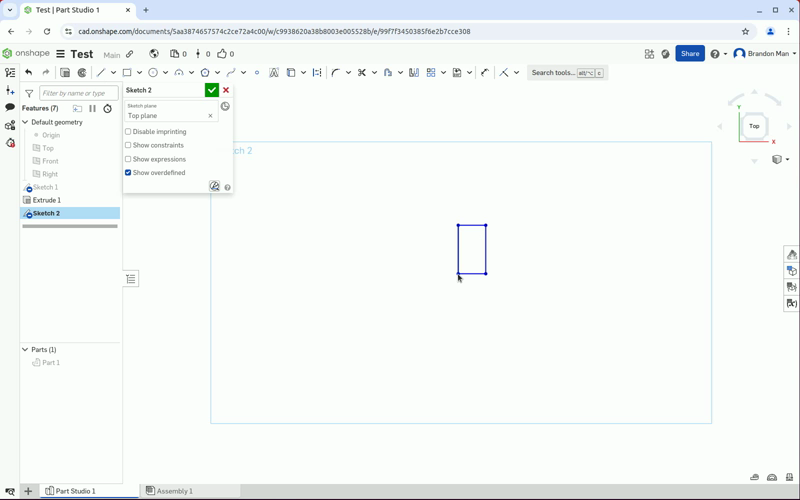
mouse_move(473, 253)
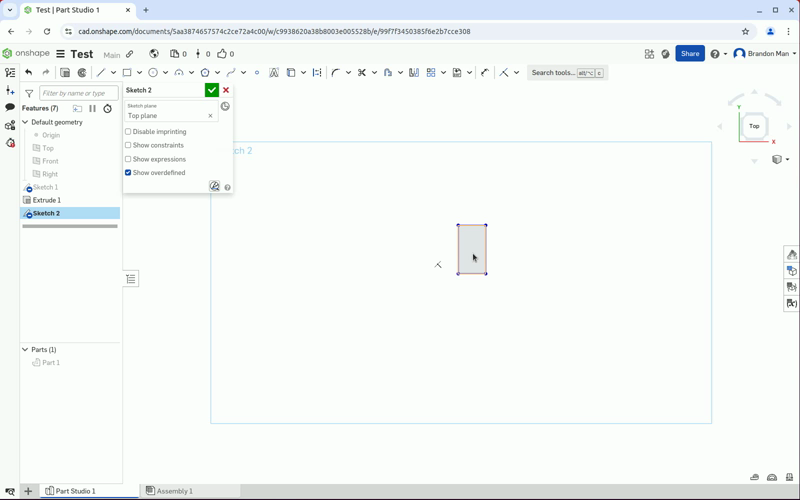
scroll(6)
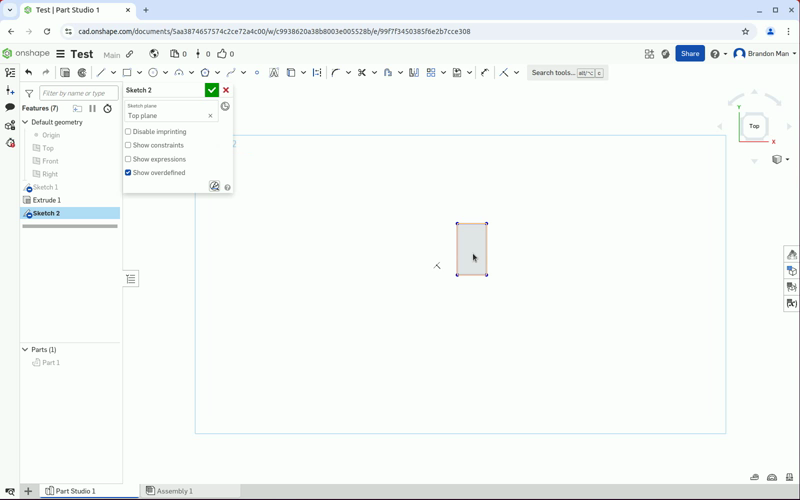
scroll(6)
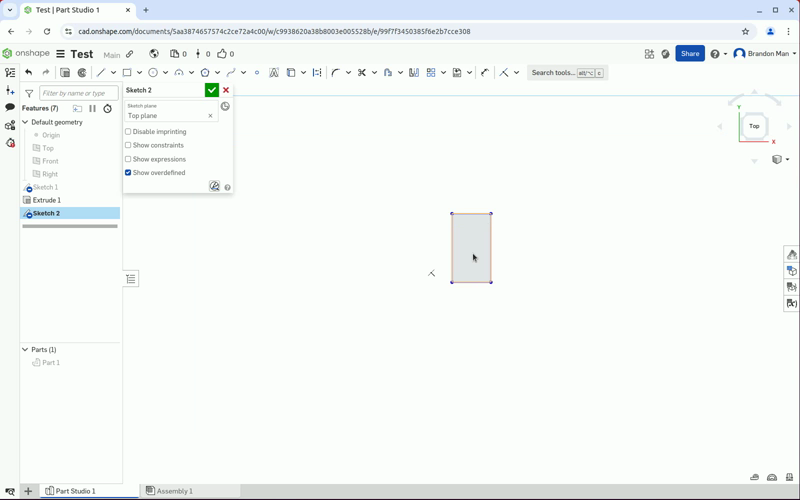
scroll(6)
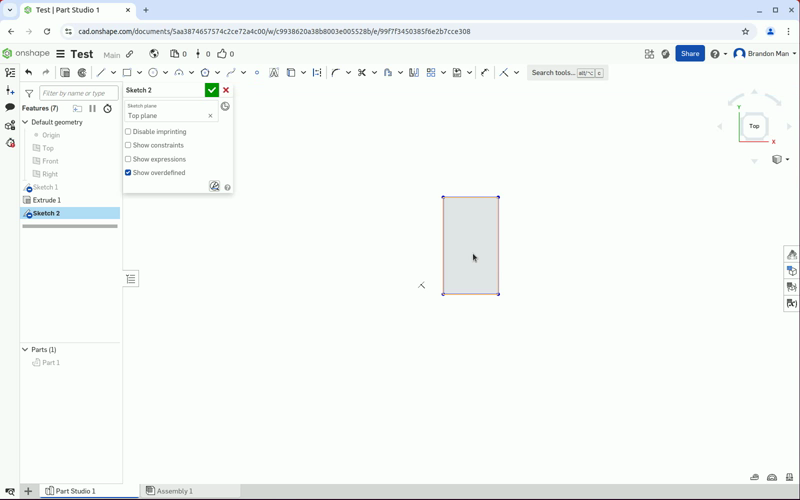
scroll(6)
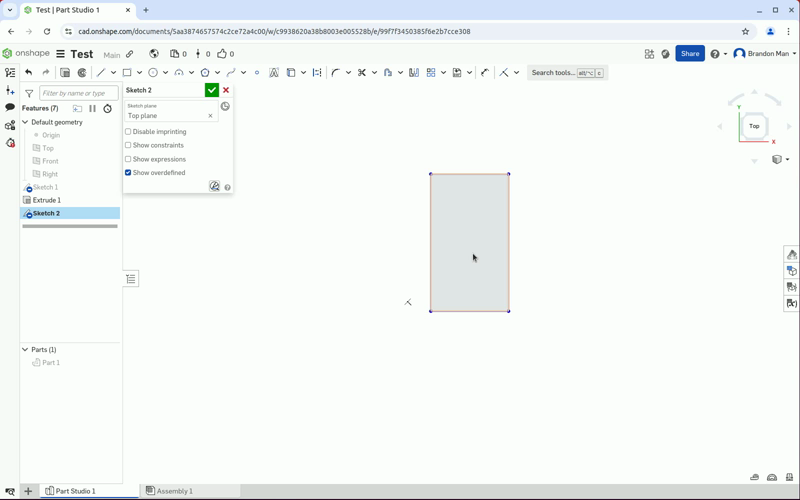
scroll(6)
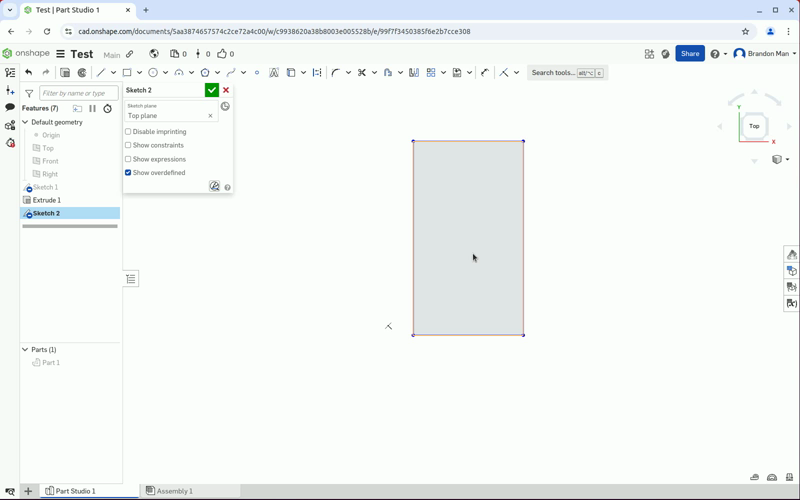
scroll(6)
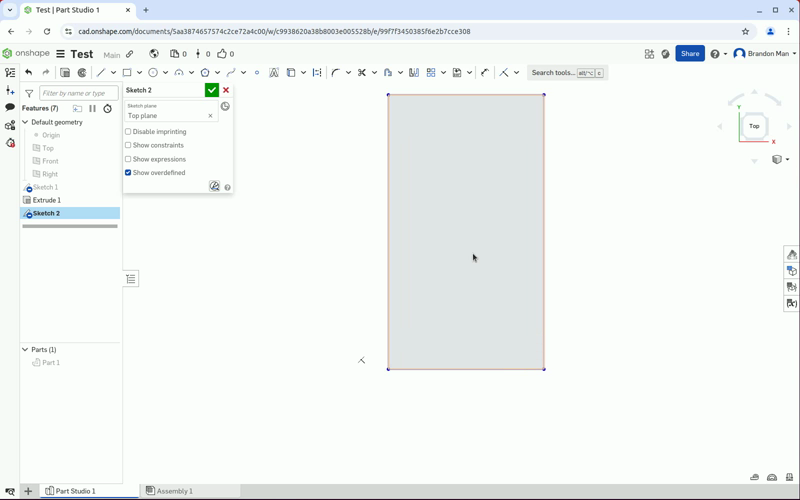
scroll(6)
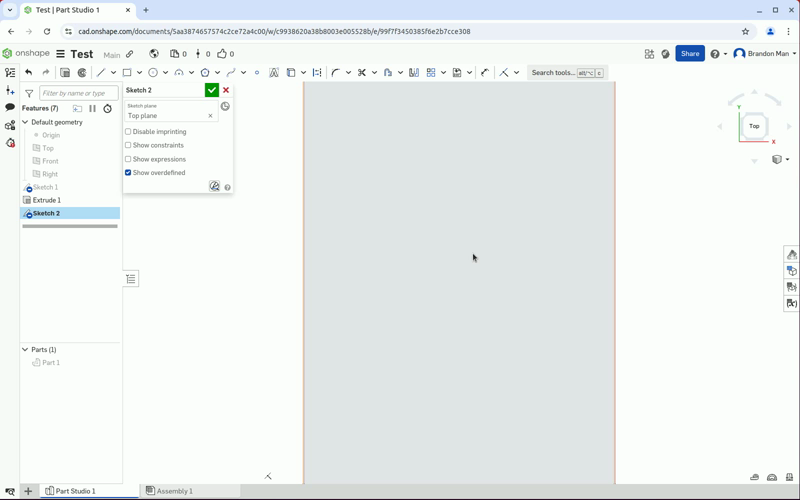
click(473, 253)
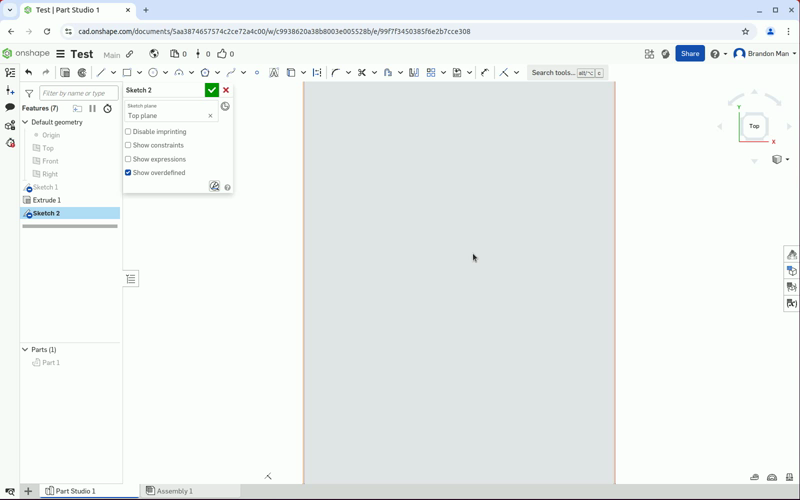
scroll(-6)
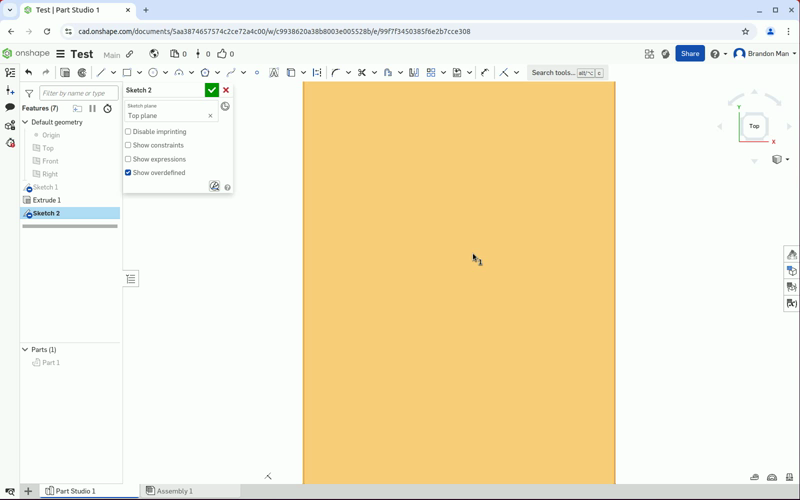
scroll(-6)
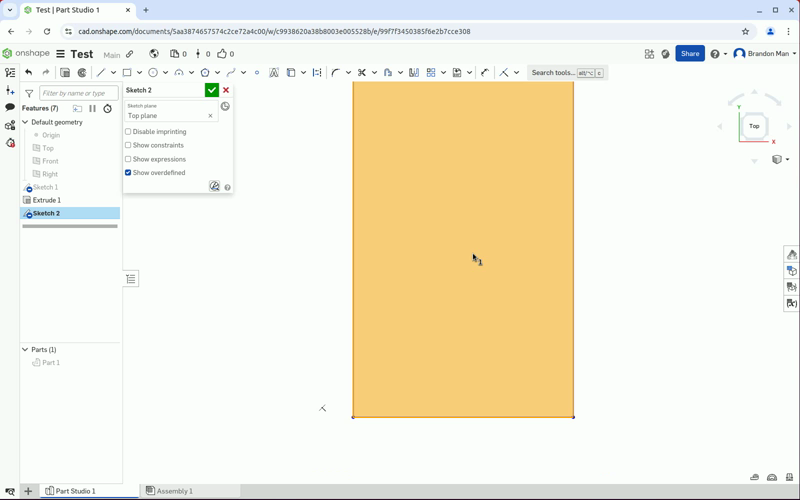
scroll(-6)
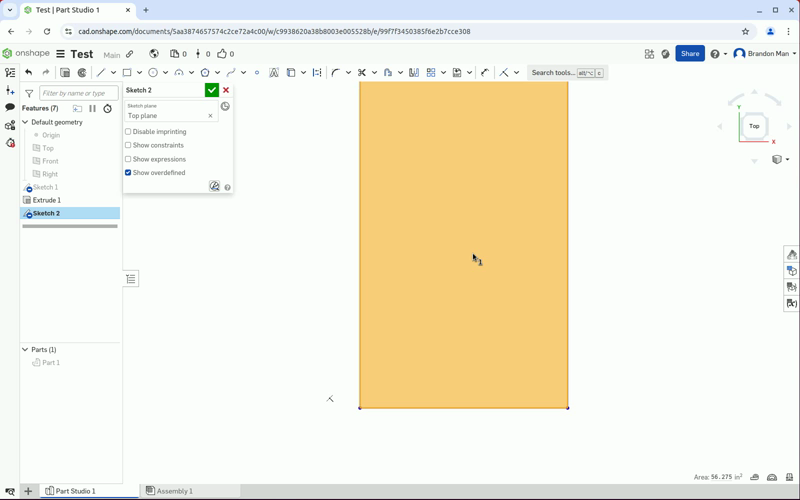
scroll(-6)
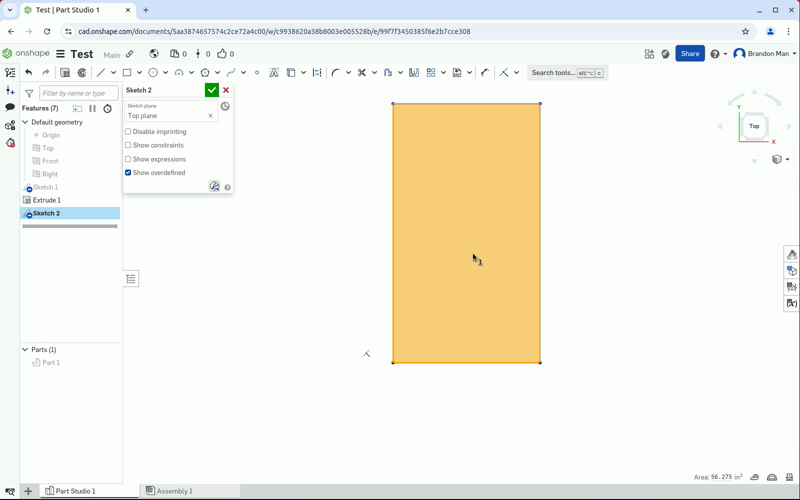
scroll(-6)
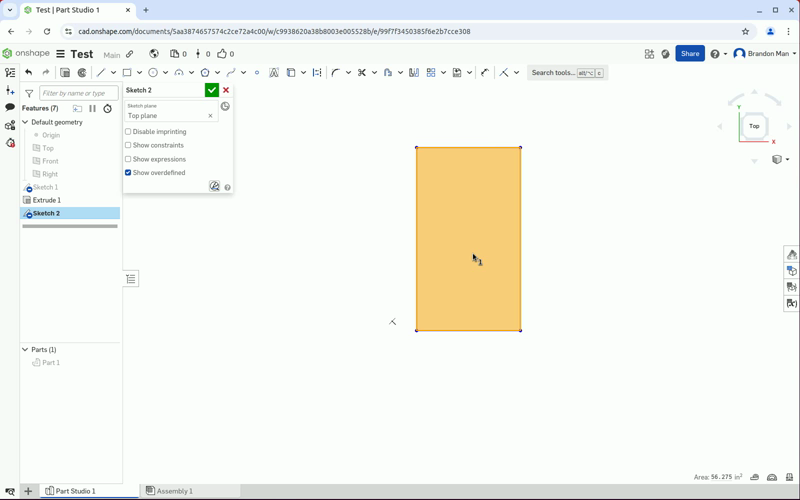
scroll(-6)
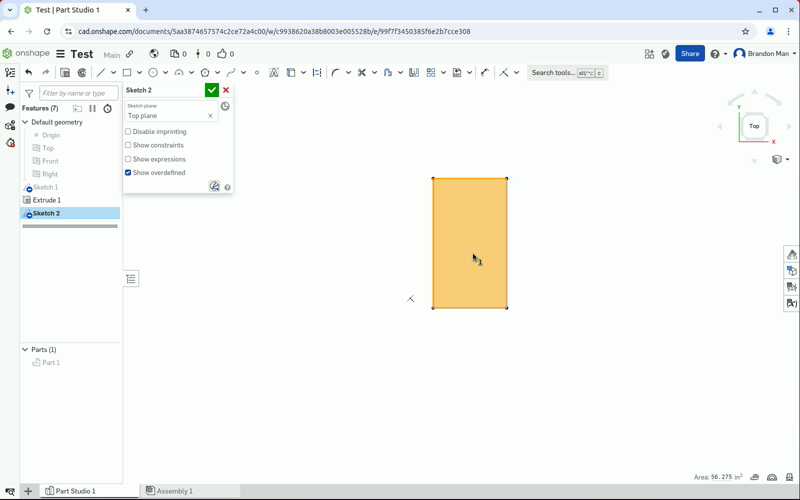
scroll(-6)
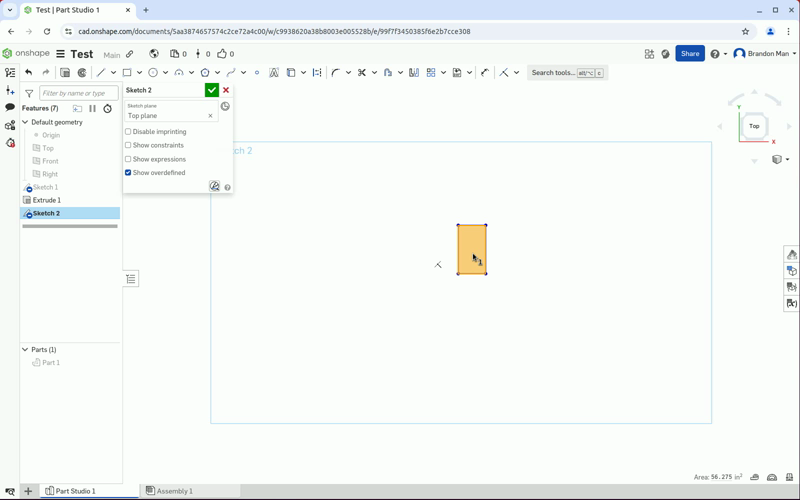
mouse_move(73, 352)
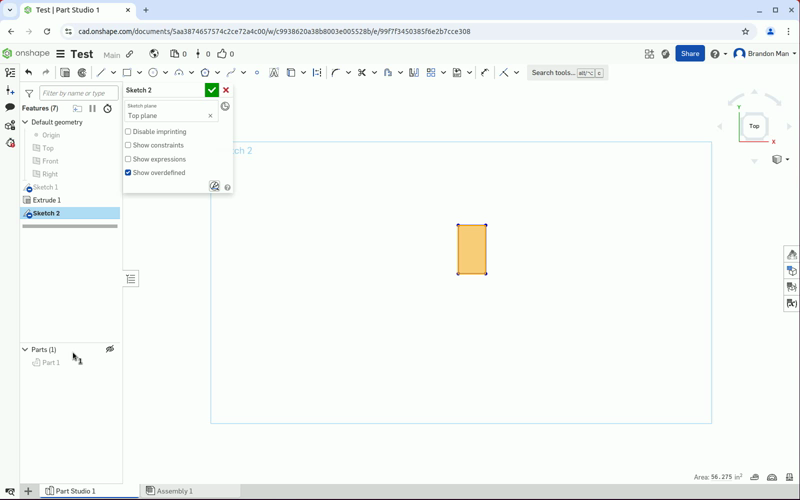
key(shift+y)
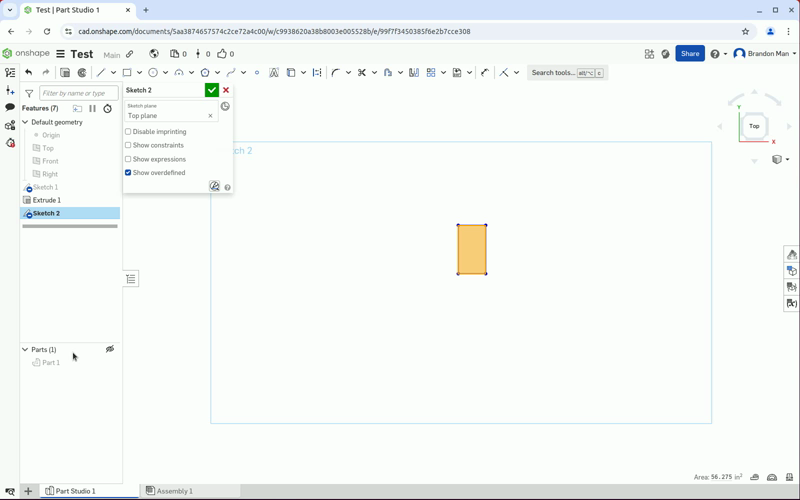
key(shift+e)
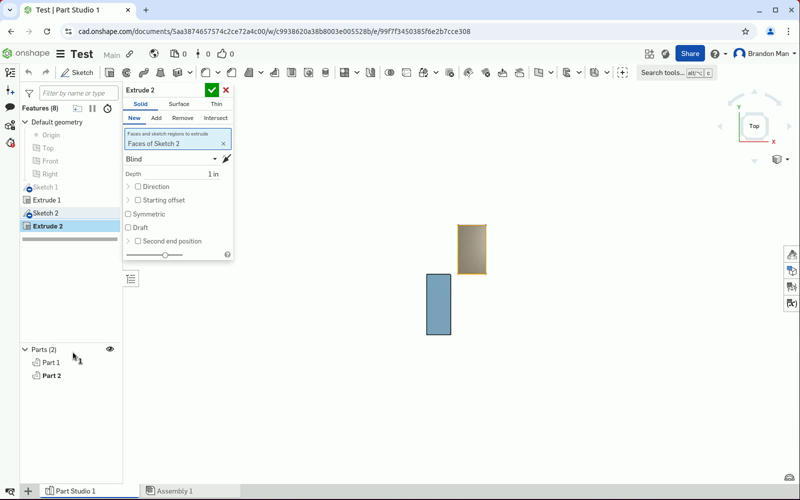
mouse_move(143, 106)
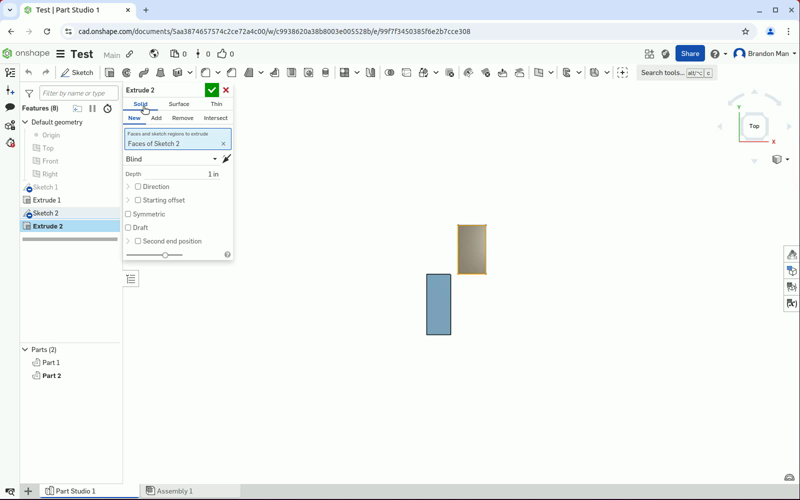
click(143, 106)
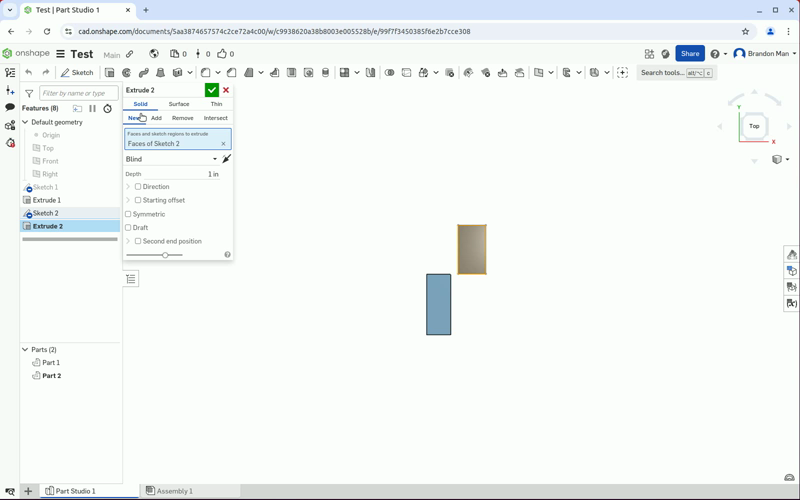
mouse_move(137, 120)
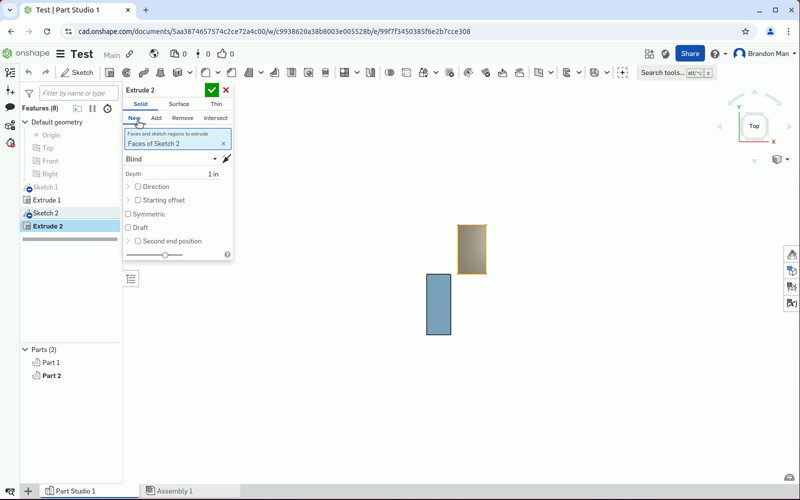
click(137, 120)
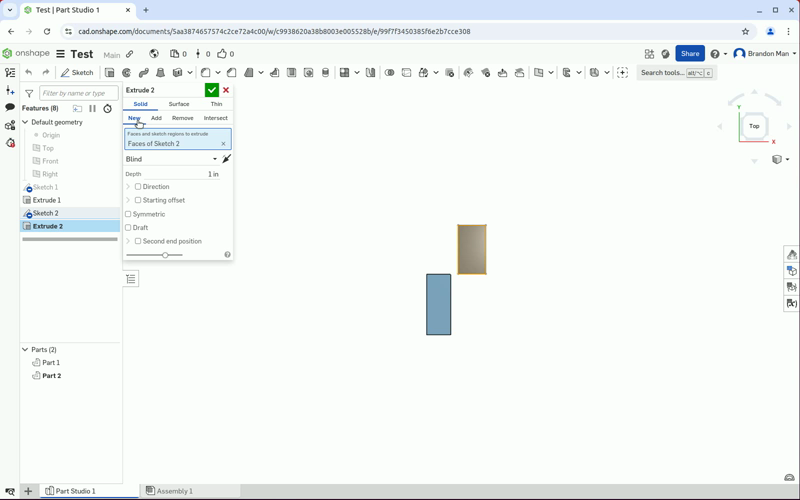
key(tab, 4)
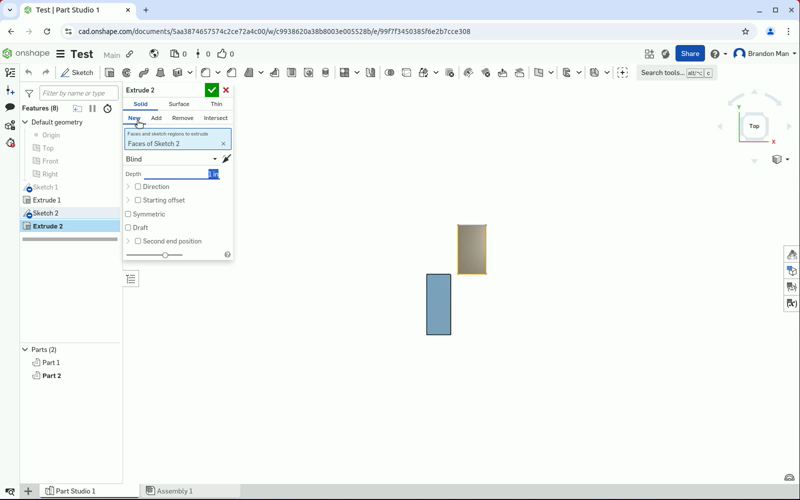
text(0.722)
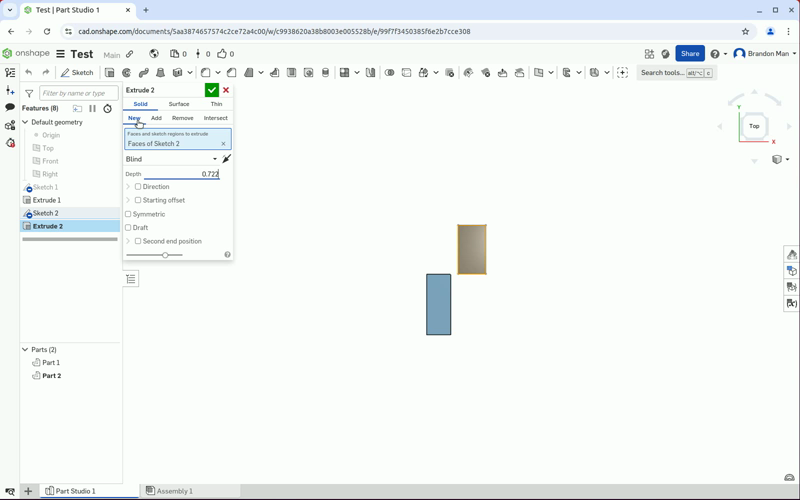
key(enter)
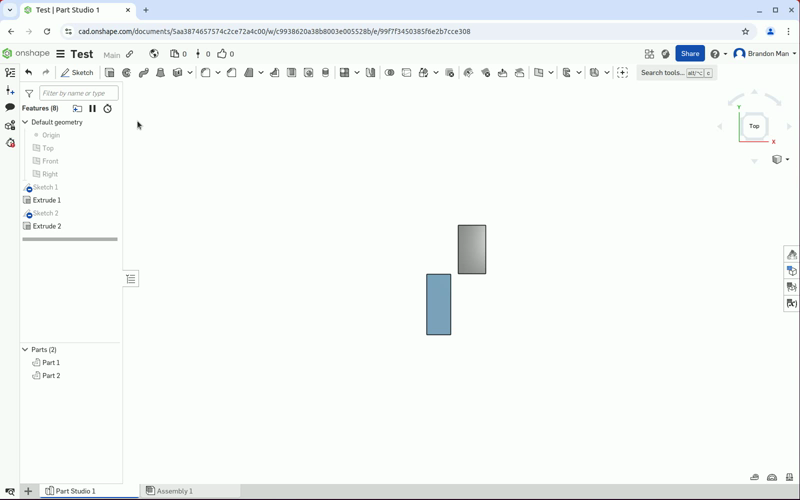
key(shift+h)
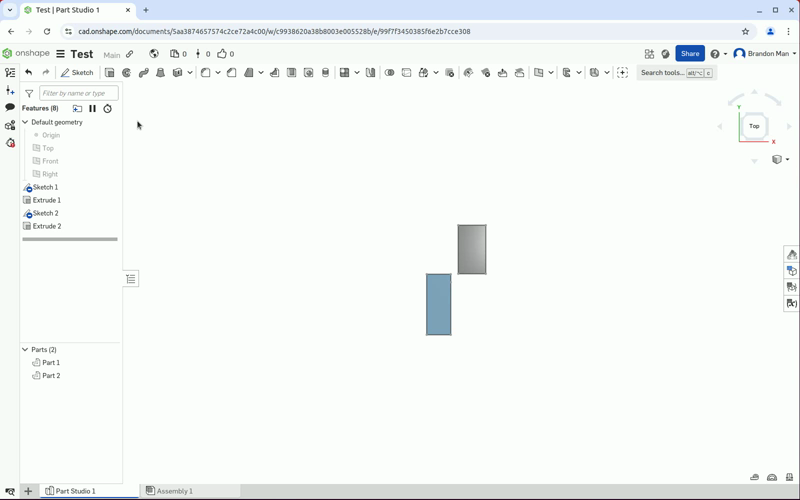
key(shift+h)
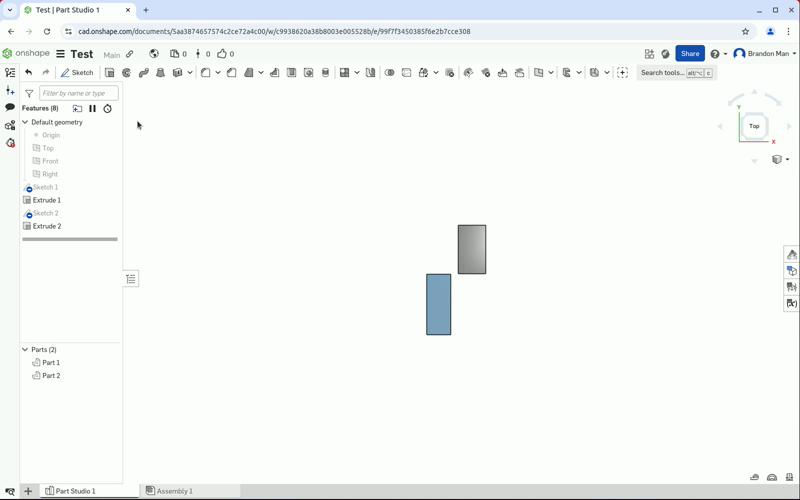
mouse_move(73, 189)
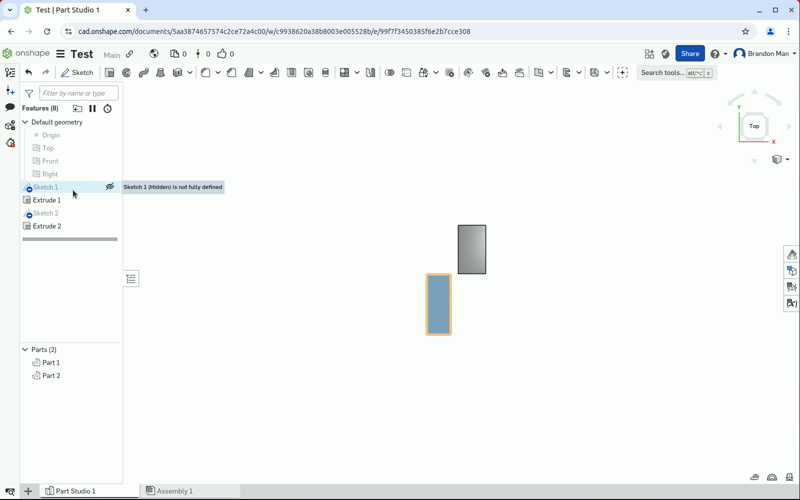
click(73, 189)
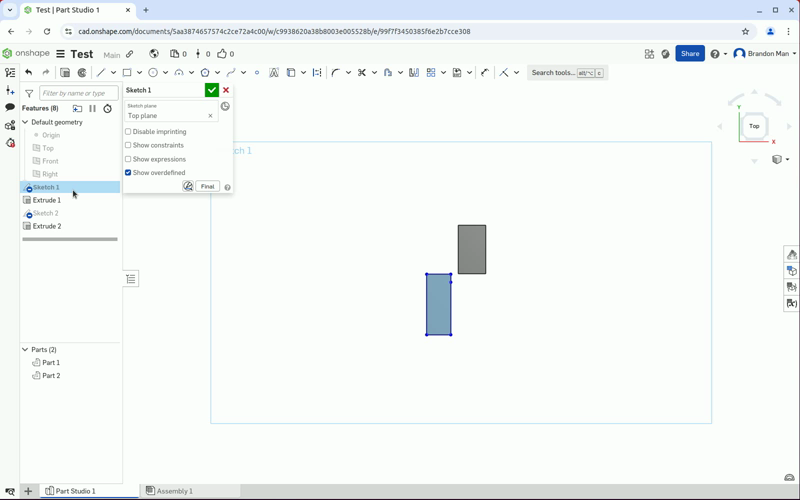
mouse_move(229, 92)
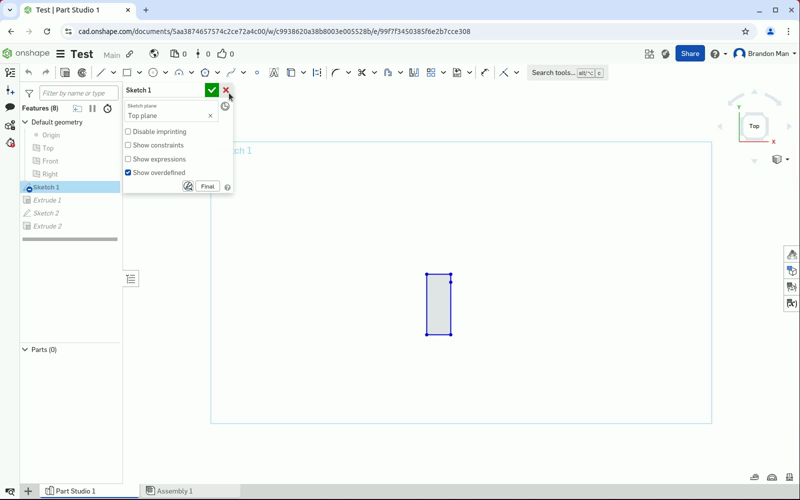
click(229, 92)
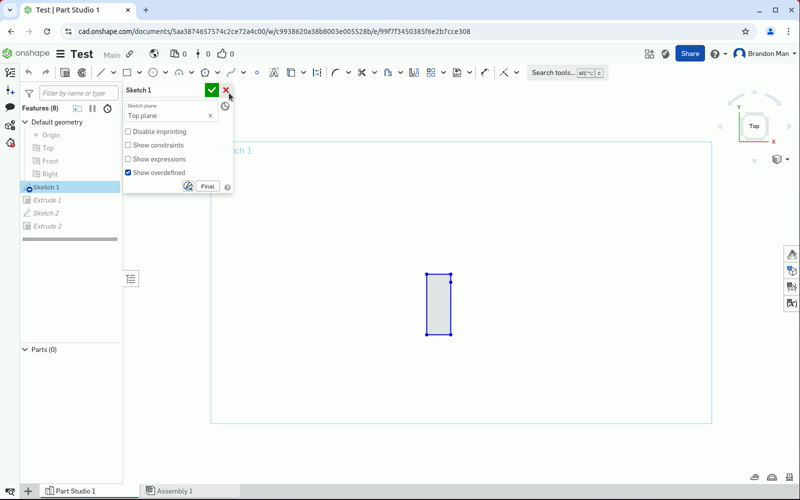
key(shift+s)
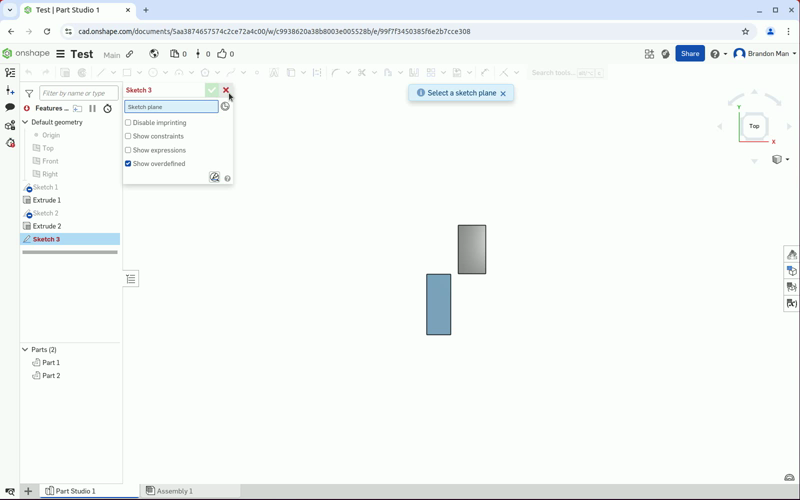
mouse_move(73, 150)
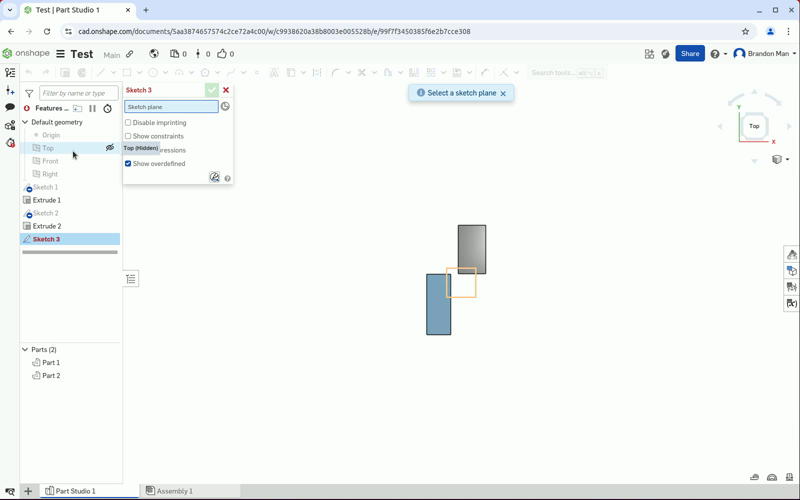
click(73, 150)
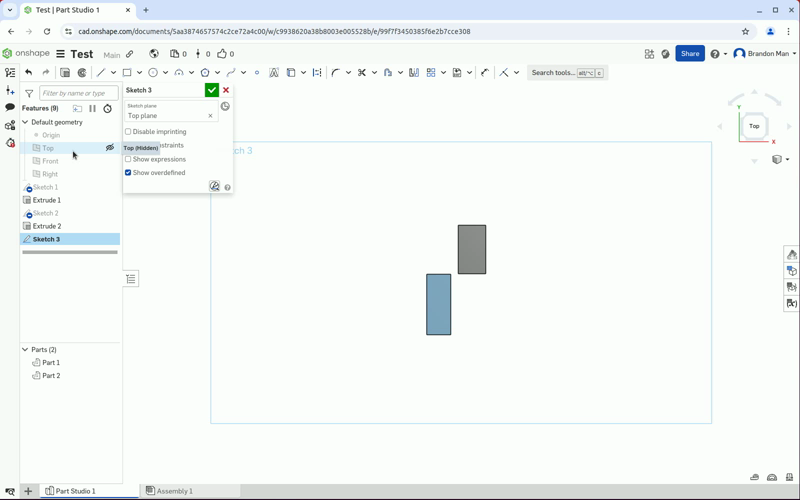
mouse_move(73, 352)
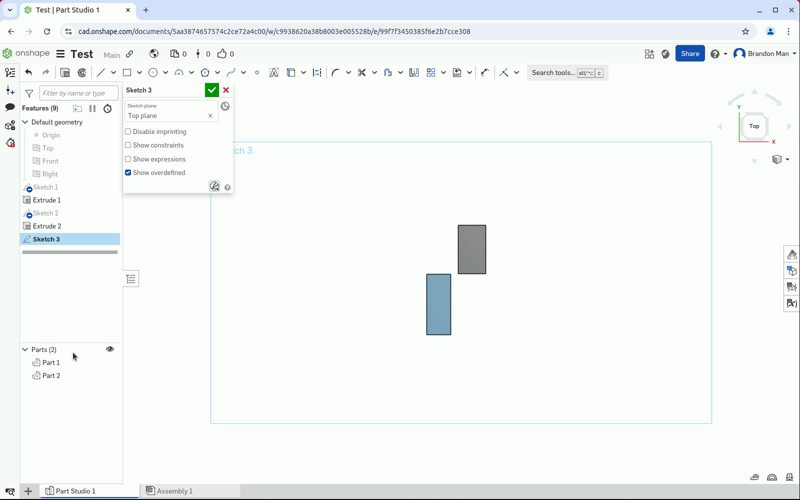
key(y)
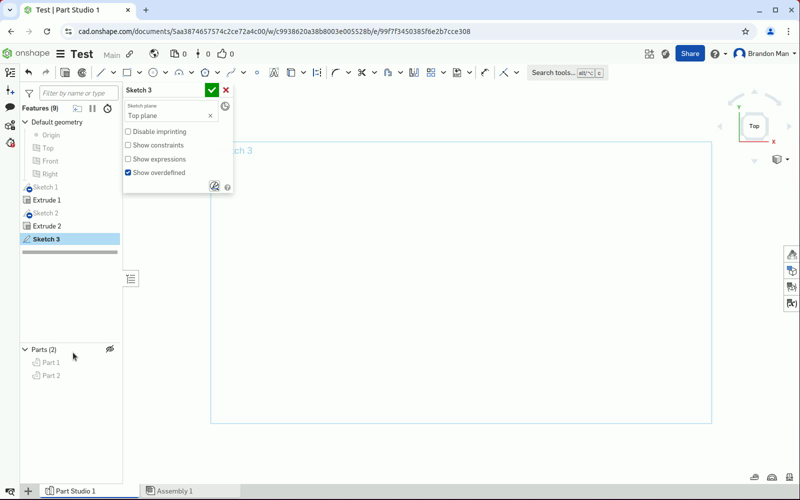
key(l)
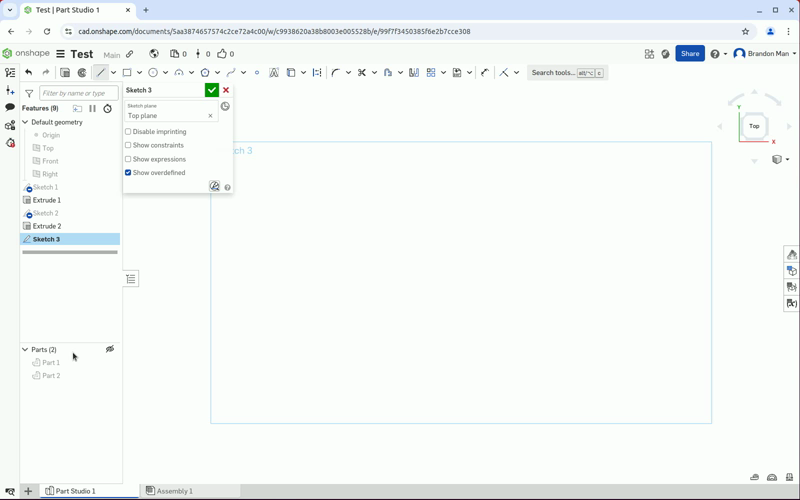
key_down(shift)
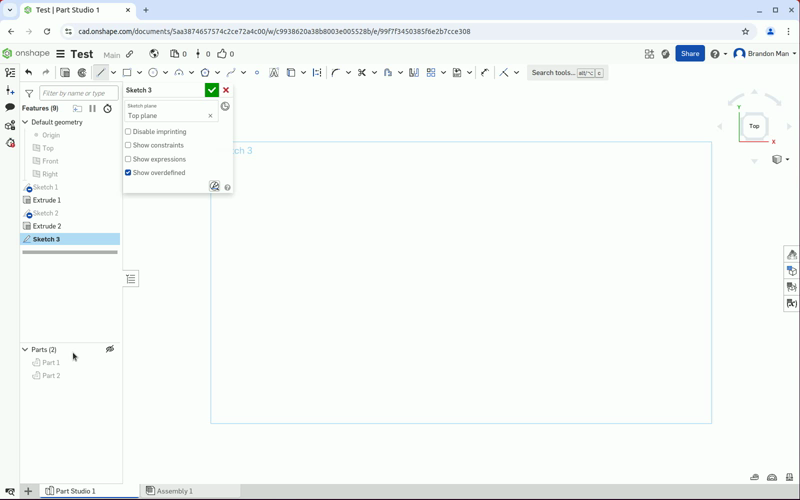
mouse_move(467, 334)
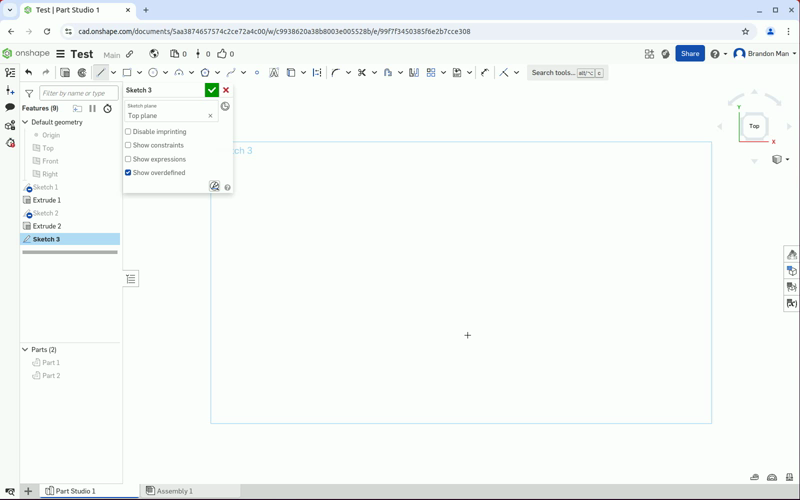
click(467, 334)
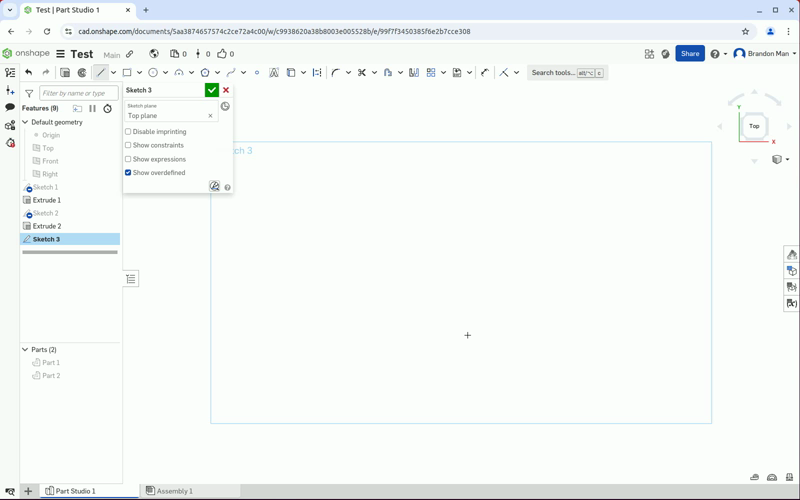
key_up(shift)
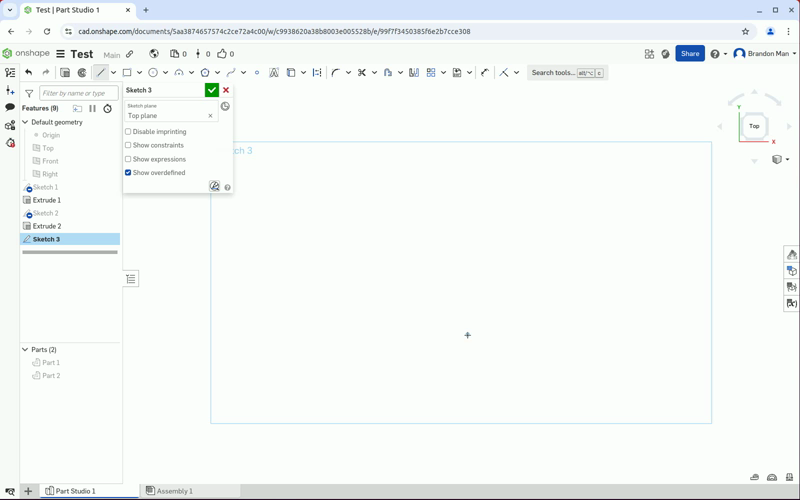
key_down(shift)
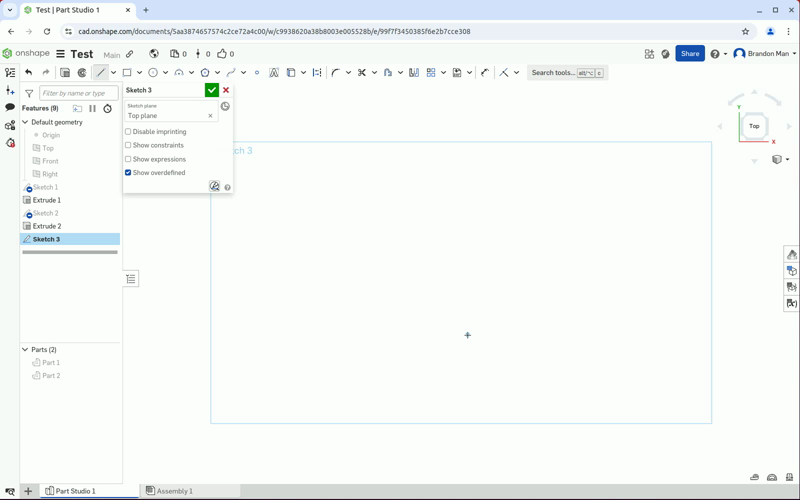
mouse_move(497, 334)
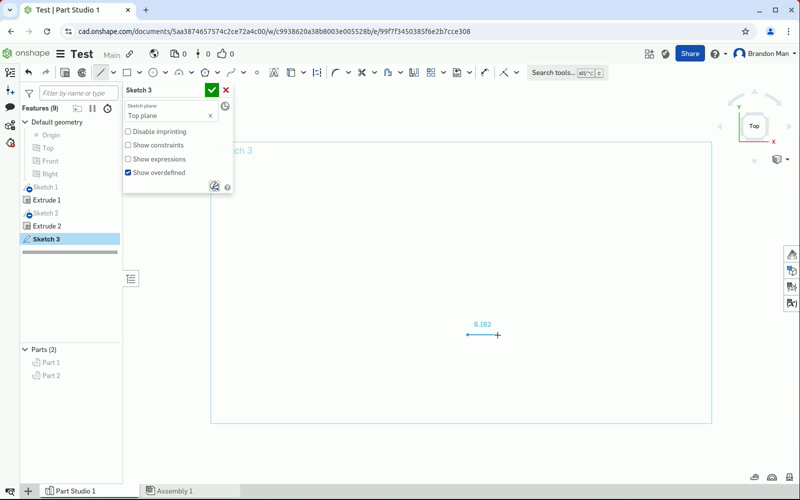
mouse_move(495, 334)
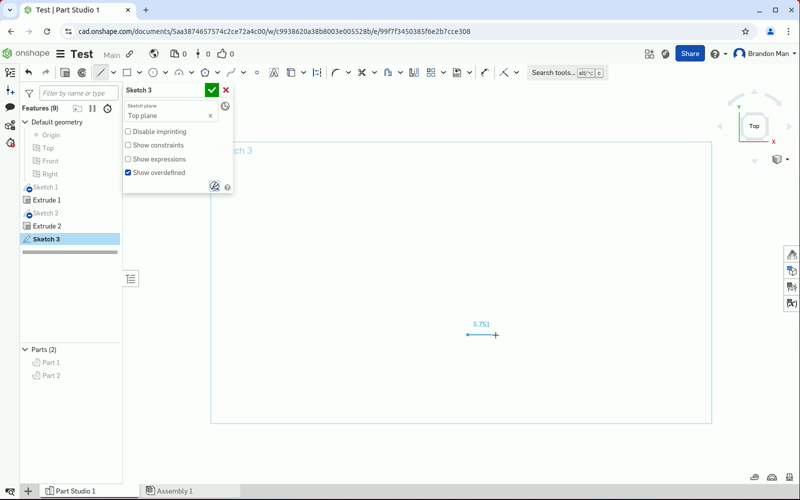
click(495, 334)
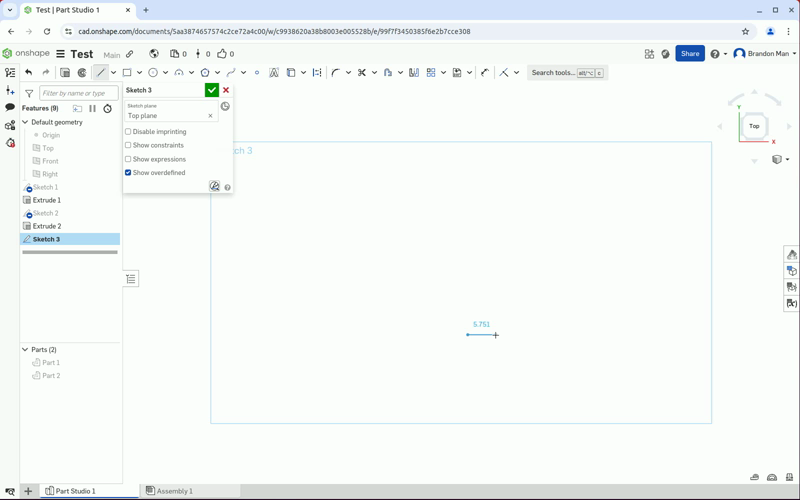
key_up(shift)
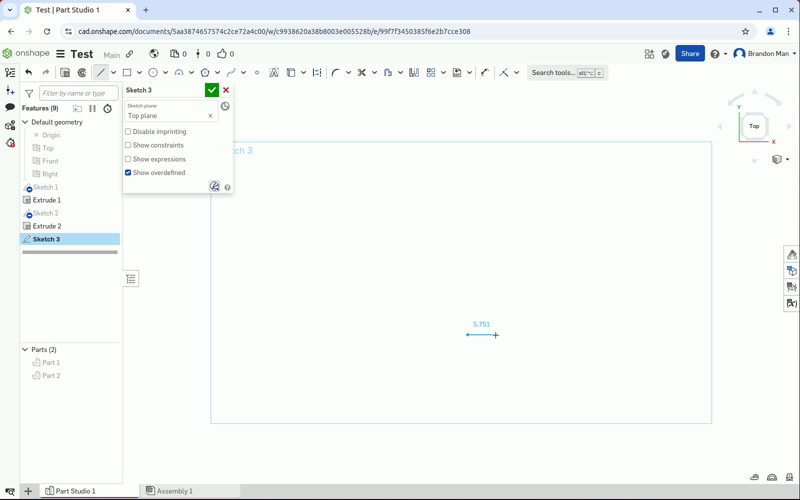
key_down(shift)
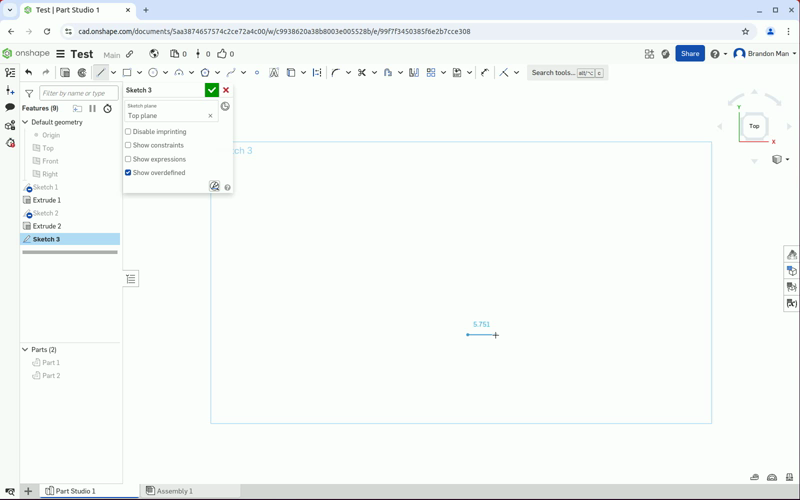
mouse_move(525, 334)
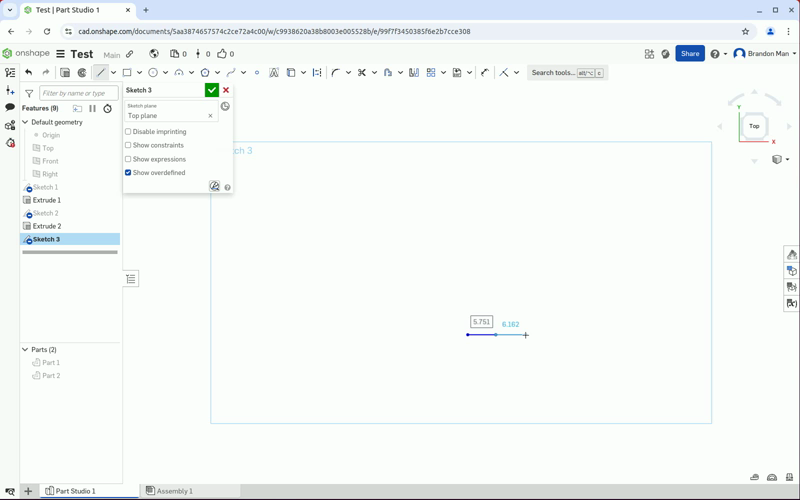
mouse_move(495, 299)
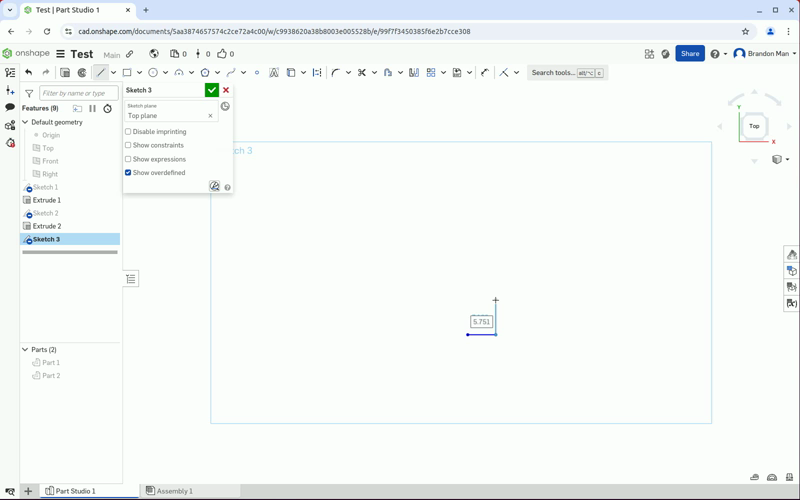
click(495, 299)
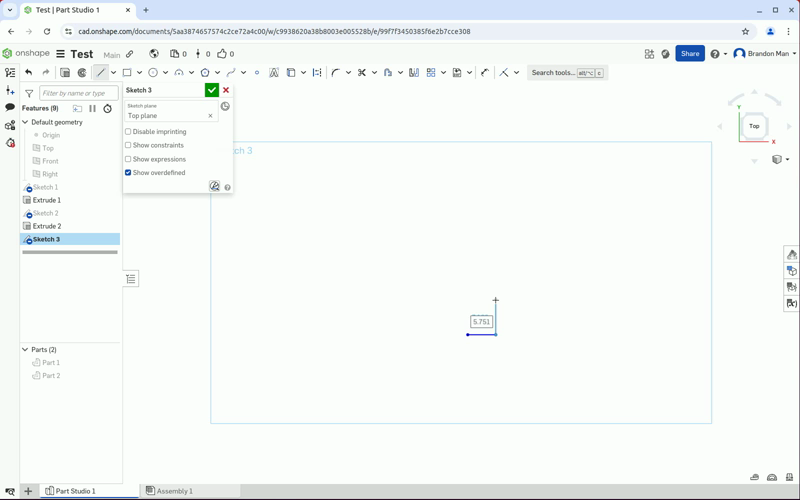
key_up(shift)
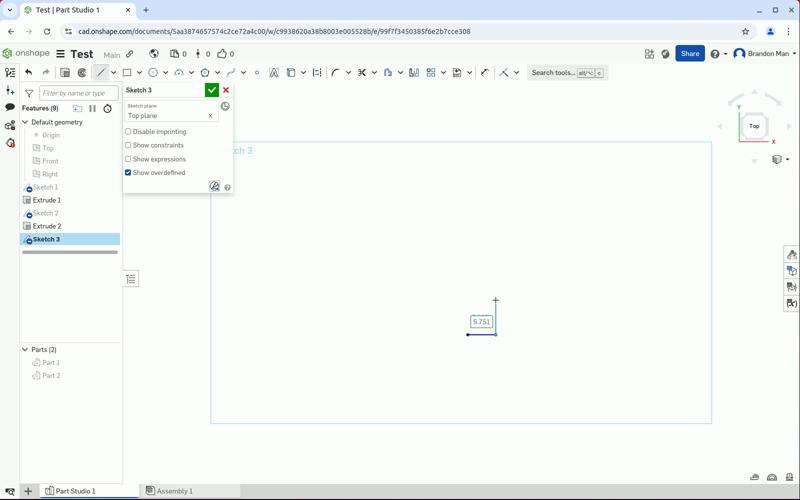
key_down(shift)
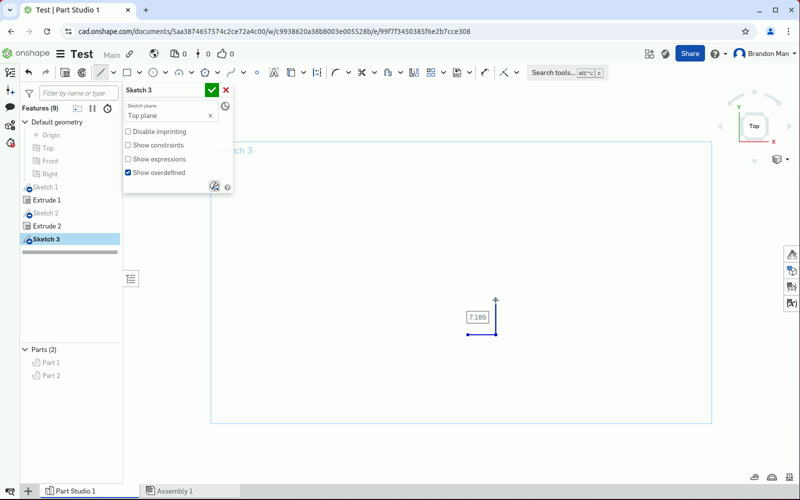
mouse_move(525, 299)
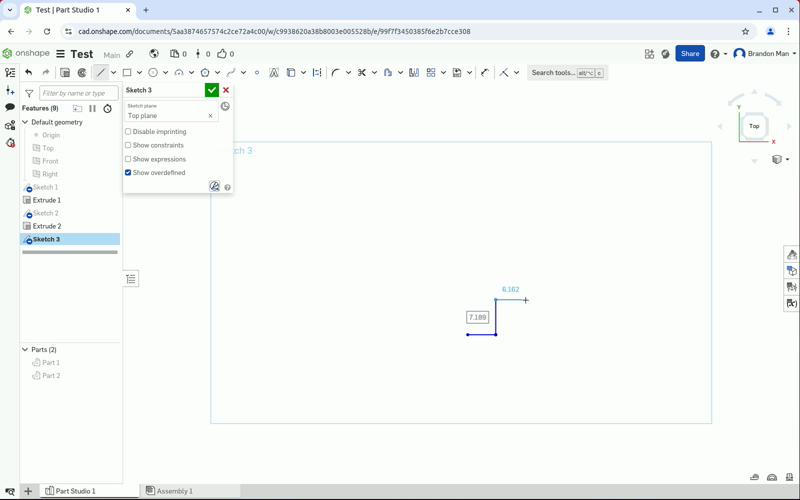
mouse_move(467, 299)
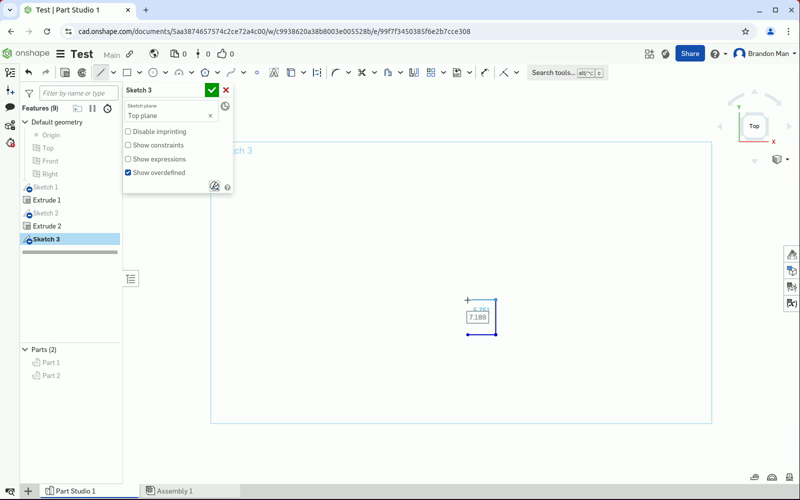
click(467, 299)
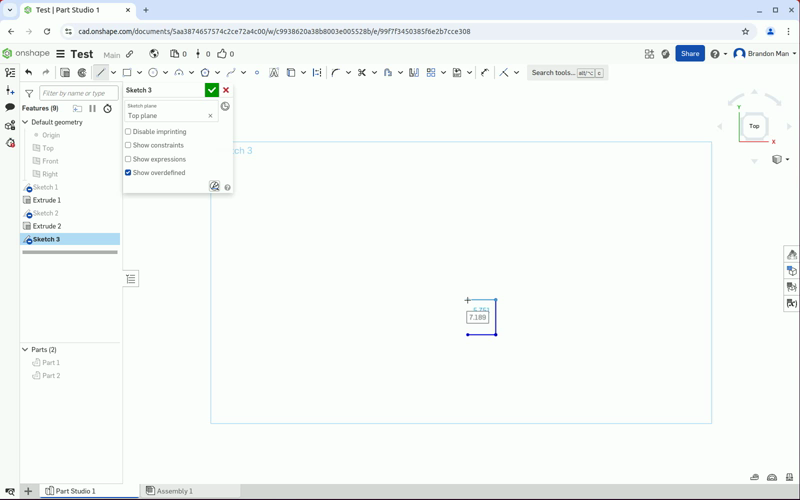
key_up(shift)
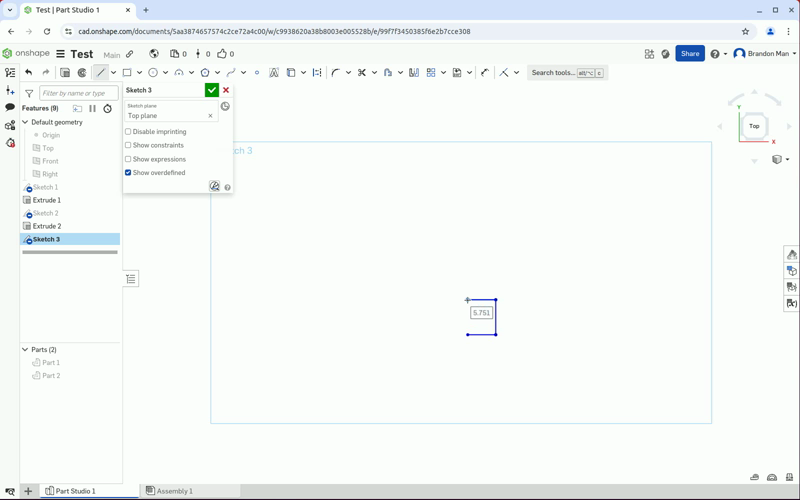
mouse_move(497, 299)
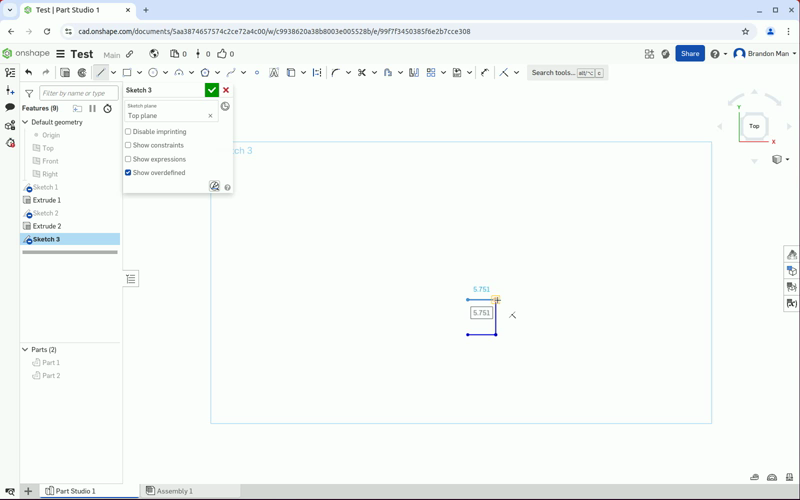
key_down(shift)
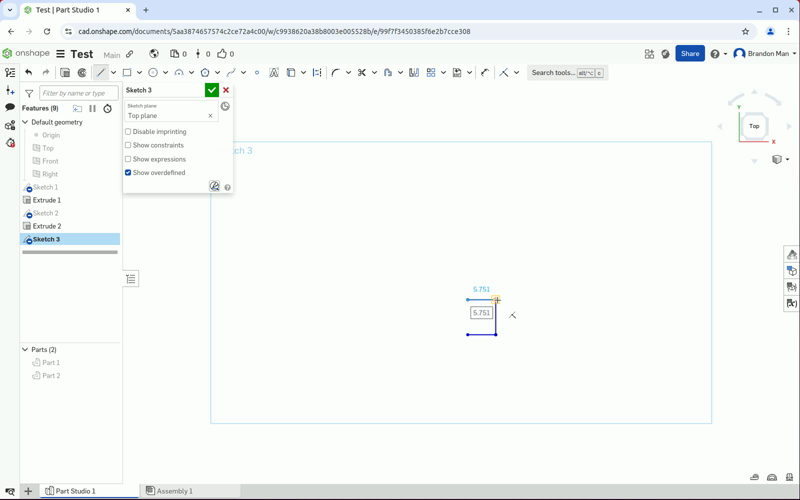
mouse_move(467, 334)
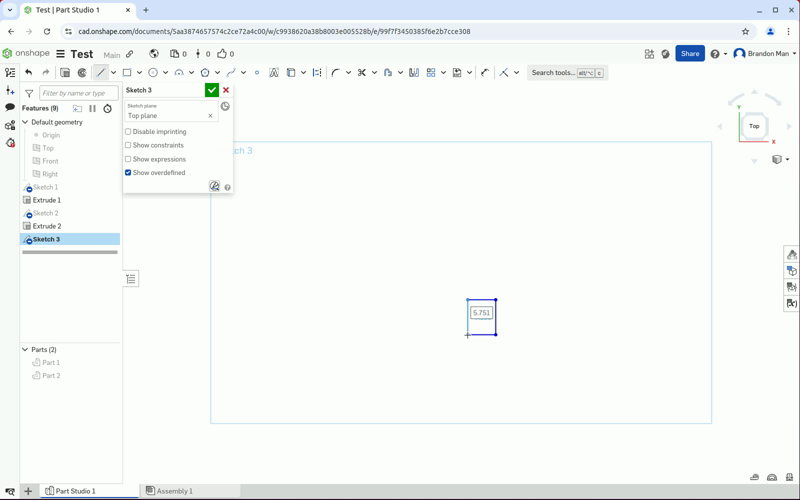
key_up(shift)
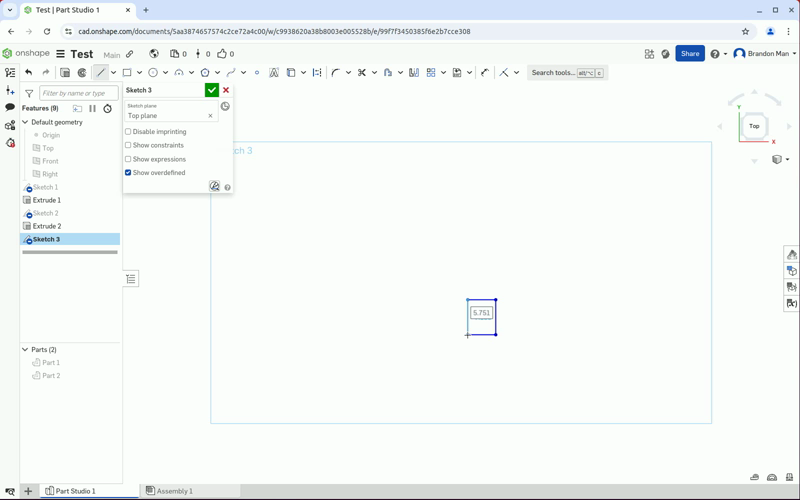
click(467, 334)
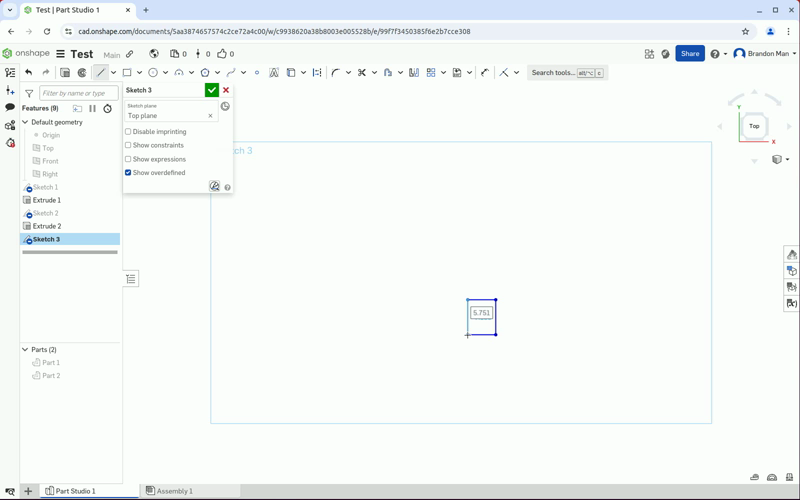
key(esc)
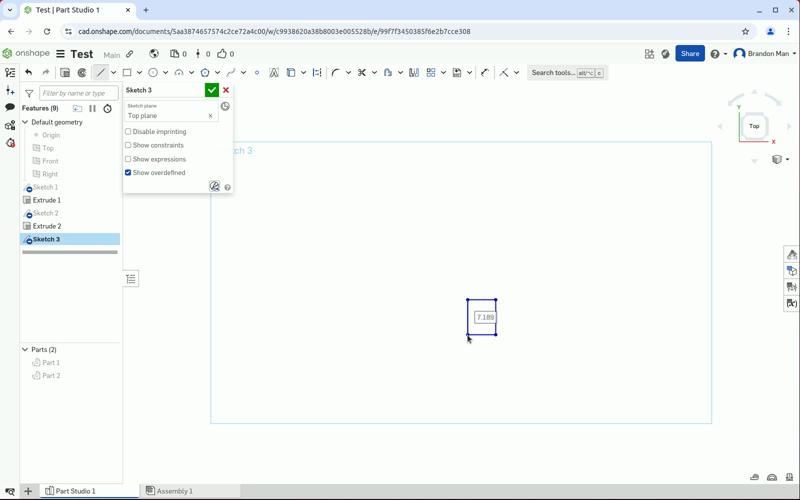
mouse_move(479, 310)
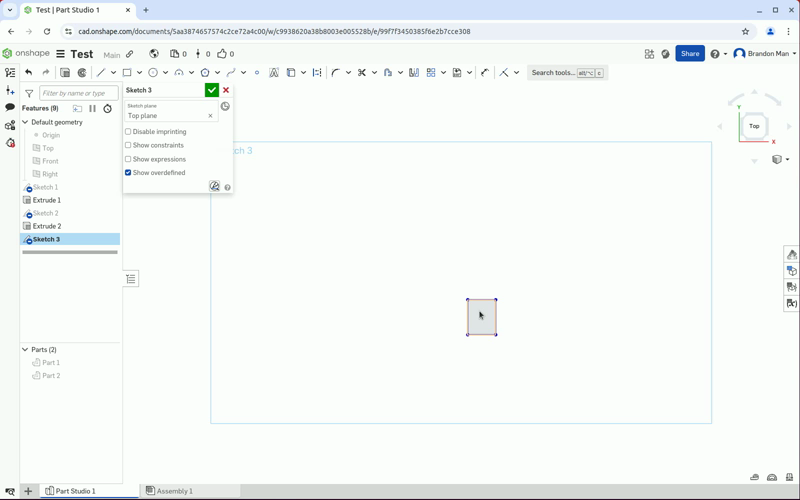
scroll(6)
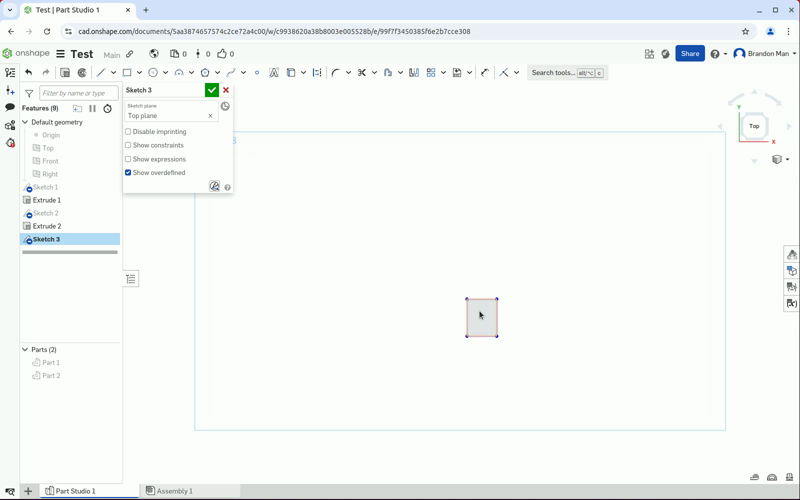
scroll(6)
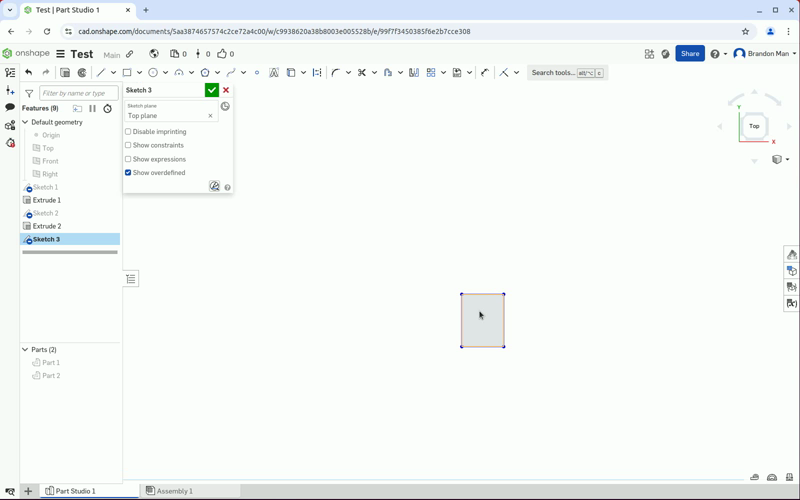
scroll(6)
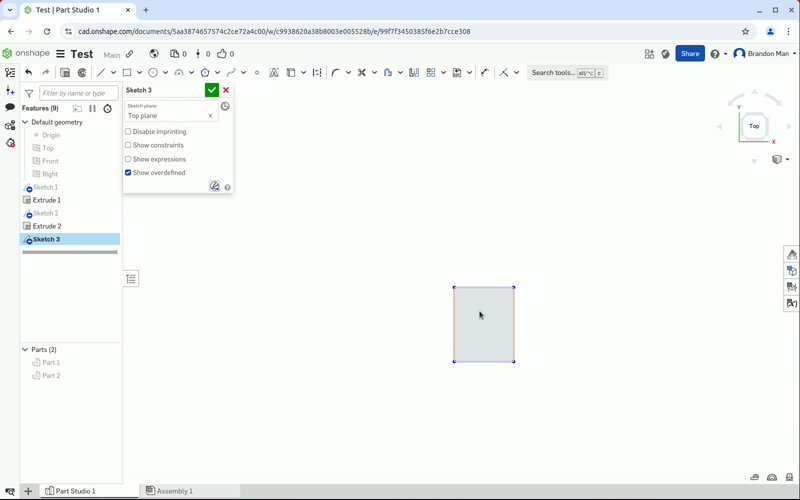
scroll(6)
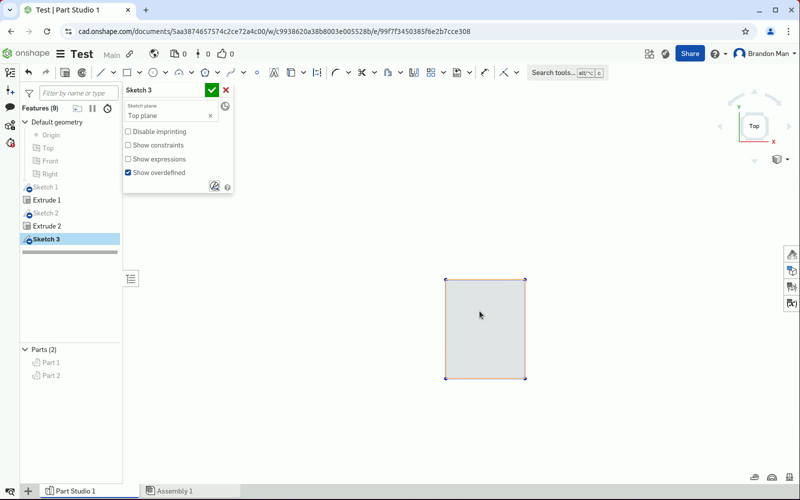
scroll(6)
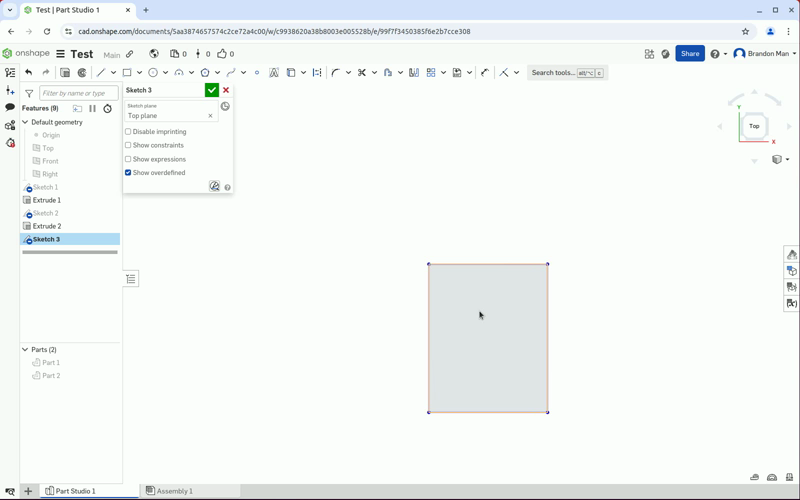
scroll(6)
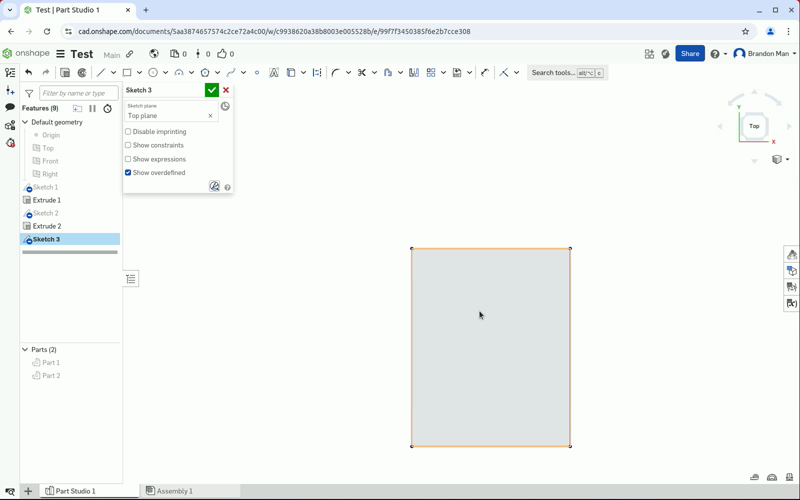
scroll(6)
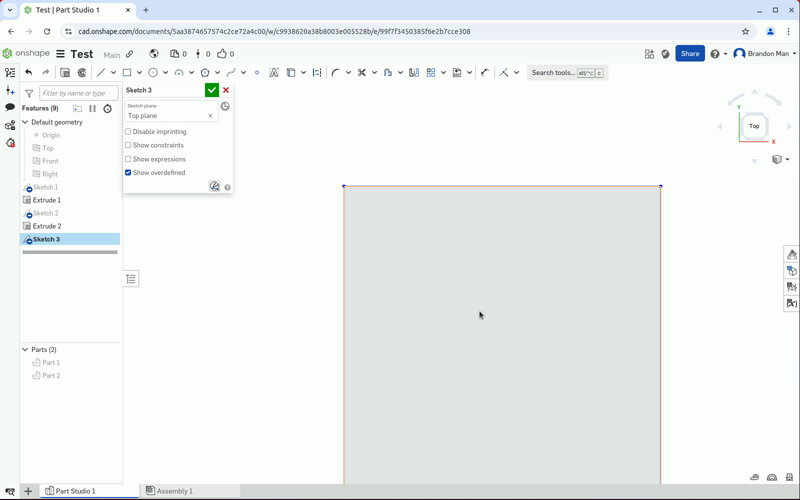
click(479, 310)
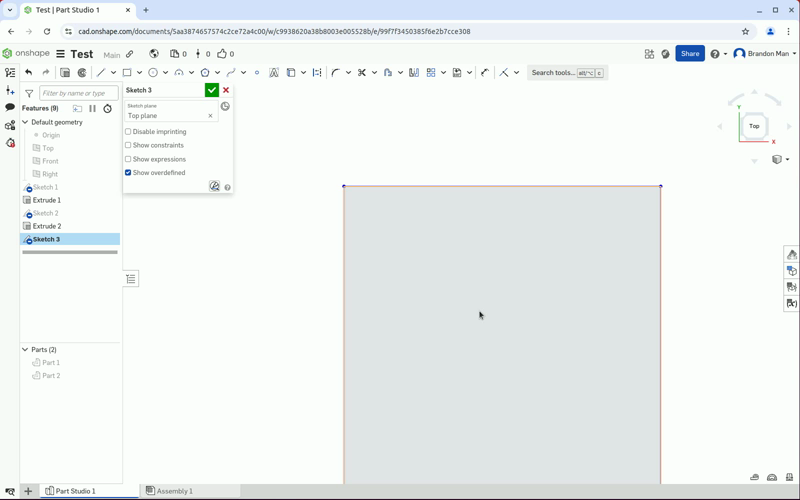
scroll(-6)
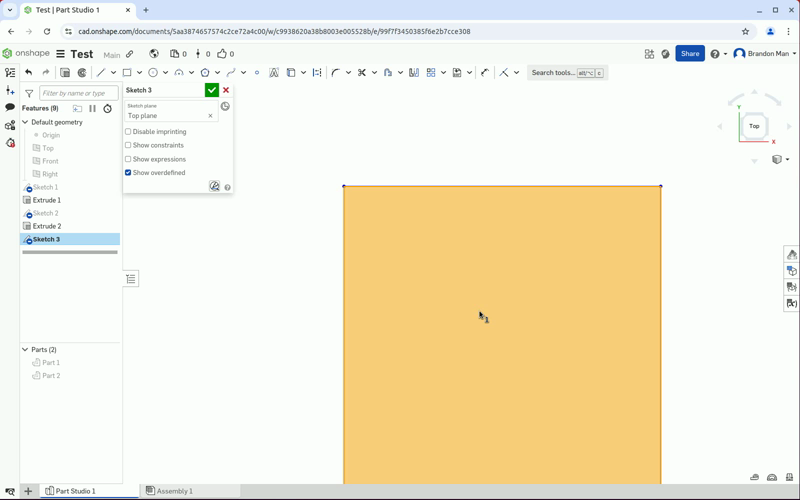
scroll(-6)
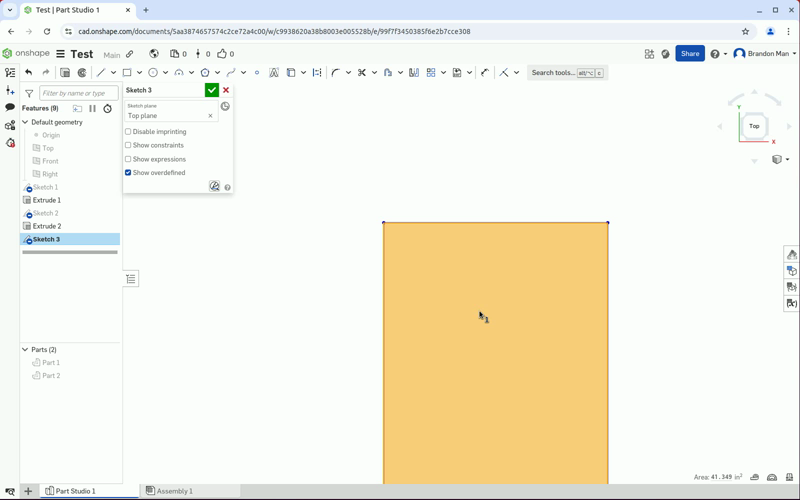
scroll(-6)
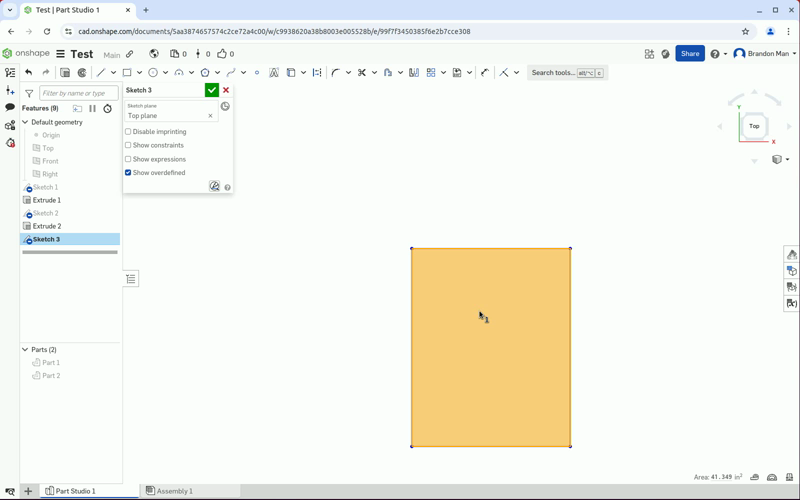
scroll(-6)
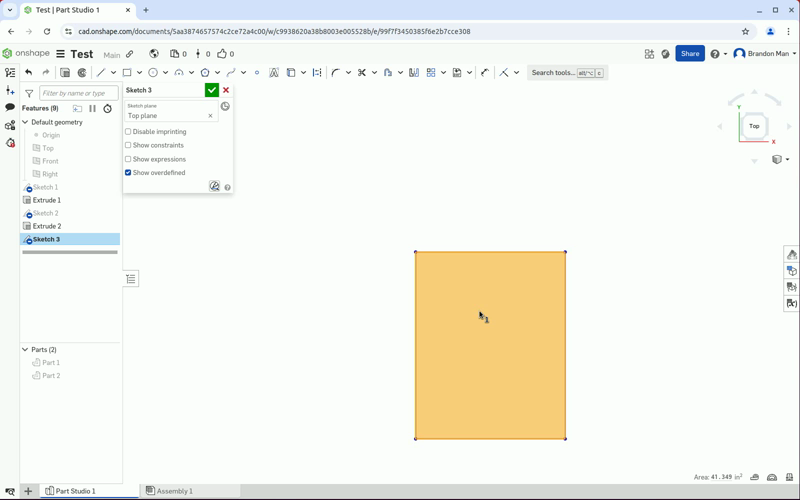
scroll(-6)
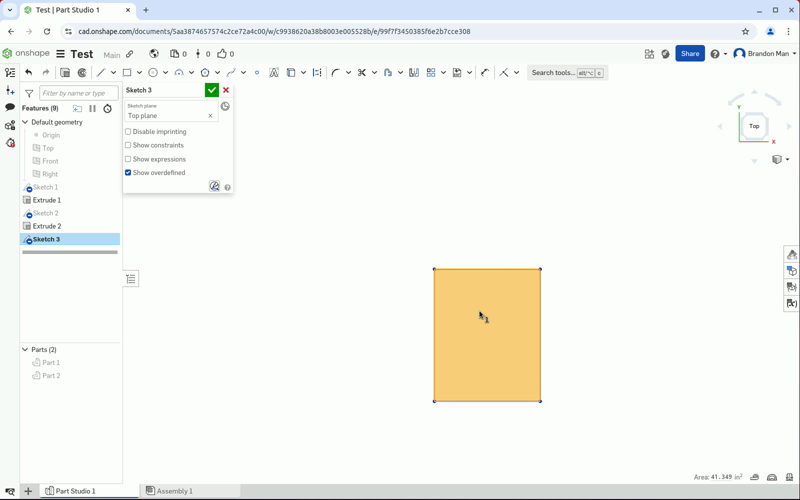
scroll(-6)
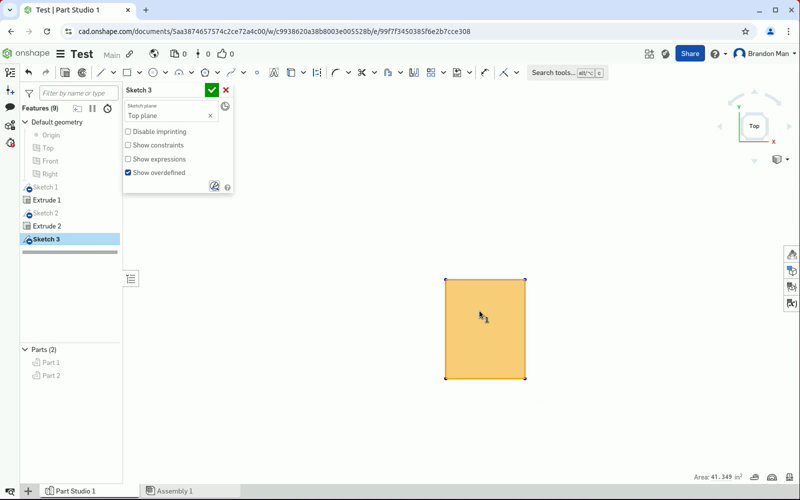
scroll(-6)
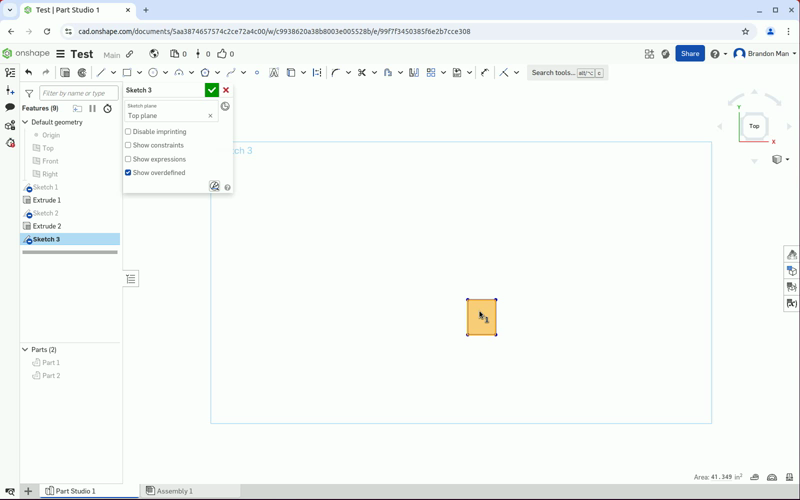
mouse_move(73, 352)
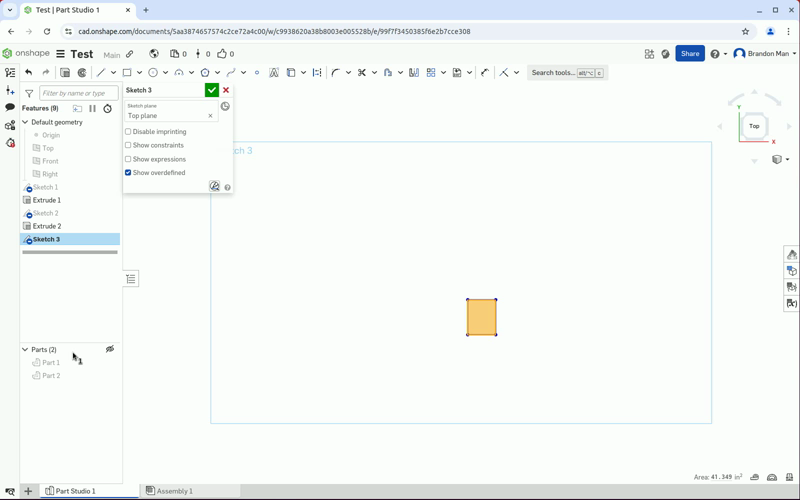
key(shift+y)
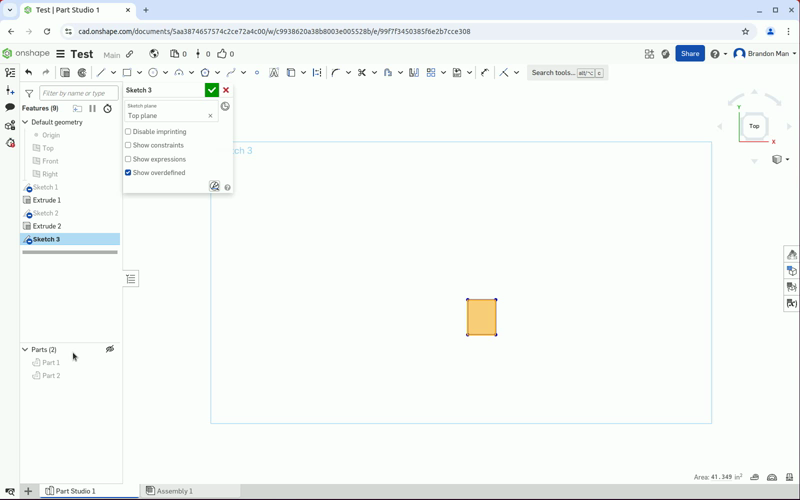
key(shift+e)
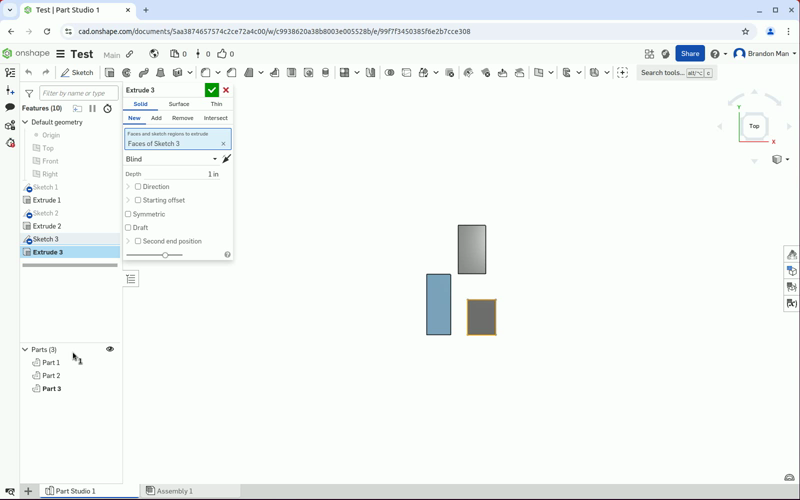
mouse_move(143, 106)
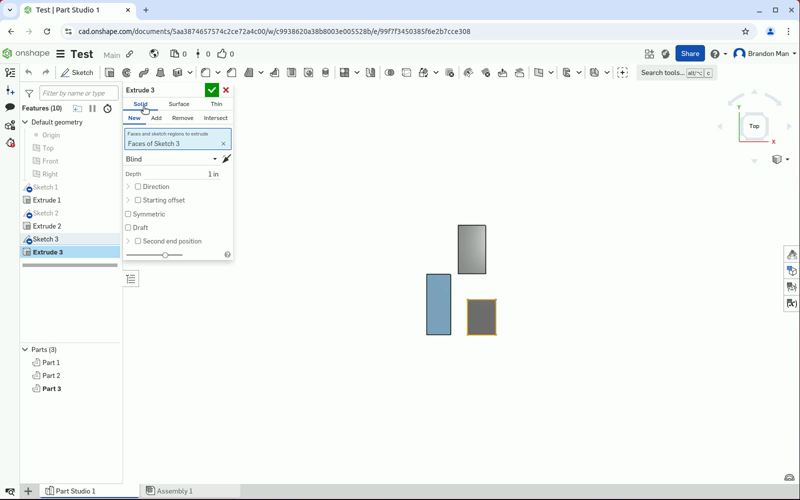
click(143, 106)
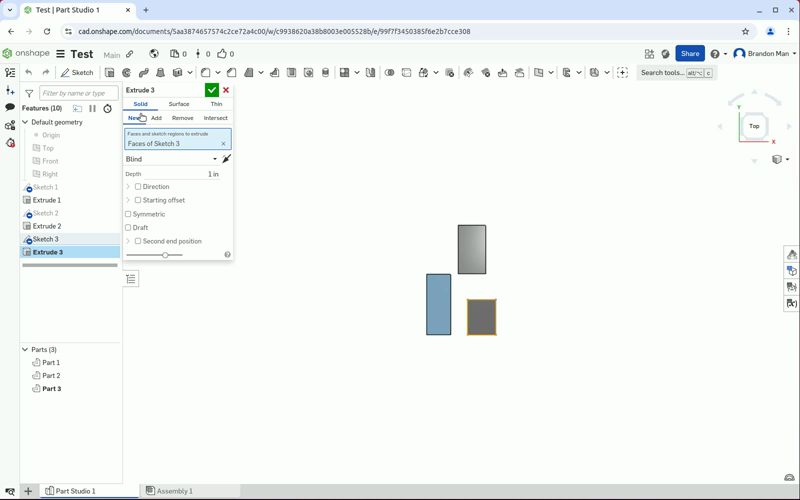
mouse_move(137, 120)
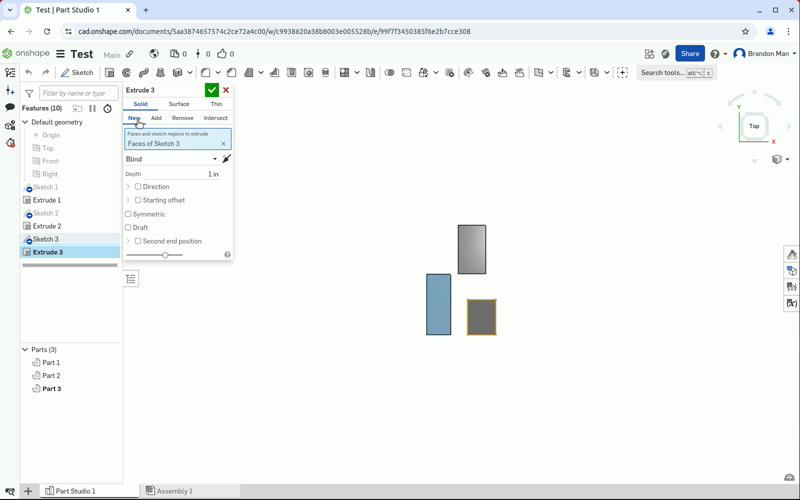
click(137, 120)
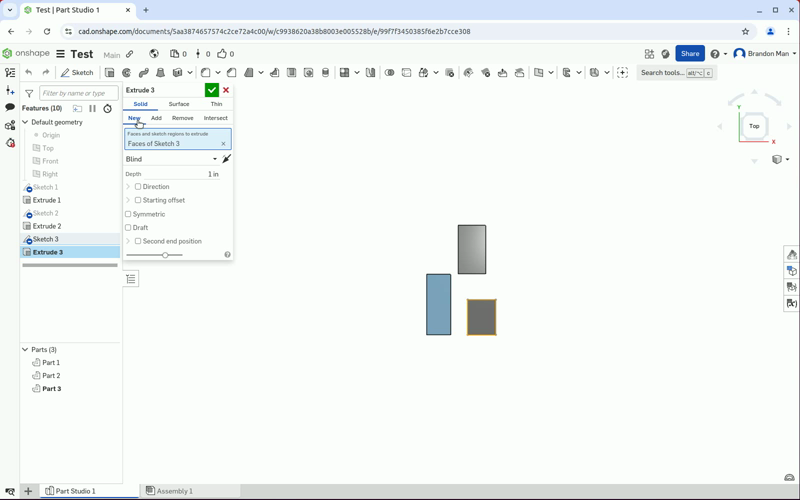
key(tab, 4)
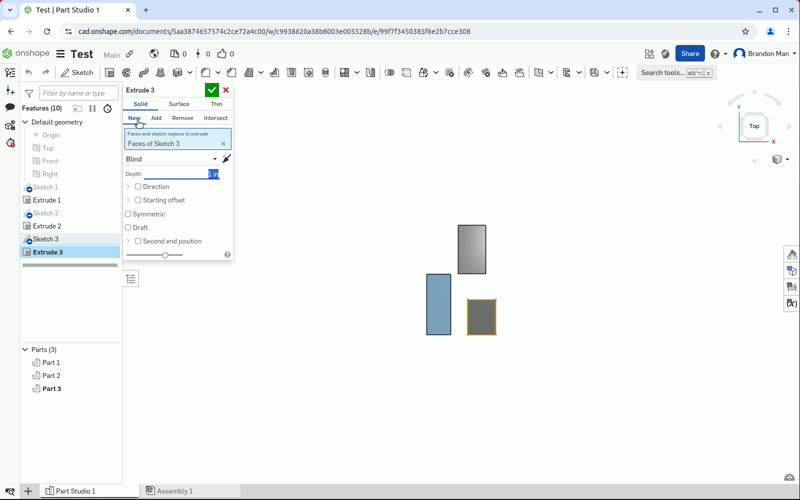
text(0.722)
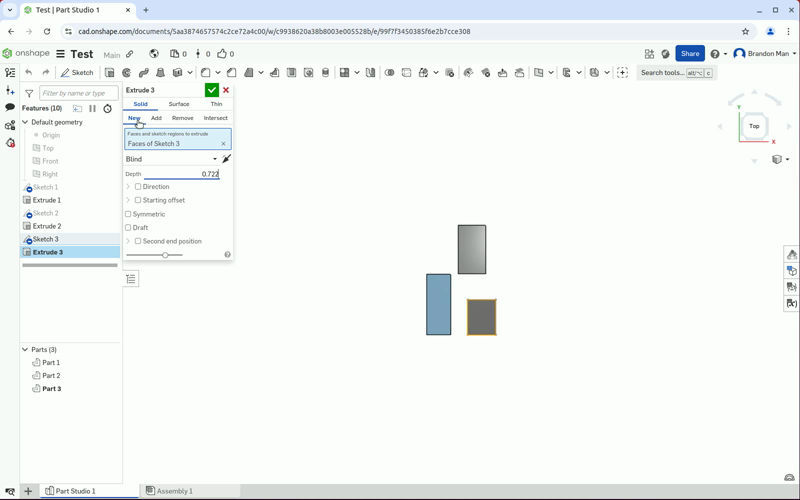
key(enter)
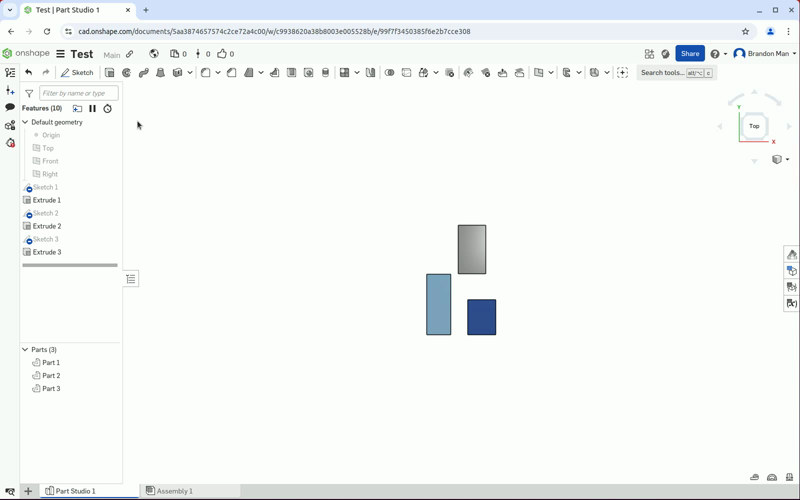
key(shift+h)
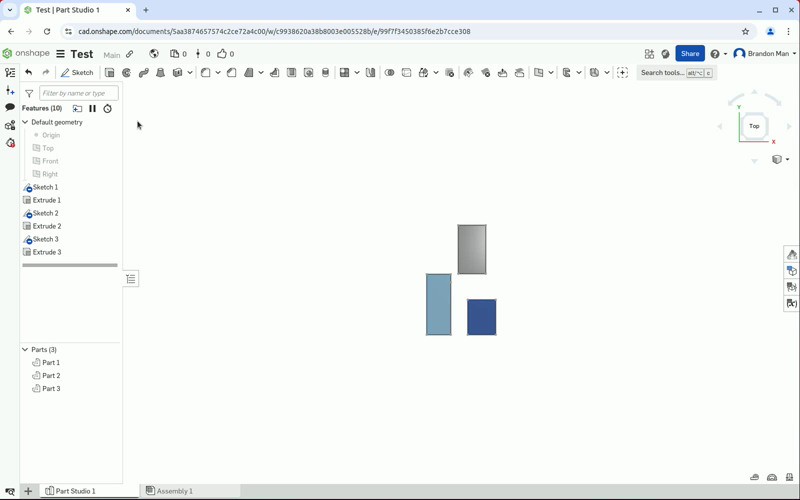
key(shift+h)
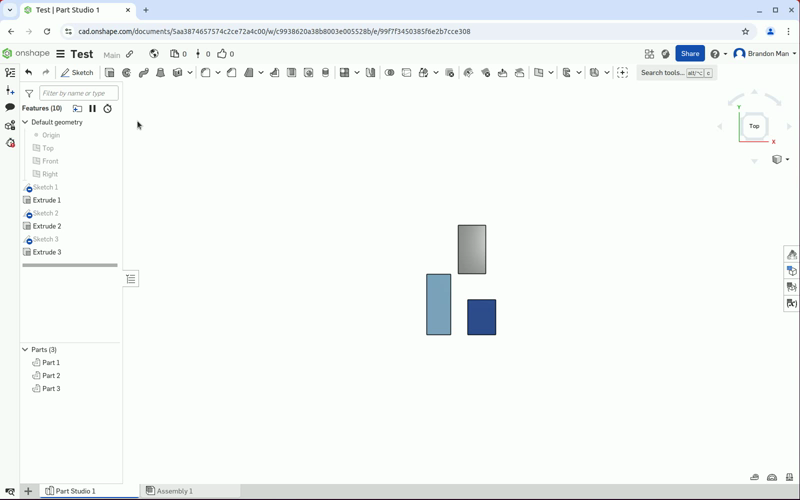
mouse_move(73, 189)
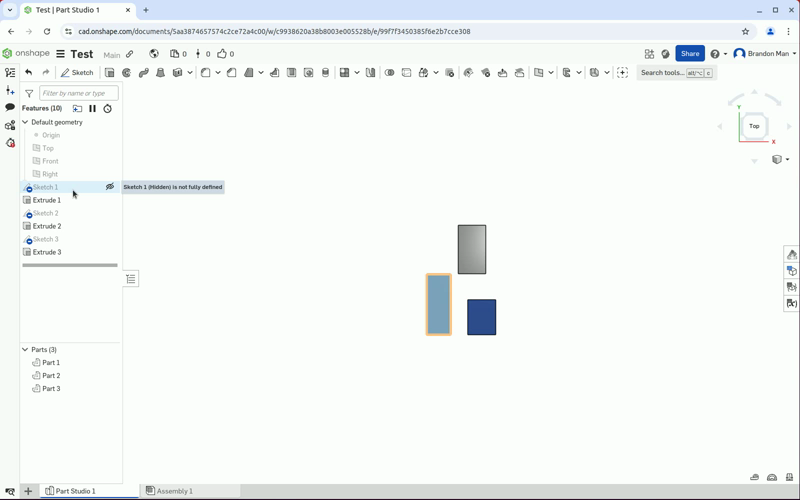
click(73, 189)
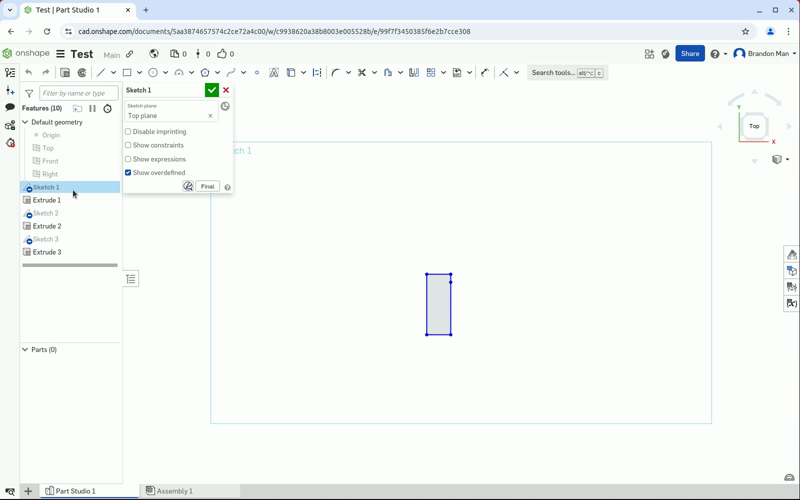
mouse_move(229, 92)
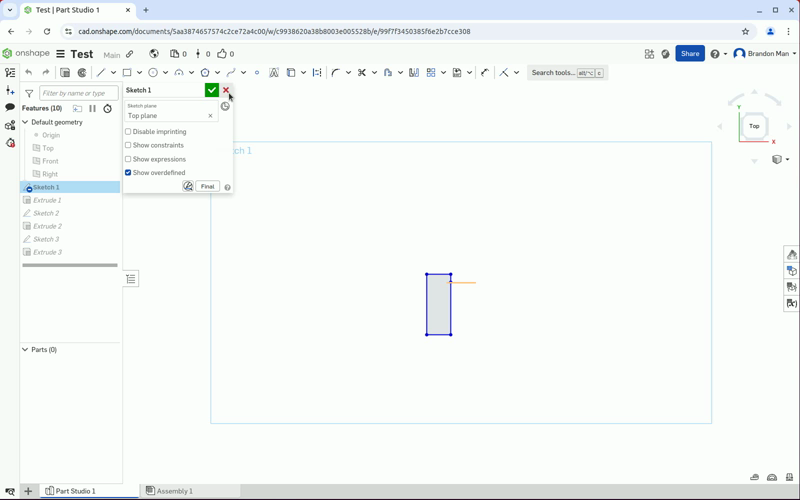
click(229, 92)
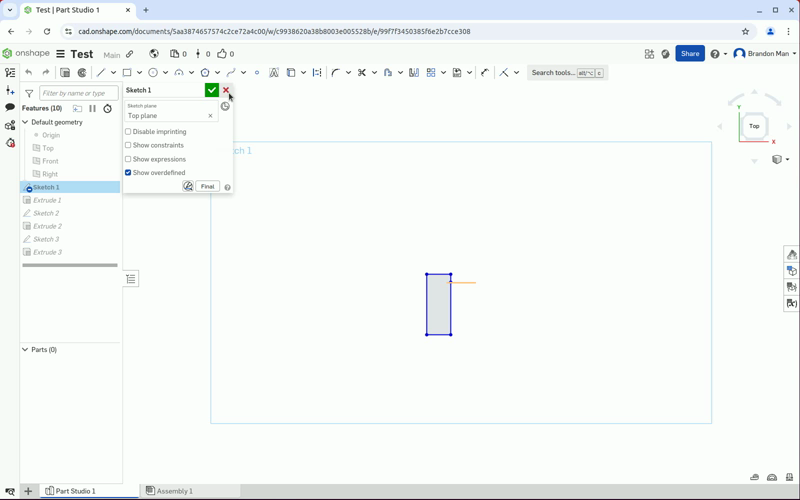
key(shift+s)
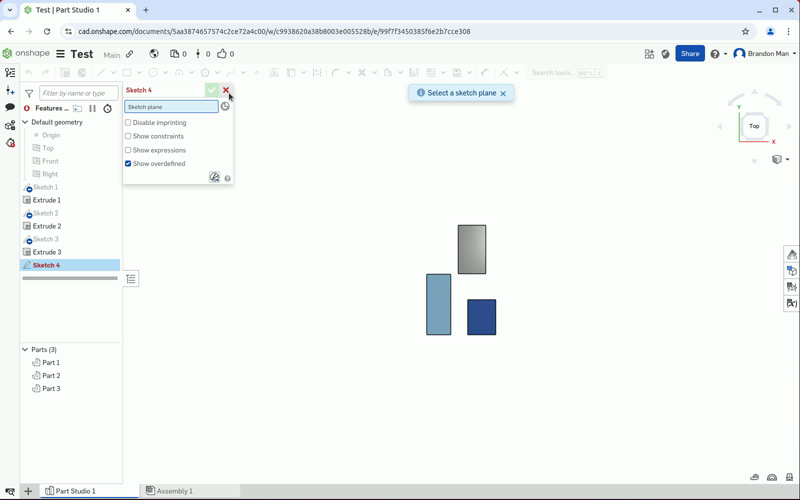
mouse_move(73, 150)
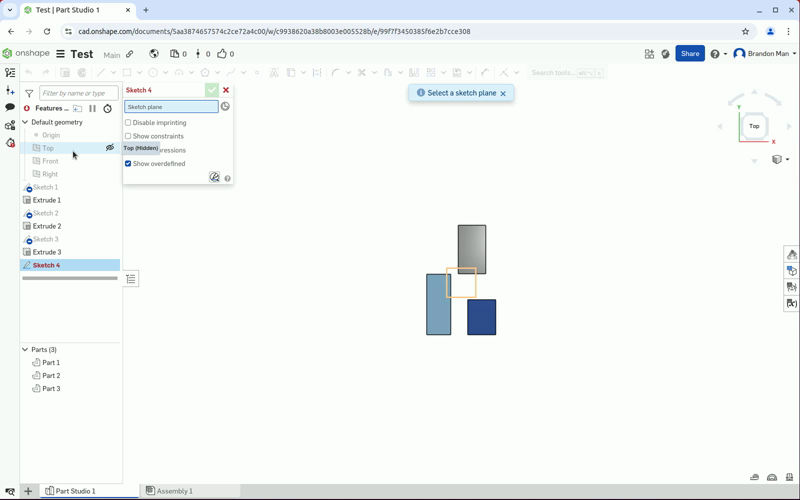
click(73, 150)
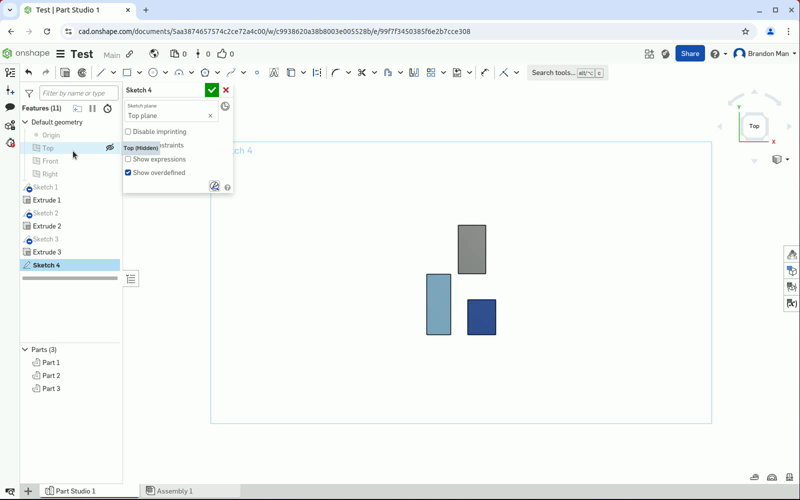
mouse_move(73, 352)
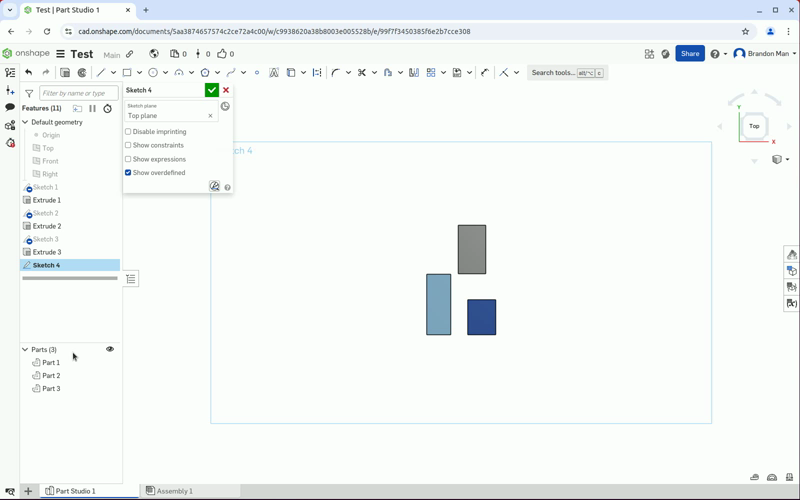
key(y)
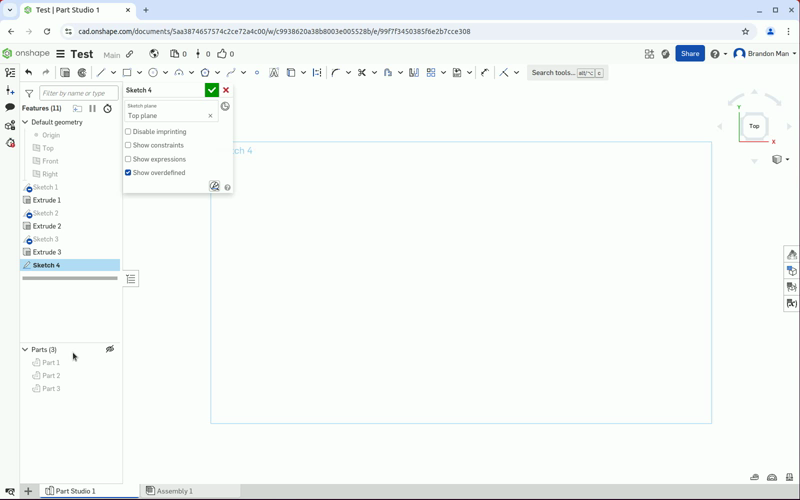
key(l)
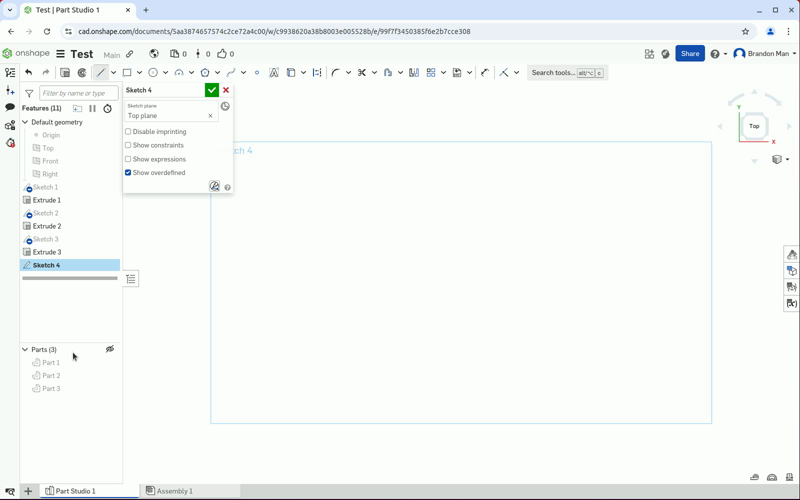
key_down(shift)
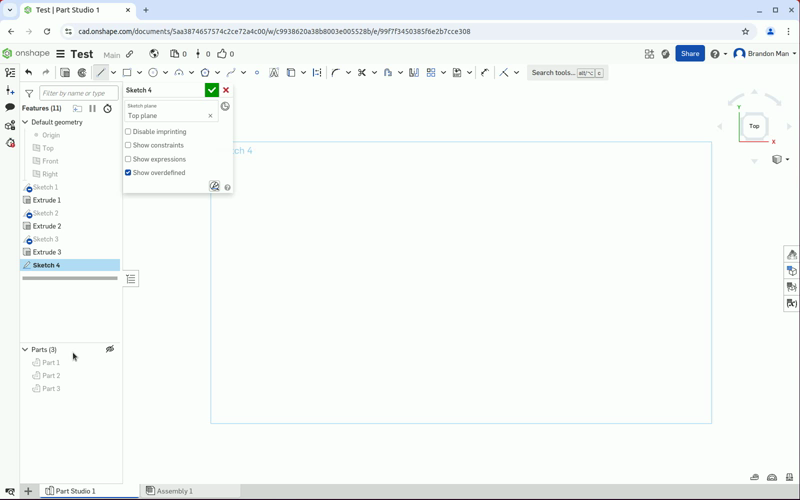
mouse_move(422, 268)
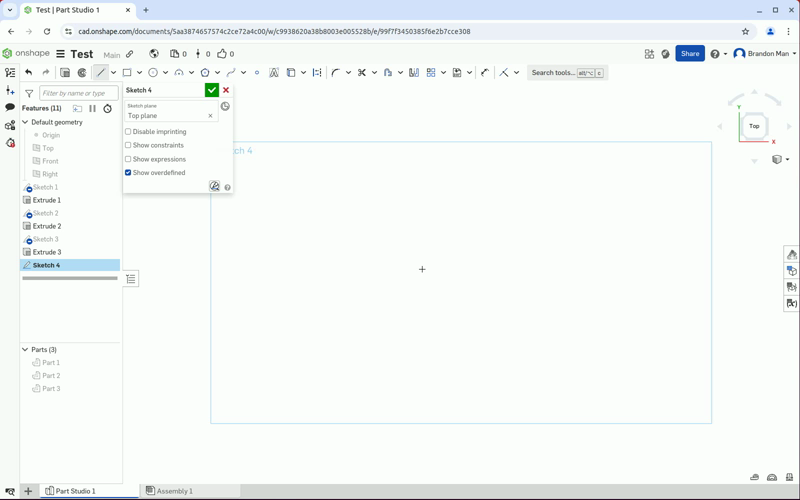
click(422, 268)
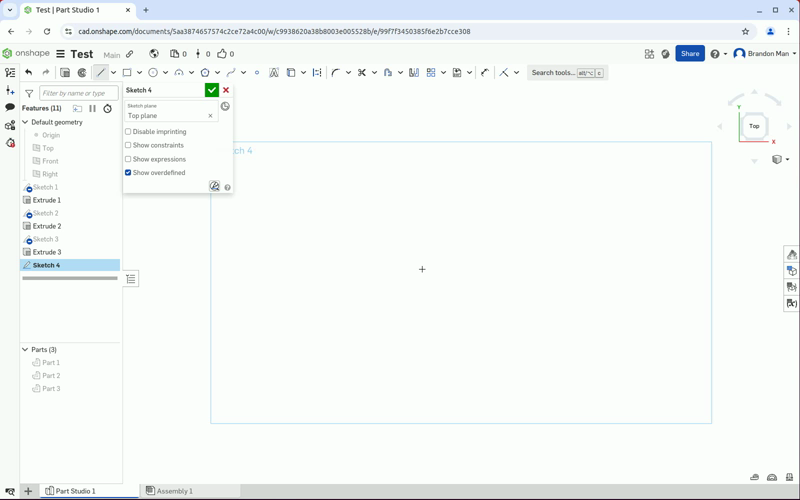
key_up(shift)
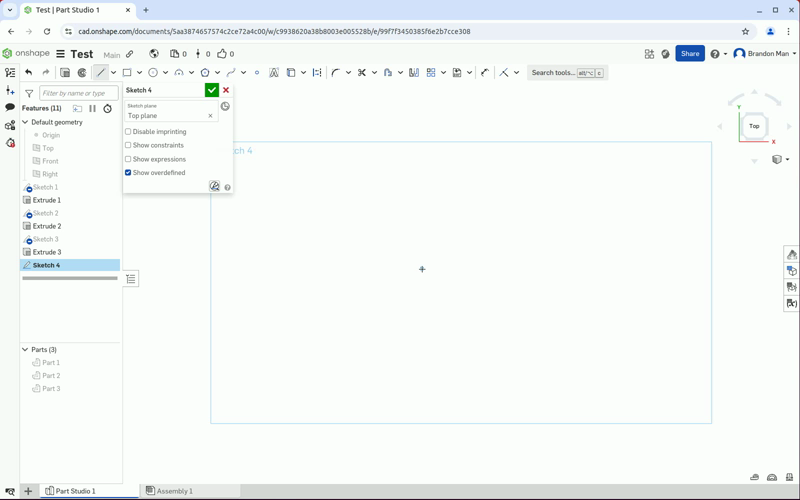
key_down(shift)
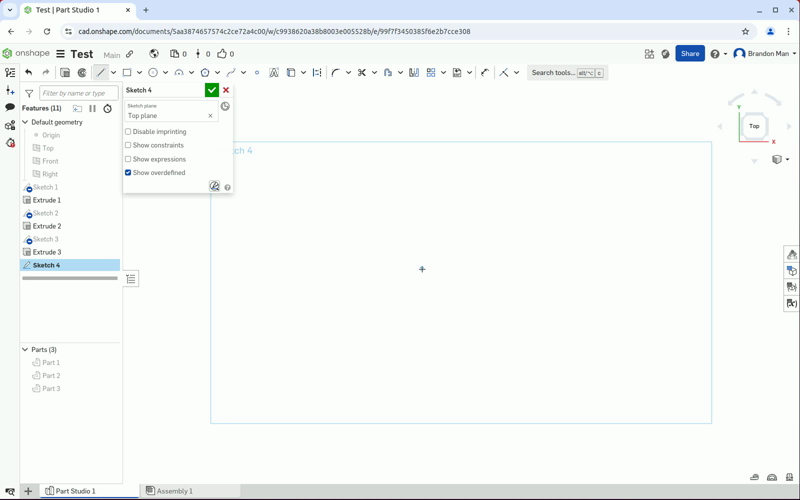
mouse_move(452, 268)
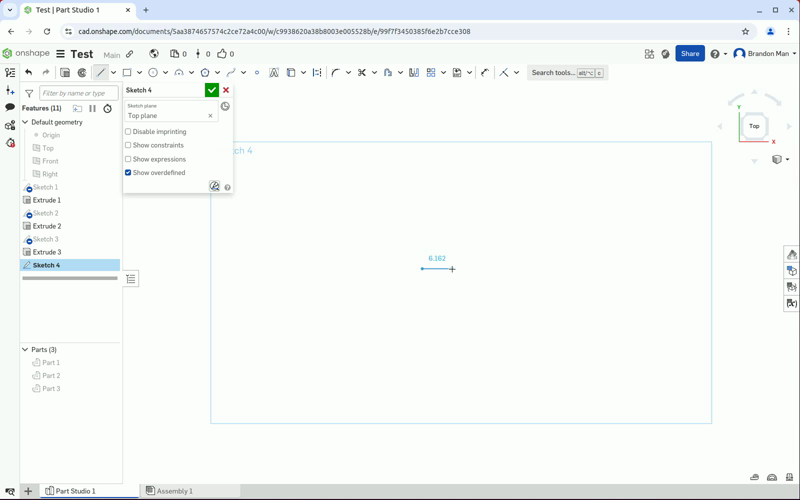
mouse_move(440, 268)
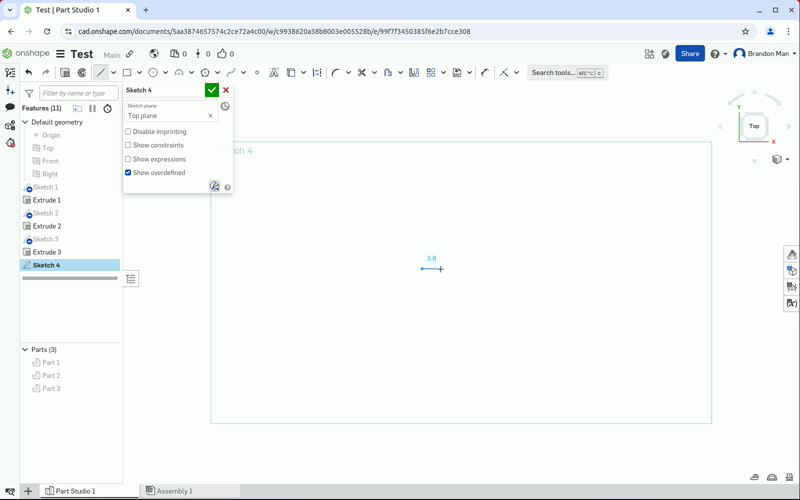
click(440, 268)
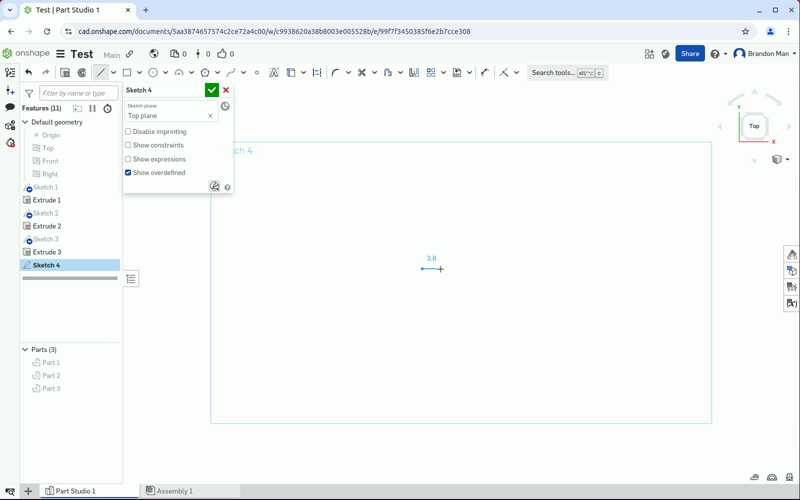
key_up(shift)
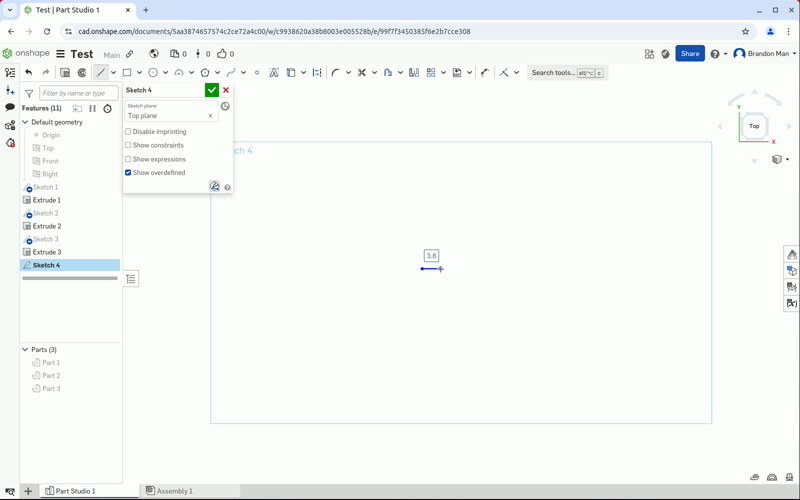
key_down(shift)
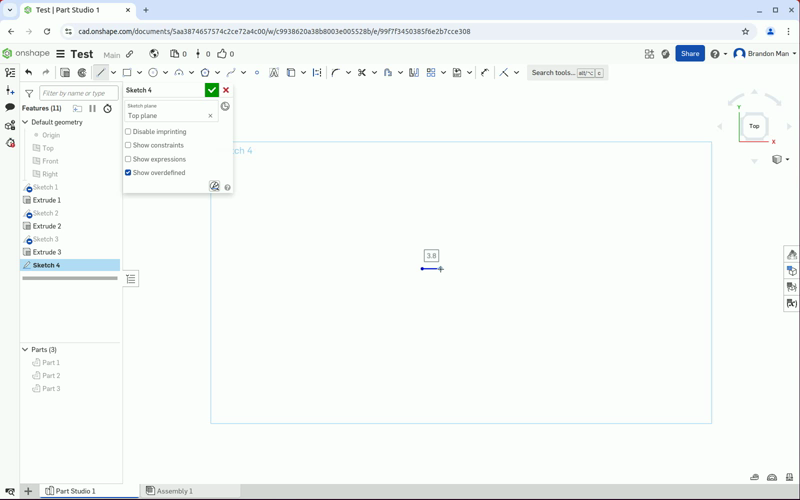
mouse_move(470, 268)
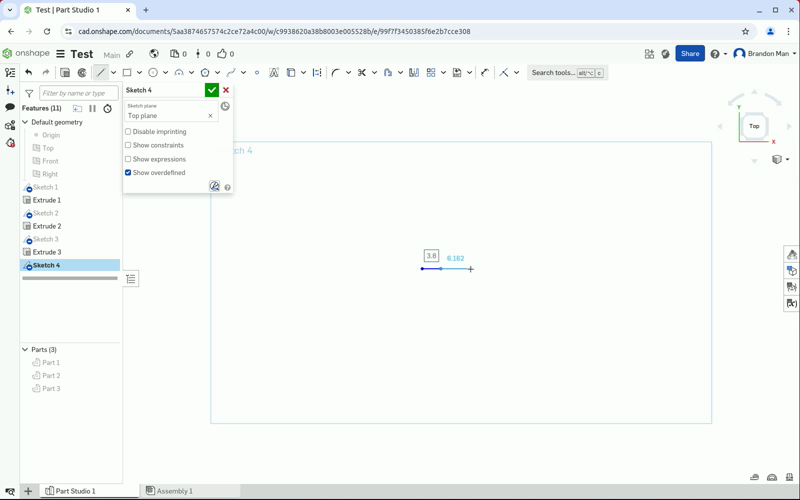
mouse_move(440, 240)
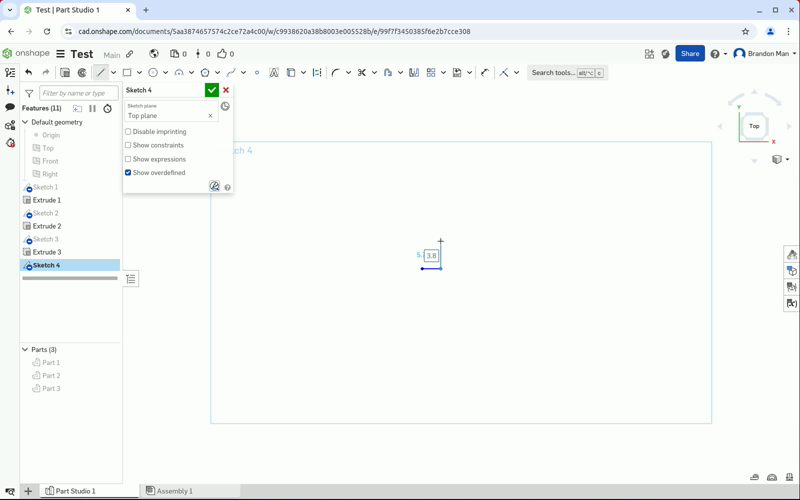
click(440, 240)
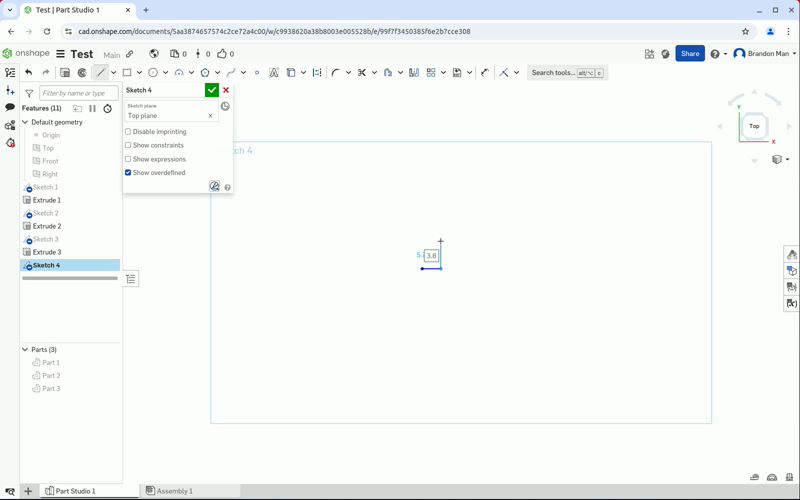
key_up(shift)
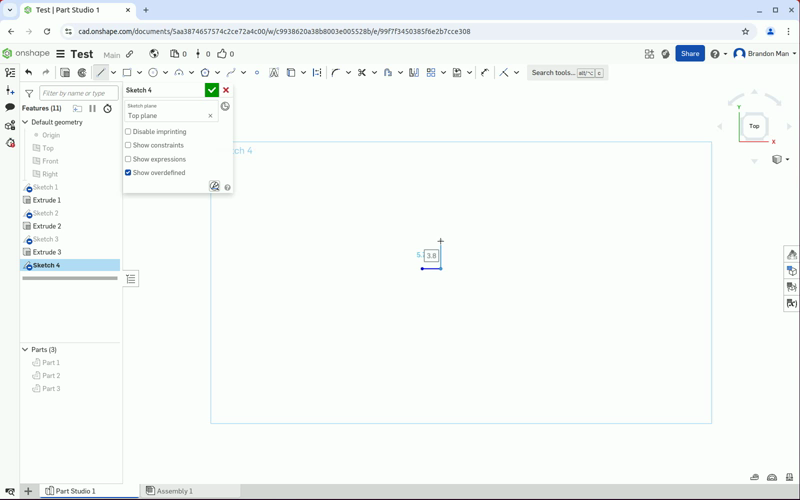
key_down(shift)
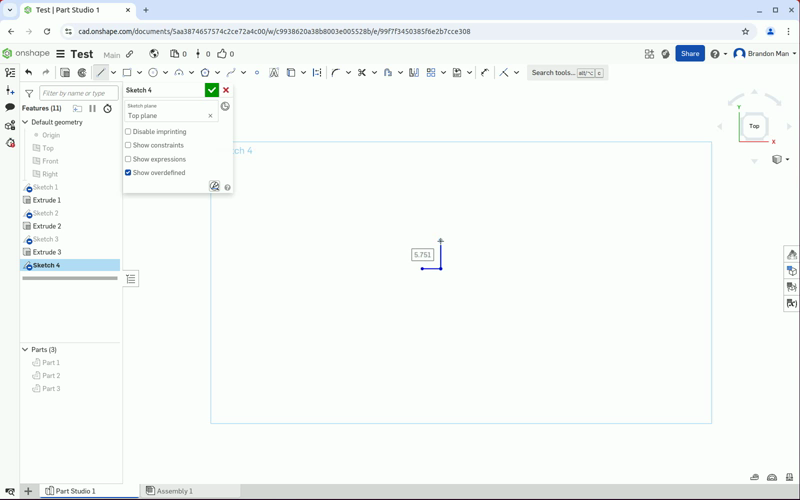
mouse_move(470, 240)
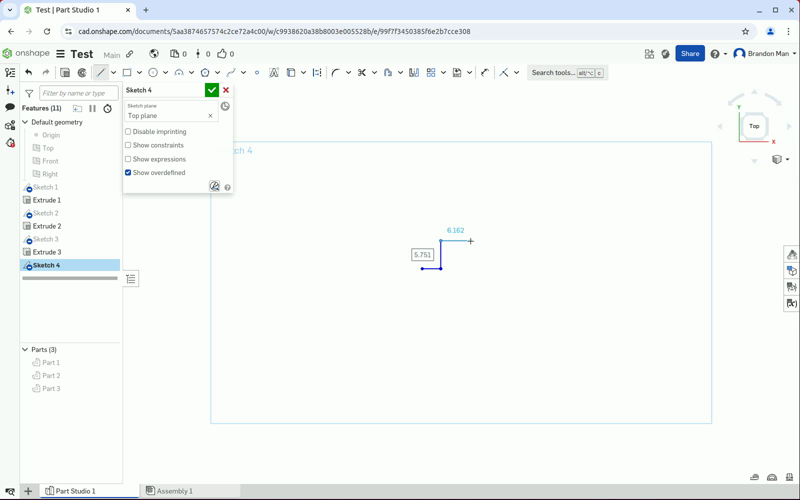
mouse_move(422, 240)
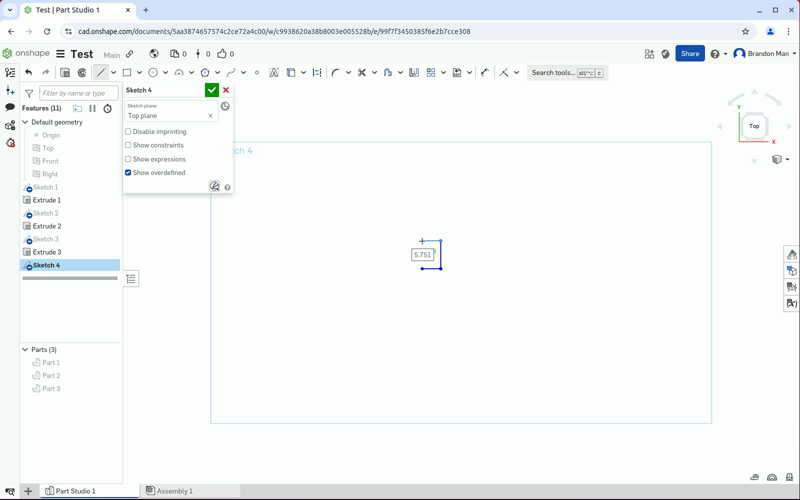
click(422, 240)
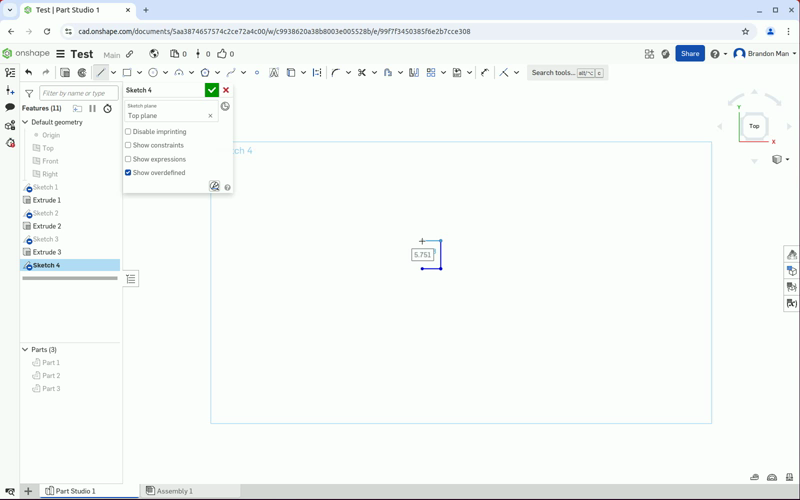
key_up(shift)
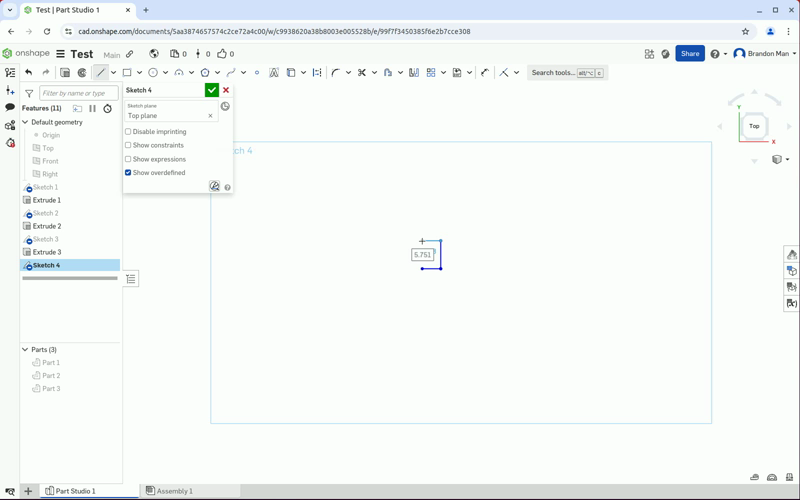
mouse_move(452, 240)
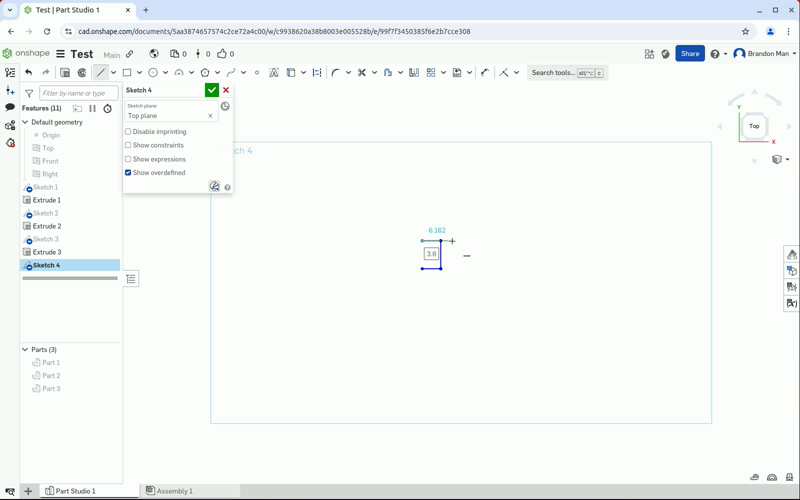
key_down(shift)
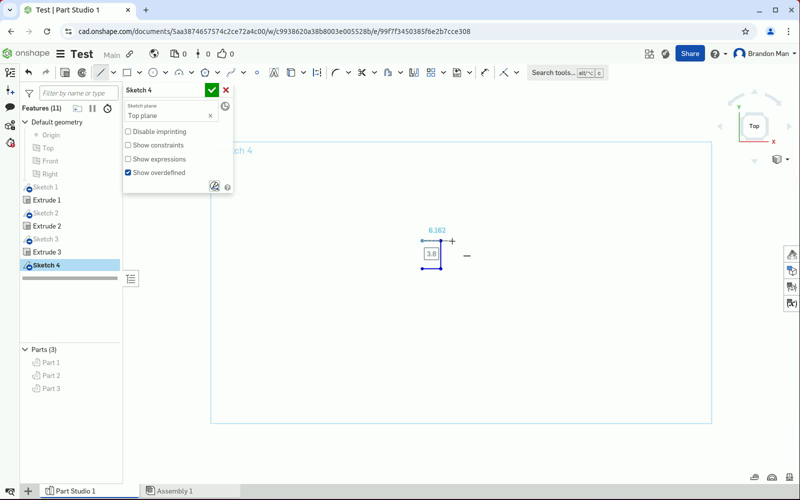
mouse_move(422, 268)
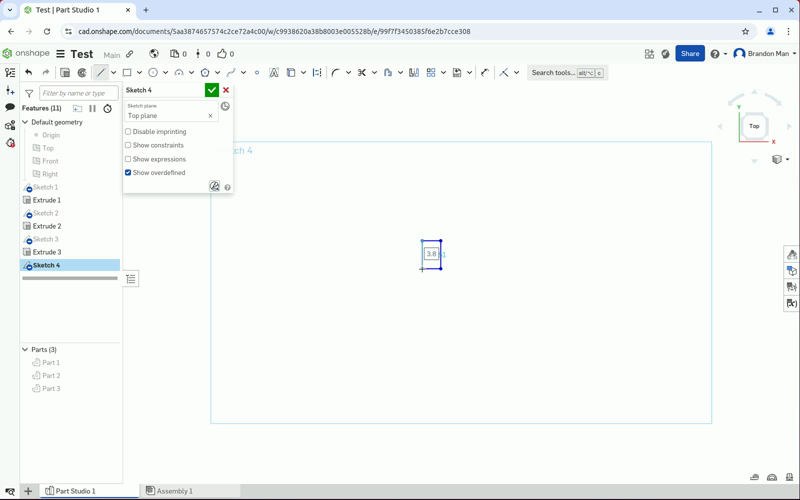
key_up(shift)
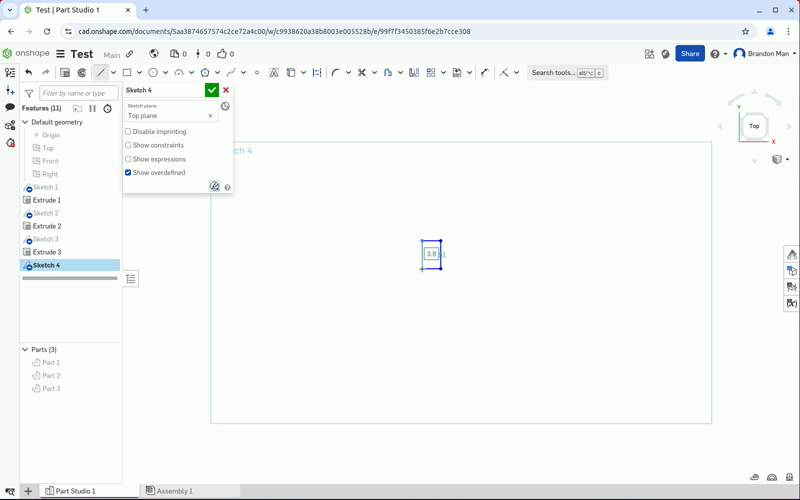
click(422, 268)
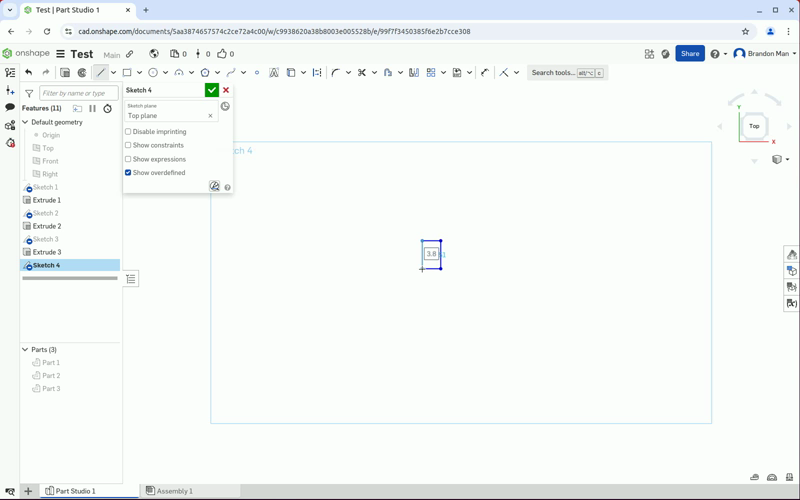
key(esc)
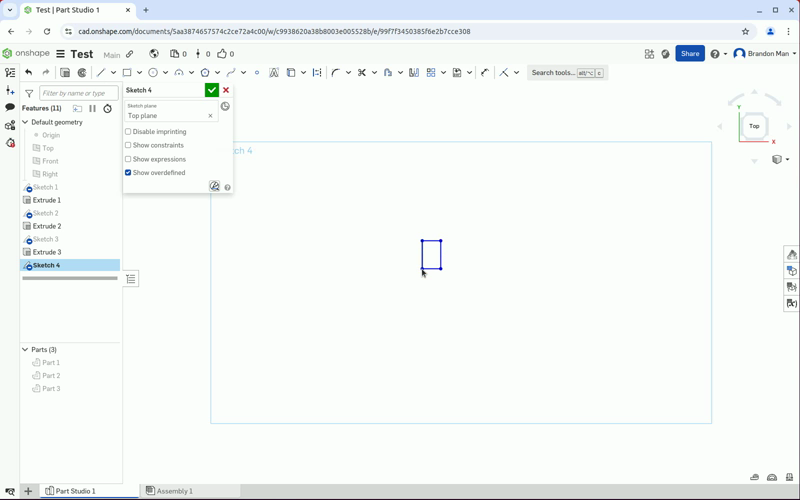
mouse_move(436, 252)
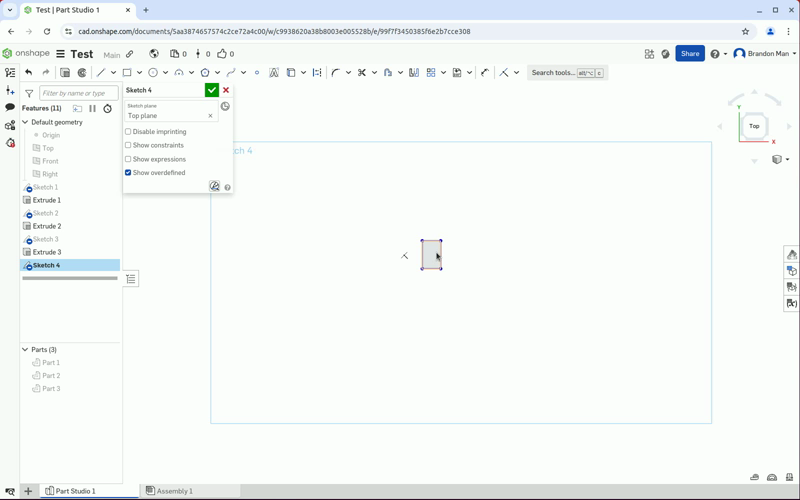
scroll(6)
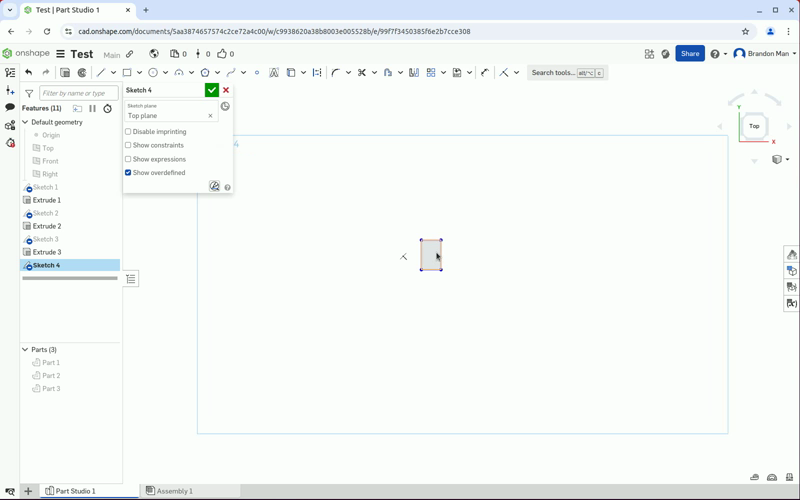
scroll(6)
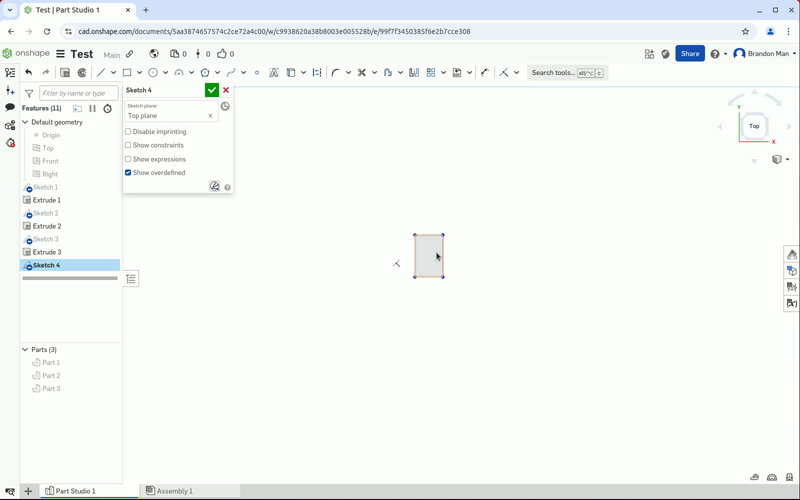
scroll(6)
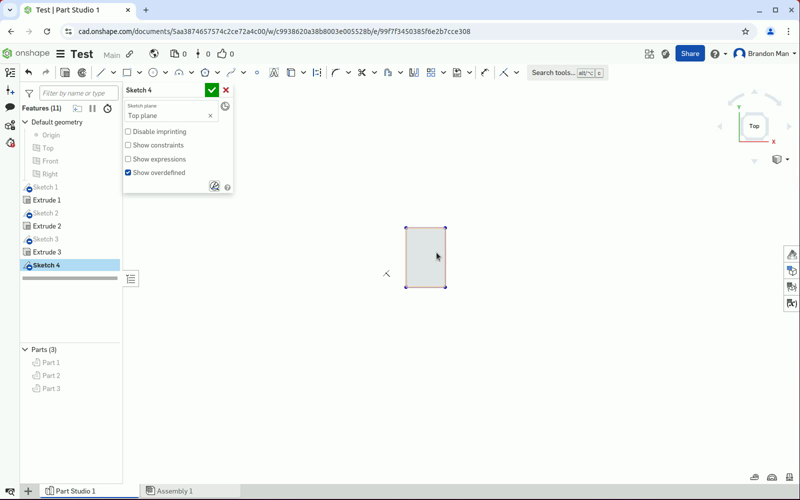
scroll(6)
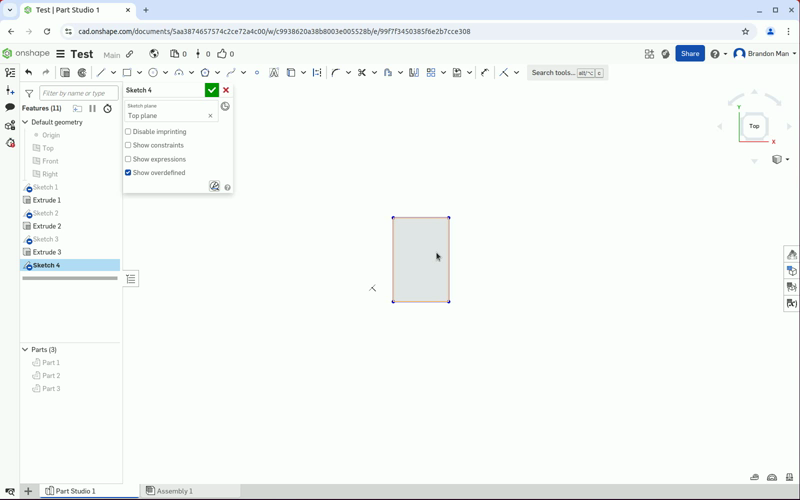
scroll(6)
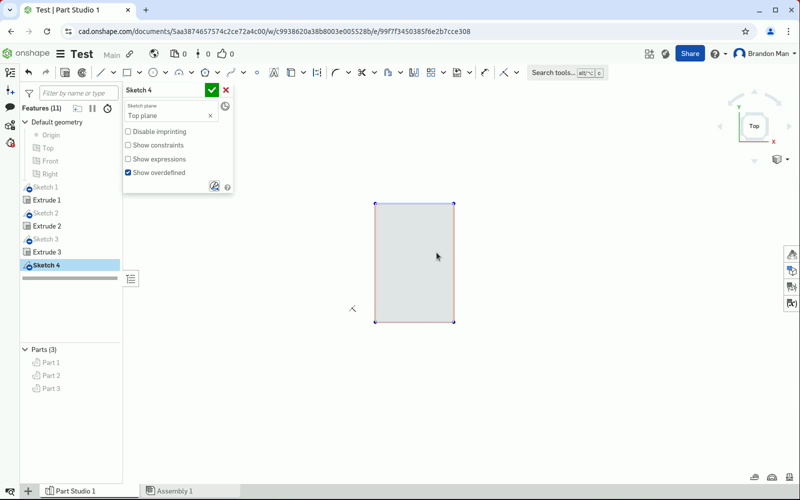
scroll(6)
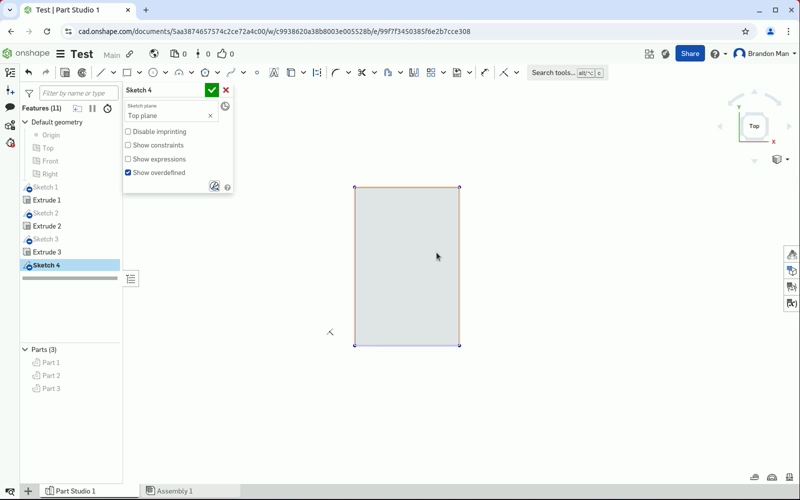
scroll(6)
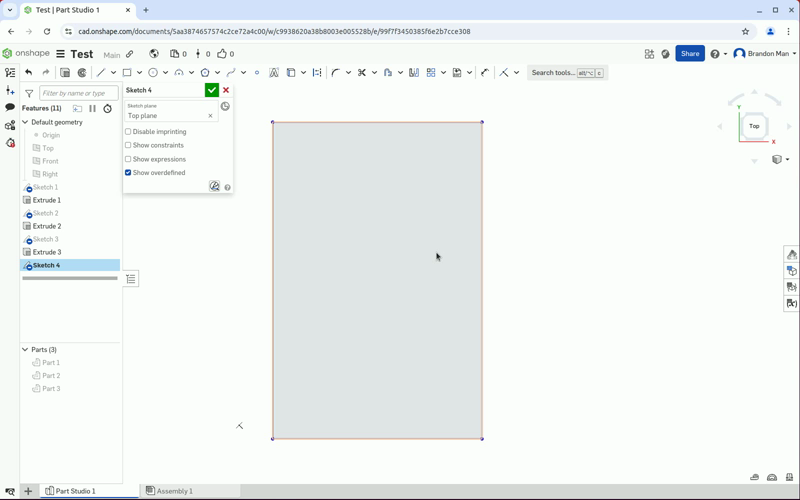
click(436, 252)
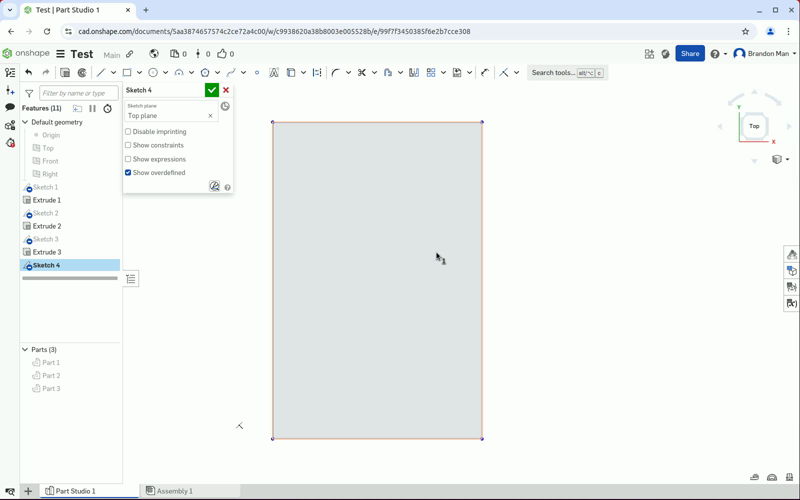
scroll(-6)
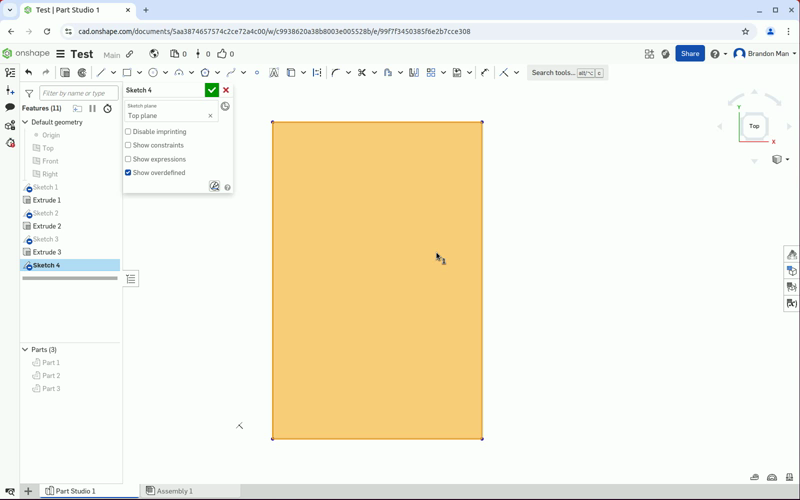
scroll(-6)
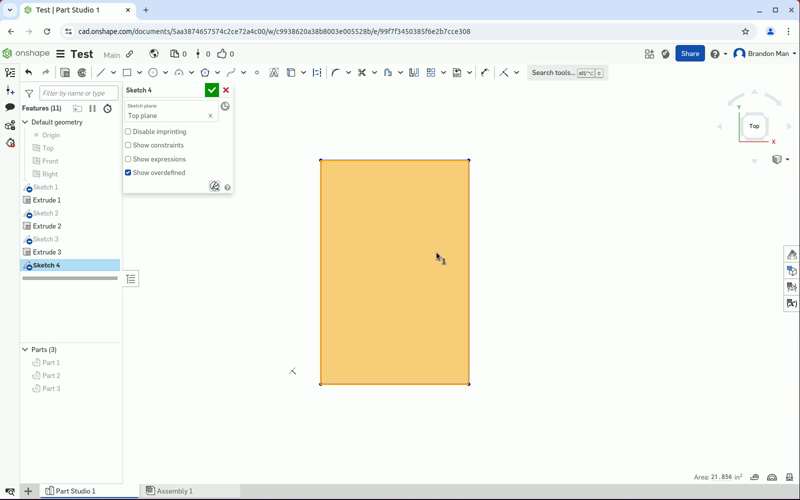
scroll(-6)
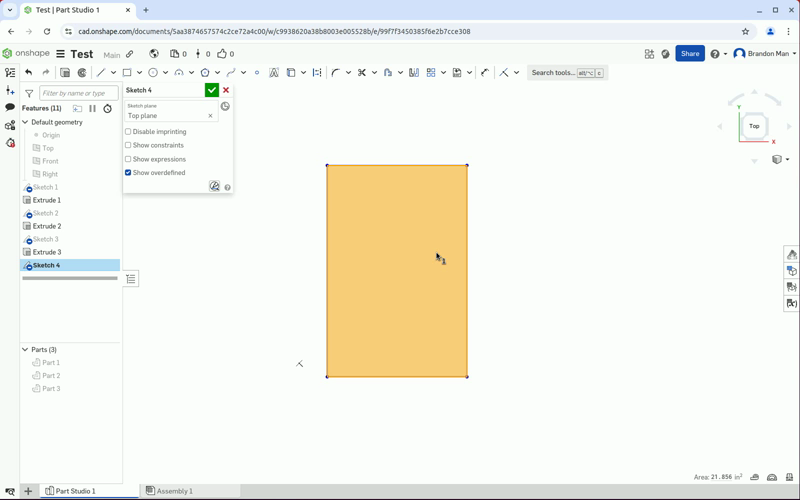
scroll(-6)
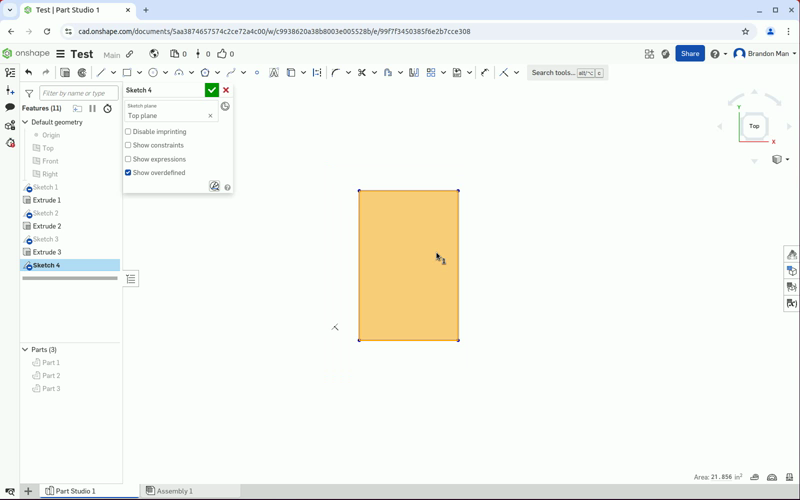
scroll(-6)
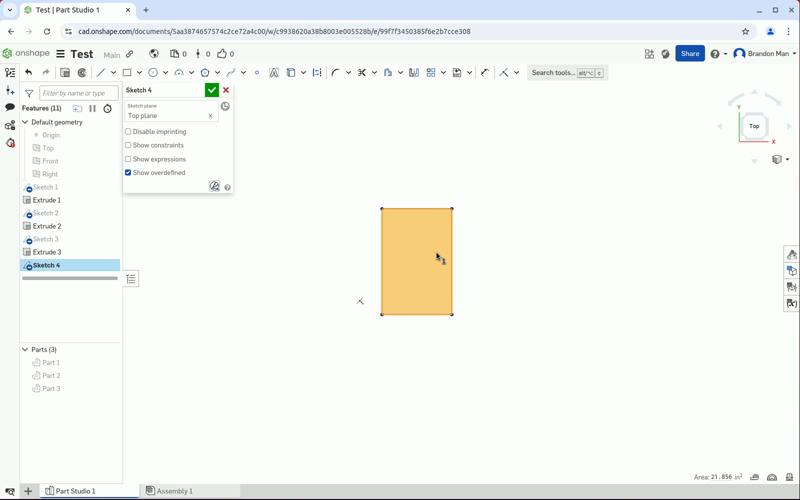
scroll(-6)
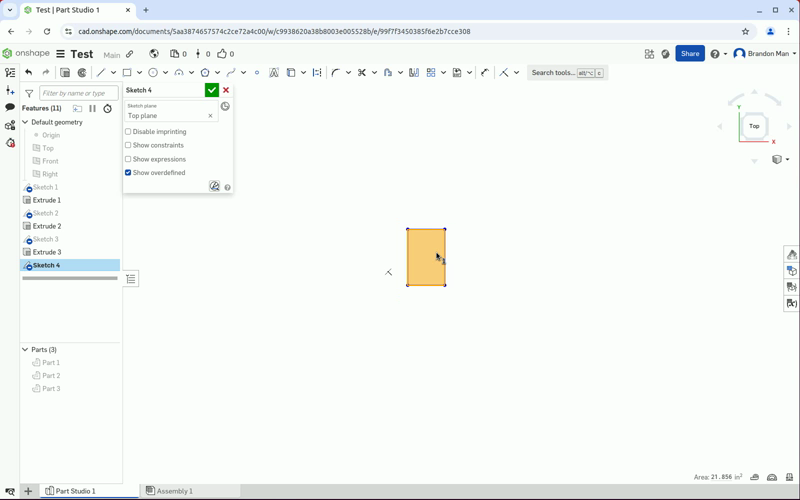
scroll(-6)
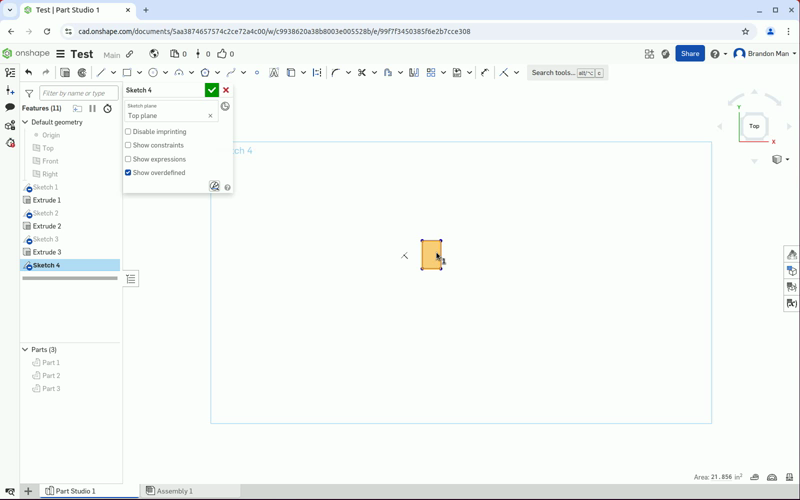
mouse_move(73, 352)
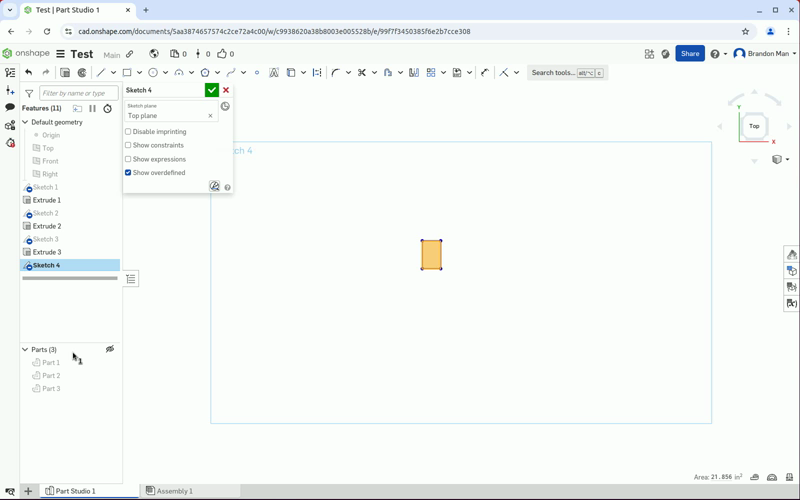
key(shift+y)
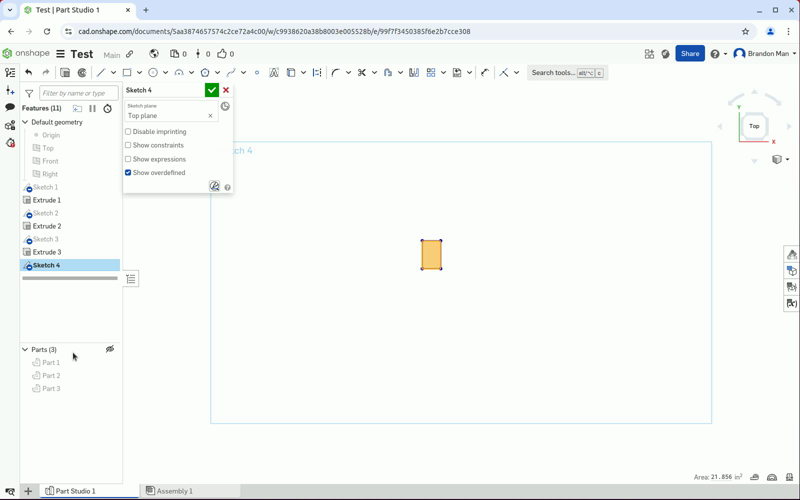
key(shift+e)
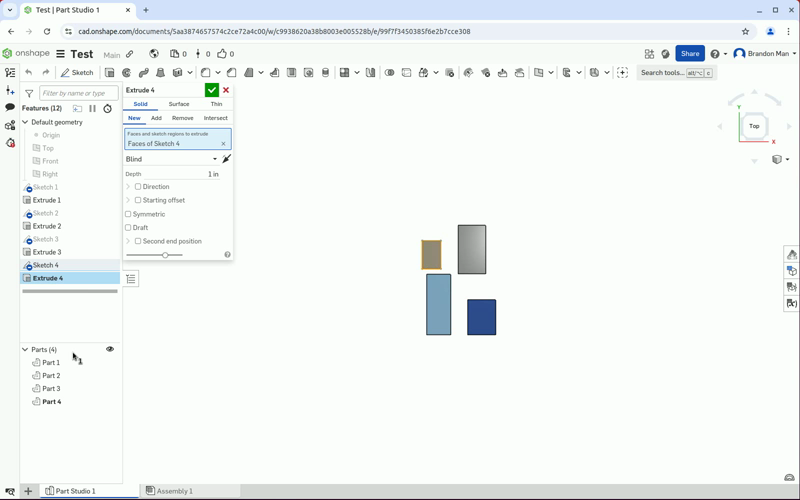
mouse_move(143, 106)
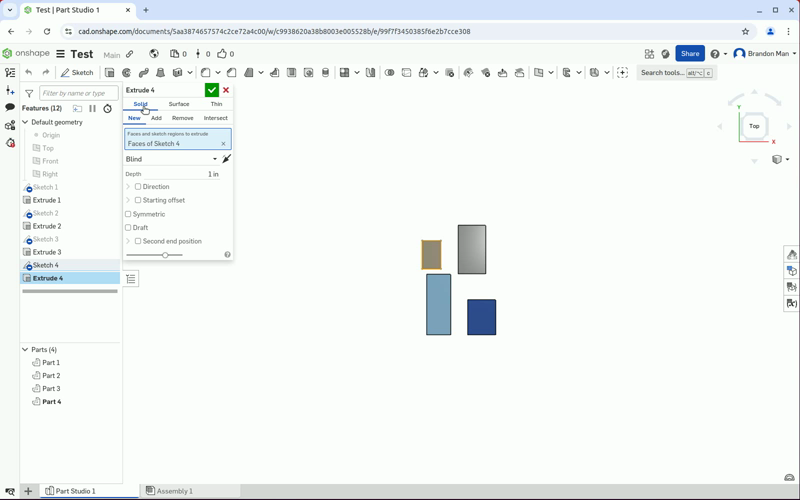
click(143, 106)
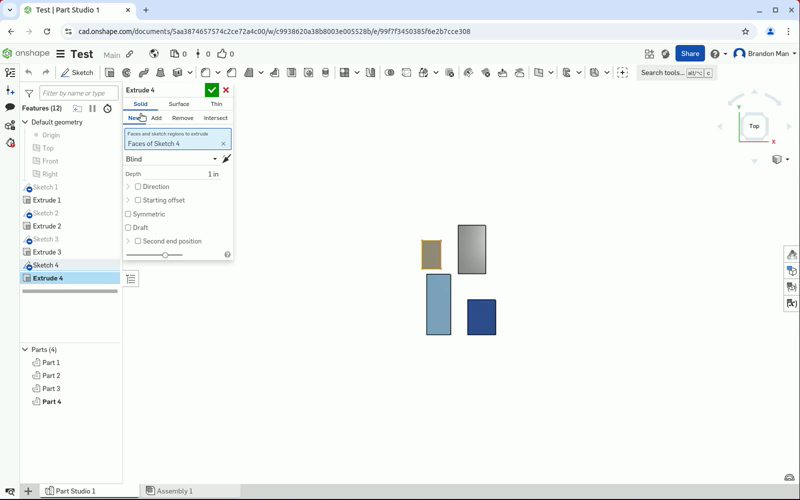
mouse_move(137, 120)
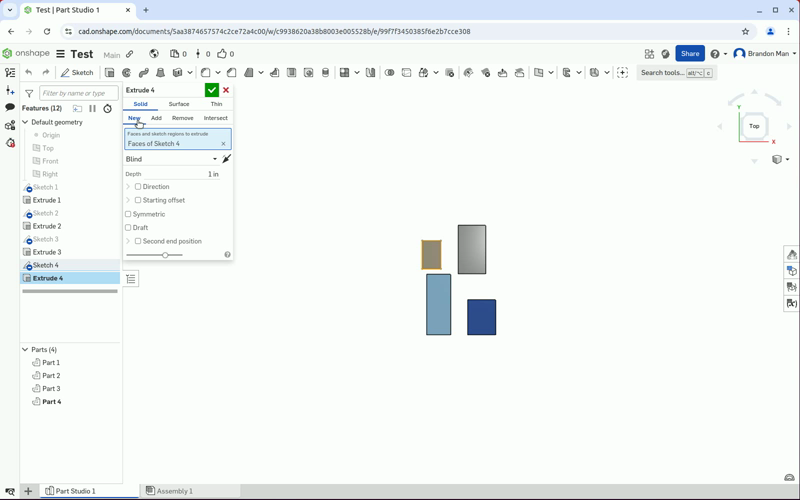
click(137, 120)
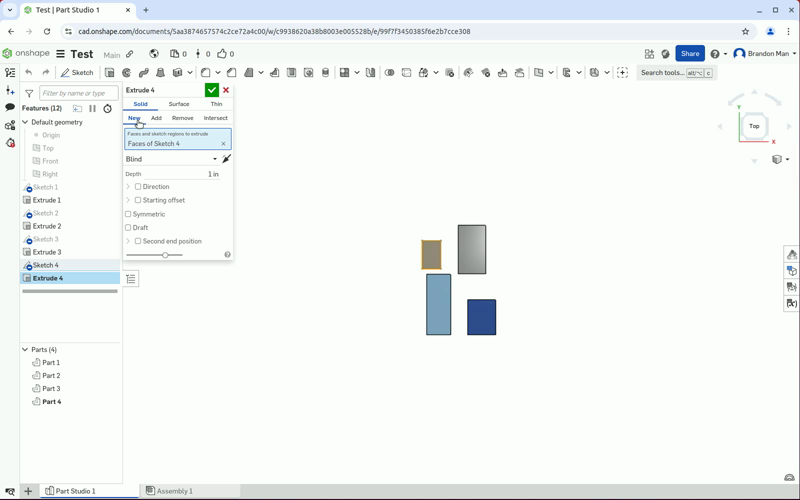
key(tab, 4)
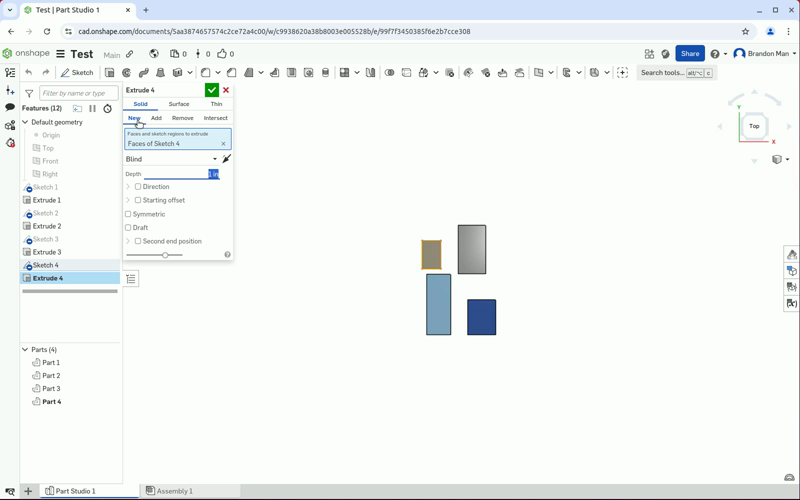
text(0.722)
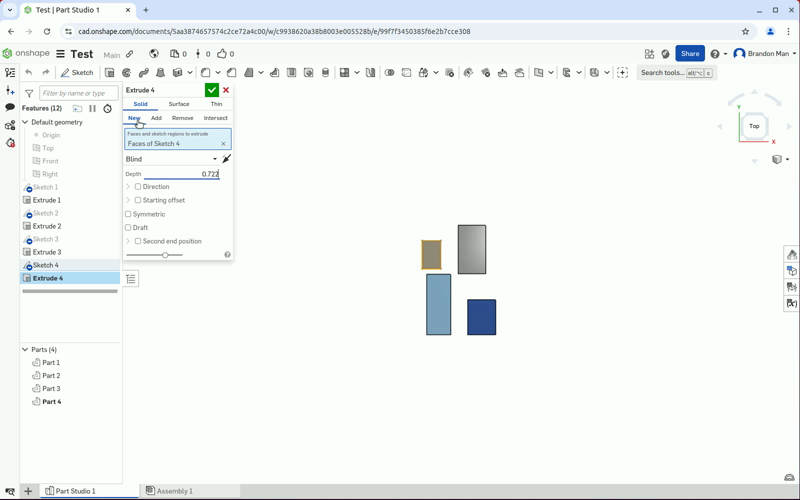
key(enter)
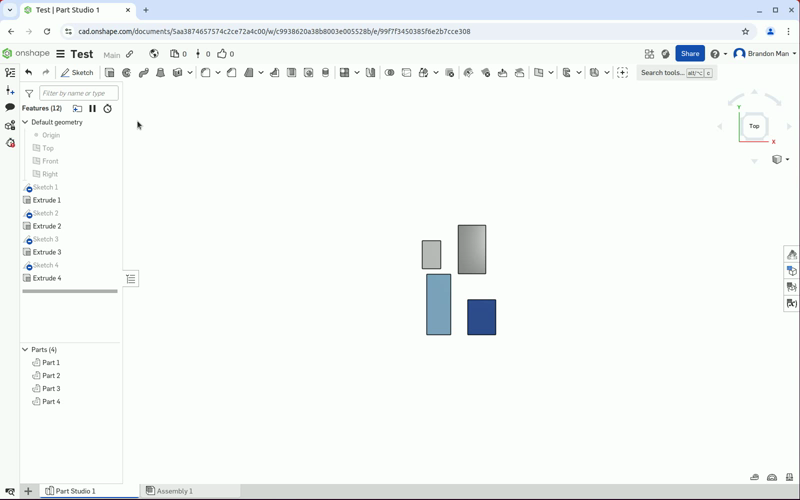
key(shift+h)
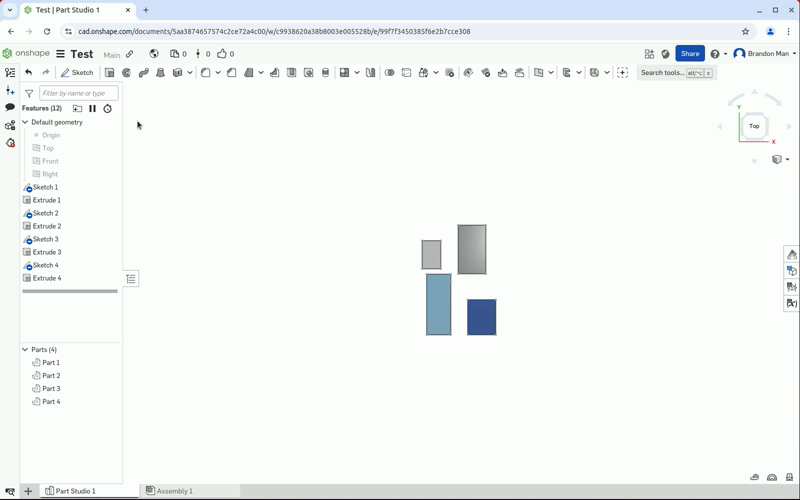
key(shift+h)
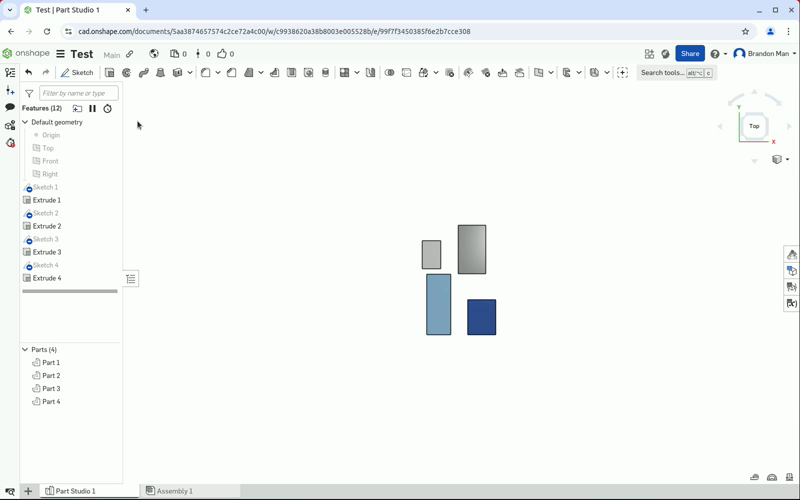
mouse_move(73, 189)
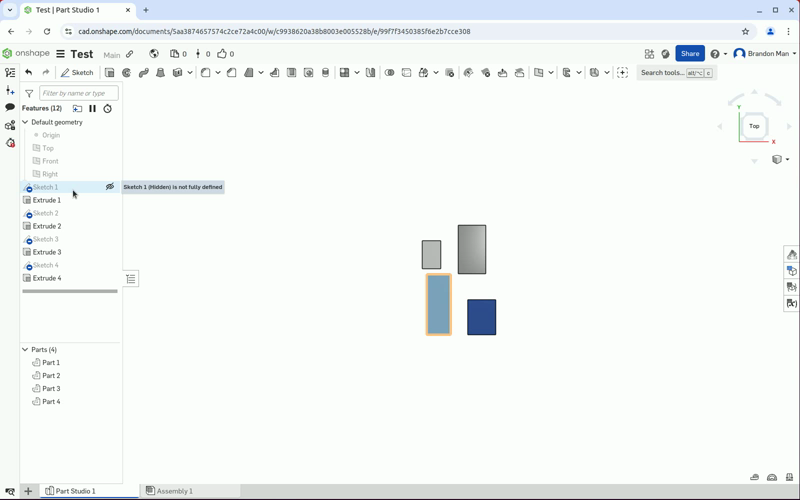
click(73, 189)
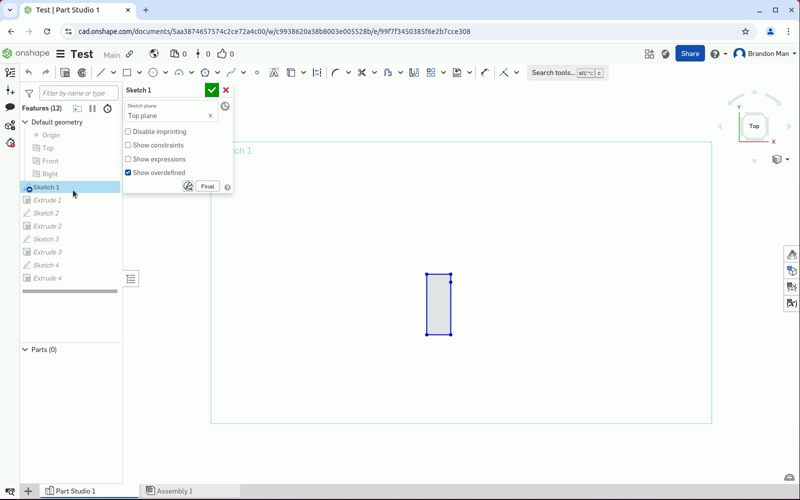
mouse_move(229, 92)
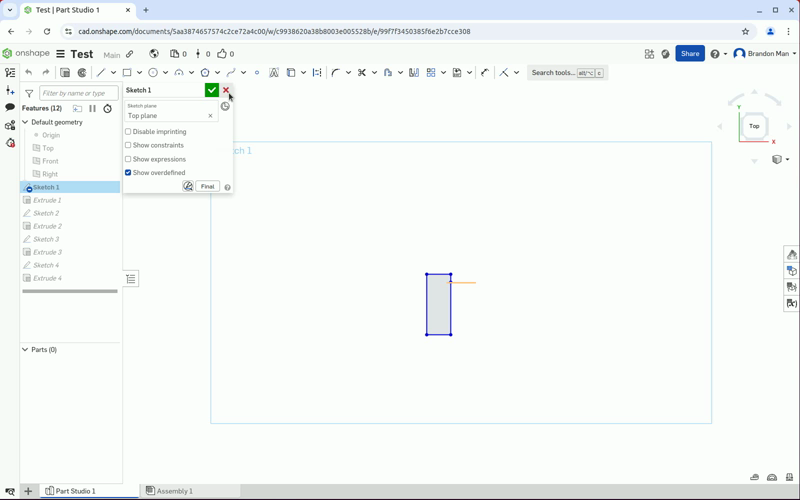
click(229, 92)
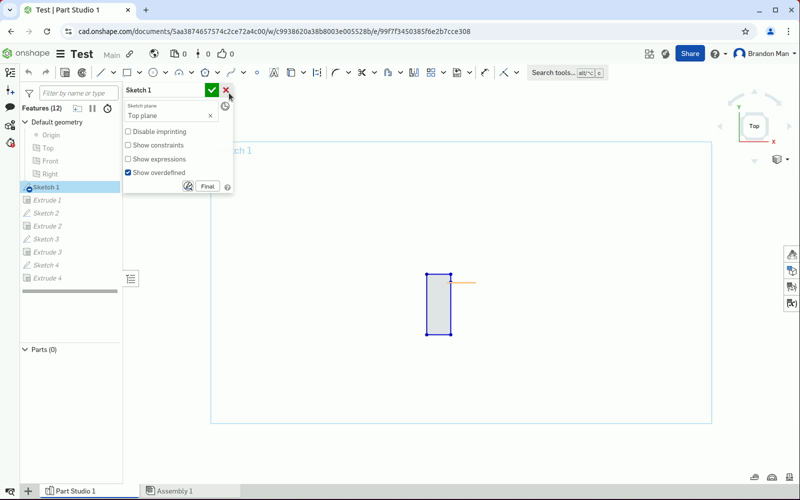
key(shift+s)
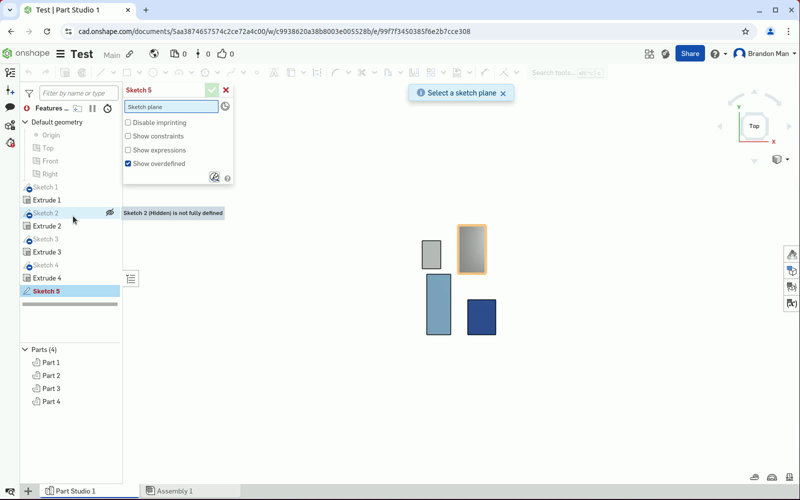
scroll(3)
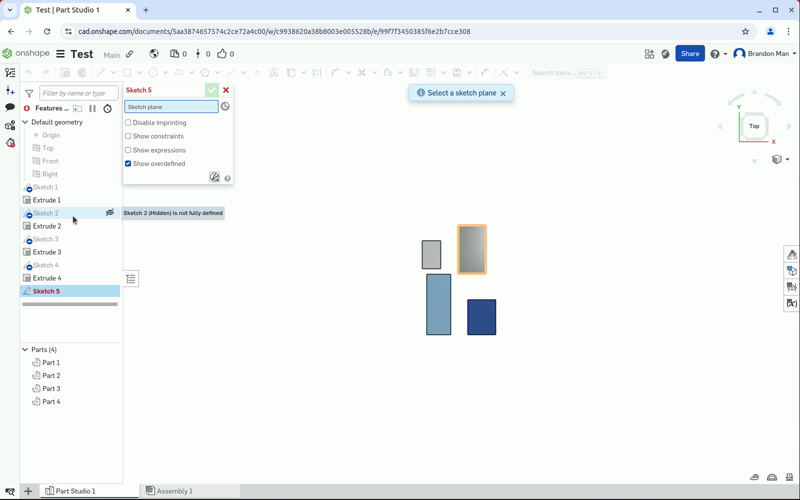
mouse_move(73, 150)
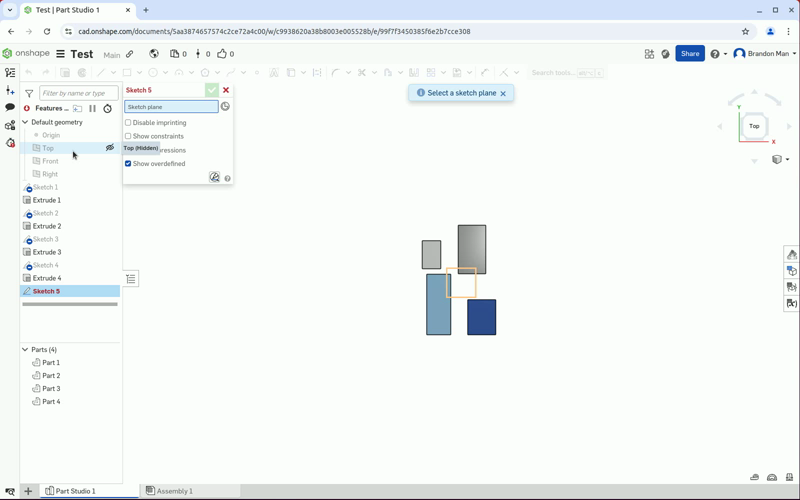
click(73, 150)
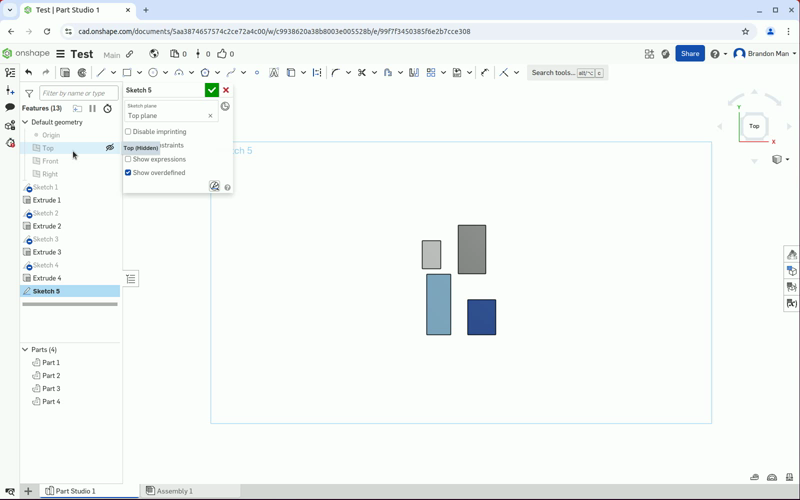
mouse_move(73, 352)
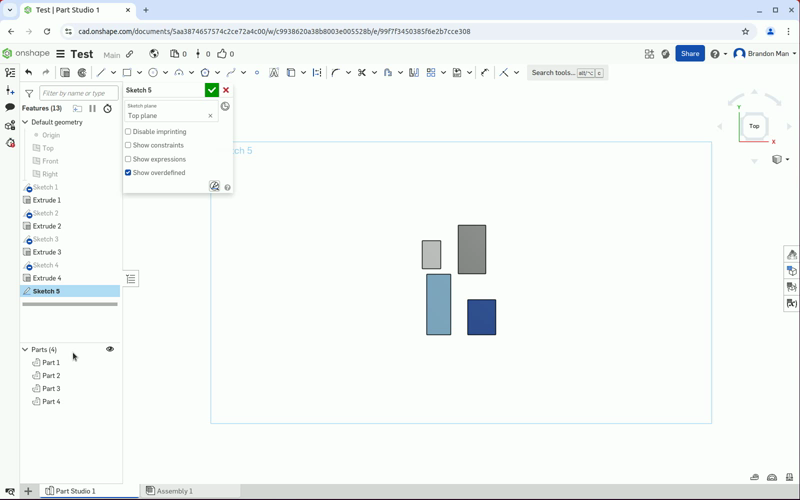
key(y)
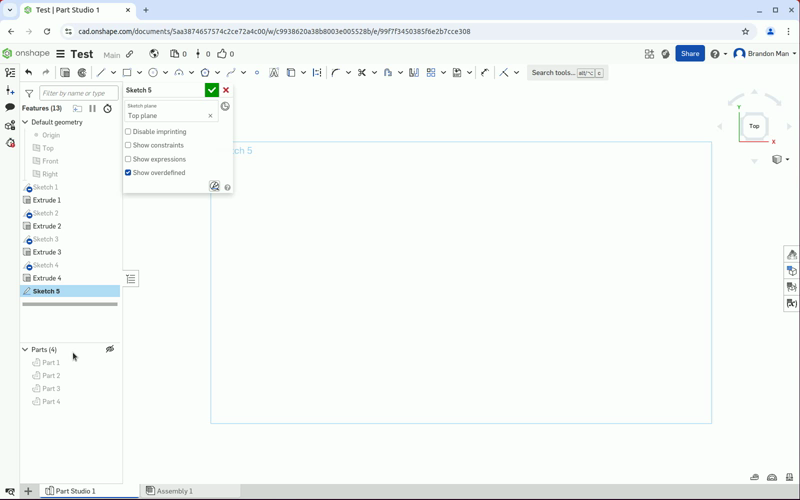
key(l)
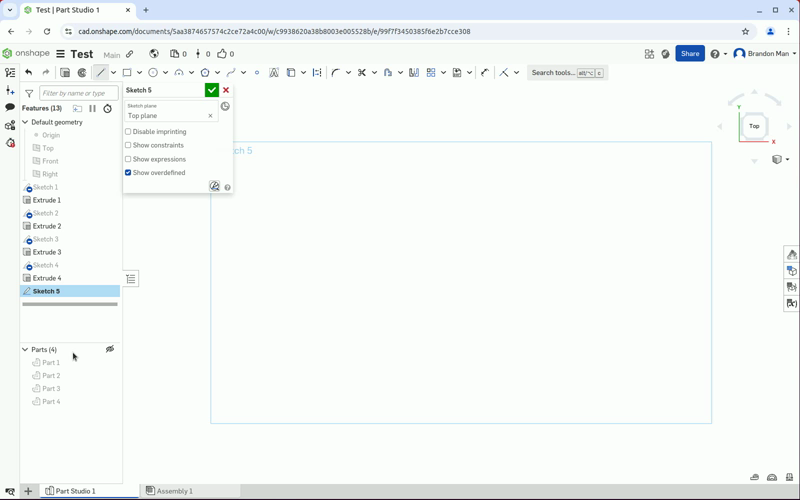
key_down(shift)
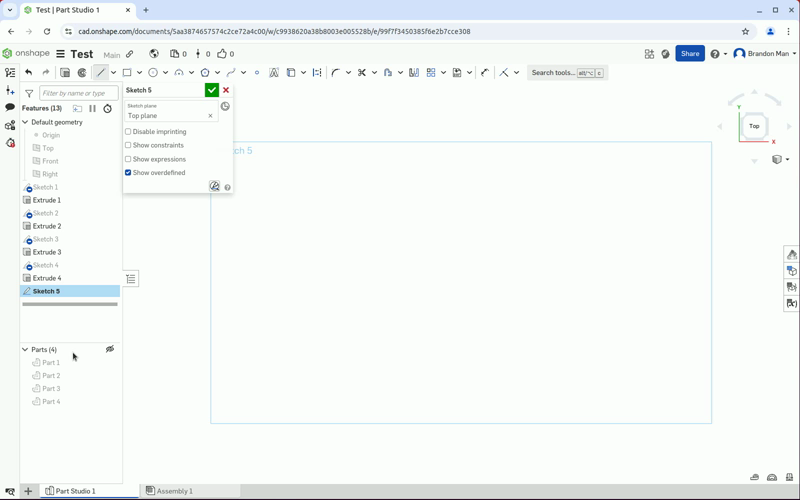
mouse_move(348, 316)
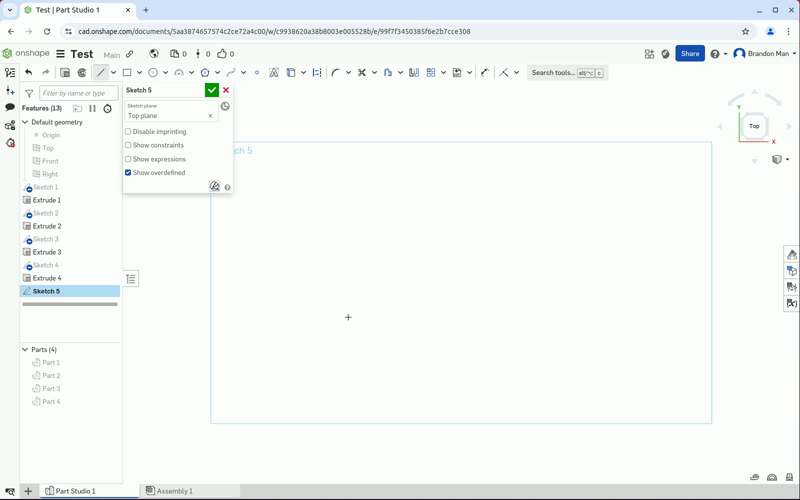
click(348, 316)
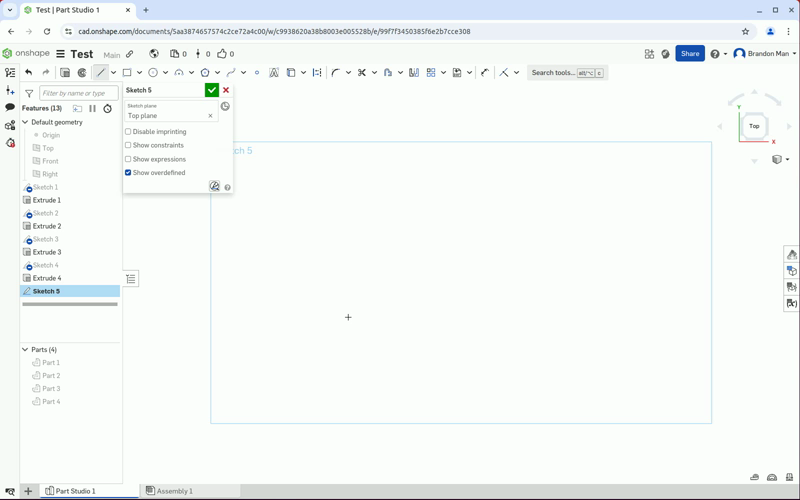
key_up(shift)
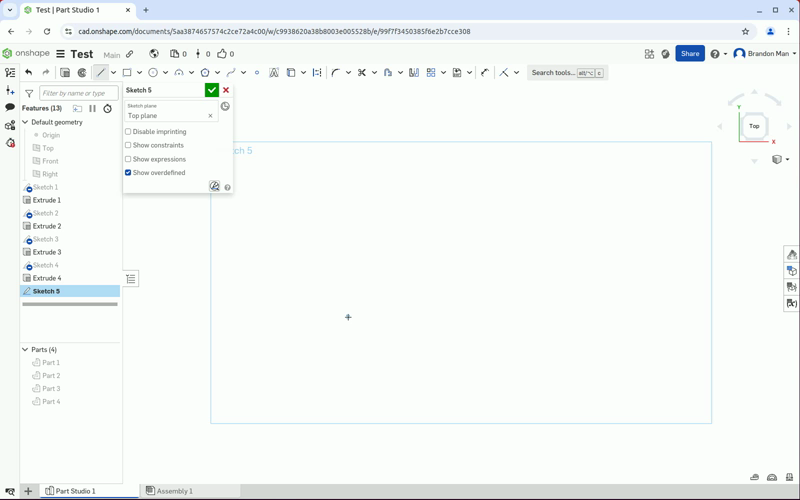
key_down(shift)
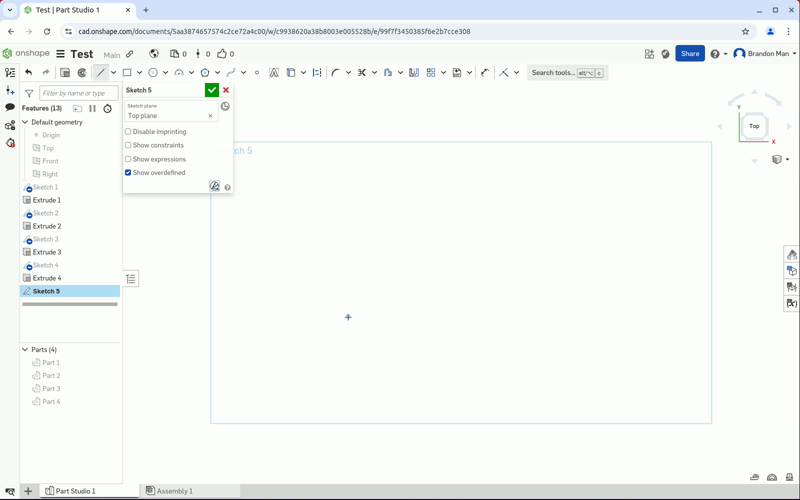
mouse_move(408, 316)
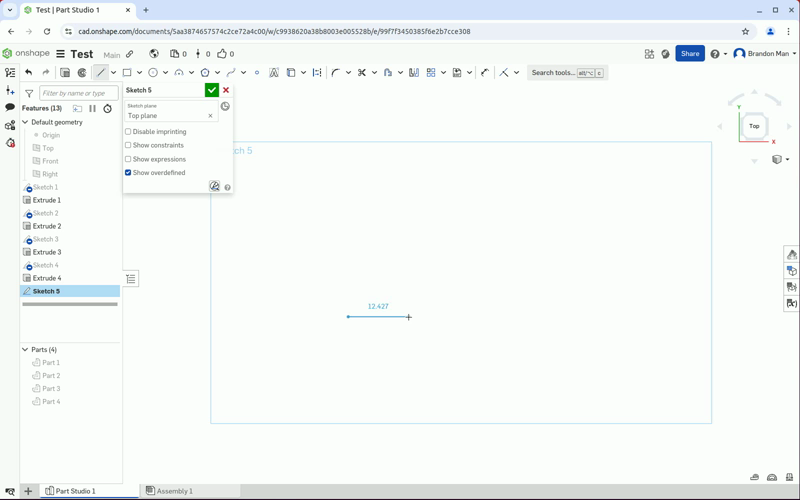
click(408, 316)
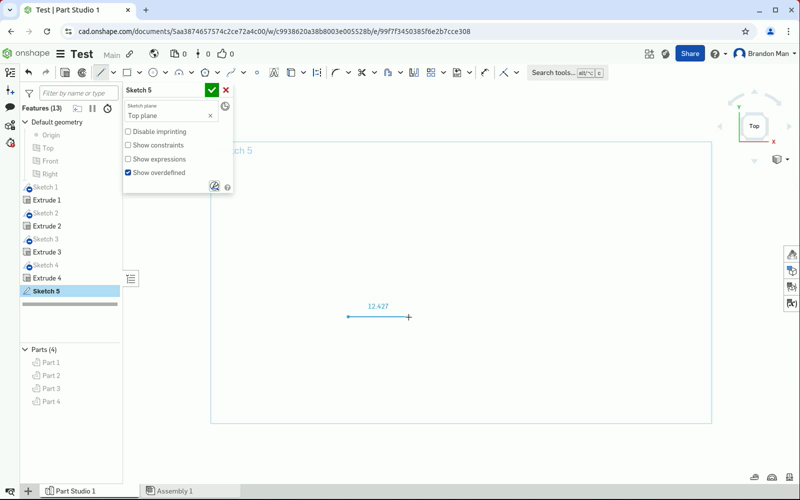
key_up(shift)
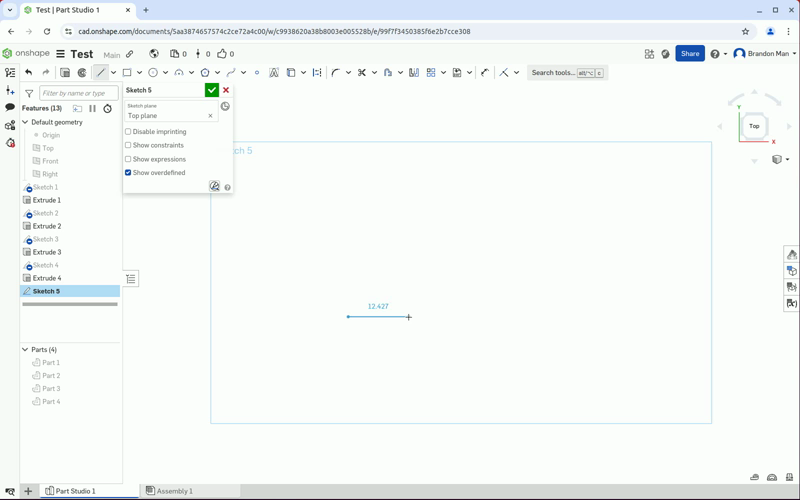
key_down(shift)
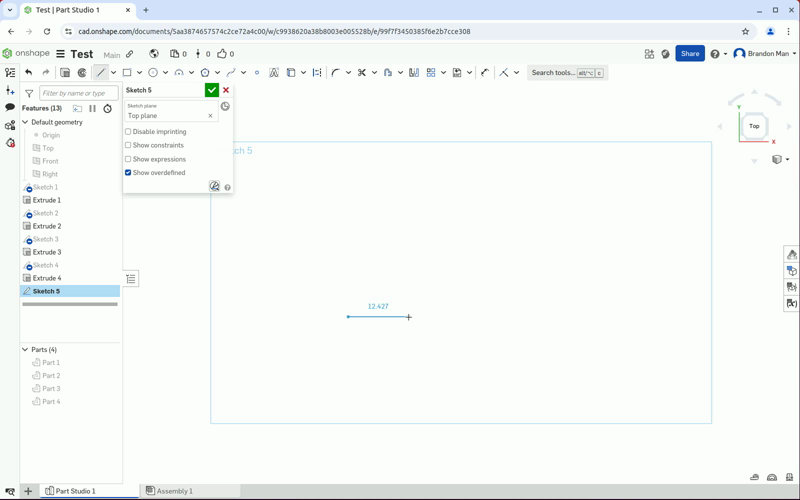
mouse_move(438, 316)
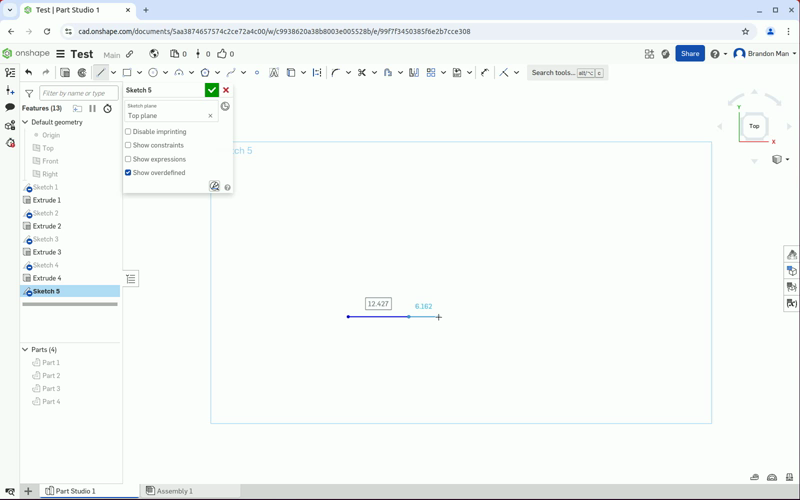
mouse_move(408, 268)
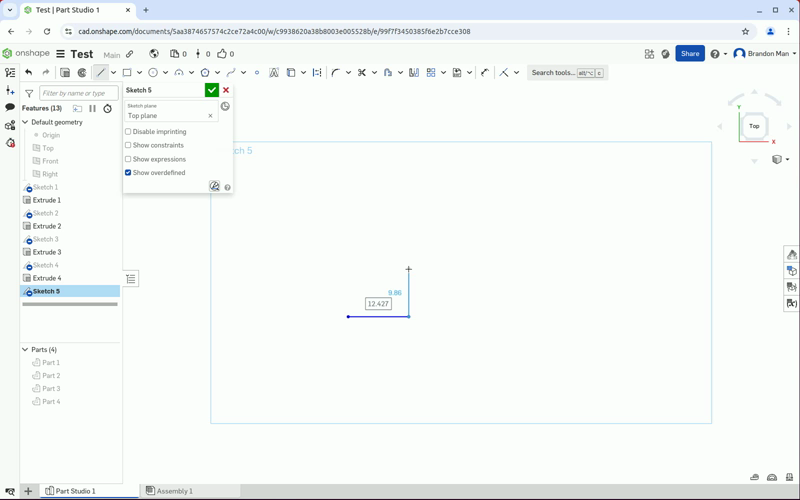
click(408, 268)
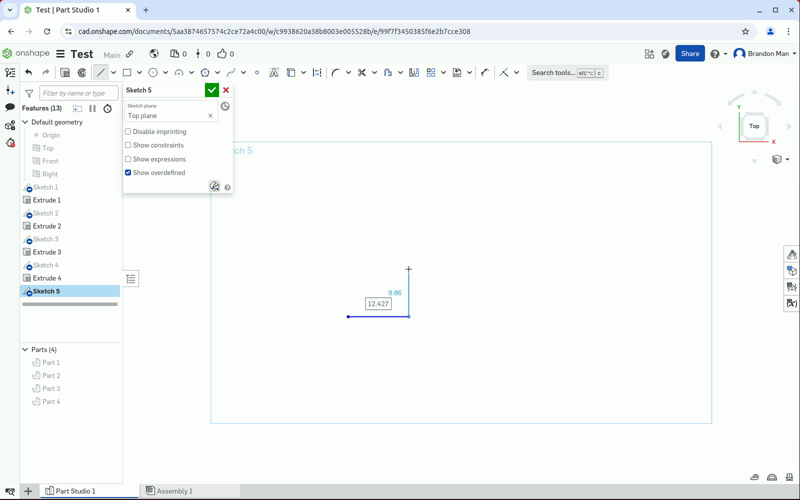
key_up(shift)
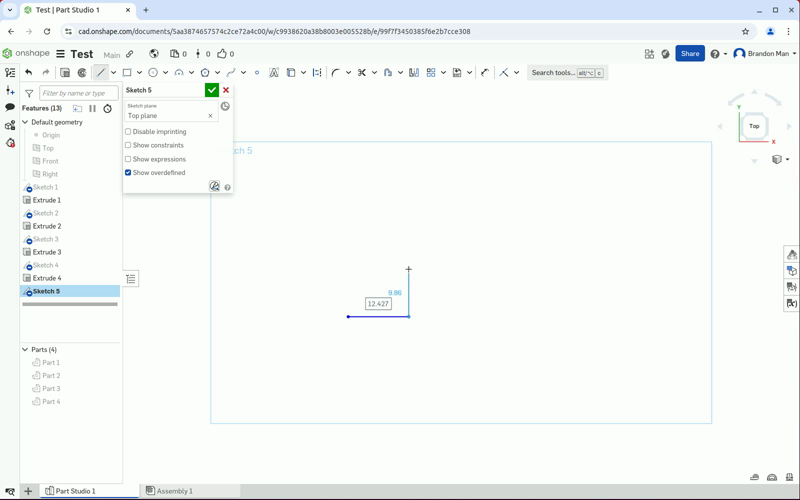
key_down(shift)
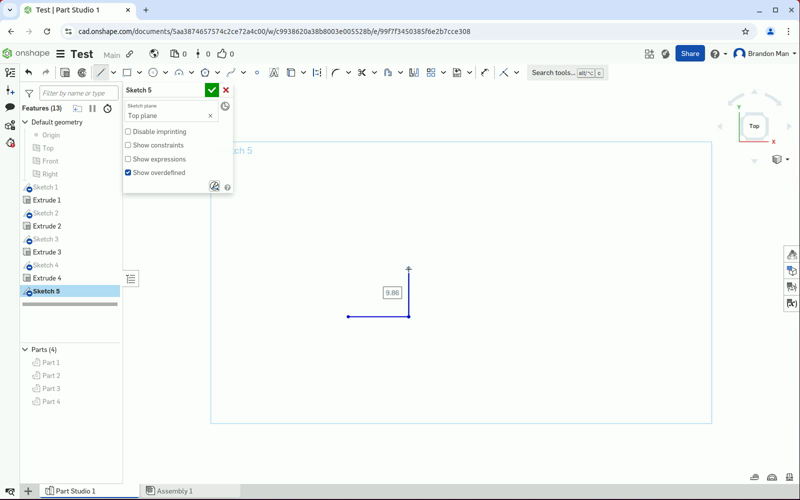
mouse_move(438, 268)
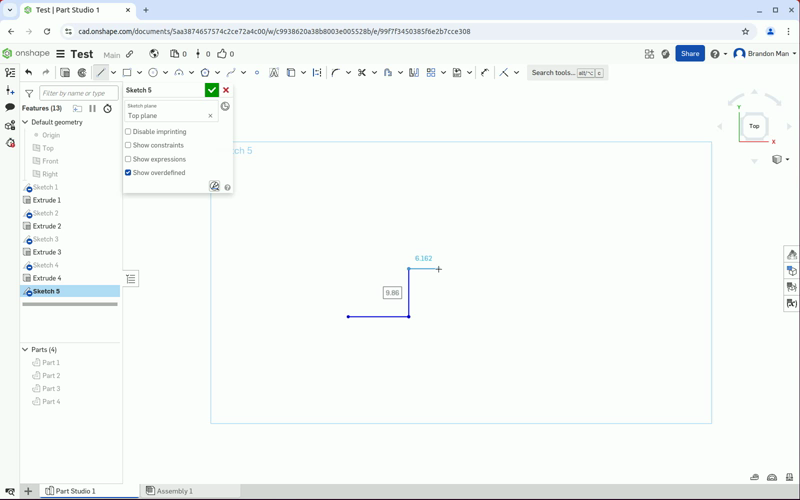
mouse_move(391, 268)
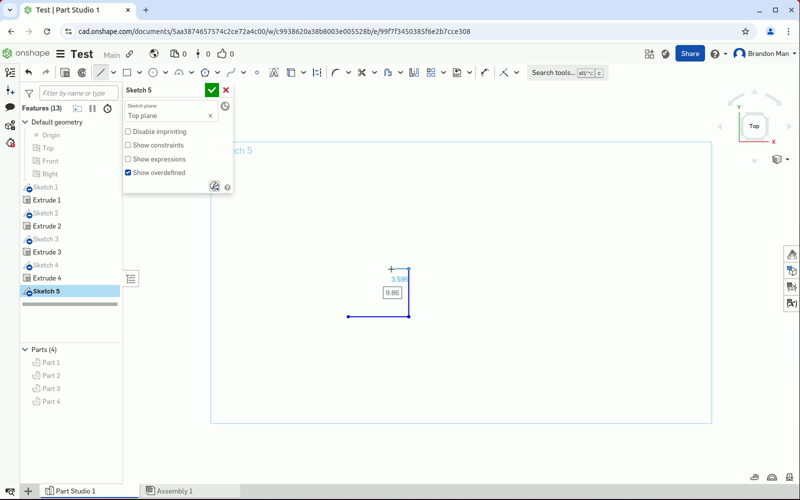
click(391, 268)
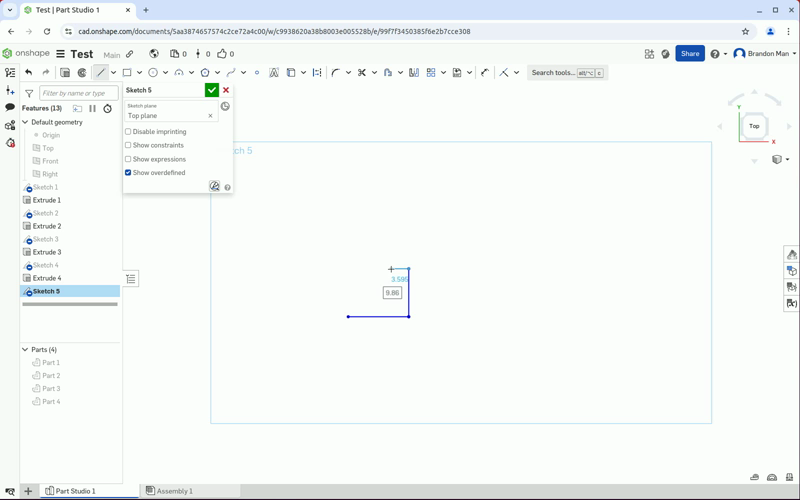
key_up(shift)
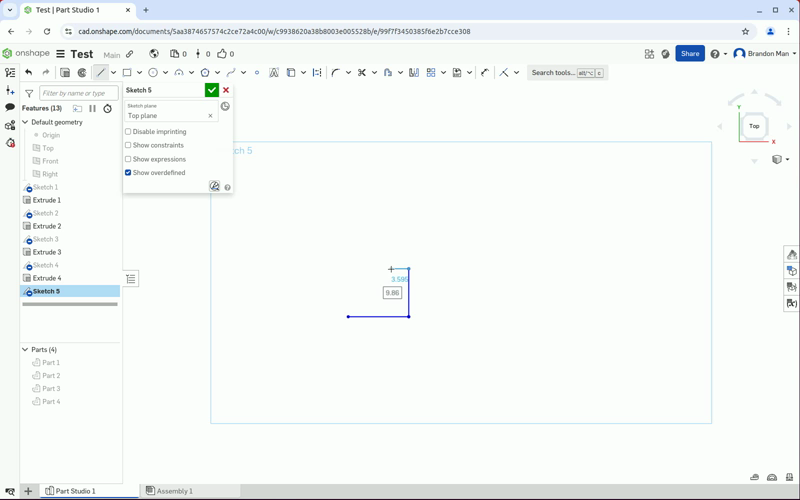
key_down(shift)
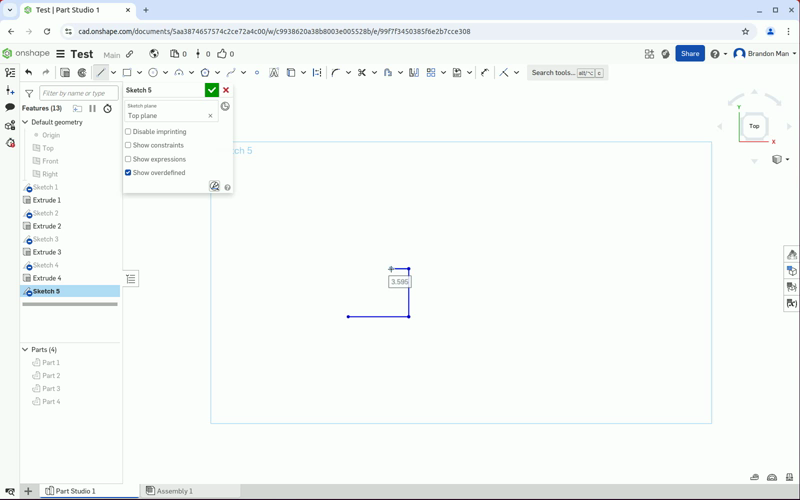
mouse_move(421, 268)
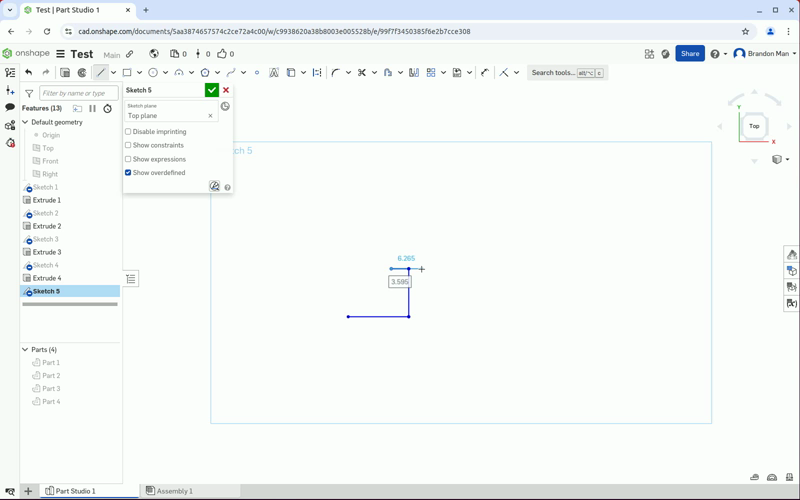
mouse_move(348, 283)
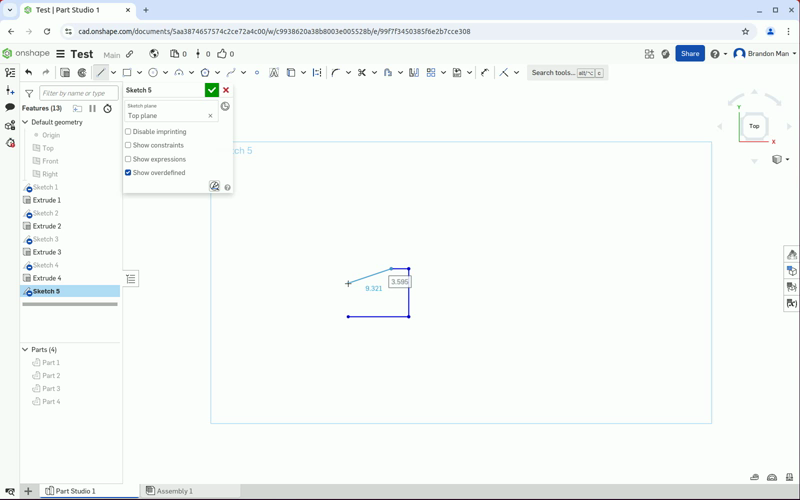
click(348, 283)
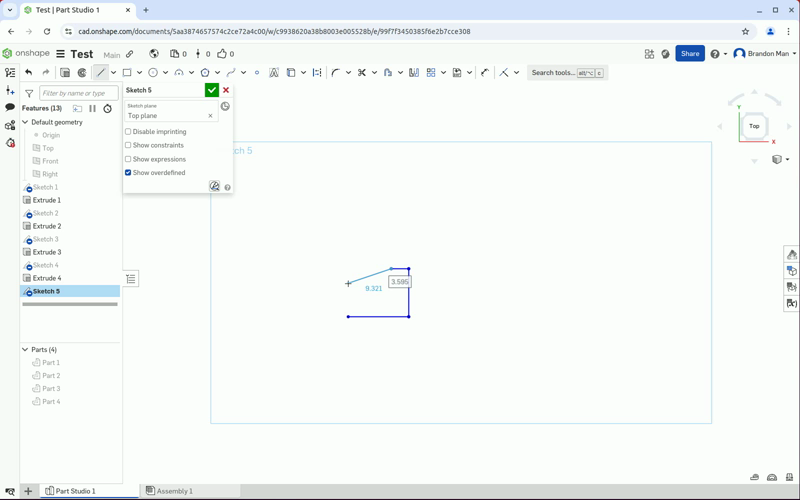
key_up(shift)
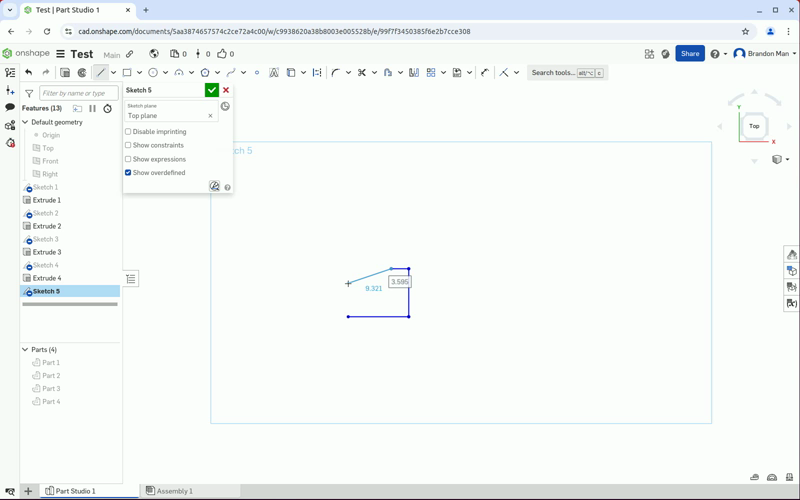
mouse_move(378, 283)
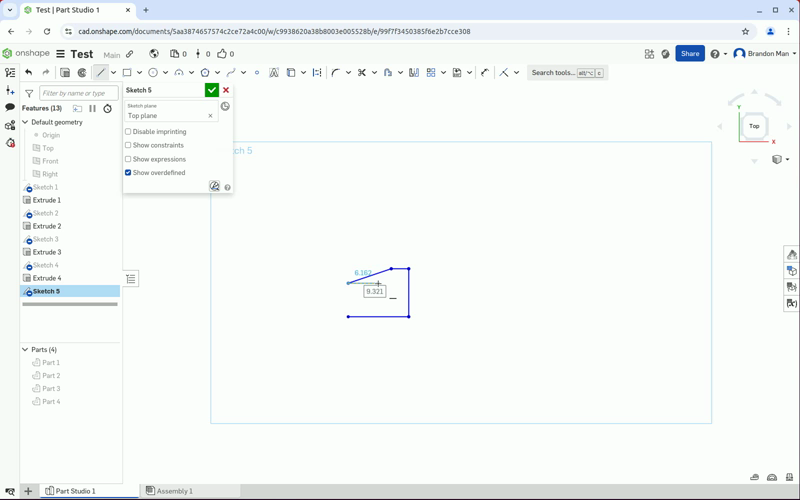
key_down(shift)
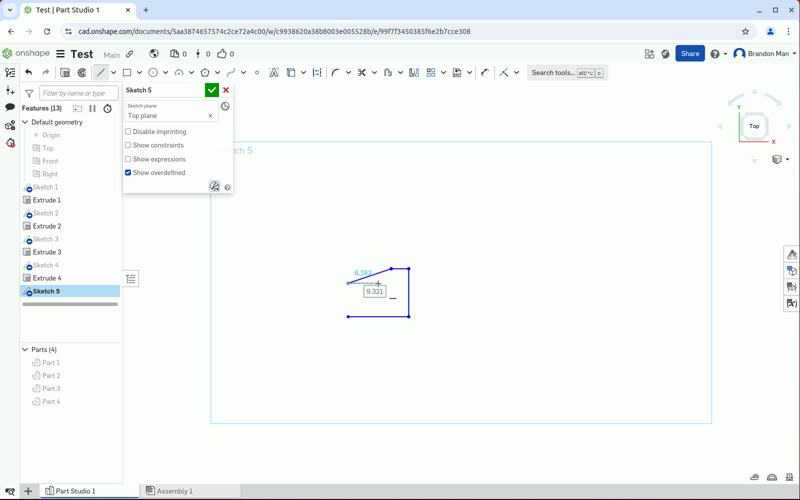
mouse_move(348, 316)
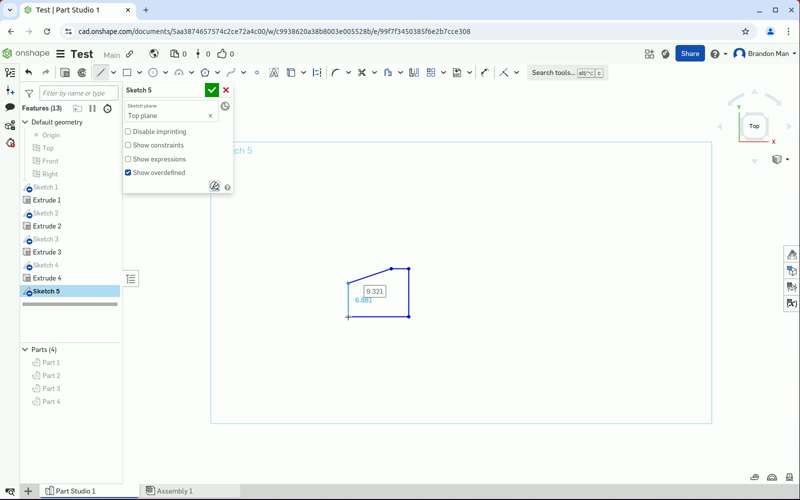
key_up(shift)
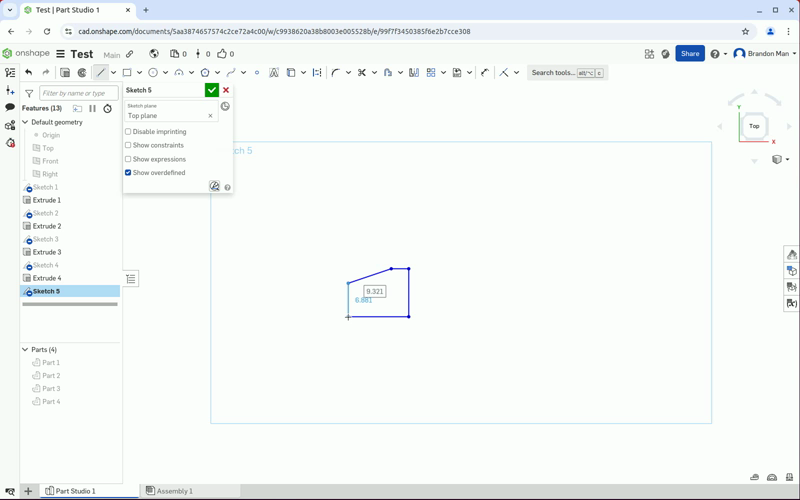
click(348, 316)
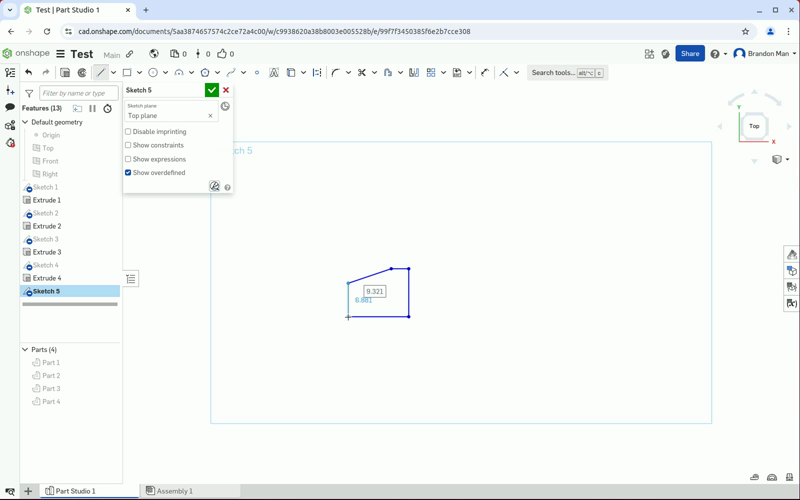
key(esc)
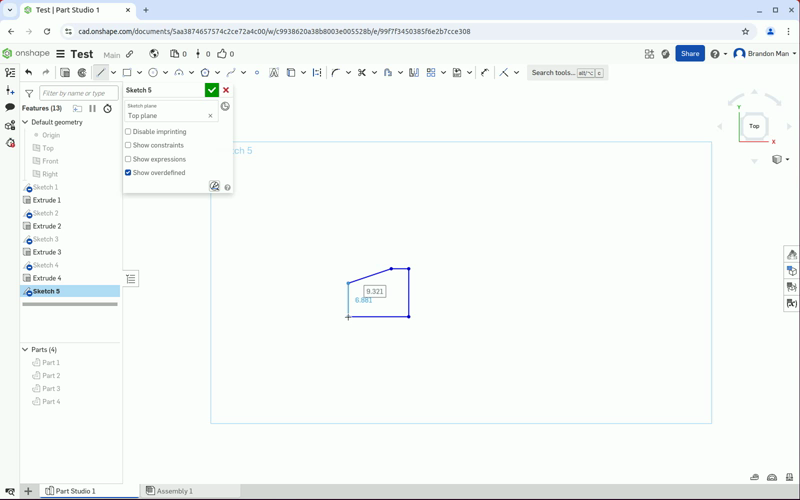
mouse_move(371, 280)
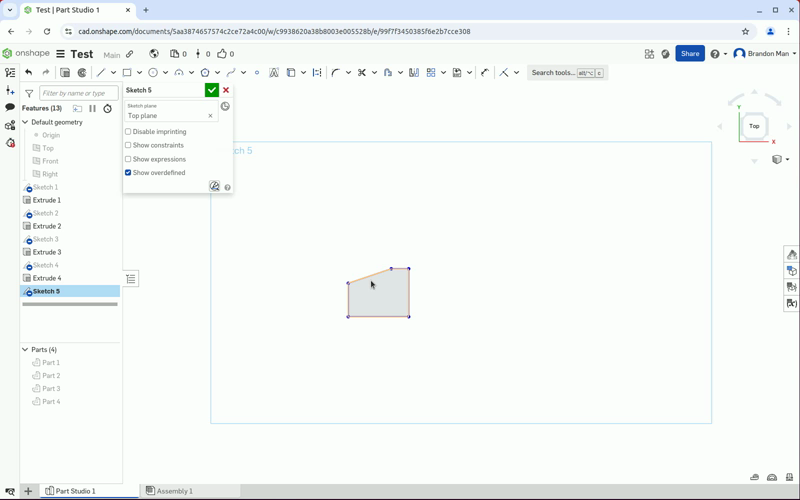
click(371, 280)
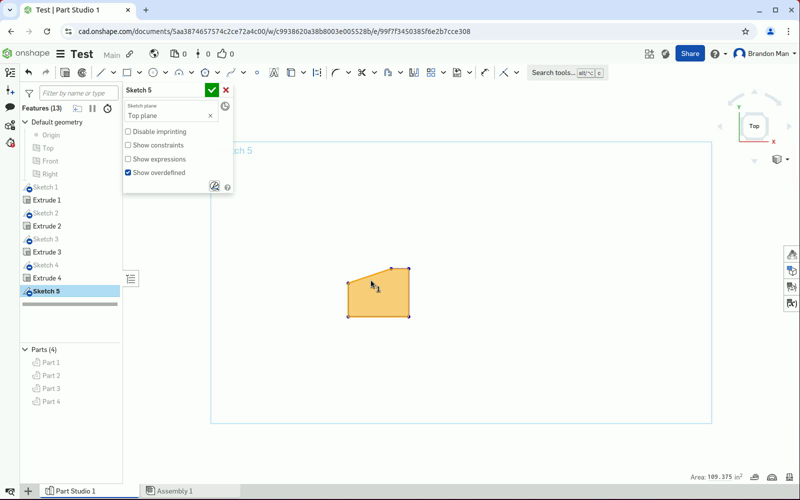
mouse_move(73, 352)
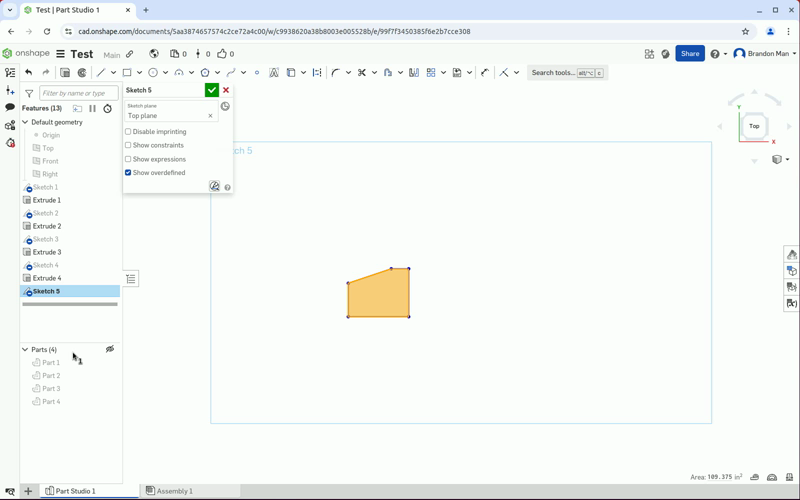
key(shift+y)
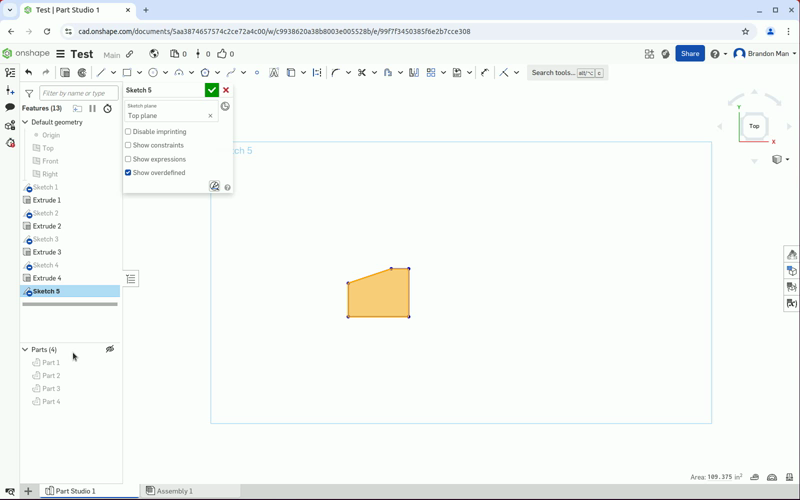
key(shift+e)
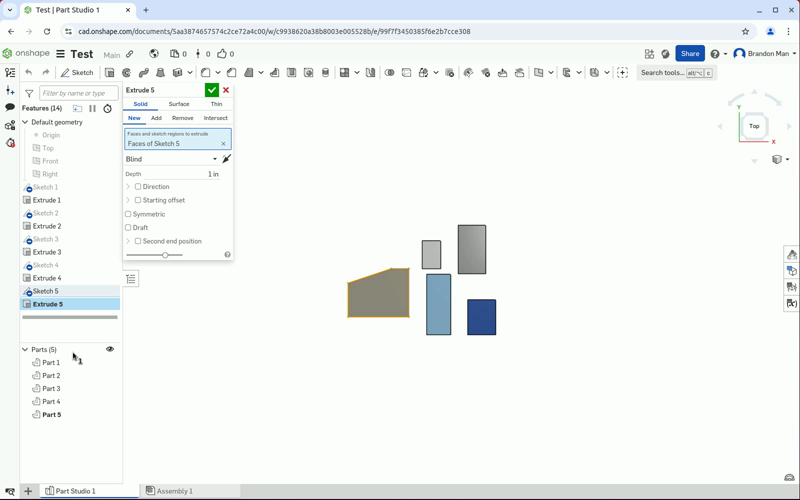
mouse_move(143, 106)
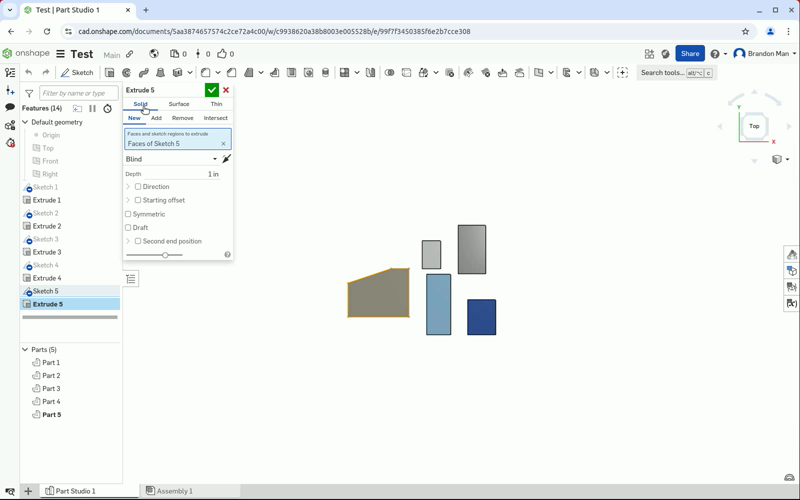
click(143, 106)
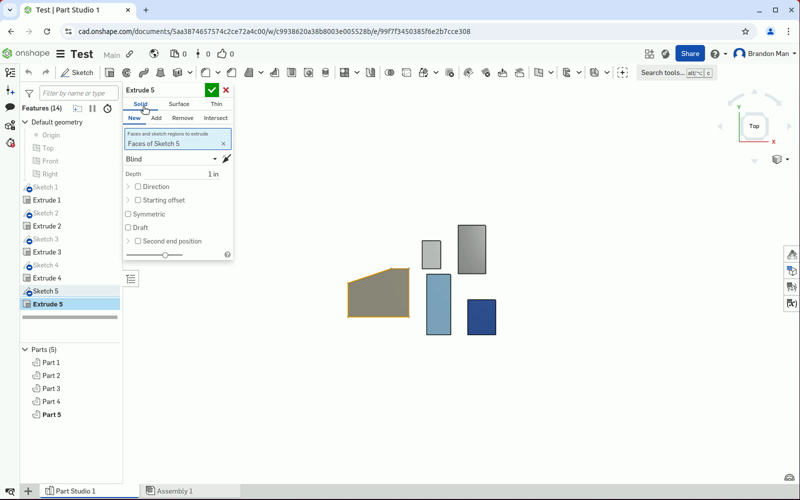
mouse_move(137, 120)
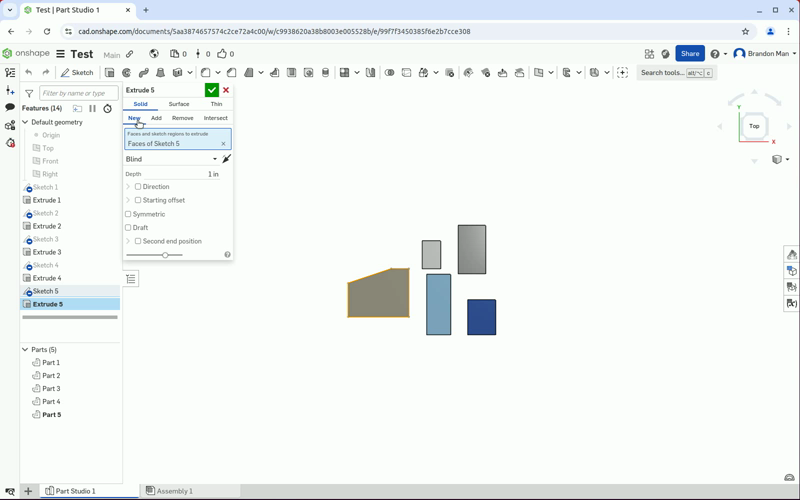
click(137, 120)
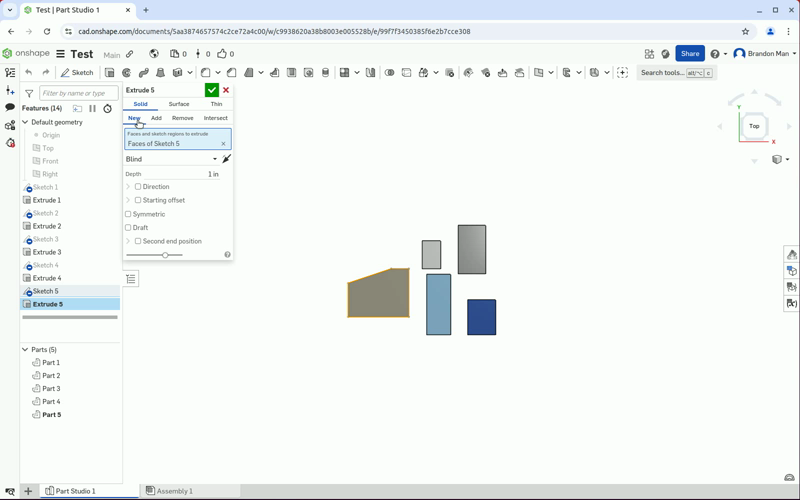
key(tab, 4)
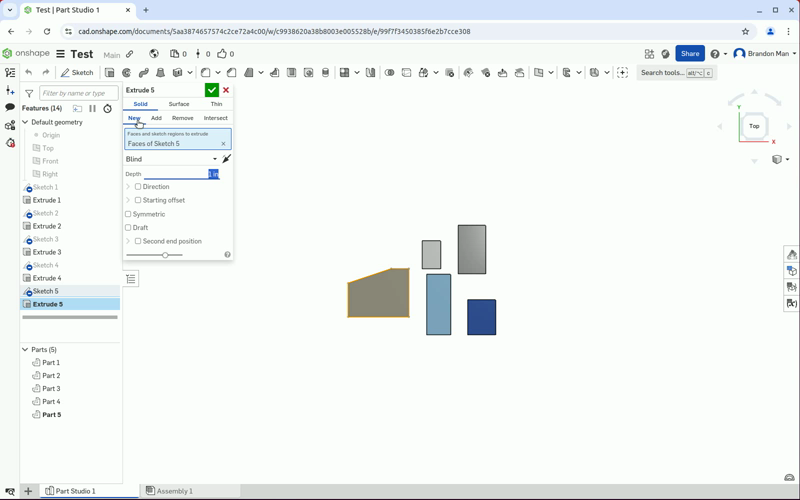
text(0.722)
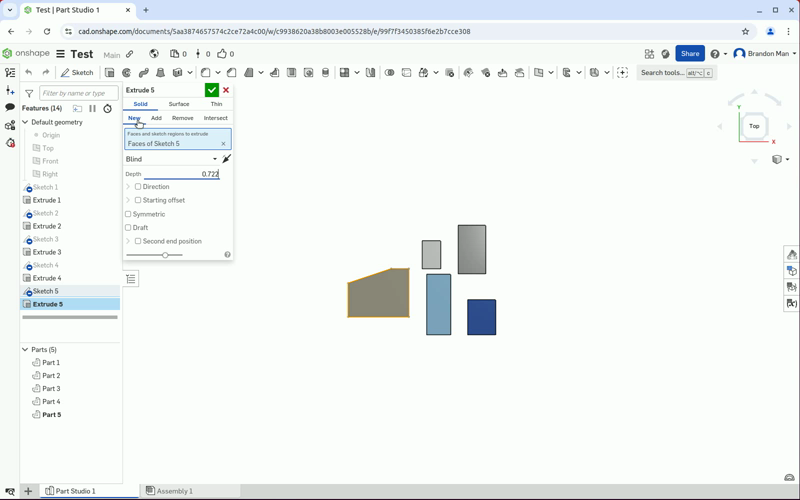
key(enter)
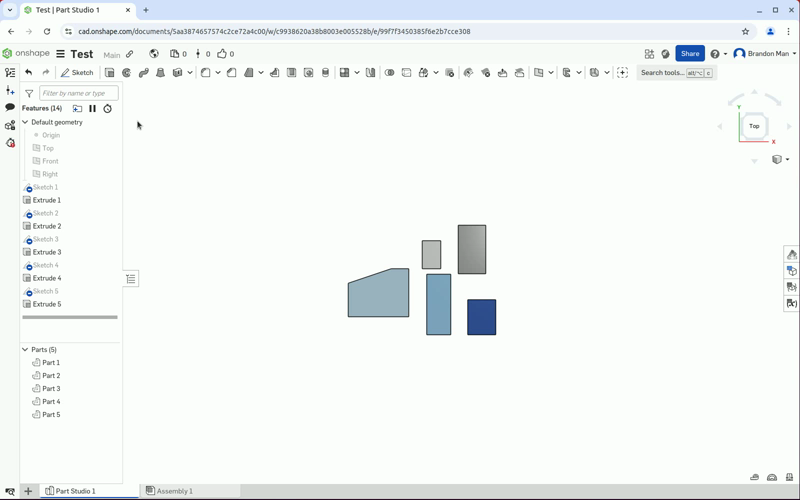
key(shift+h)
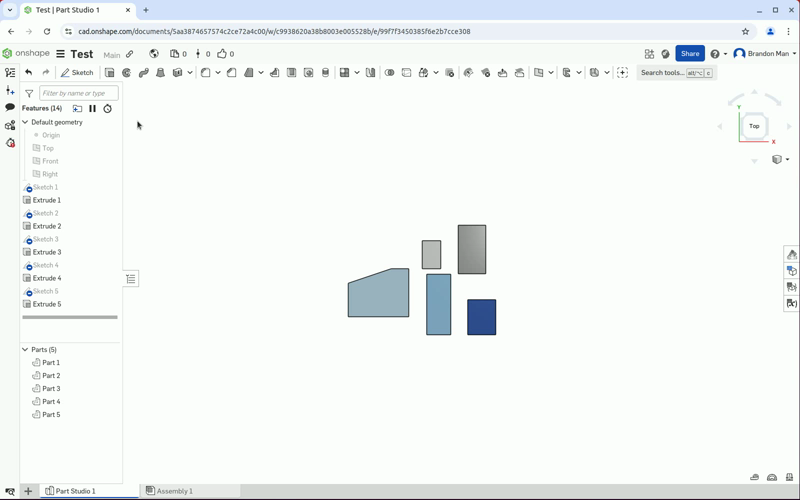
key(shift+h)
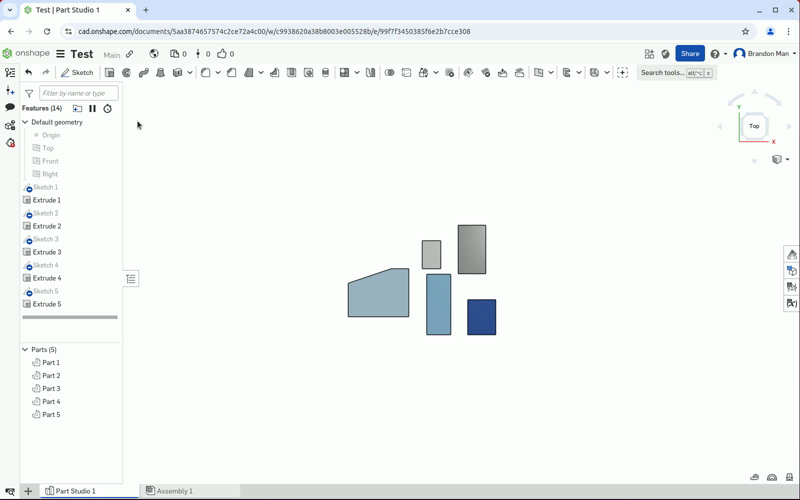
mouse_move(73, 189)
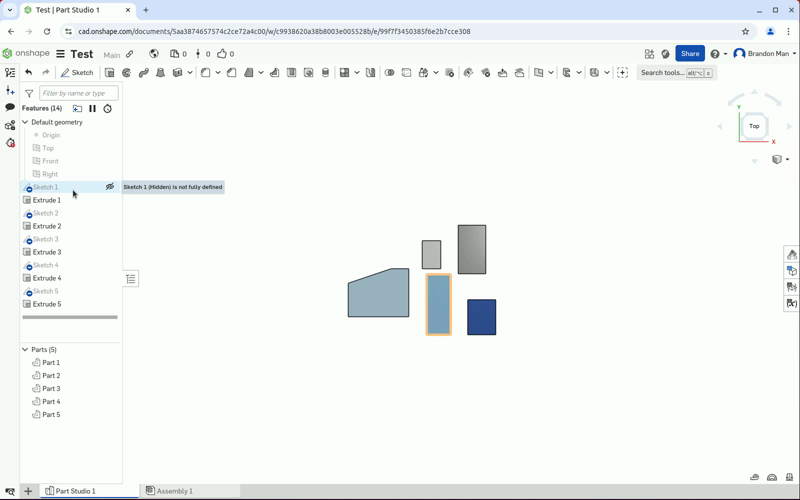
click(73, 189)
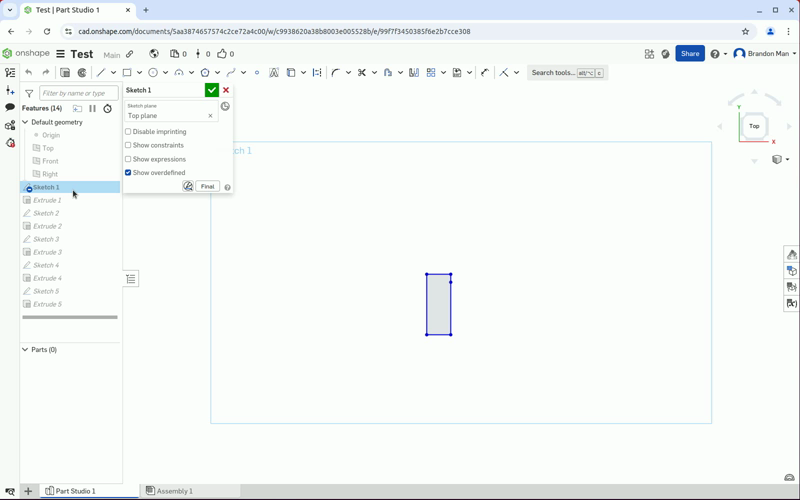
mouse_move(229, 92)
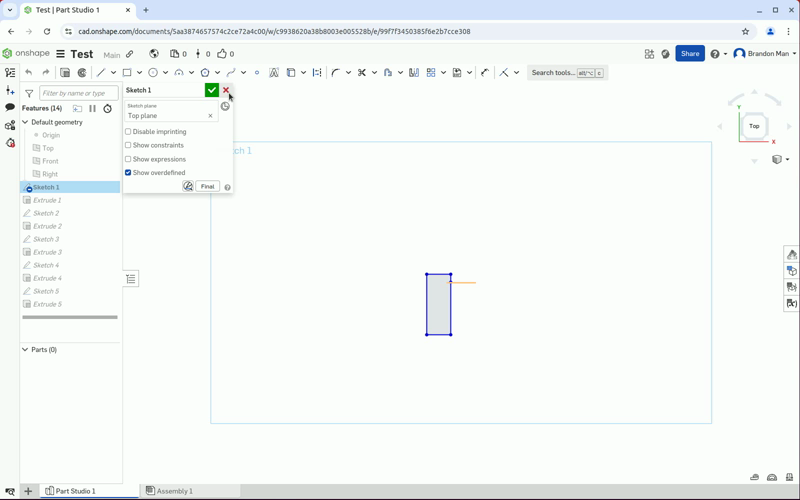
click(229, 92)
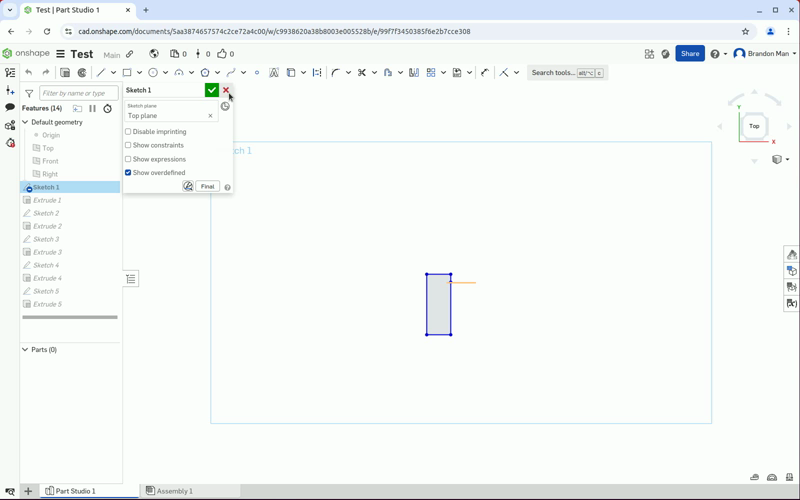
key(shift+s)
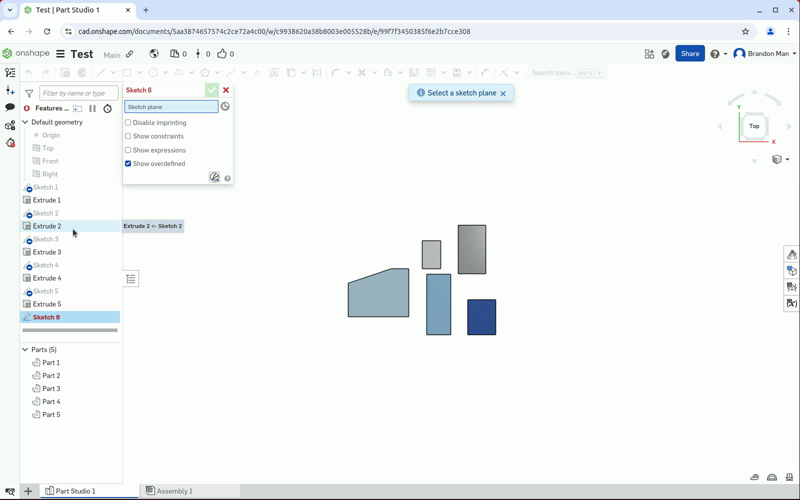
scroll(3)
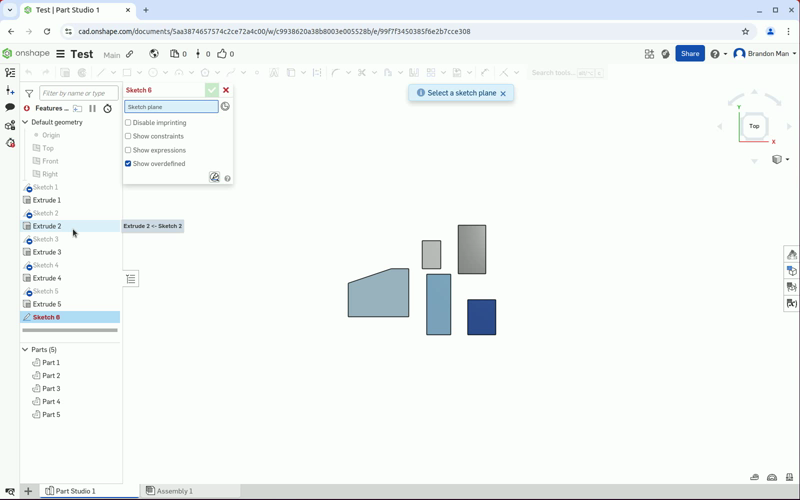
mouse_move(73, 150)
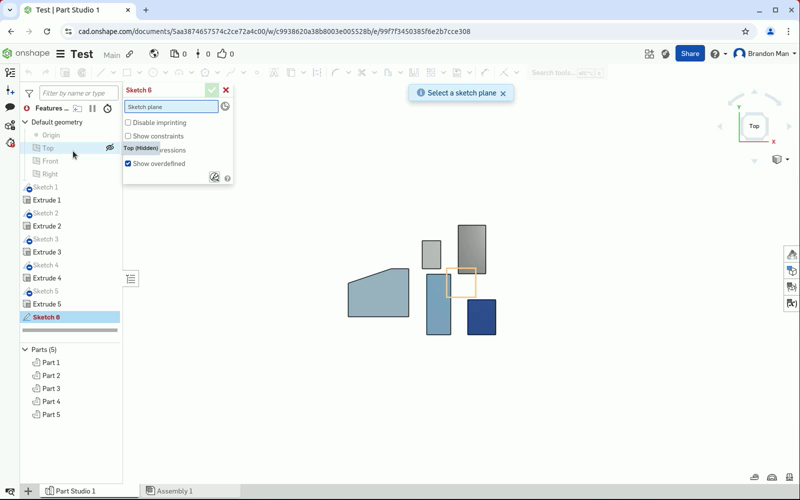
click(73, 150)
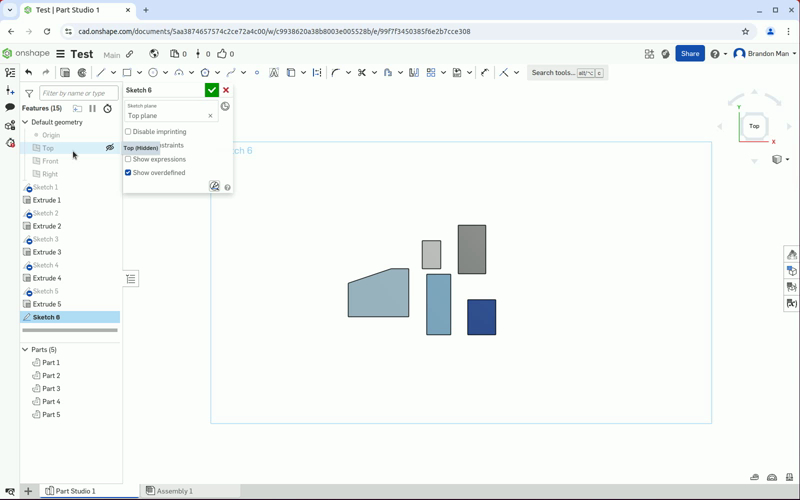
mouse_move(73, 352)
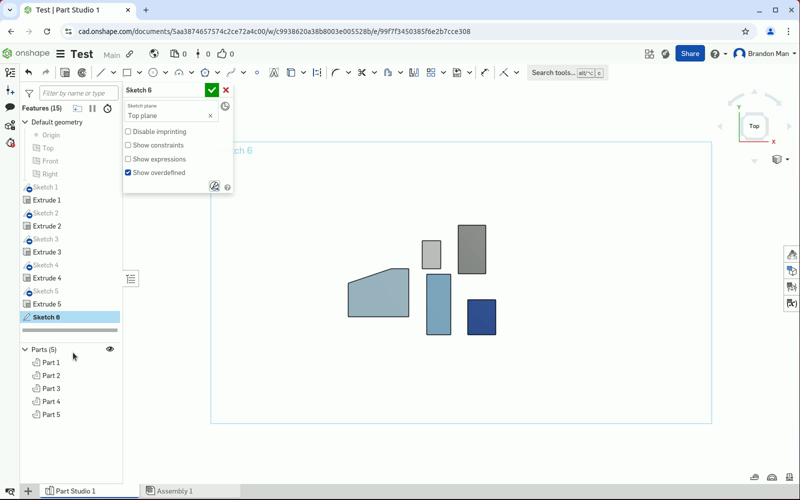
key(y)
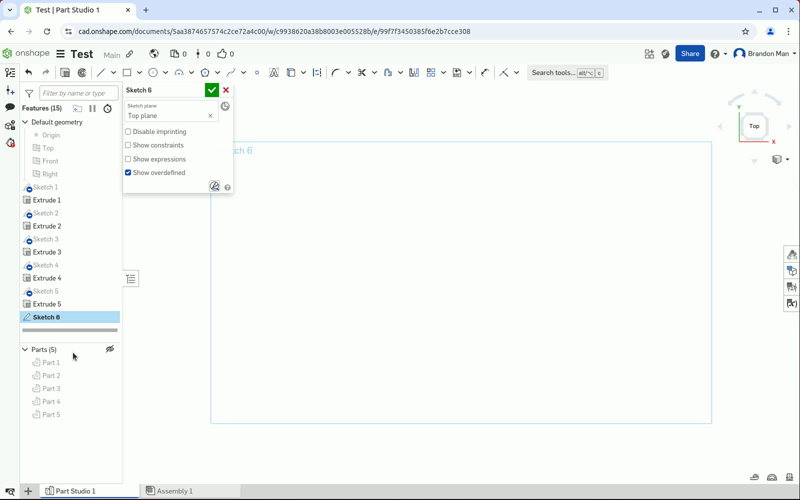
key(l)
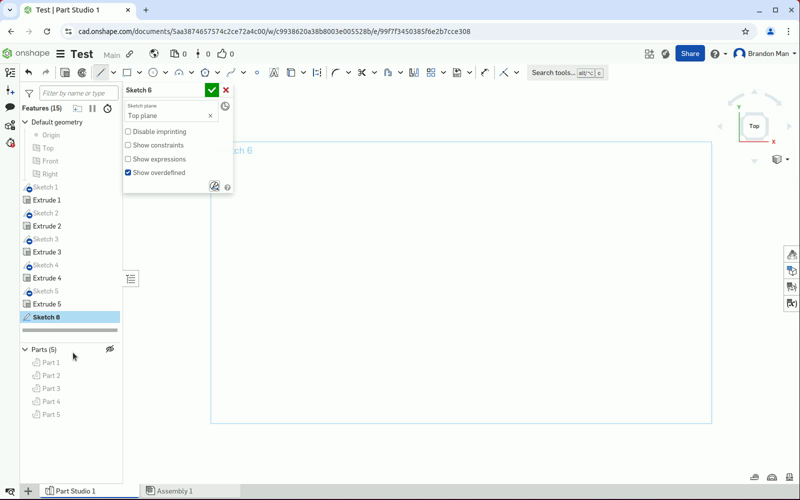
key_down(shift)
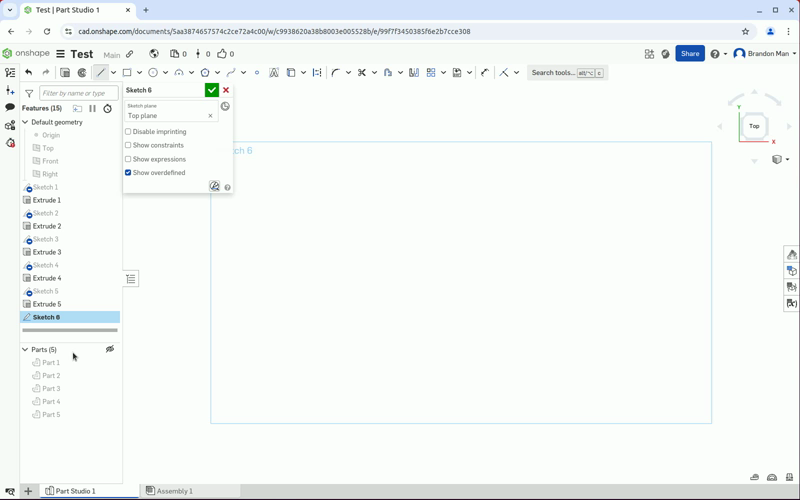
mouse_move(351, 260)
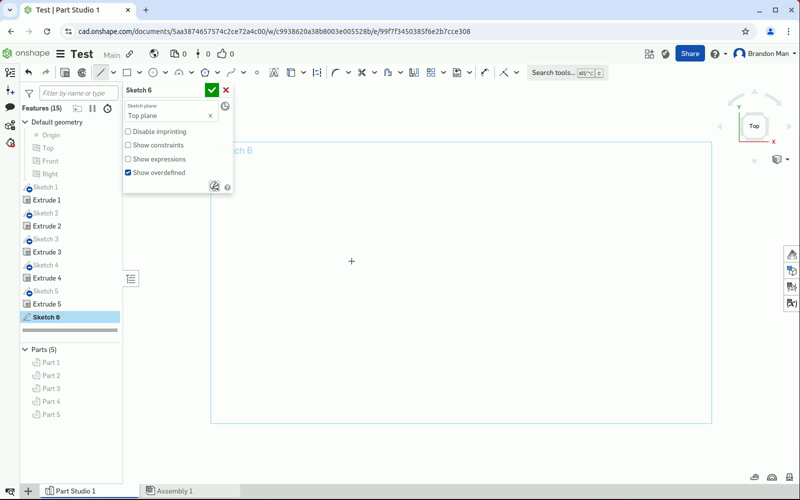
click(351, 260)
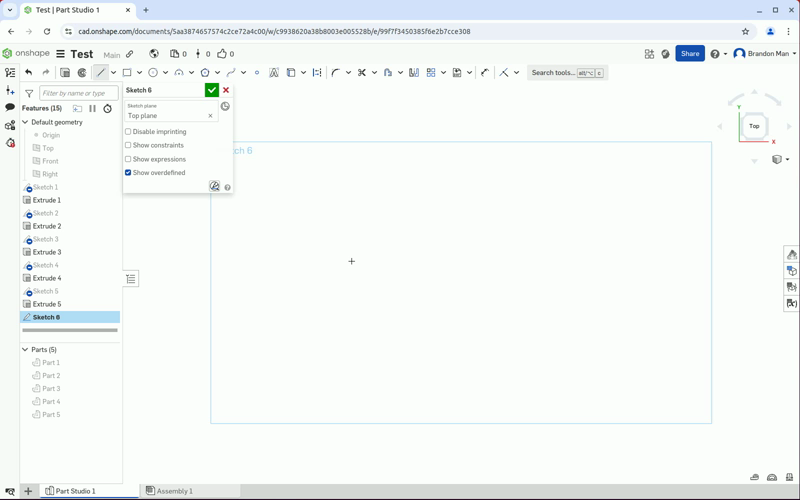
key_up(shift)
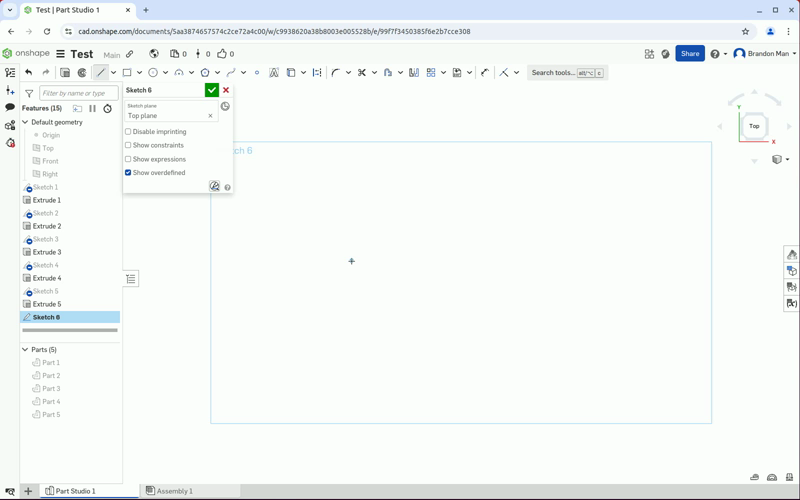
key_down(shift)
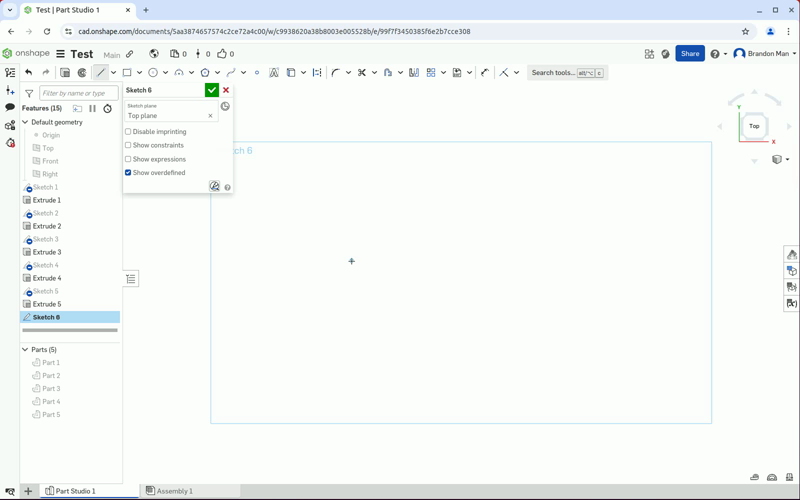
mouse_move(412, 260)
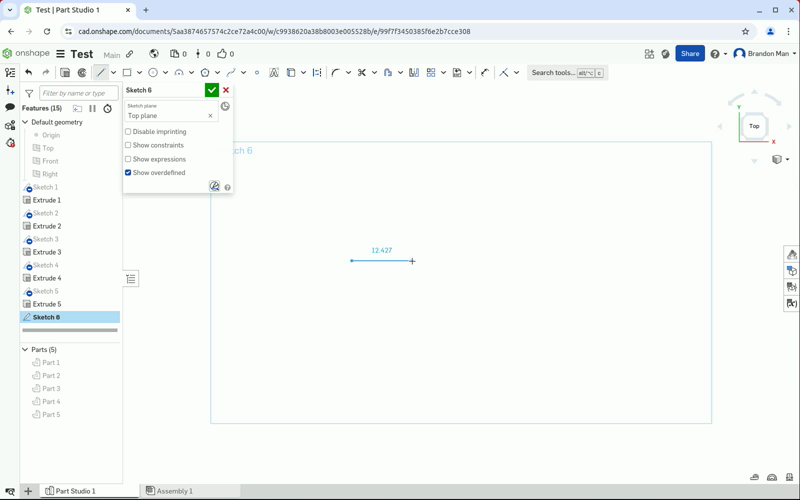
click(412, 260)
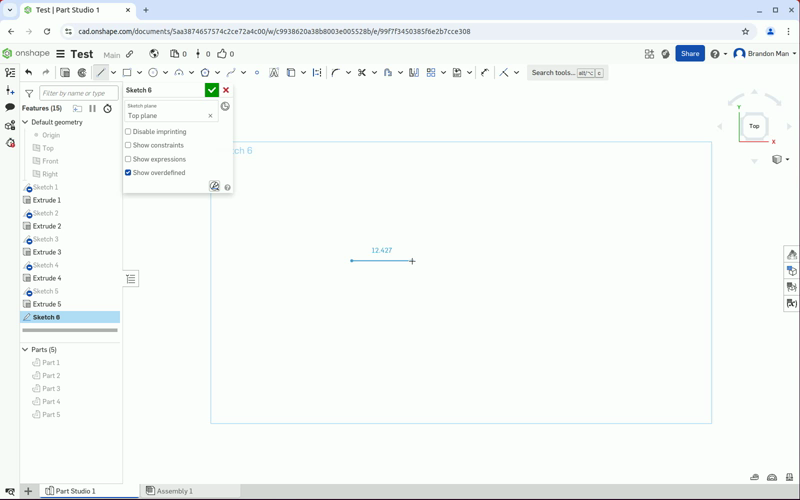
key_up(shift)
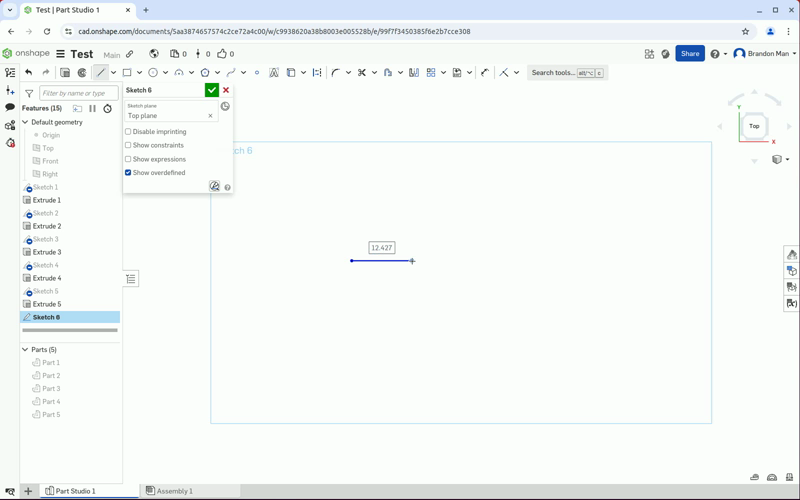
key_down(shift)
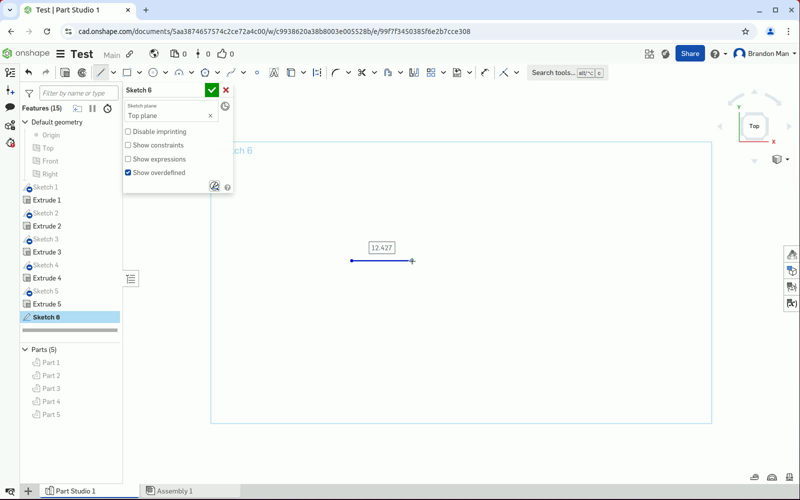
mouse_move(442, 260)
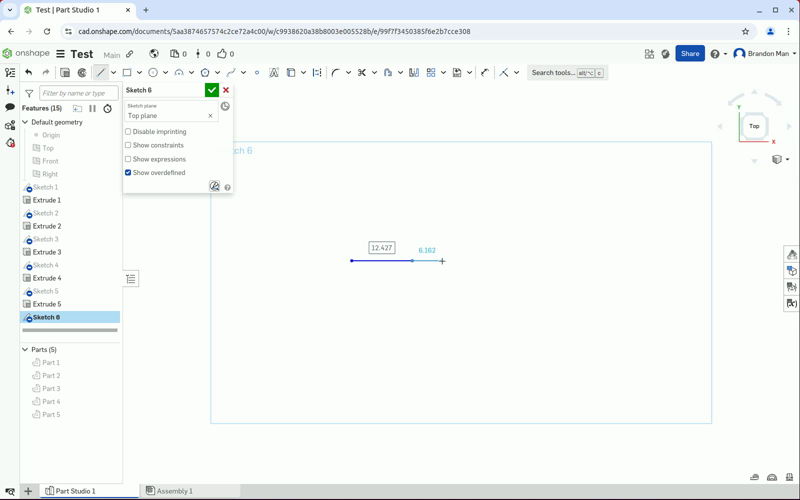
mouse_move(412, 212)
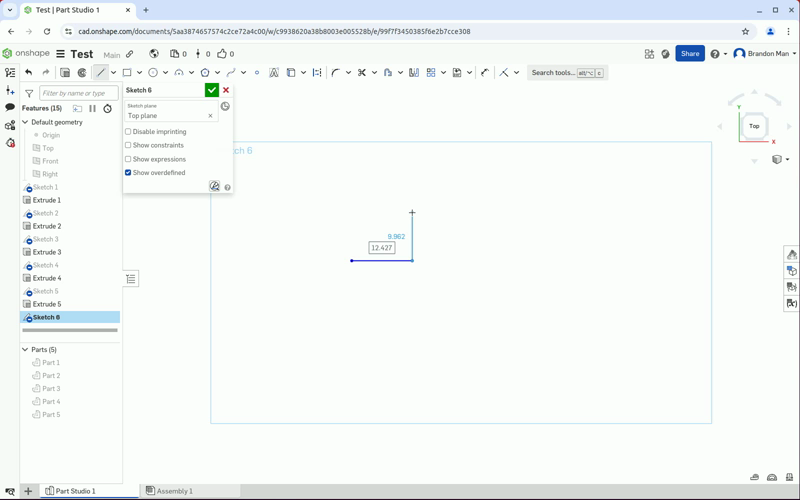
click(412, 212)
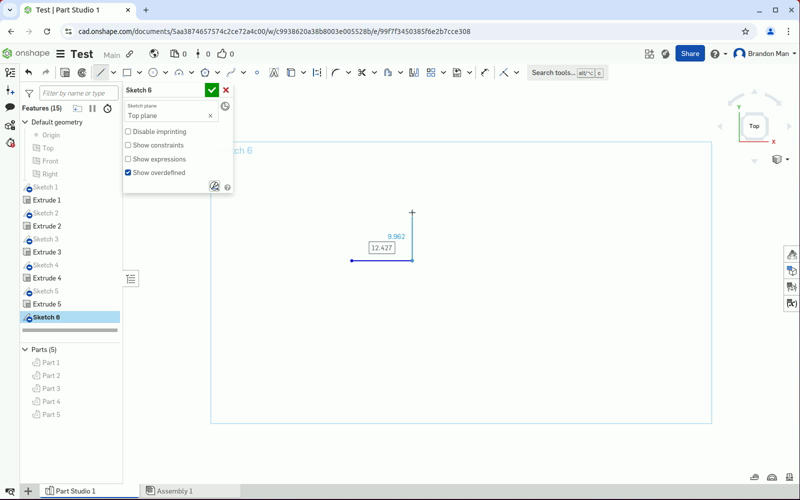
key_up(shift)
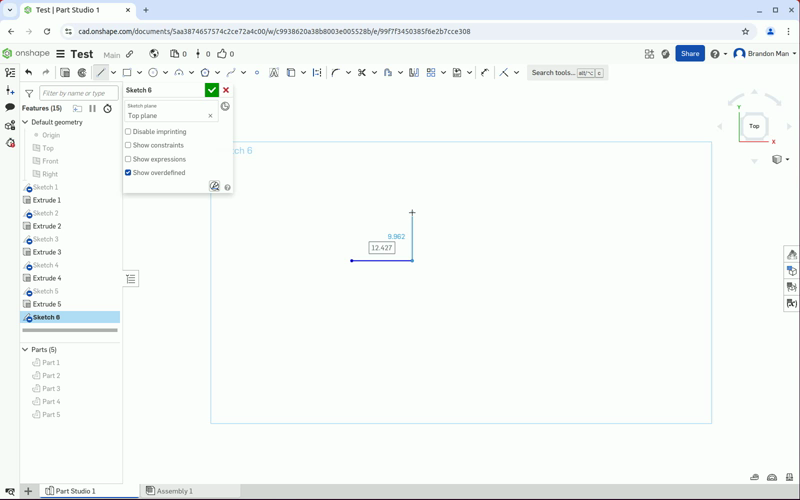
key_down(shift)
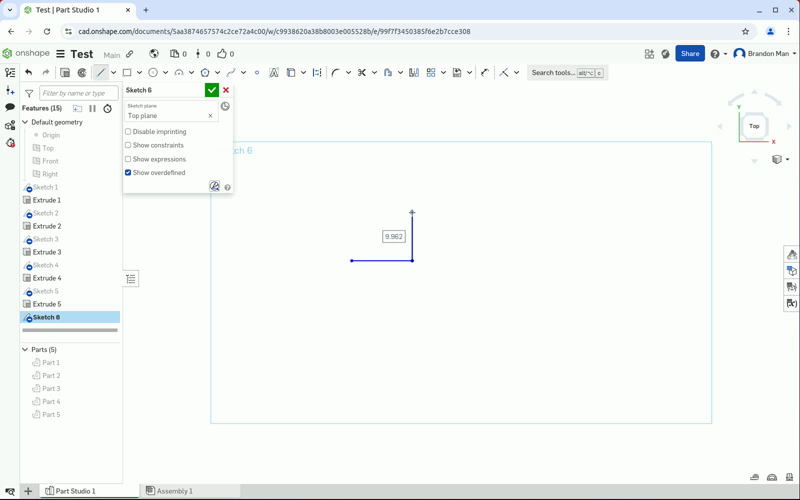
mouse_move(442, 212)
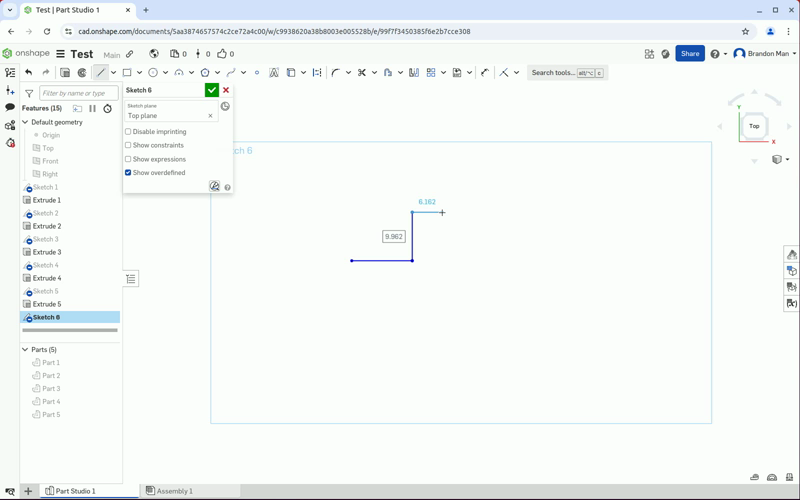
mouse_move(394, 212)
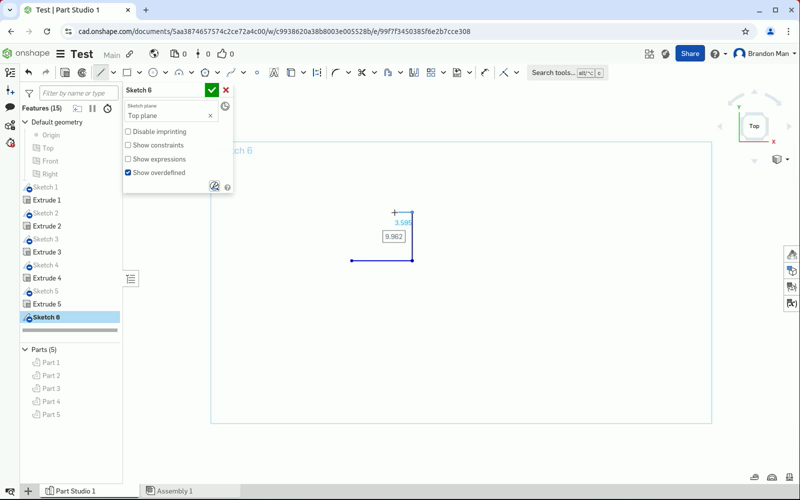
click(394, 212)
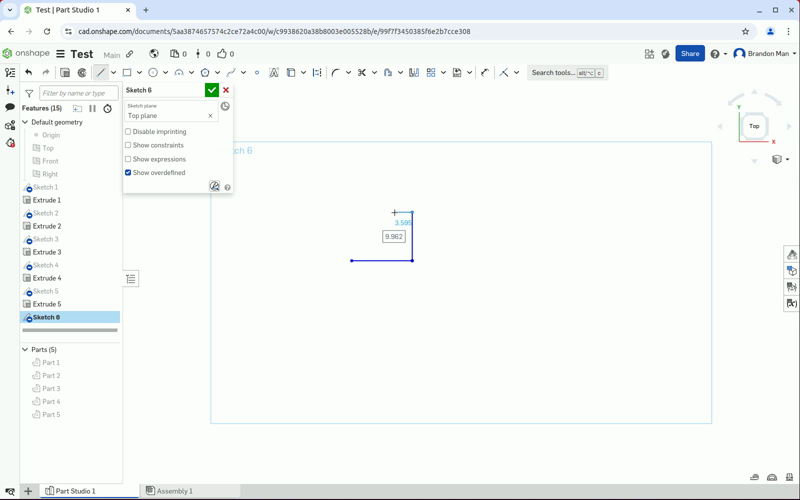
key_up(shift)
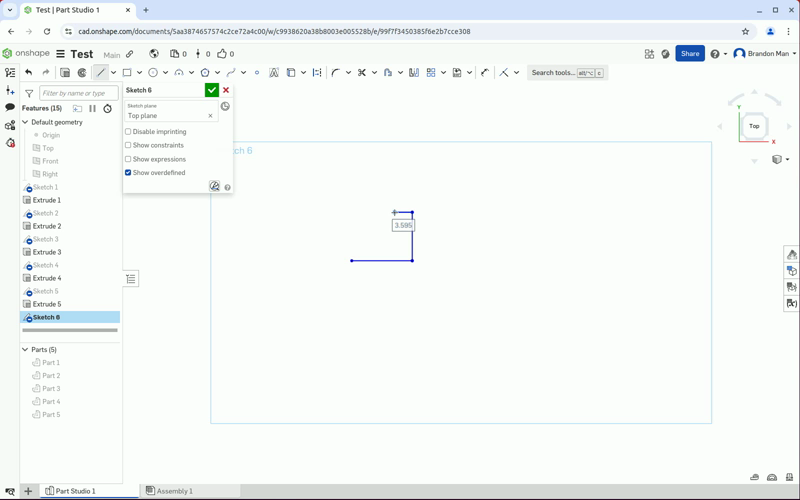
key_down(shift)
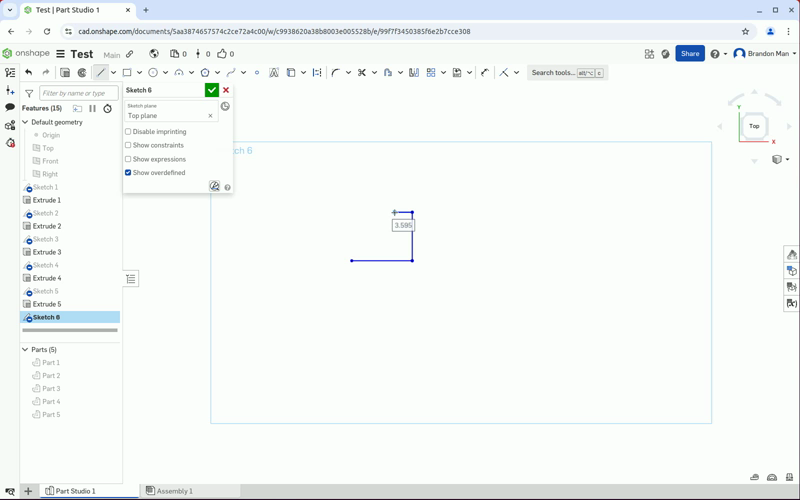
mouse_move(424, 212)
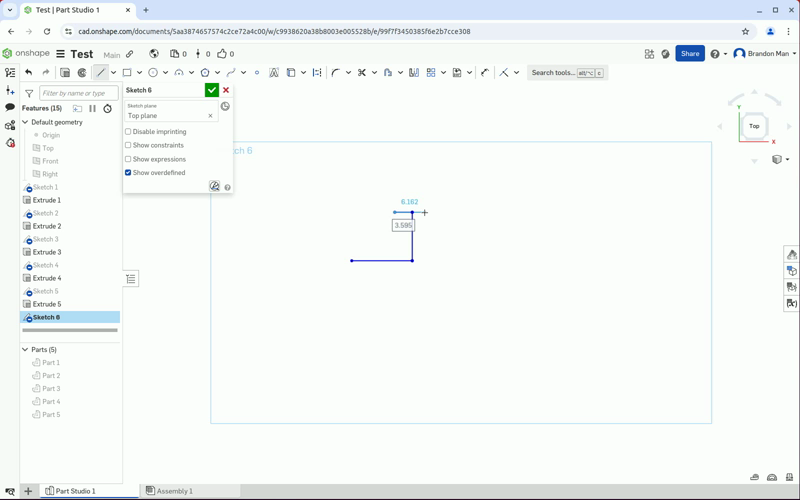
mouse_move(351, 227)
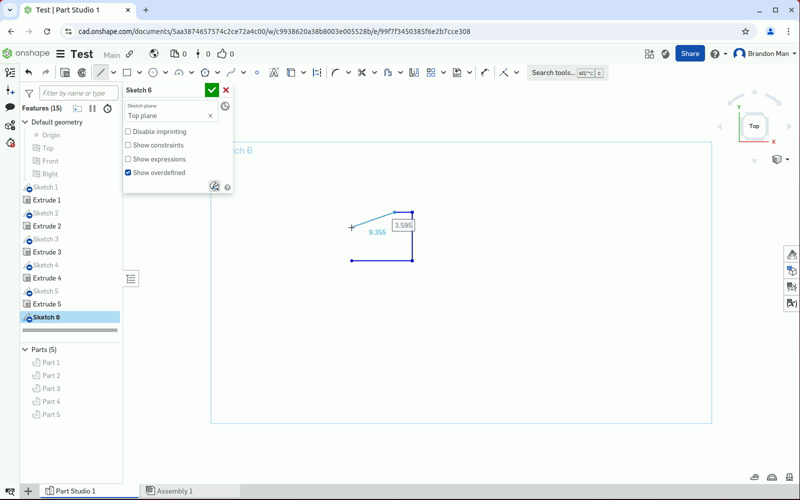
click(351, 227)
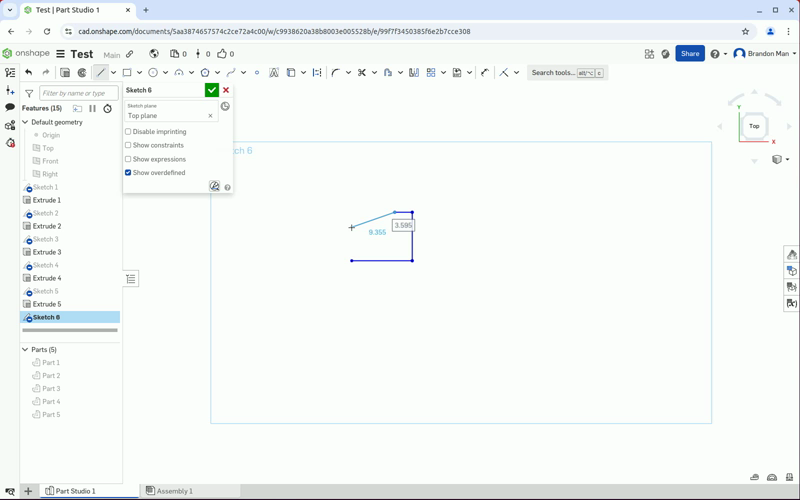
key_up(shift)
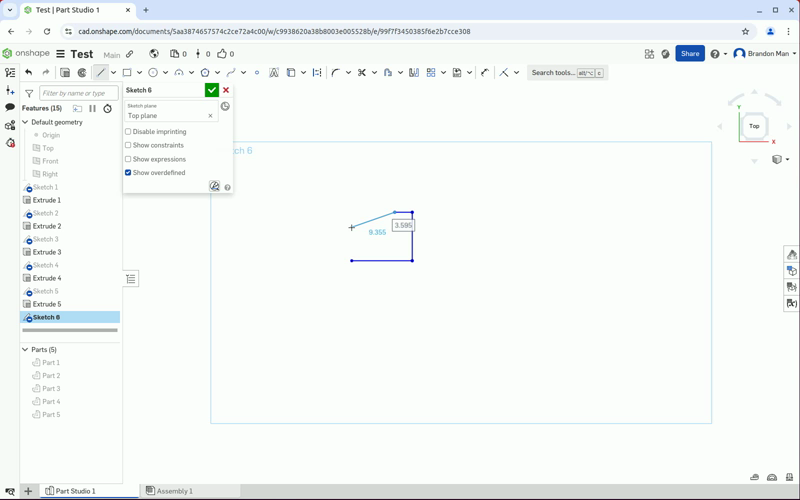
mouse_move(381, 227)
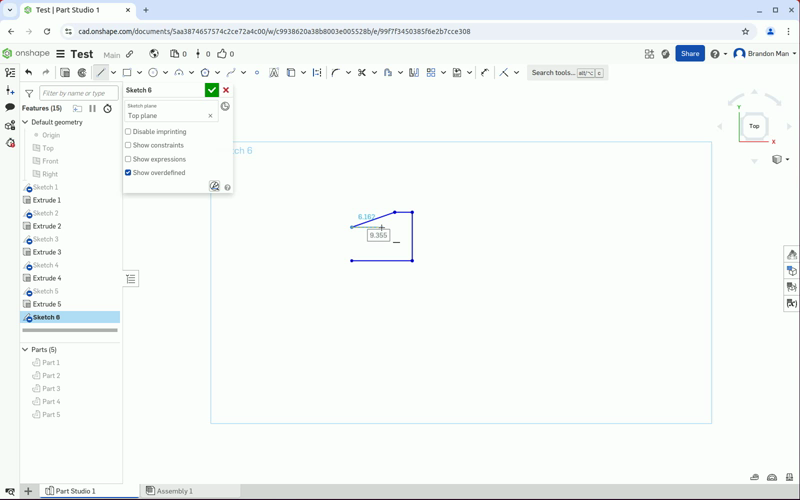
key_down(shift)
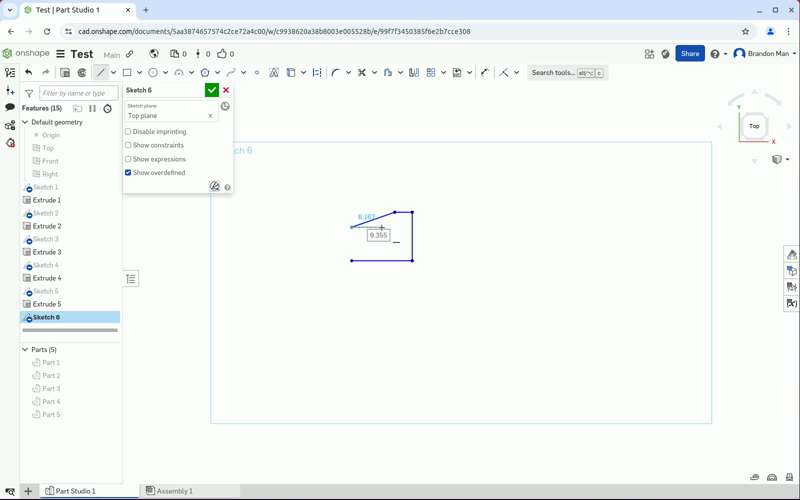
mouse_move(351, 260)
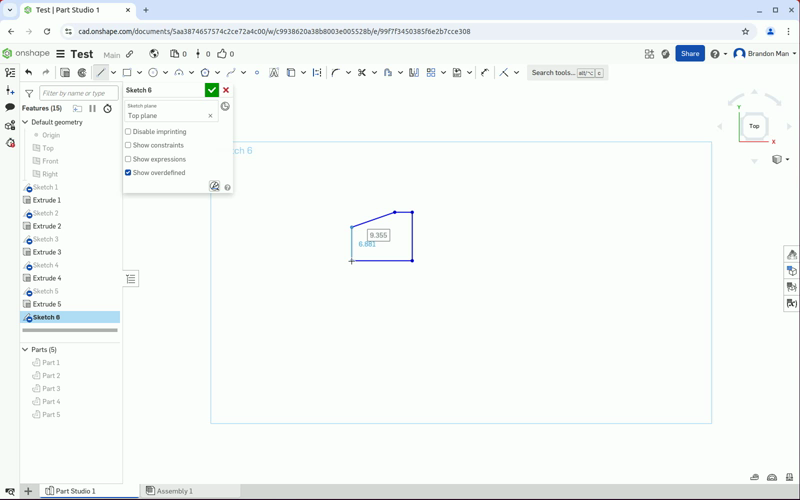
key_up(shift)
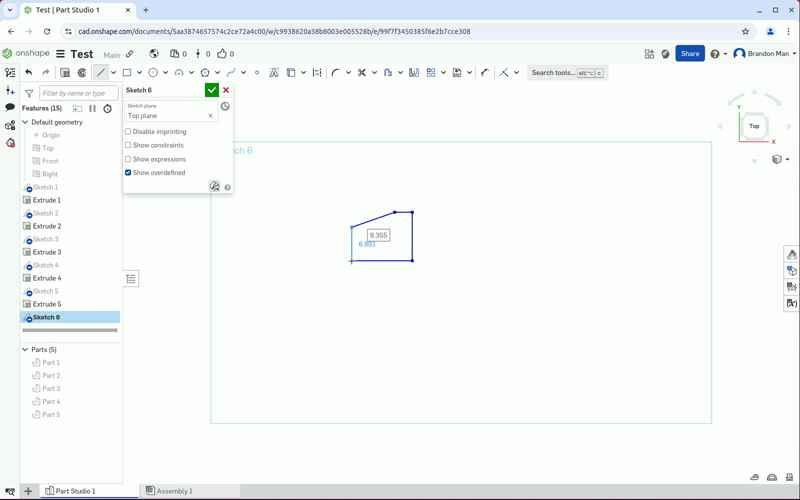
click(351, 260)
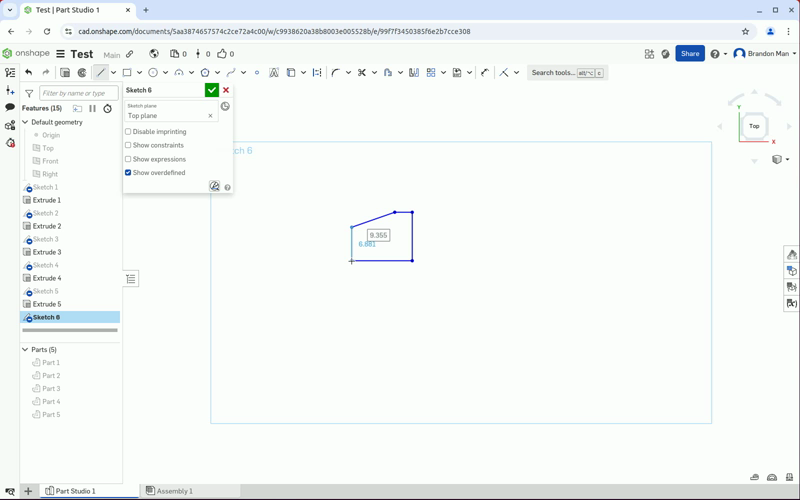
key(esc)
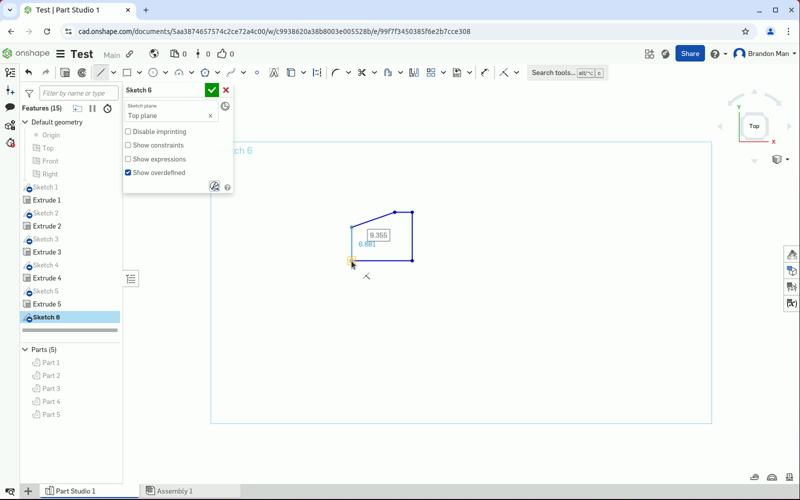
mouse_move(407, 253)
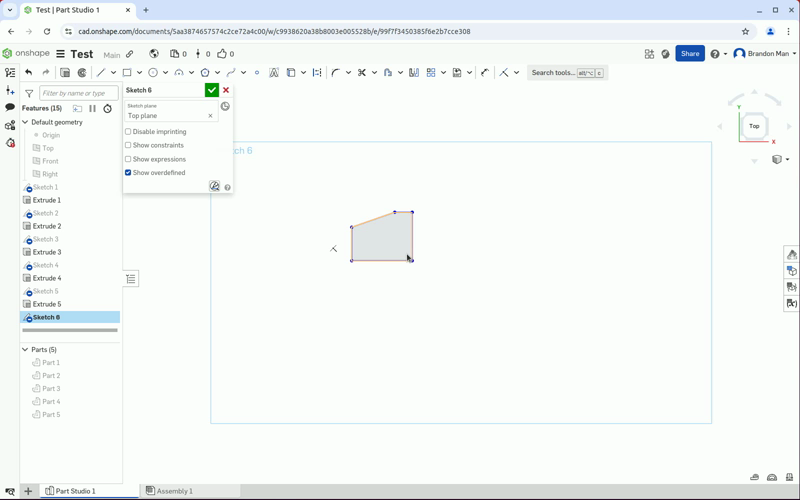
click(407, 253)
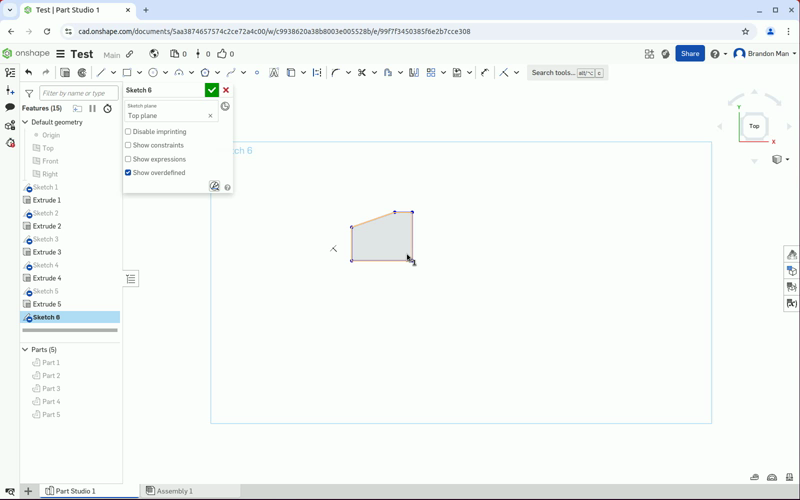
mouse_move(73, 352)
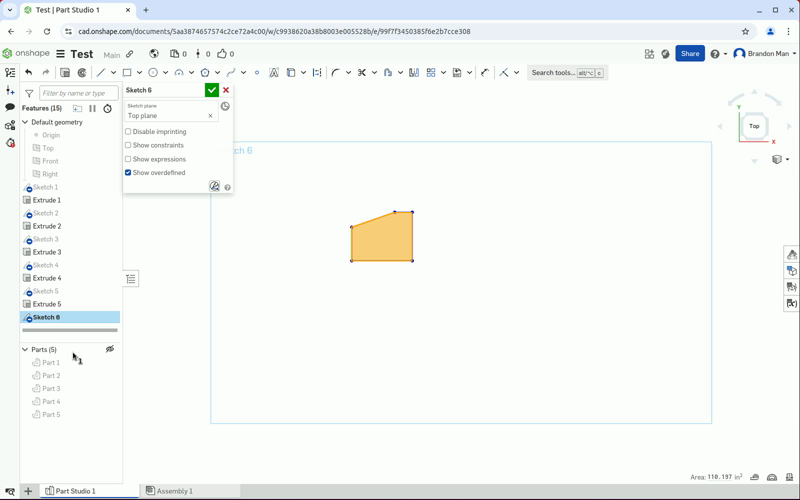
key(shift+y)
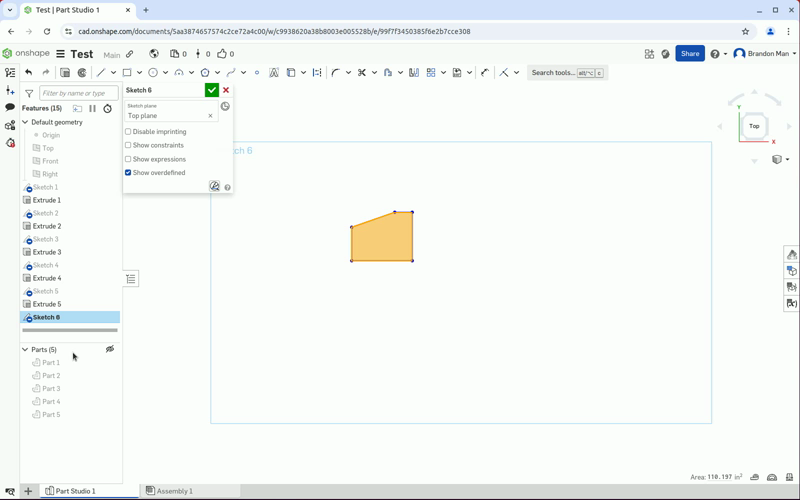
key(shift+e)
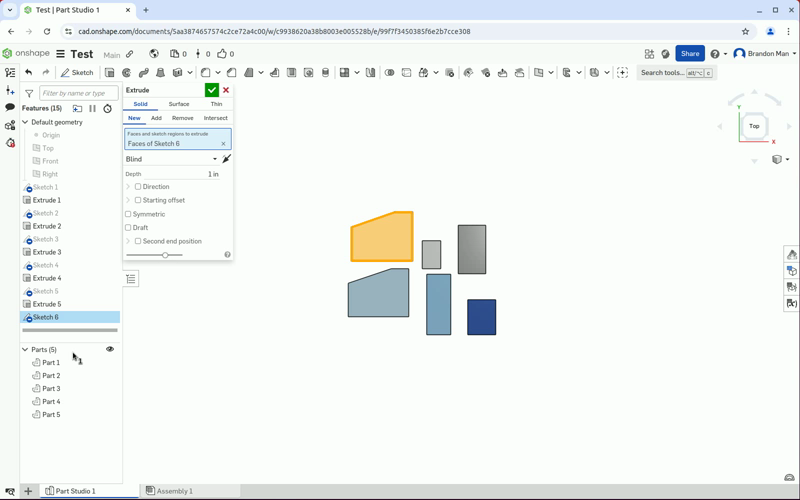
mouse_move(143, 106)
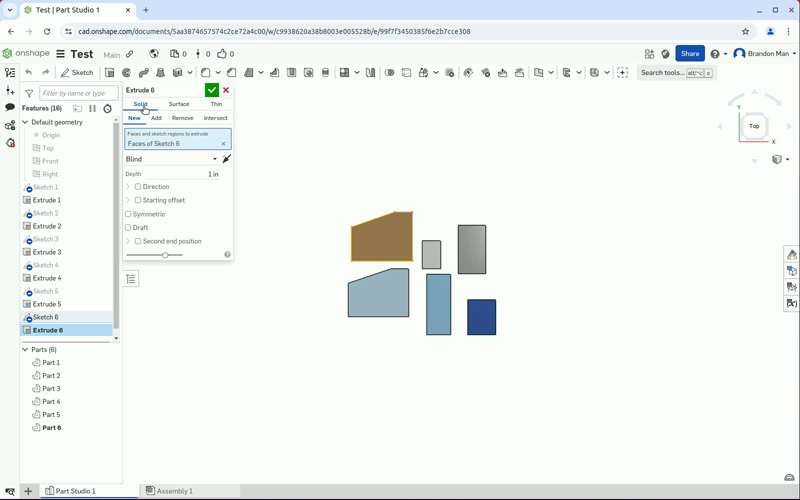
click(143, 106)
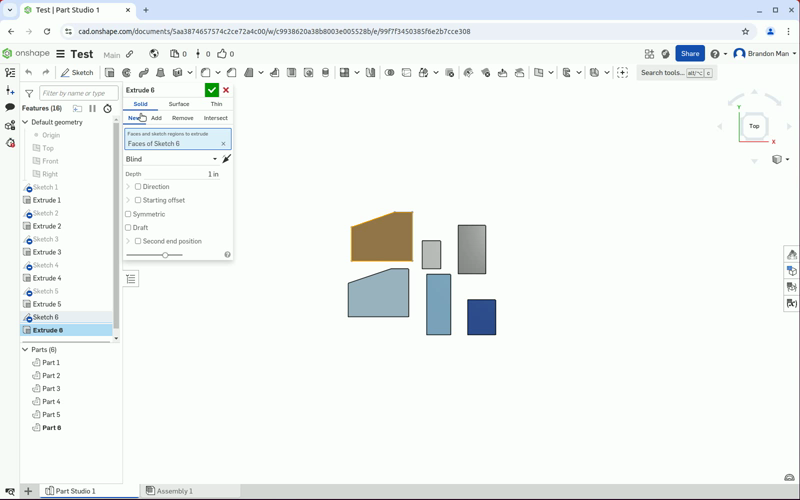
mouse_move(137, 120)
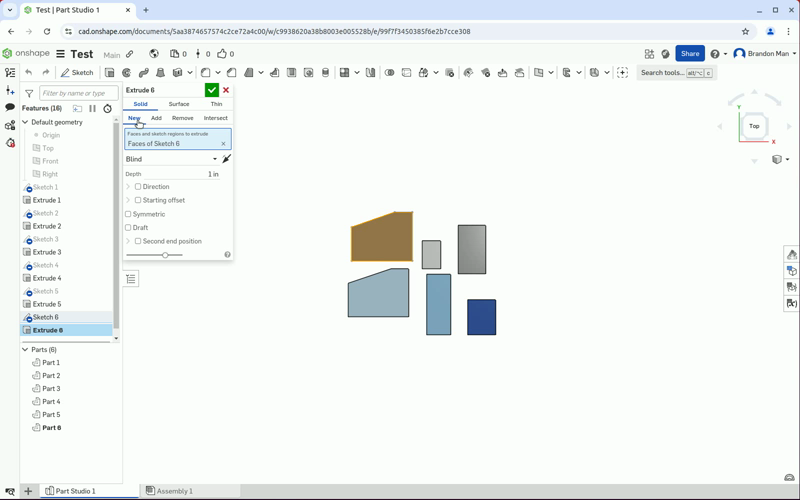
click(137, 120)
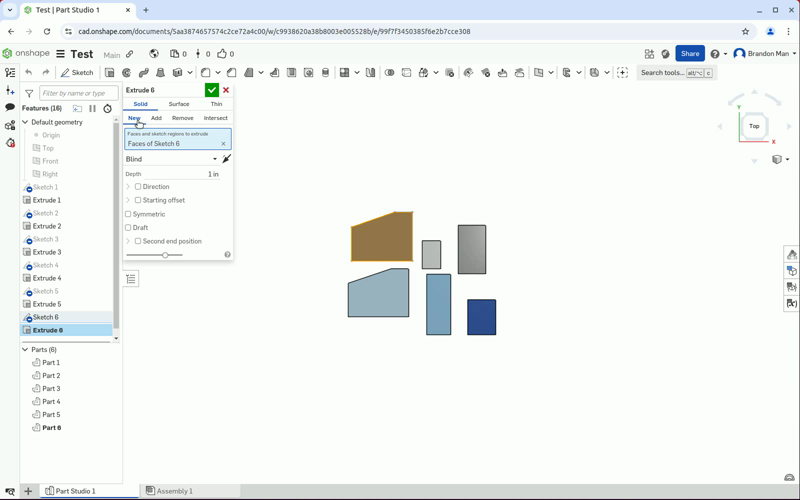
key(tab, 4)
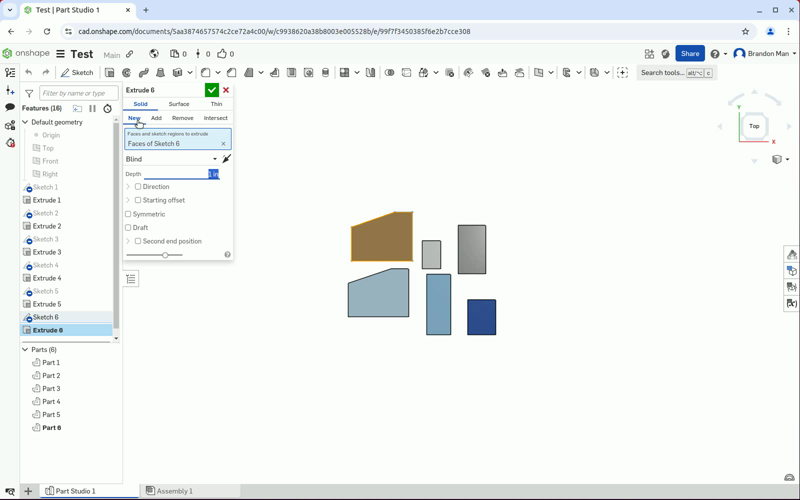
text(0.722)
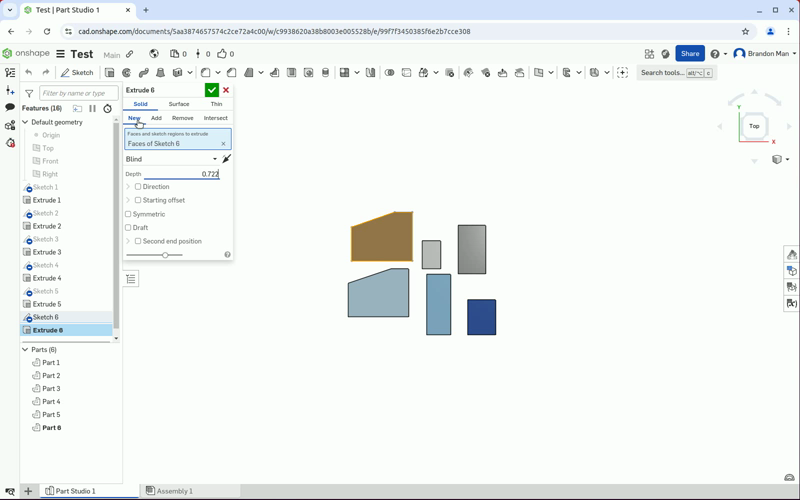
key(enter)
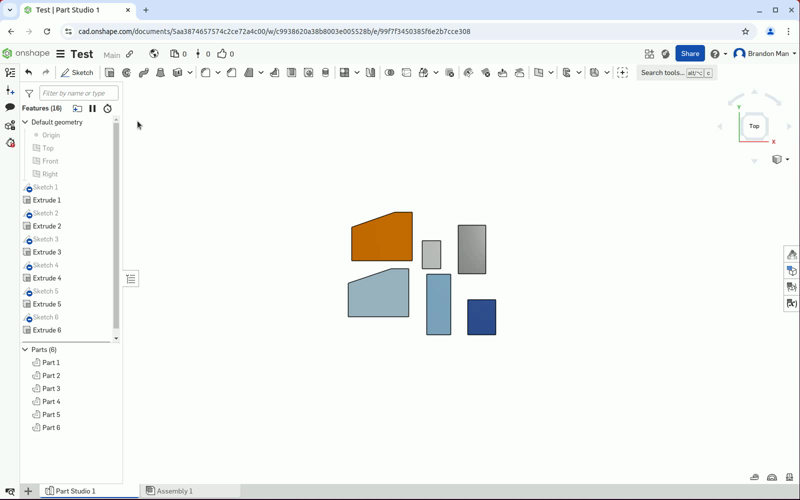
key(shift+h)
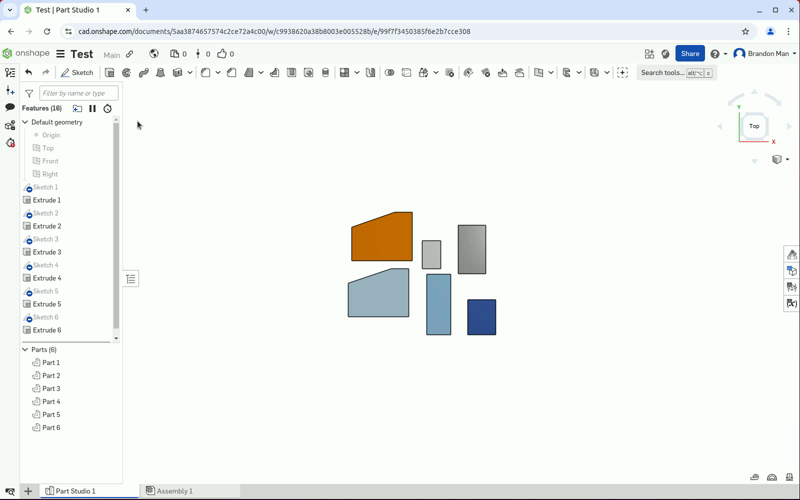
key(shift+h)
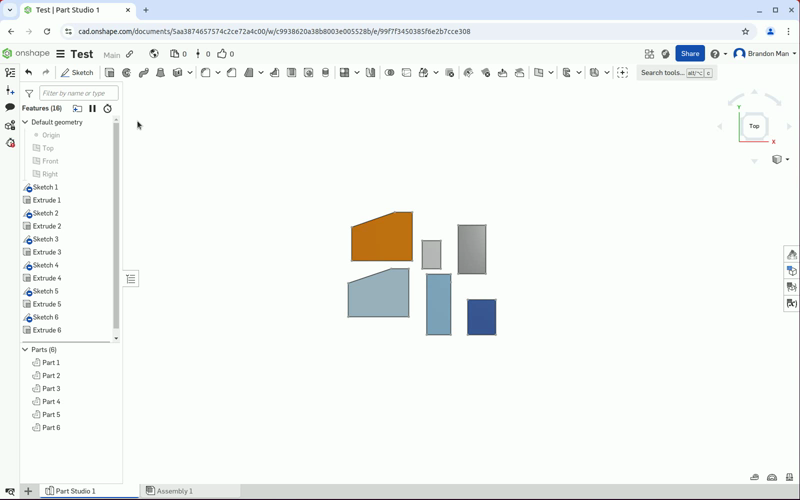
key(shift+7)
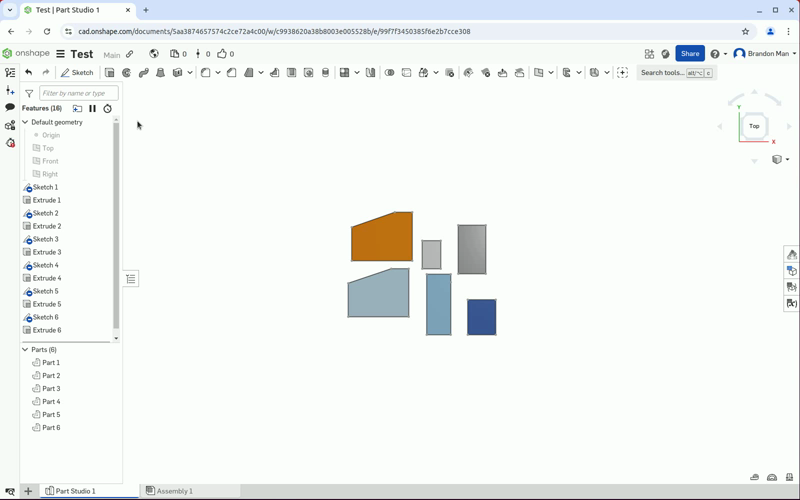
key(up, 3)
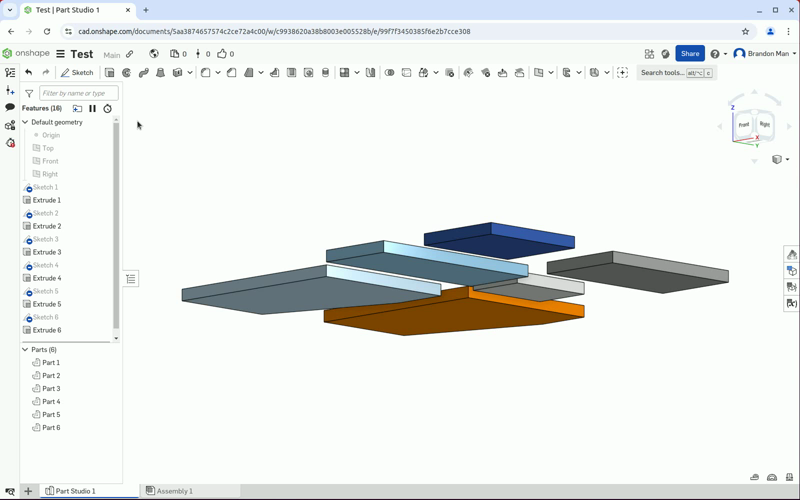
key(left, 3)
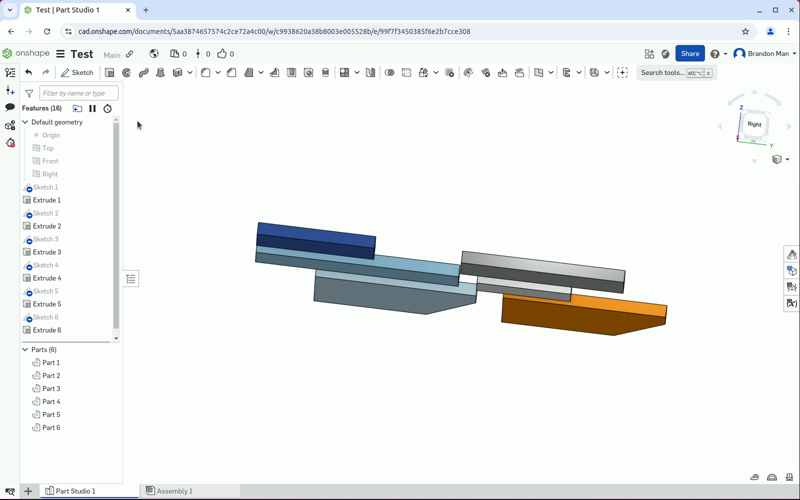
key(right, 3)
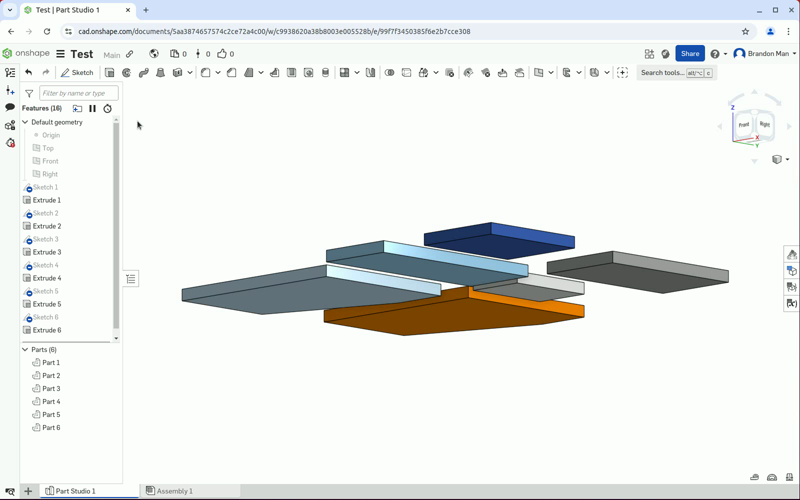
key(down, 3)
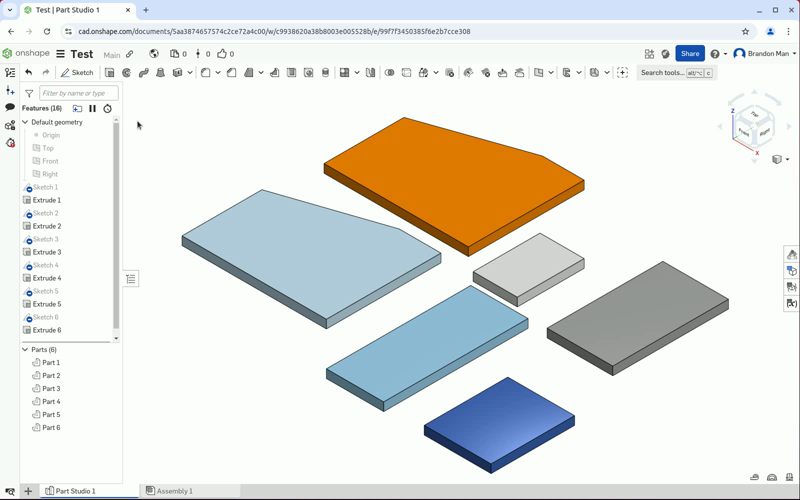
mouse_move(69, 189)
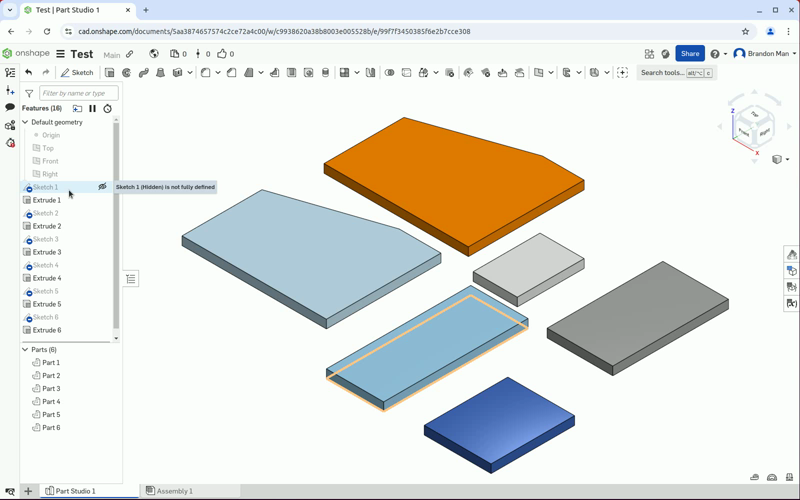
click(69, 189)